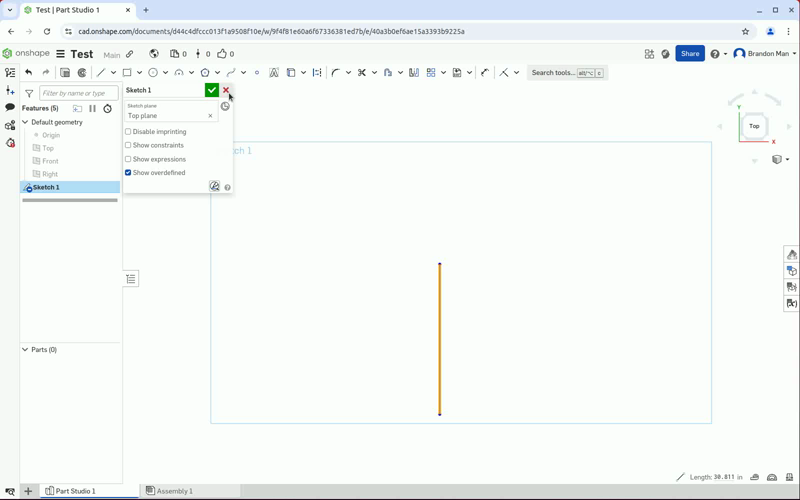
key(shift+h)
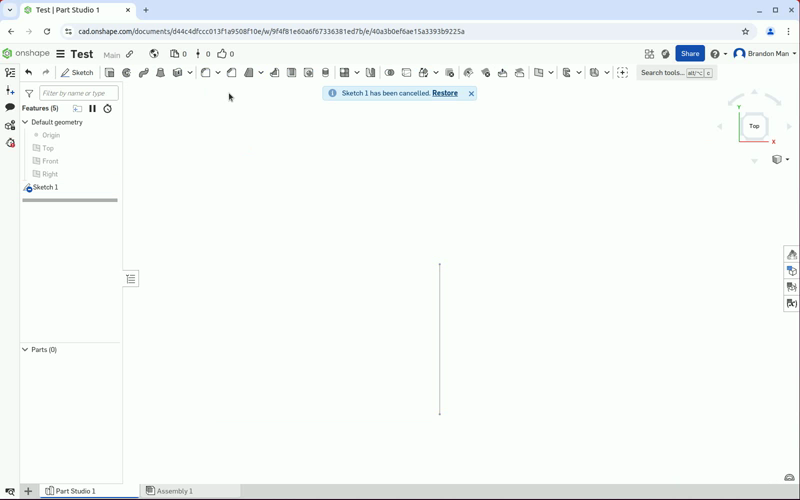
key(shift+s)
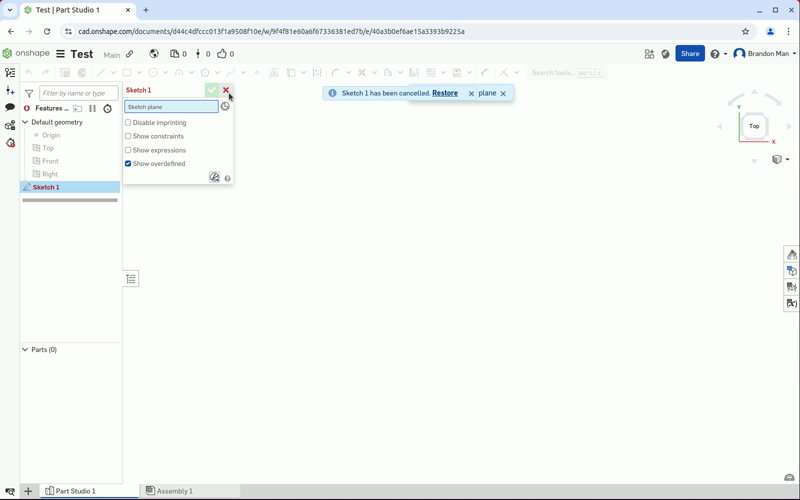
mouse_move(73, 150)
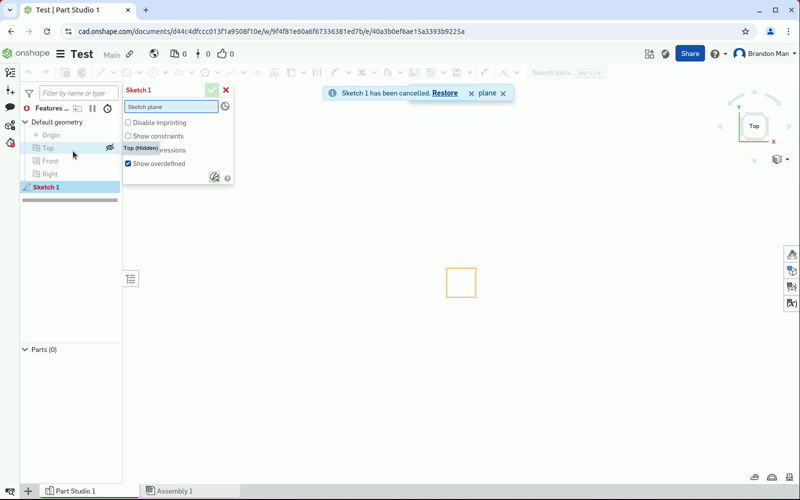
click(73, 150)
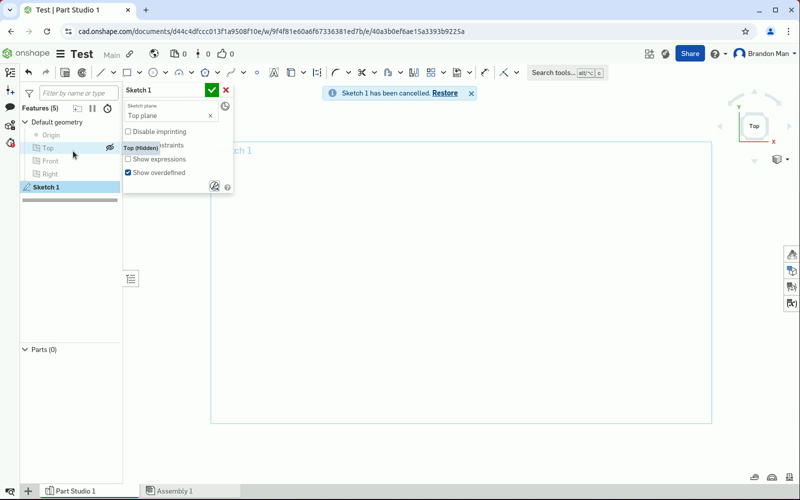
mouse_move(73, 352)
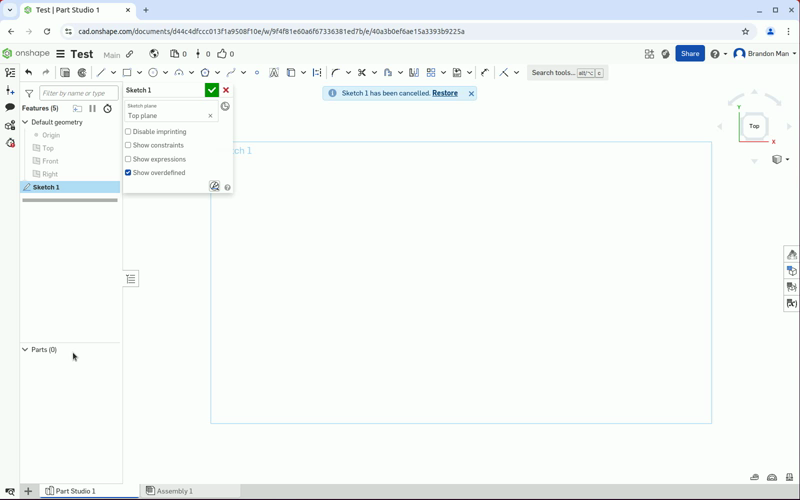
key(y)
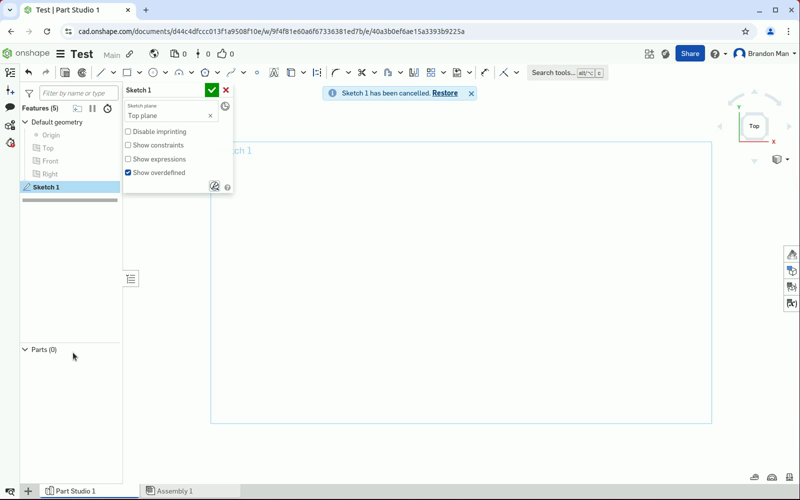
key(a)
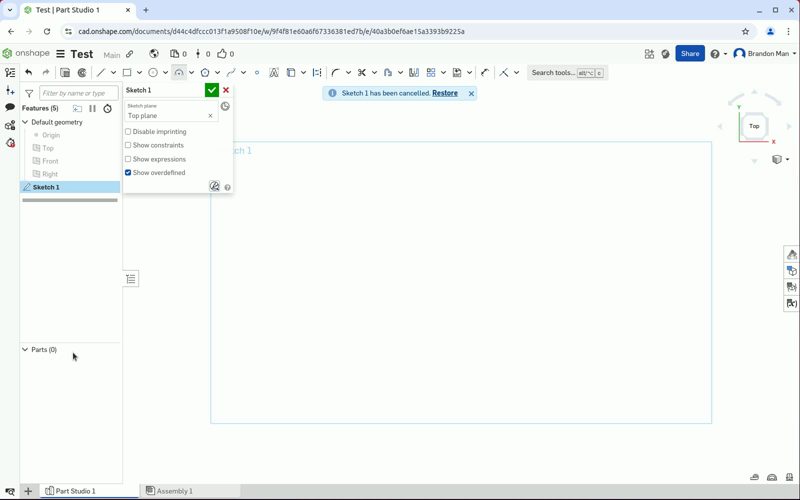
key_down(shift)
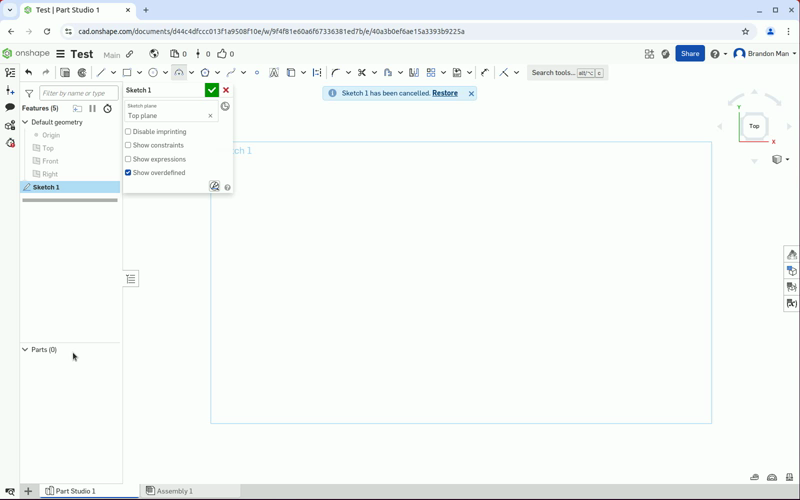
mouse_move(451, 295)
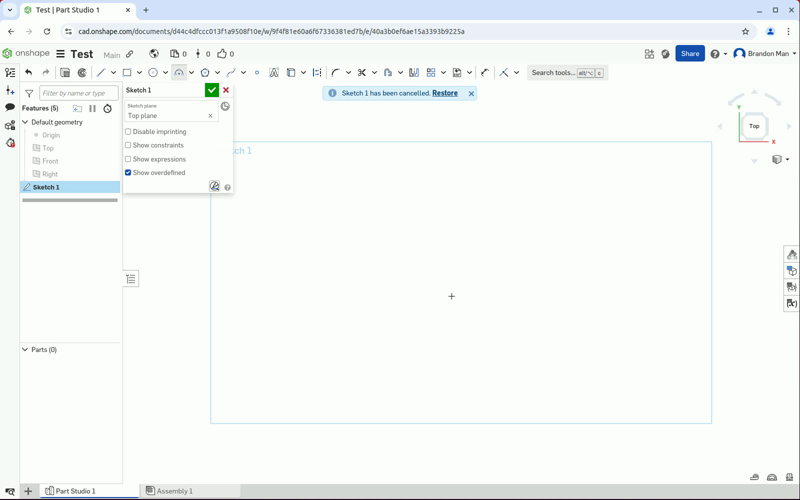
click(451, 295)
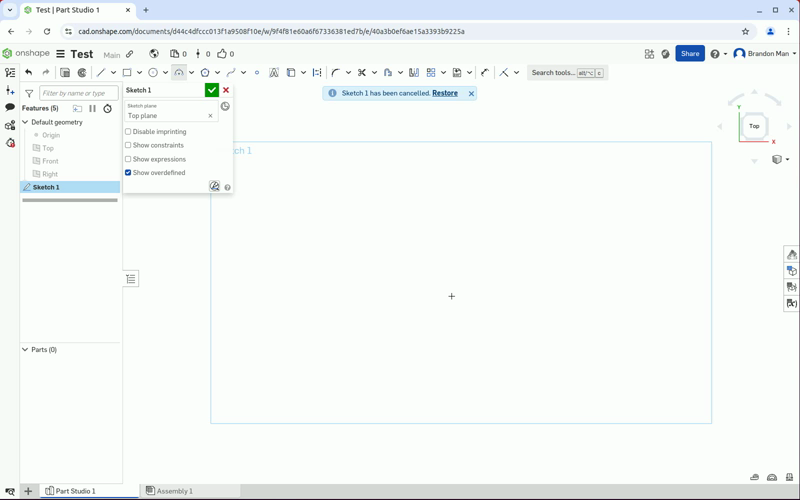
key_up(shift)
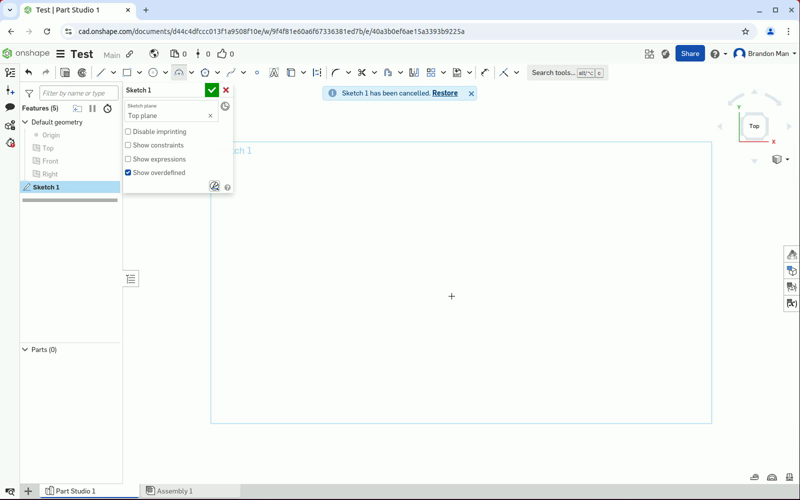
key_down(shift)
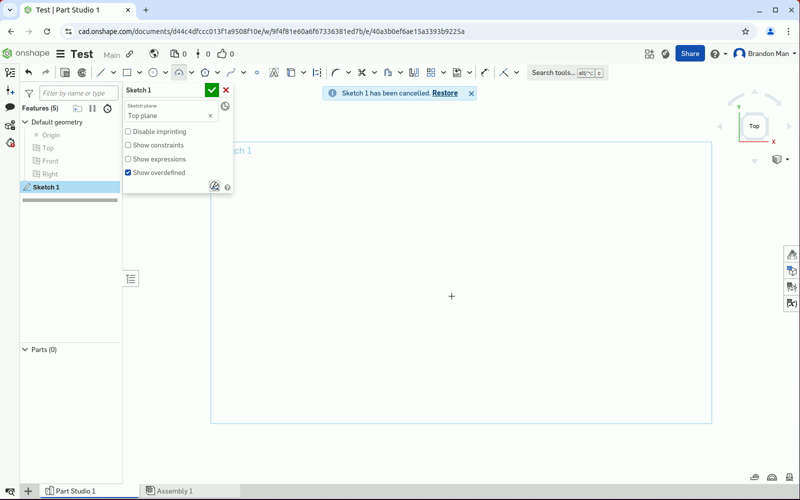
mouse_move(452, 296)
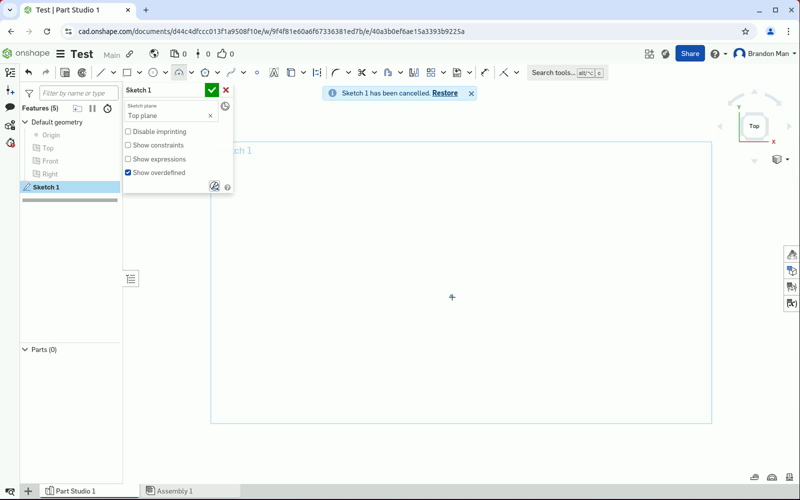
scroll(6)
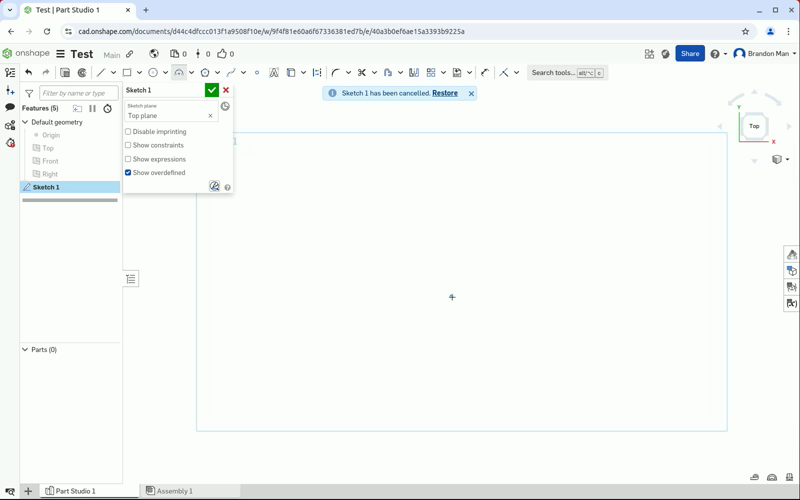
scroll(6)
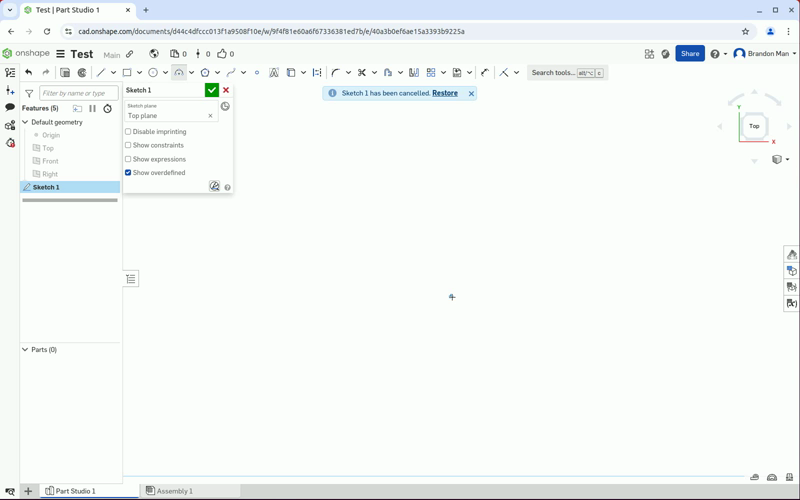
scroll(6)
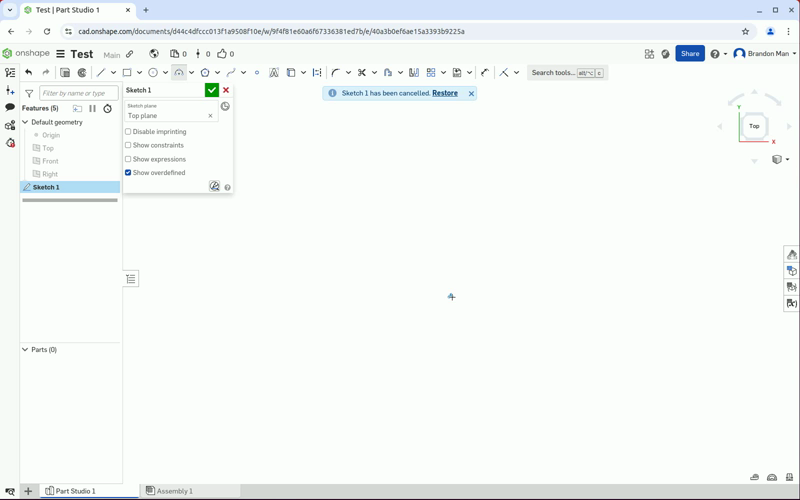
scroll(6)
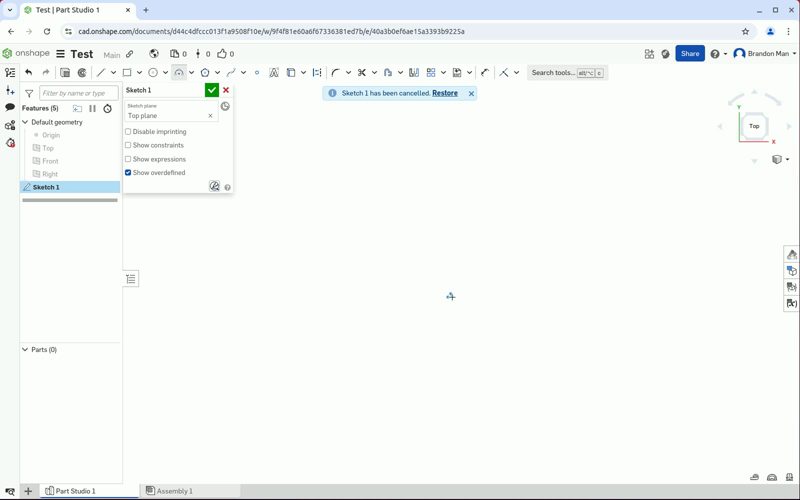
scroll(6)
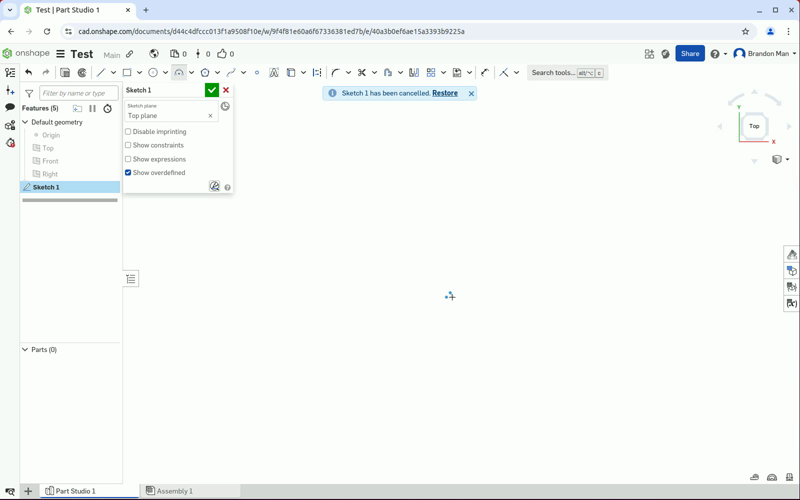
scroll(6)
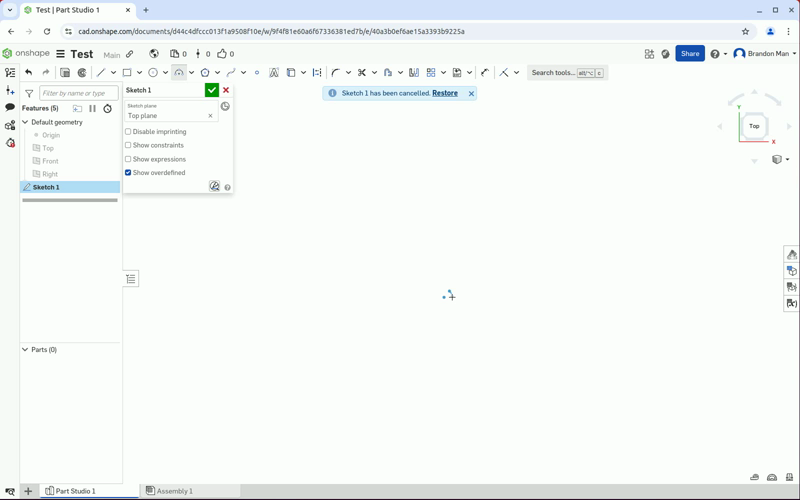
scroll(6)
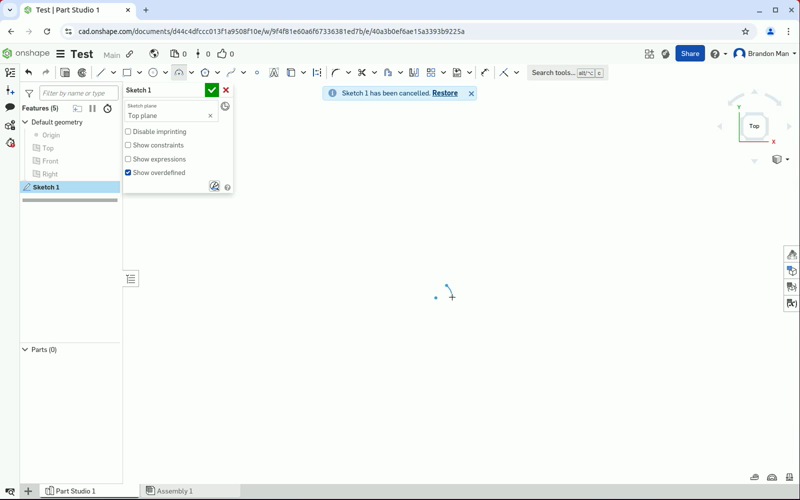
click(452, 296)
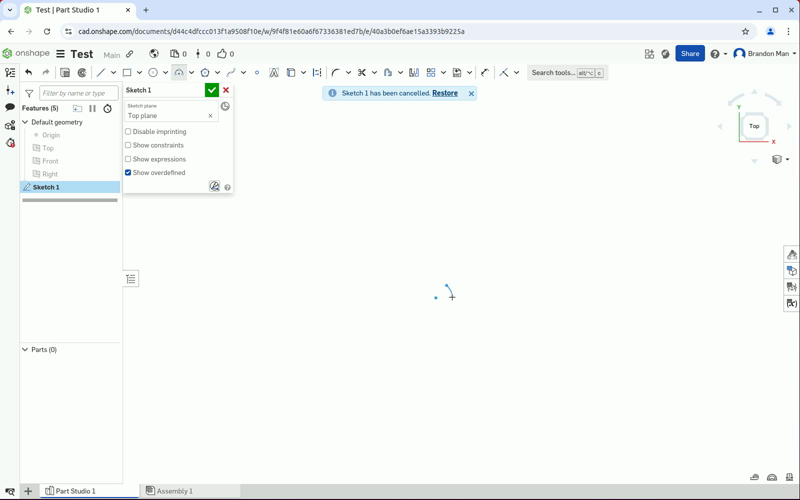
scroll(-6)
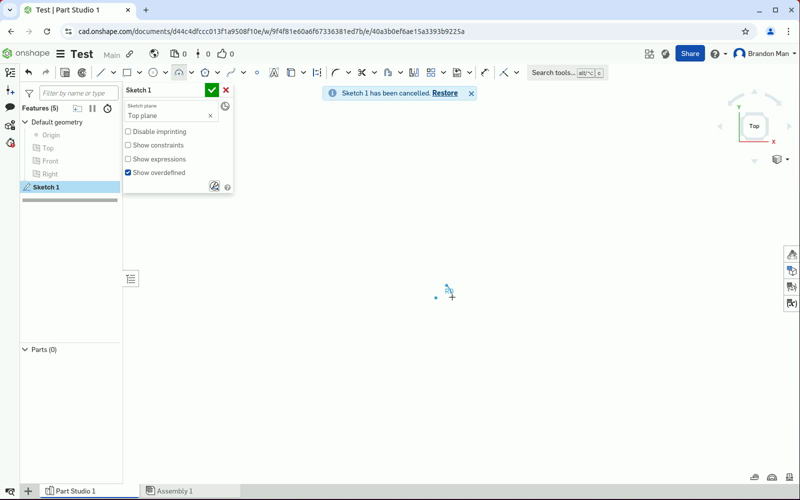
scroll(-6)
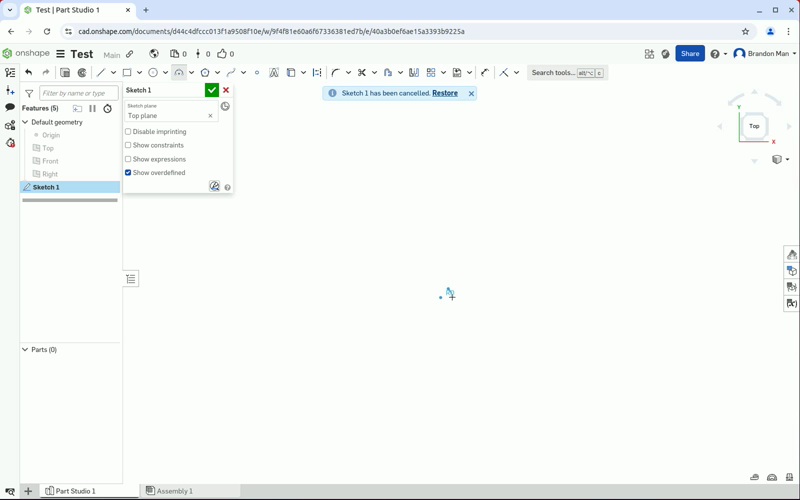
scroll(-6)
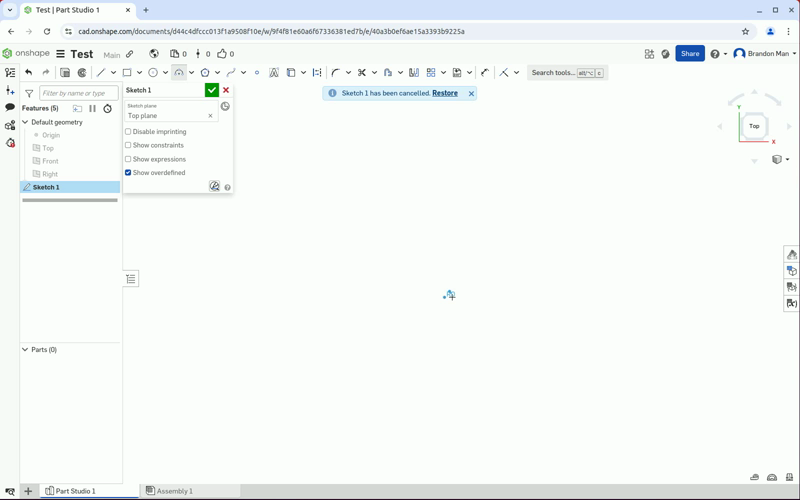
scroll(-6)
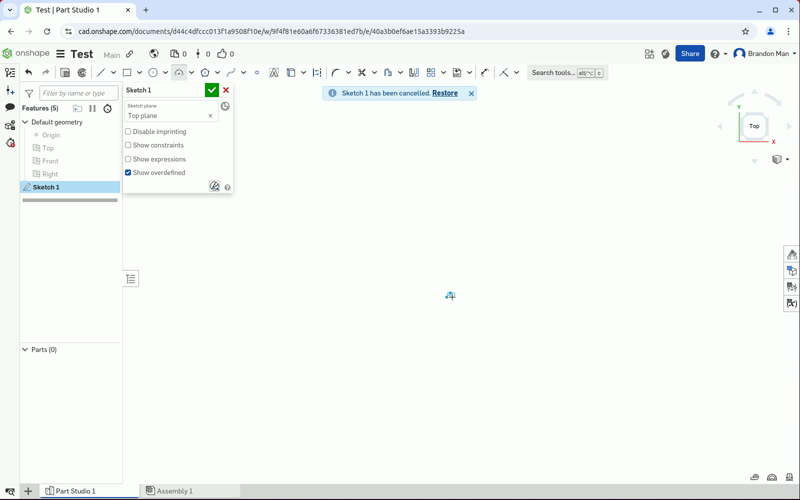
scroll(-6)
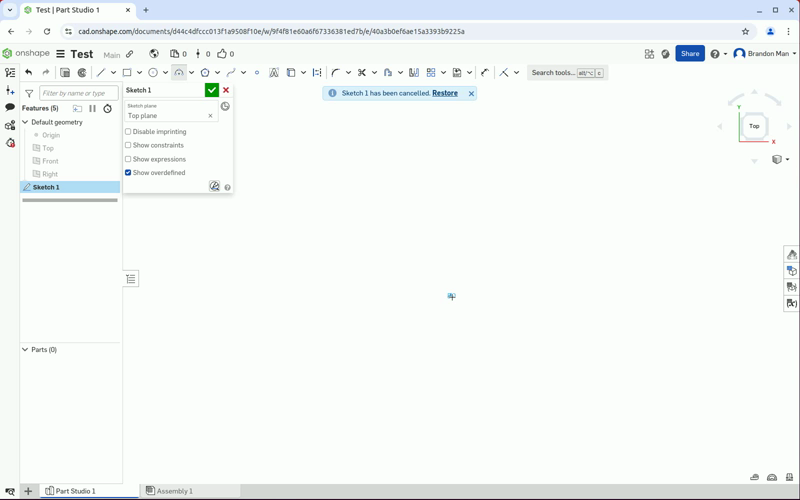
scroll(-6)
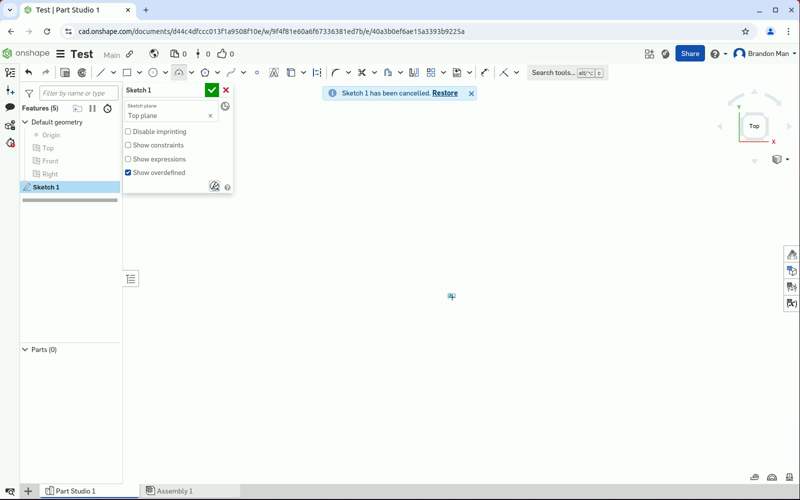
scroll(-6)
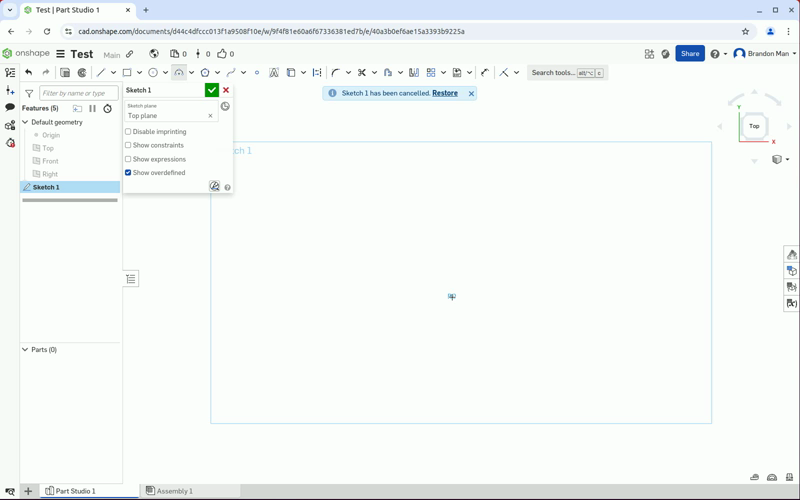
mouse_move(451, 296)
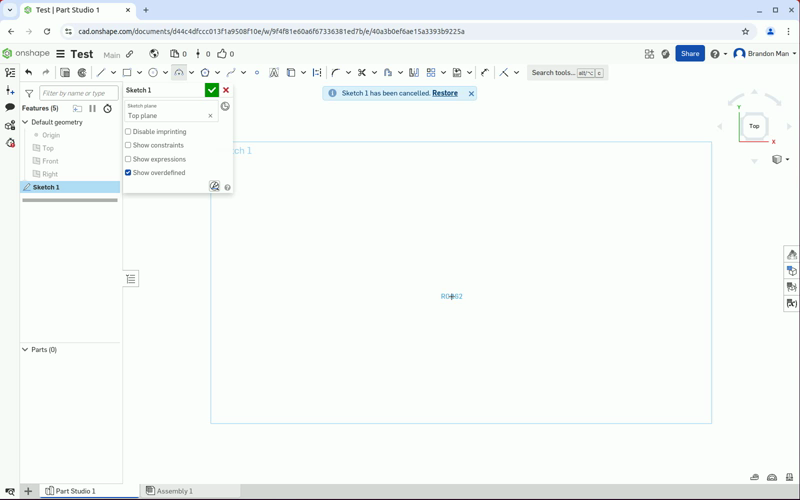
scroll(6)
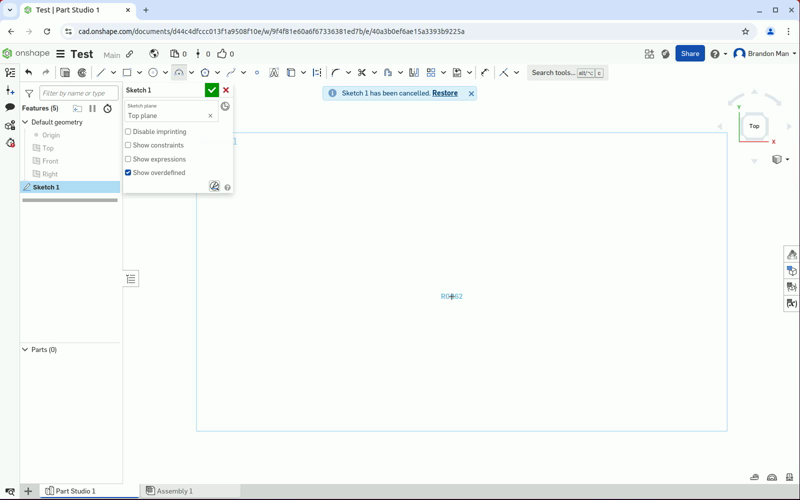
scroll(6)
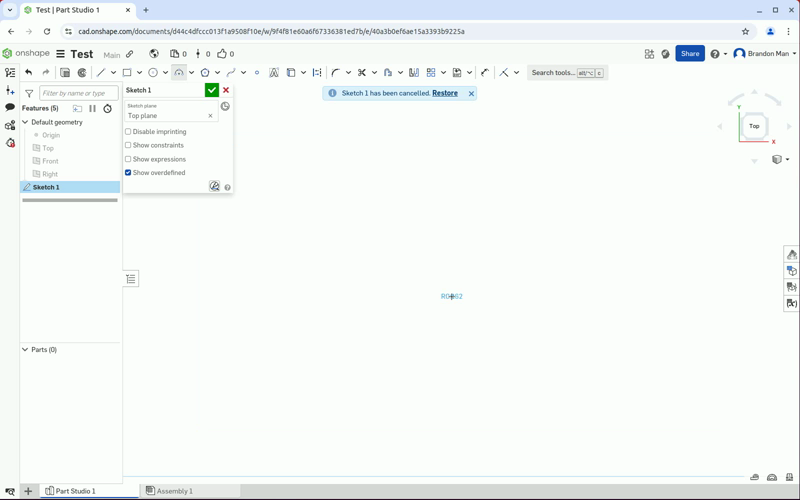
scroll(6)
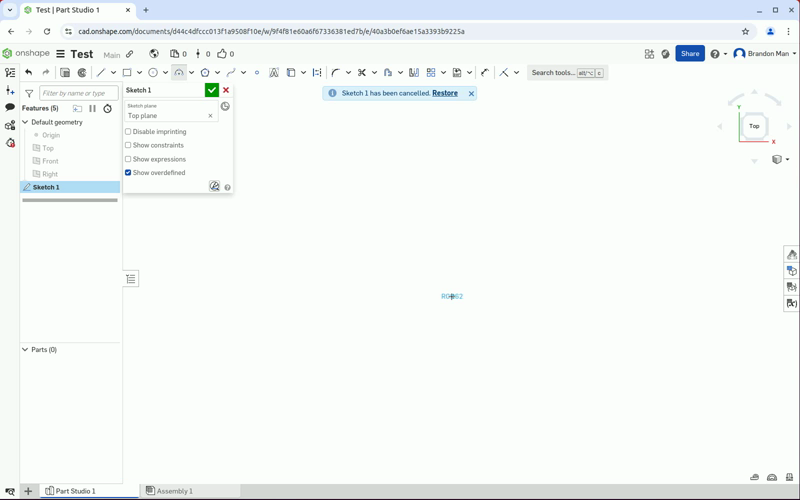
scroll(6)
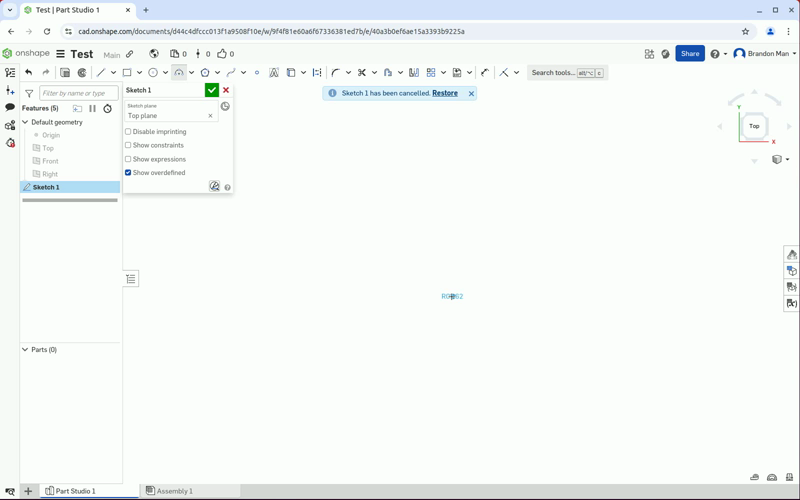
scroll(6)
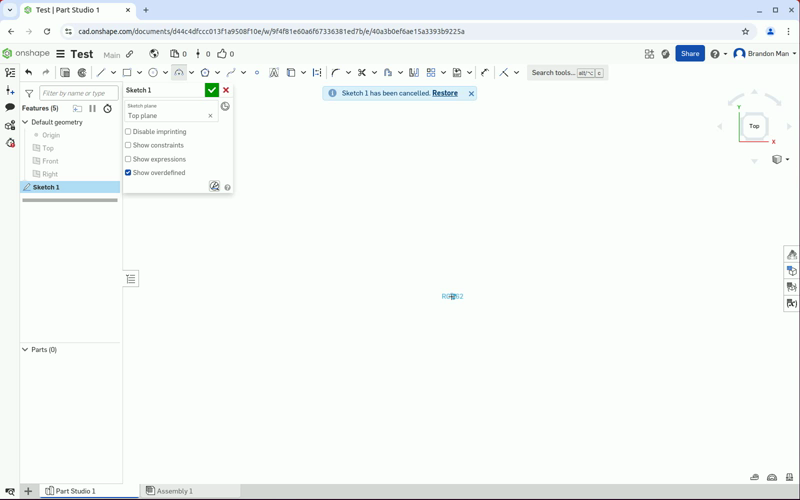
scroll(6)
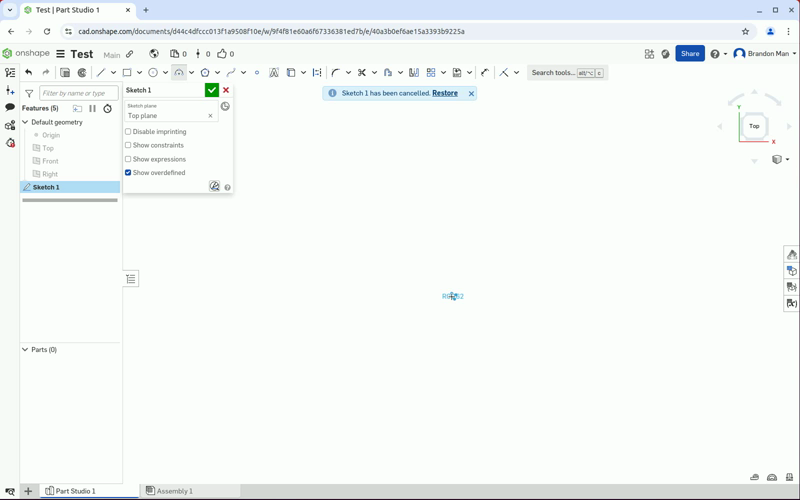
scroll(6)
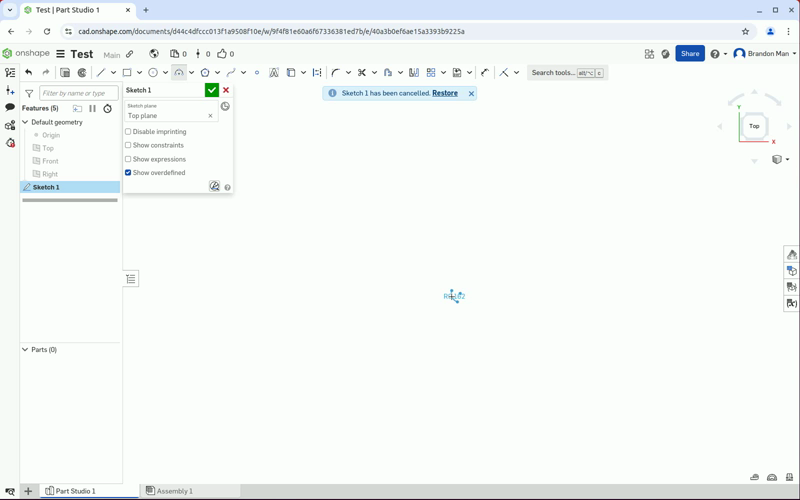
click(451, 296)
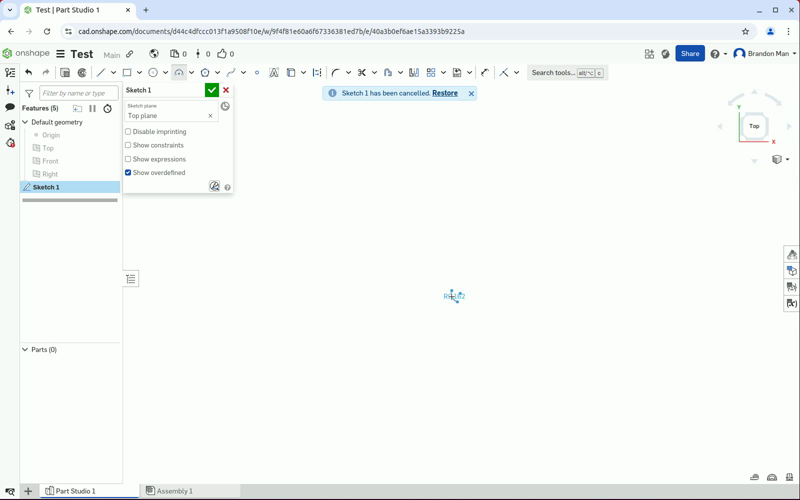
scroll(-6)
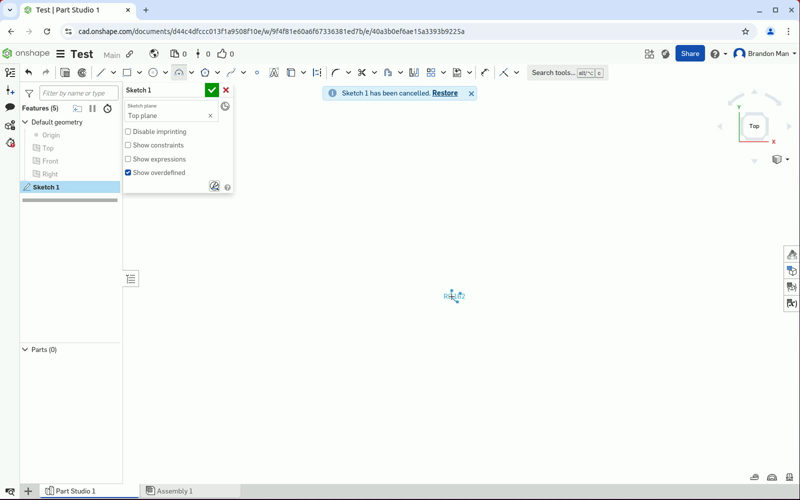
scroll(-6)
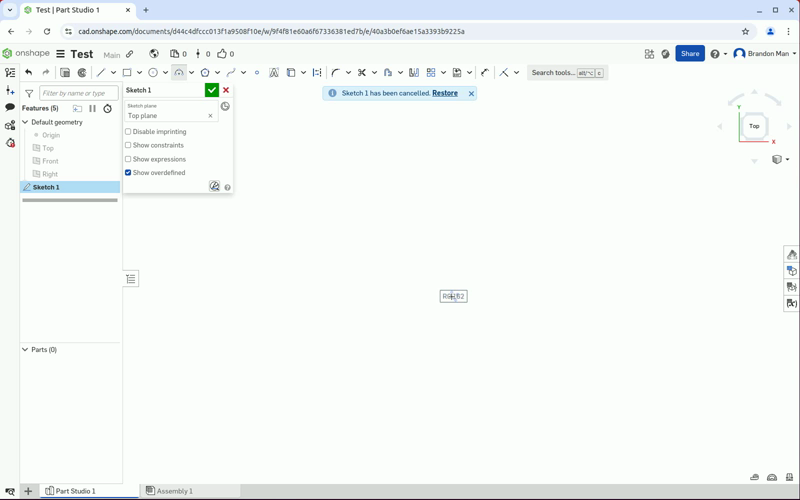
scroll(-6)
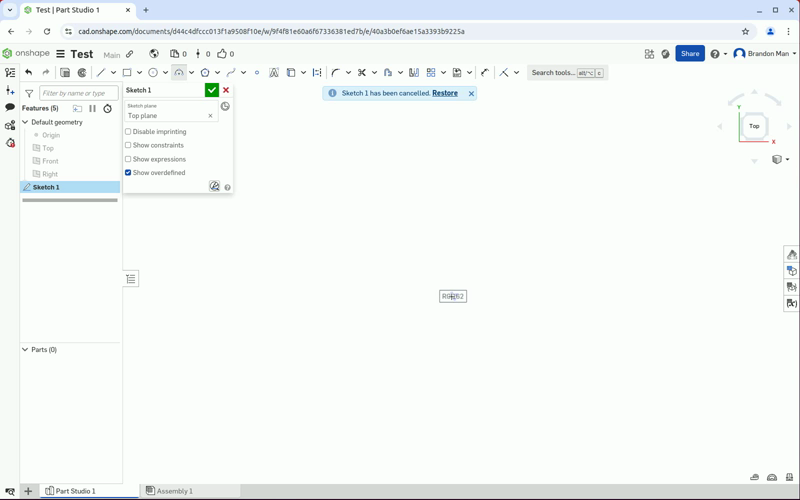
scroll(-6)
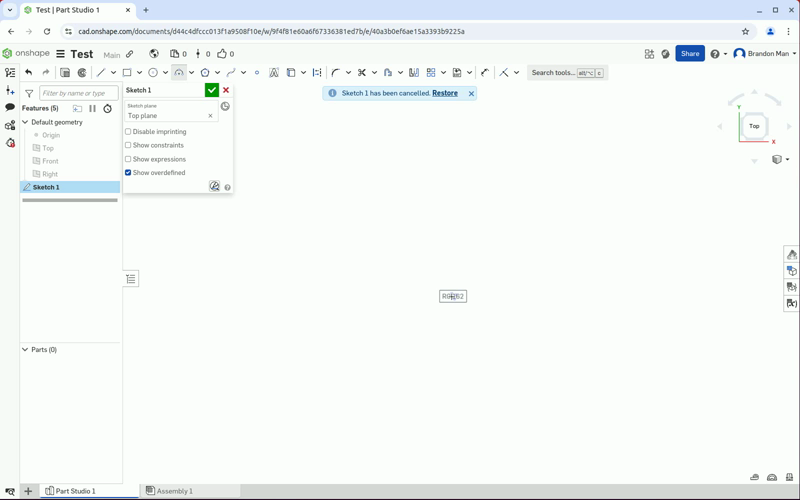
scroll(-6)
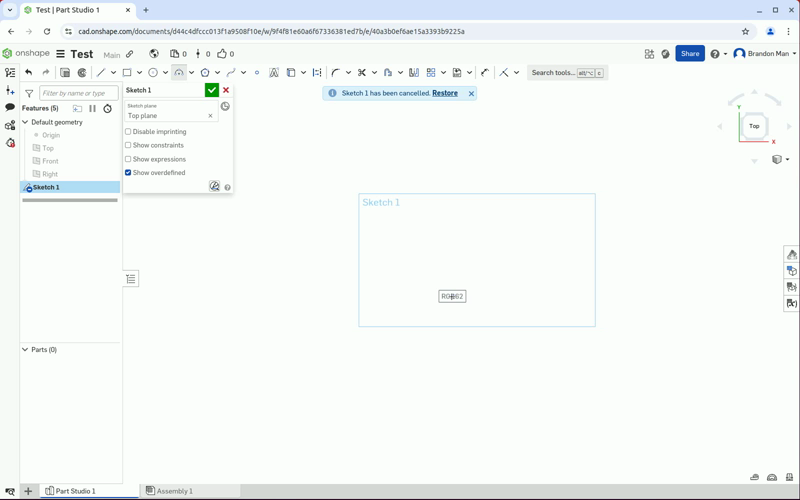
scroll(-6)
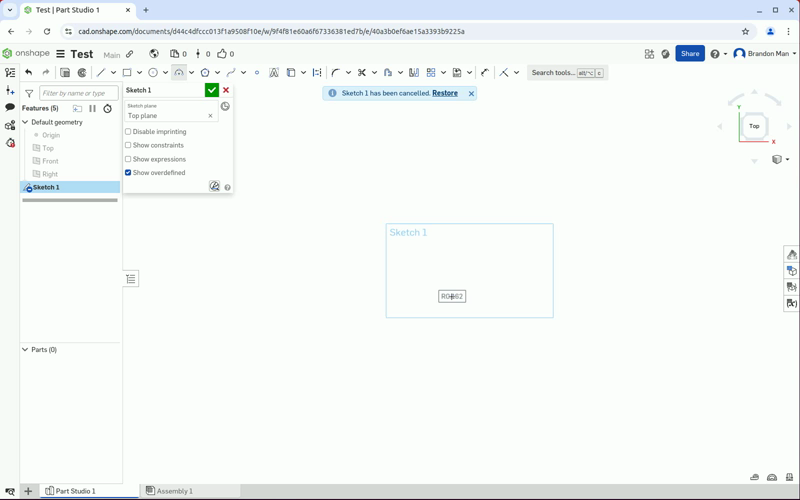
scroll(-6)
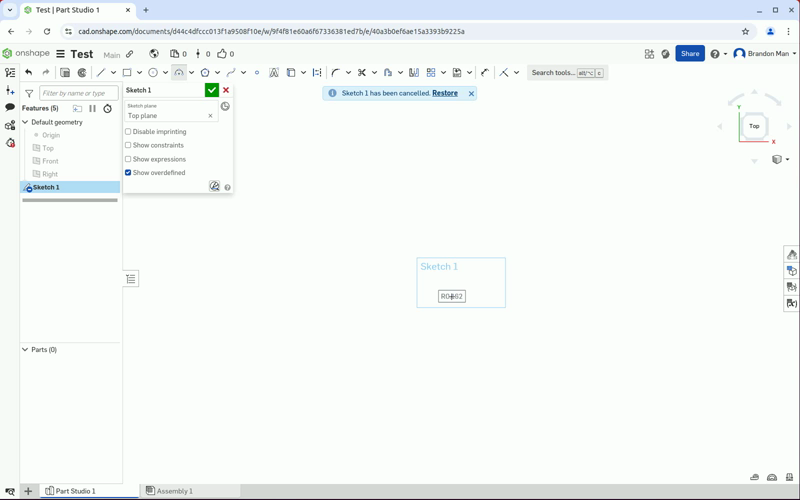
key_up(shift)
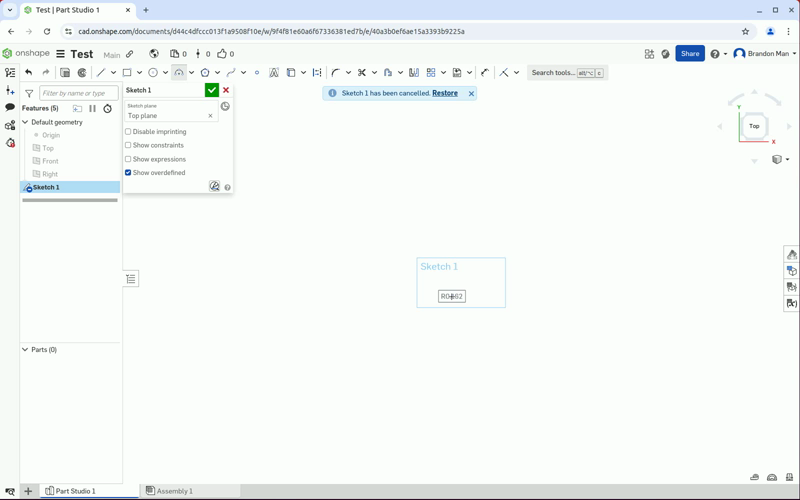
key(esc)
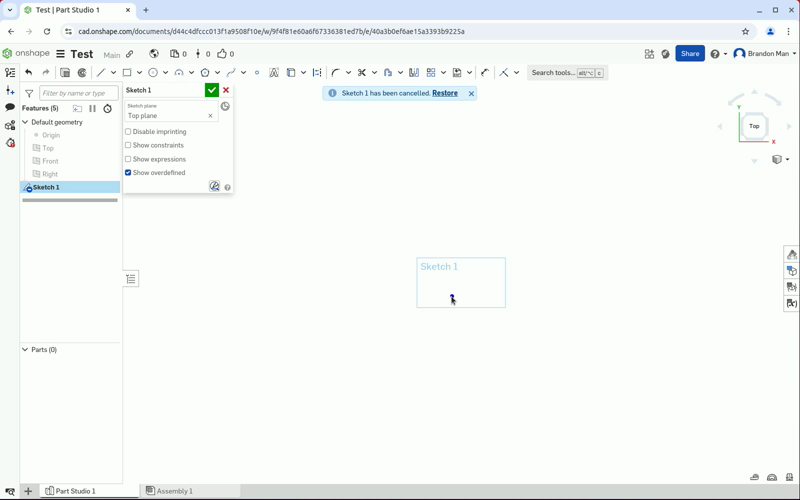
key(l)
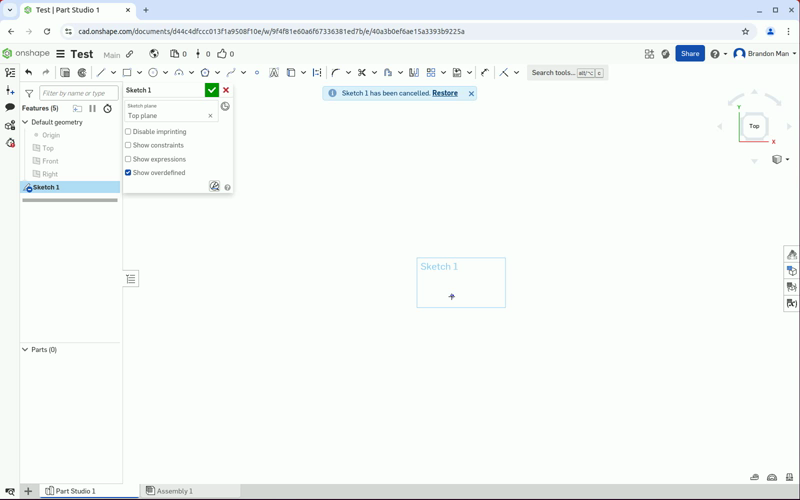
mouse_move(452, 296)
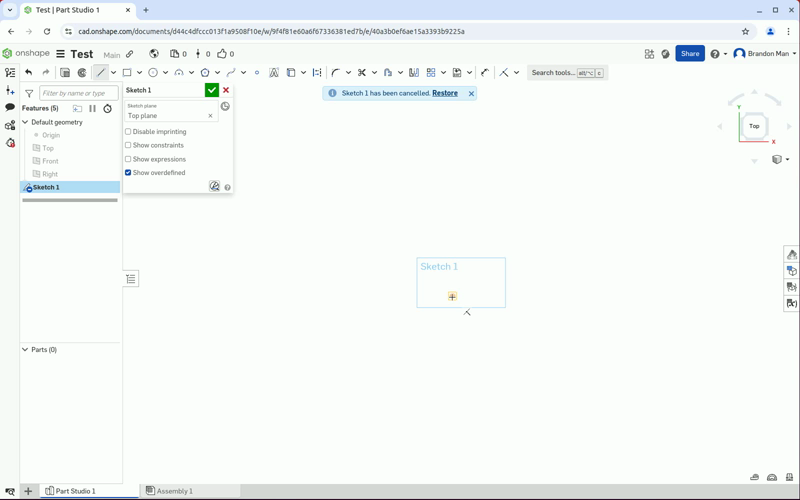
scroll(6)
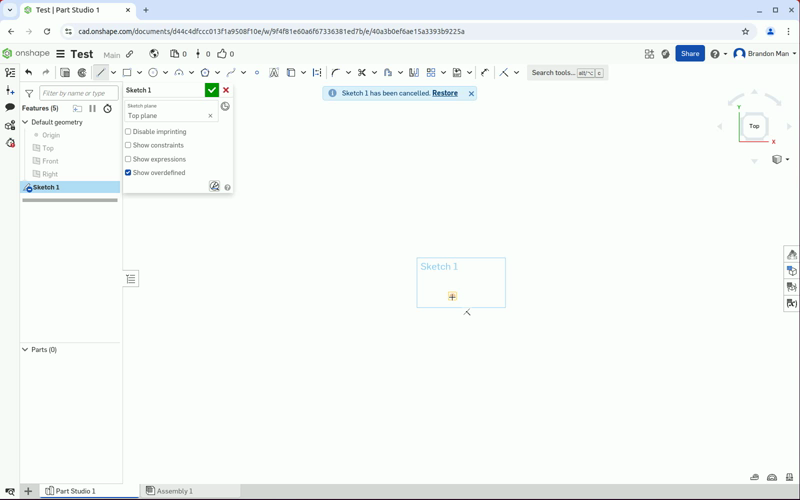
scroll(6)
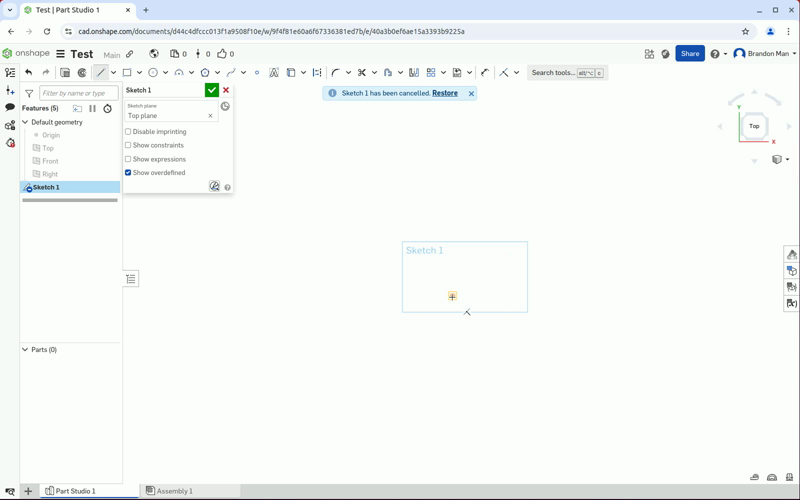
scroll(6)
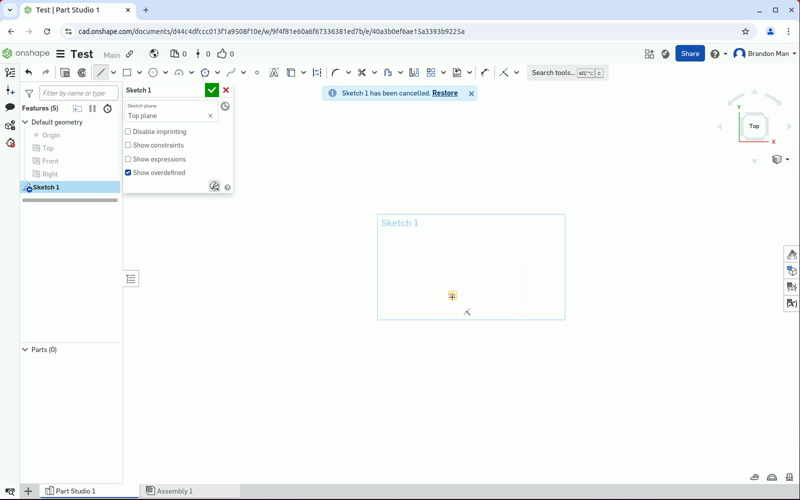
scroll(6)
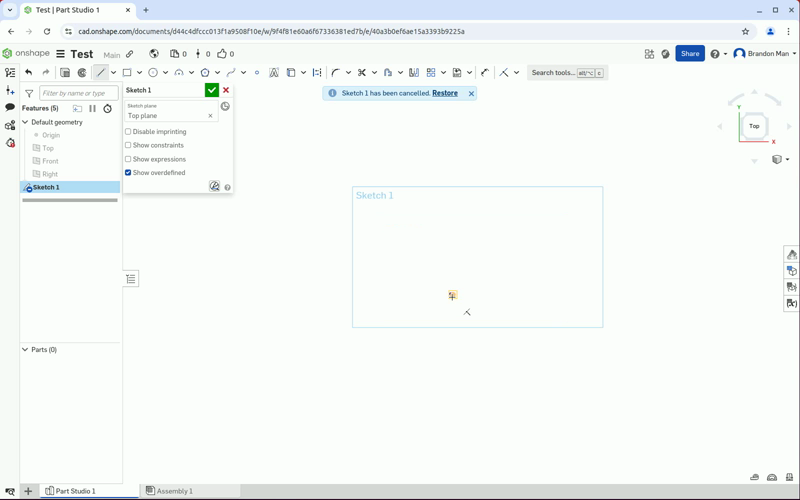
scroll(6)
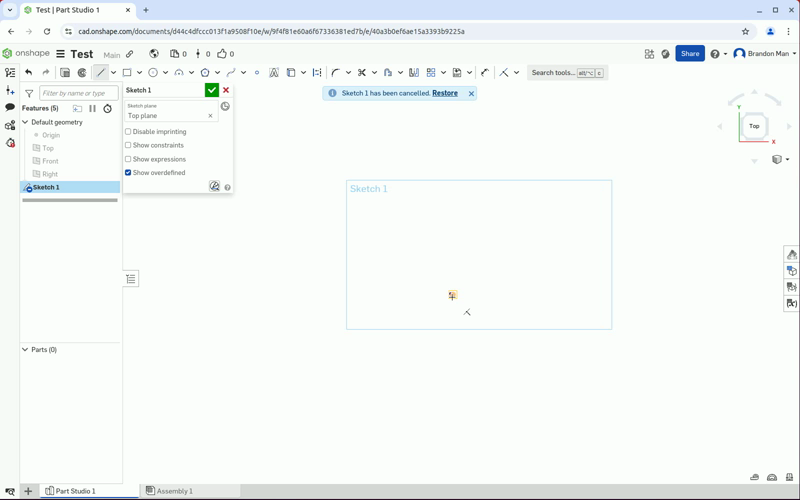
scroll(6)
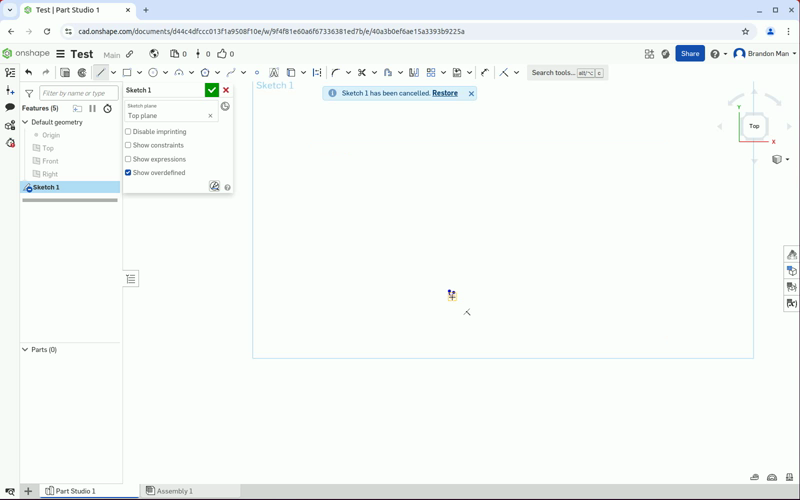
scroll(6)
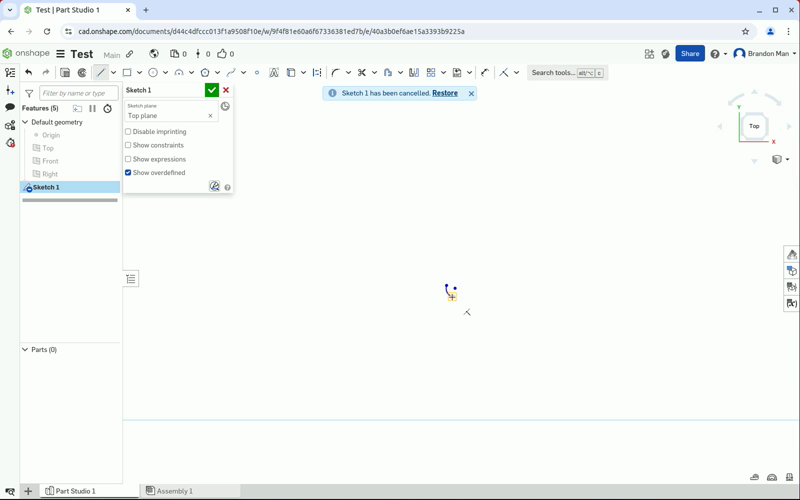
click(452, 296)
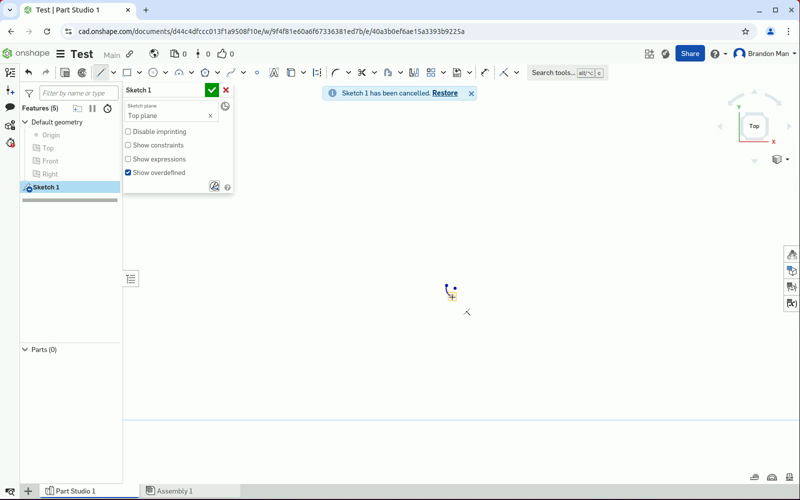
scroll(-6)
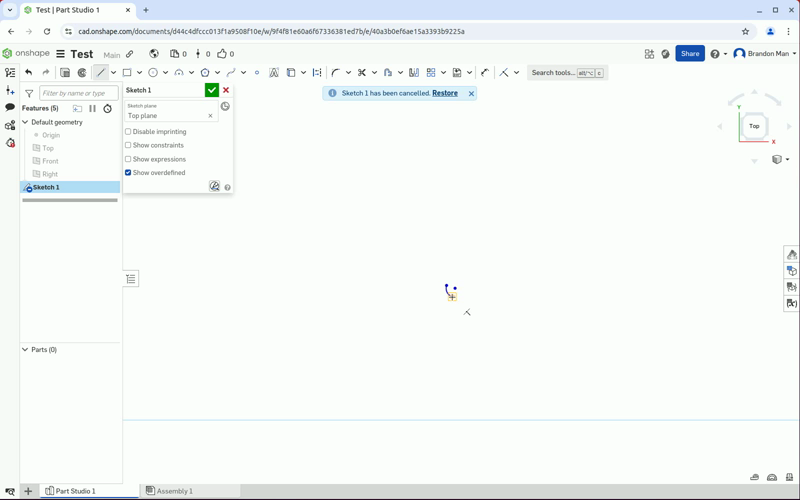
scroll(-6)
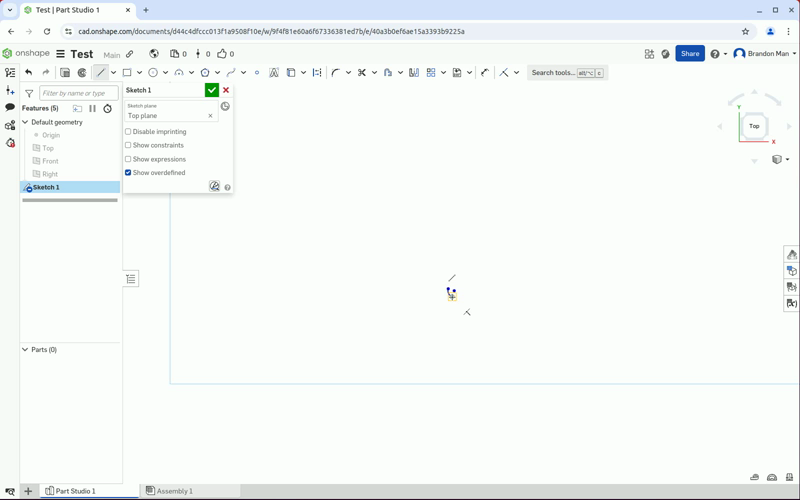
scroll(-6)
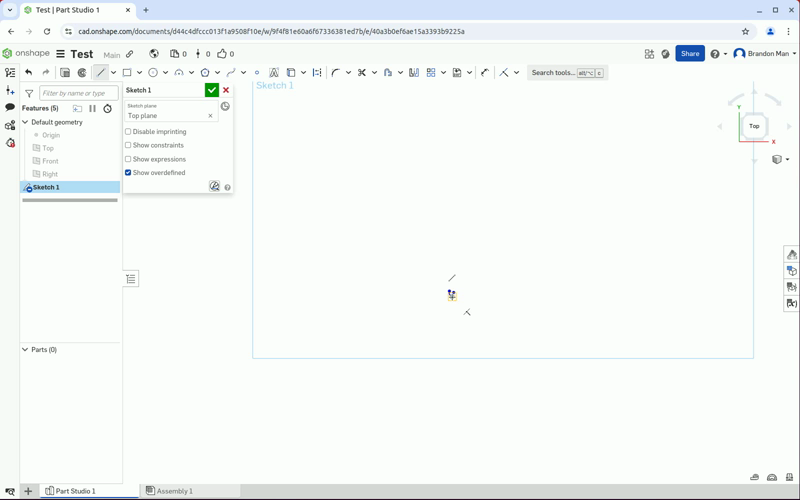
scroll(-6)
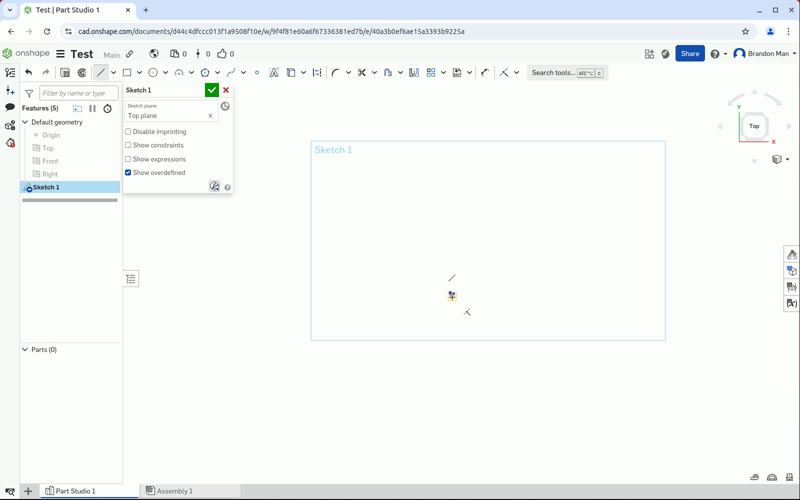
scroll(-6)
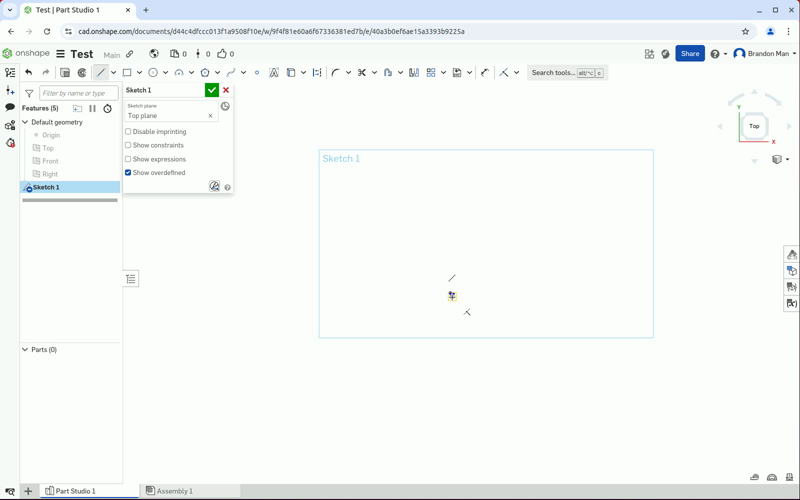
scroll(-6)
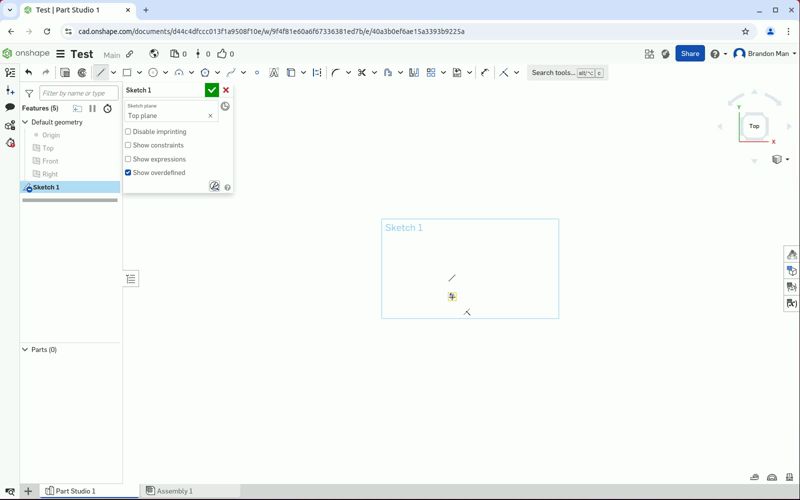
scroll(-6)
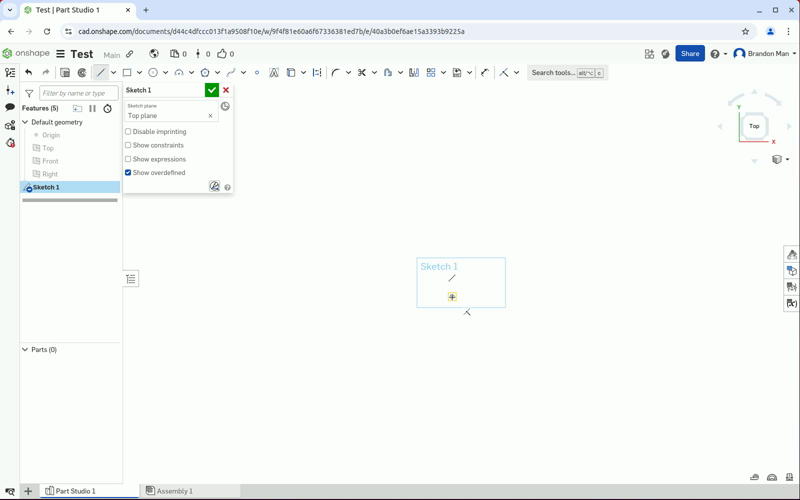
key_down(shift)
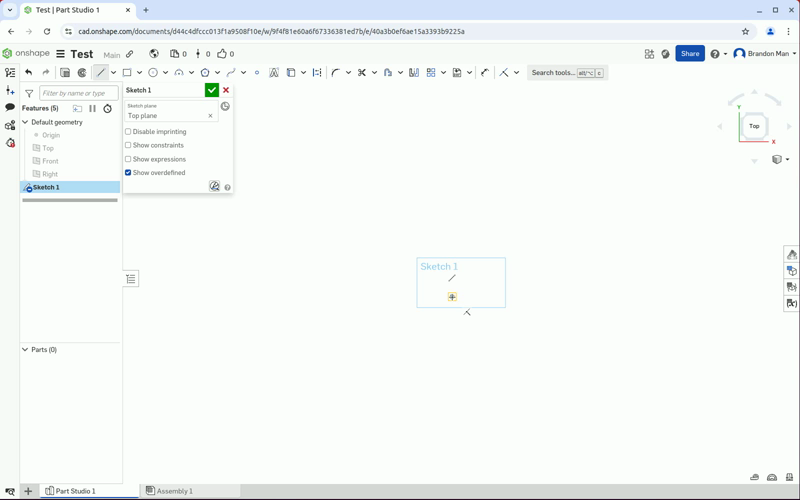
mouse_move(482, 296)
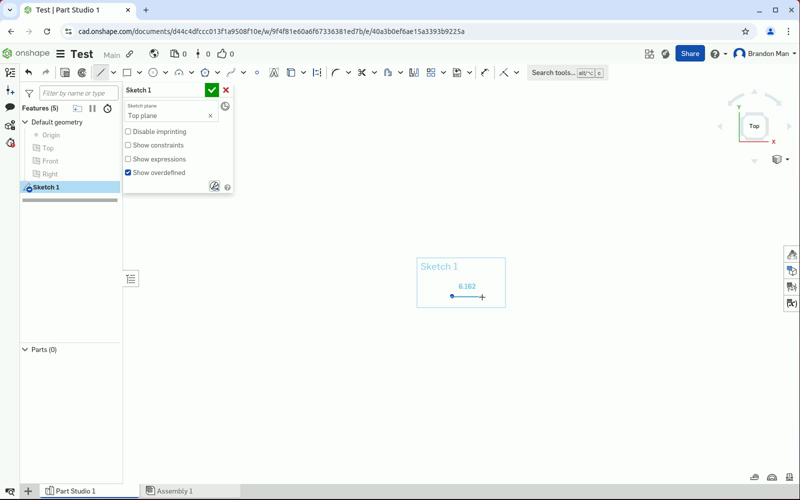
mouse_move(469, 296)
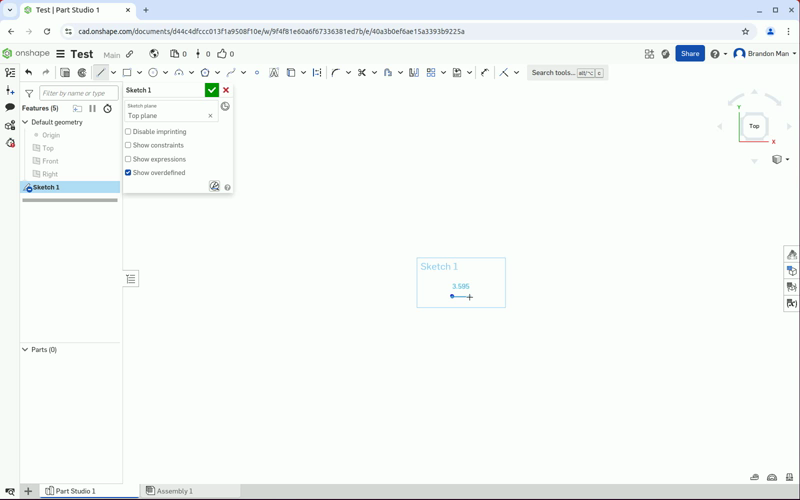
click(469, 296)
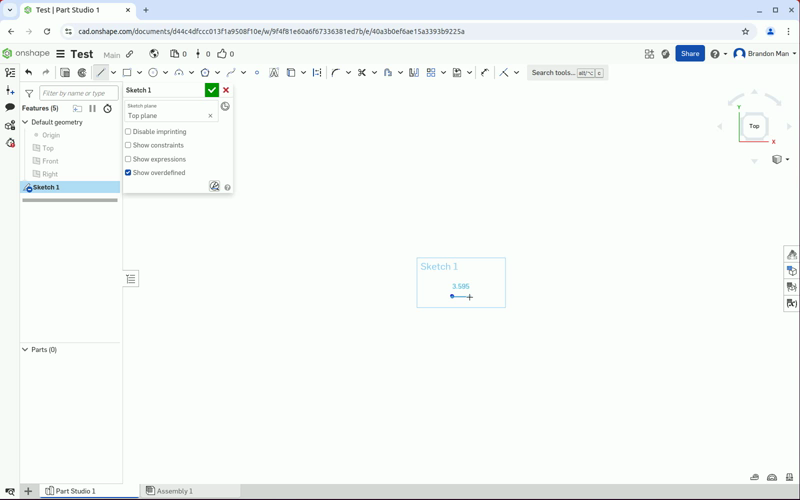
key_up(shift)
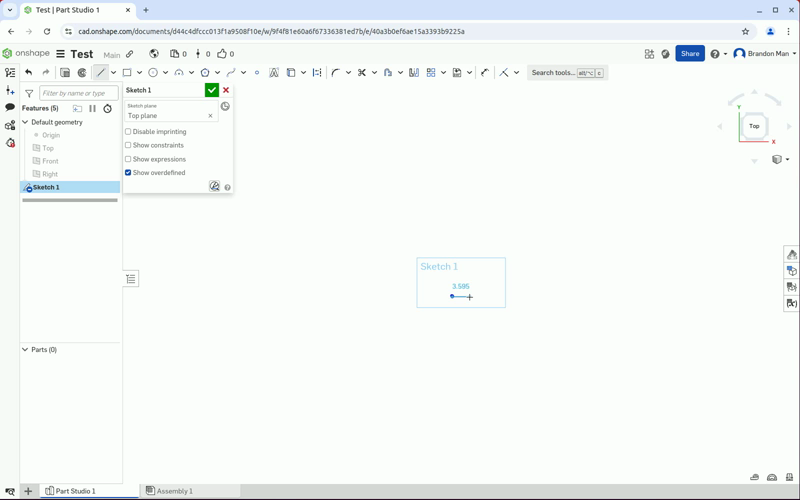
key(esc)
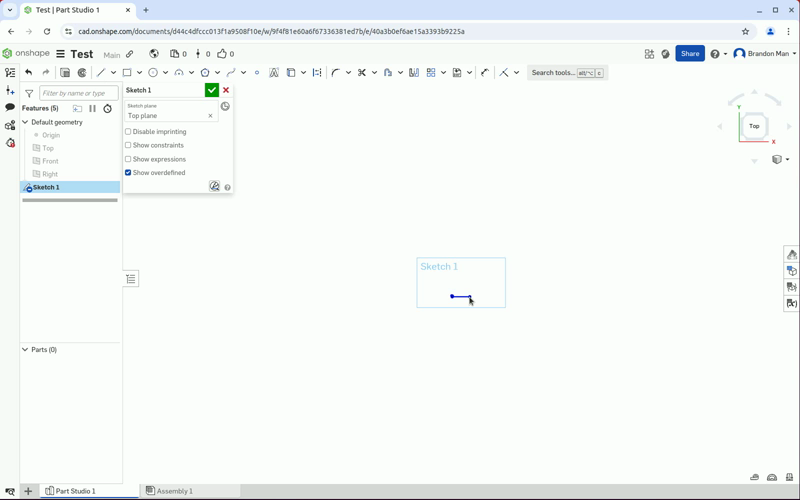
key(a)
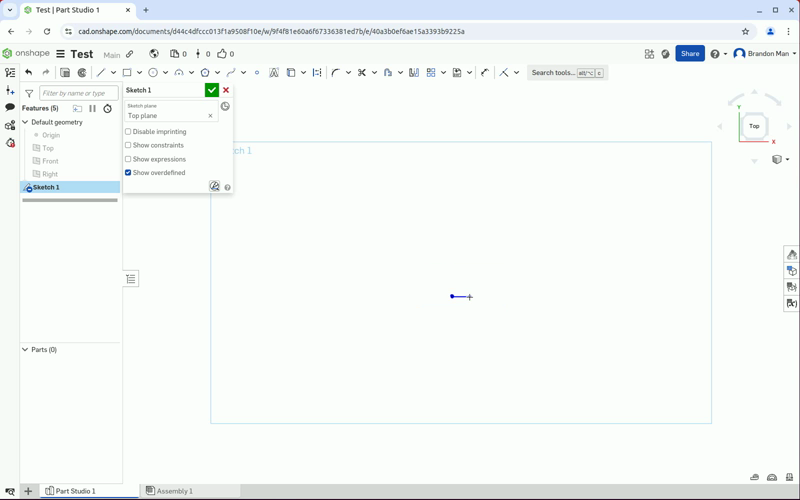
mouse_move(469, 296)
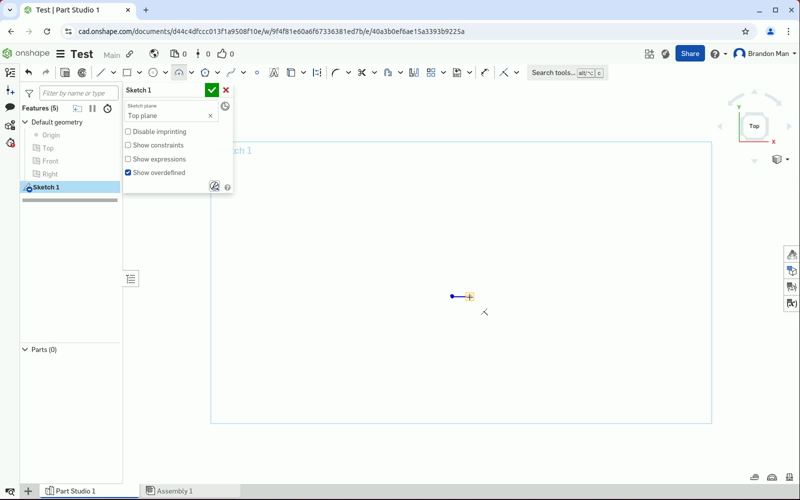
click(469, 296)
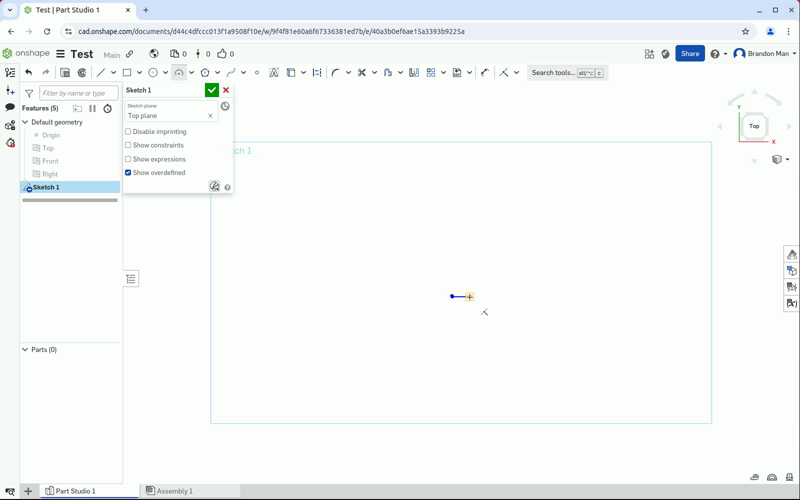
key_down(shift)
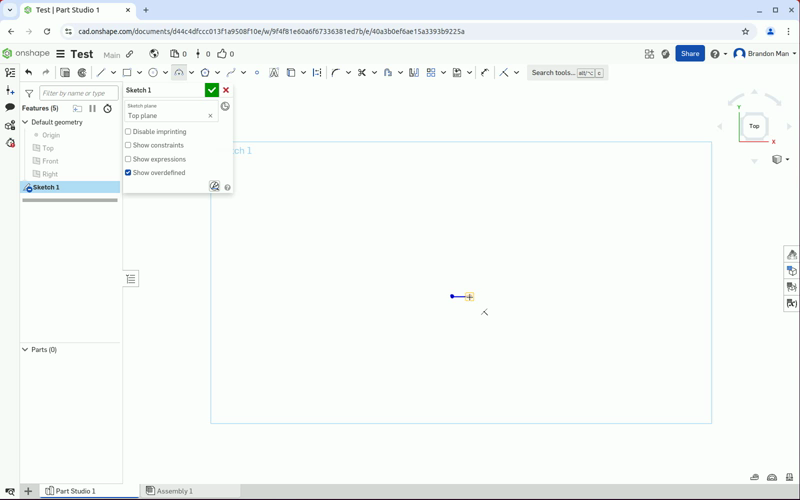
mouse_move(470, 295)
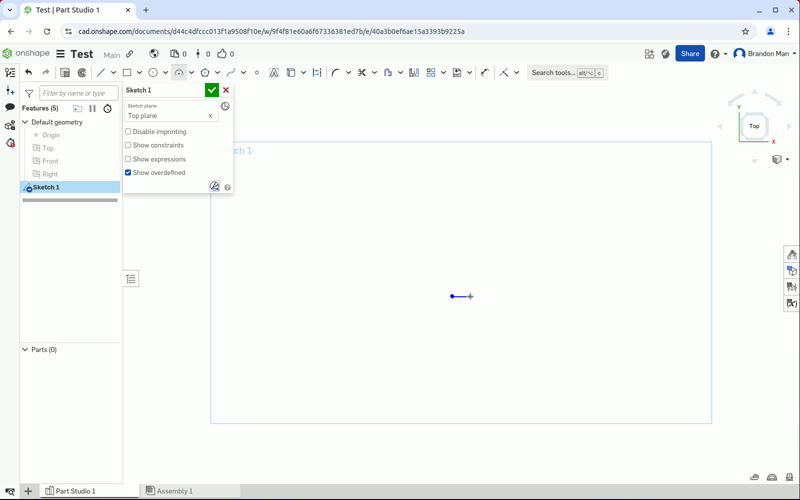
scroll(6)
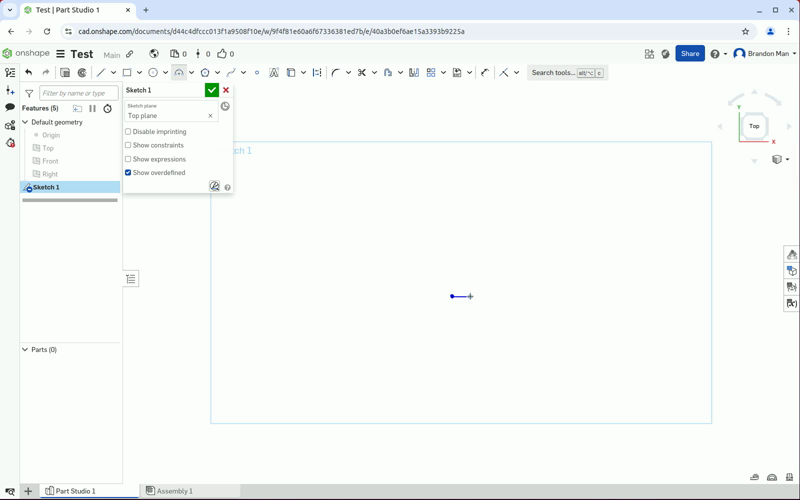
scroll(6)
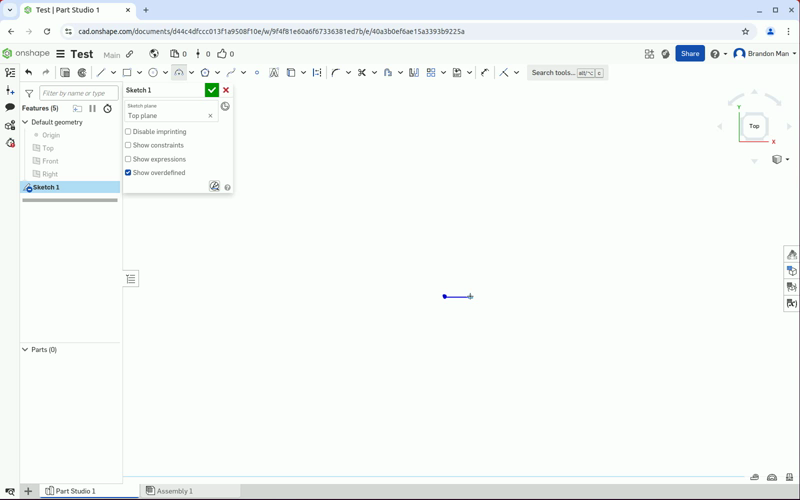
scroll(6)
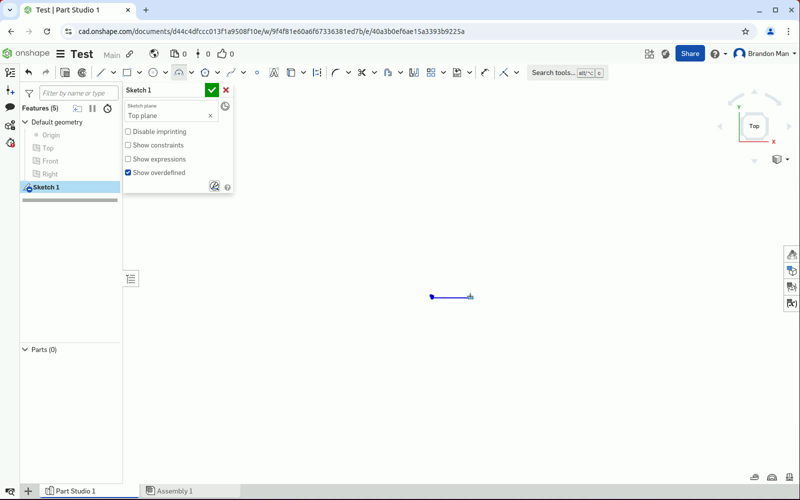
scroll(6)
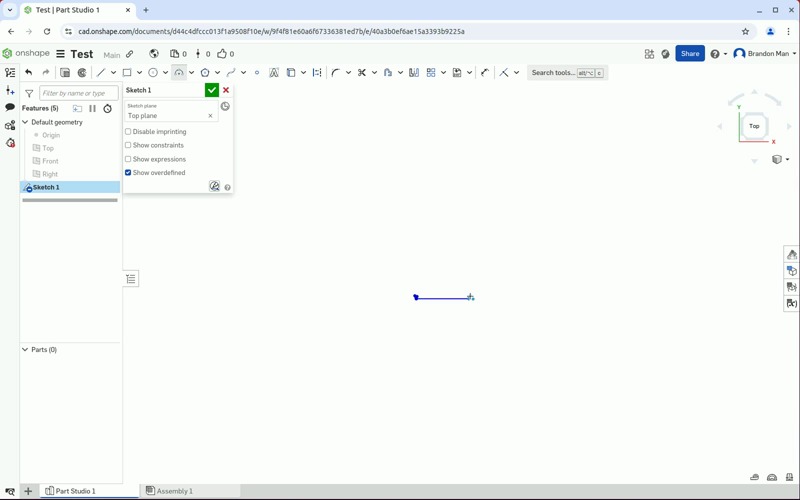
scroll(6)
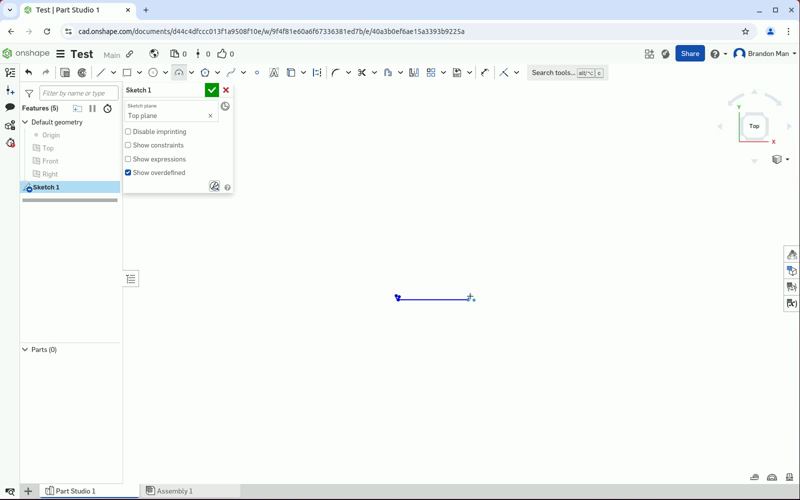
scroll(6)
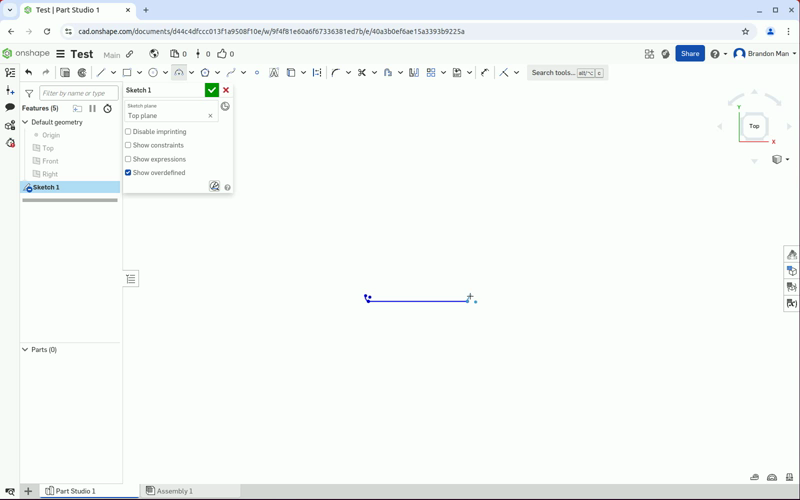
scroll(6)
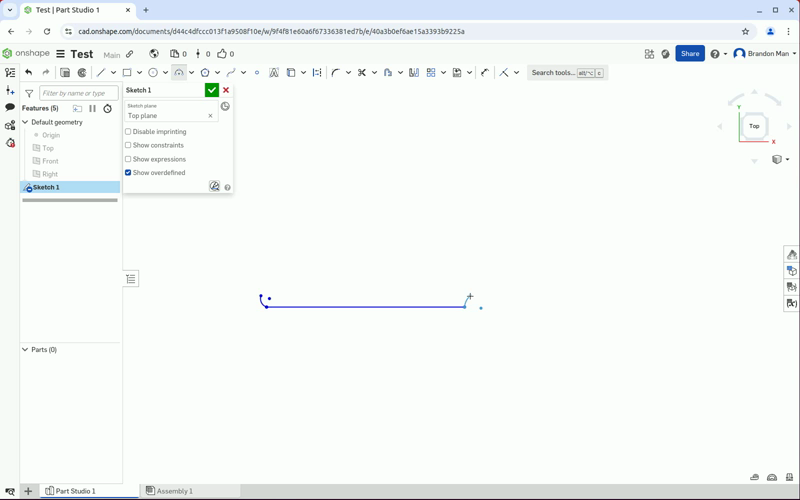
click(470, 295)
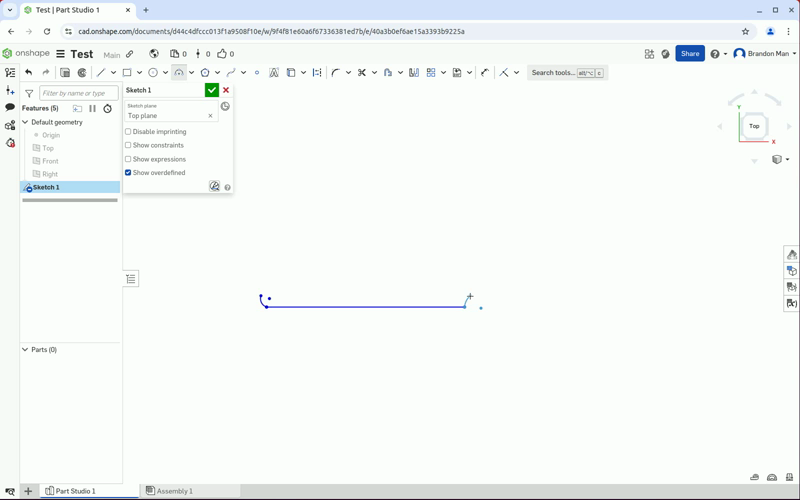
scroll(-6)
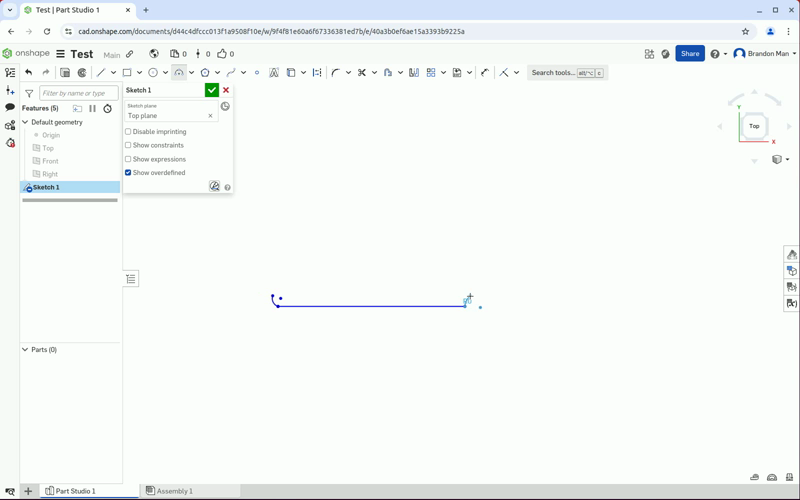
scroll(-6)
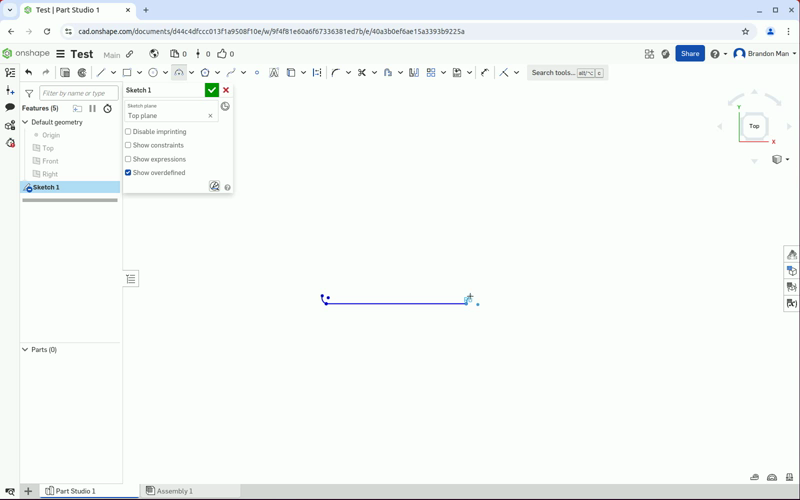
scroll(-6)
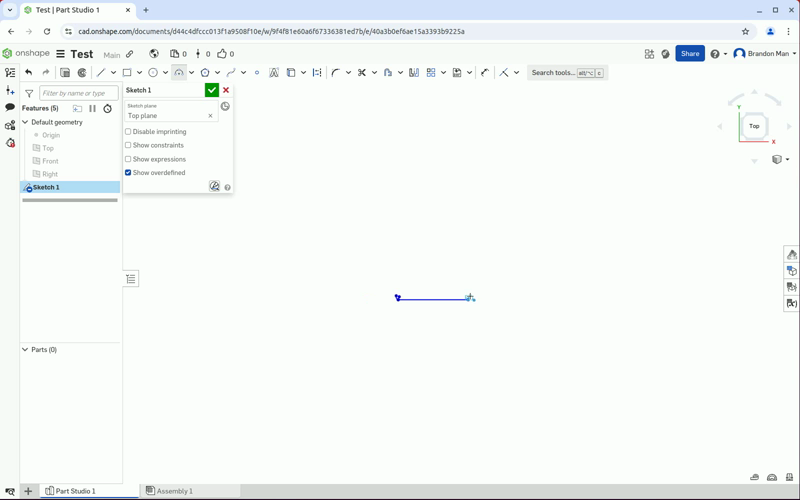
scroll(-6)
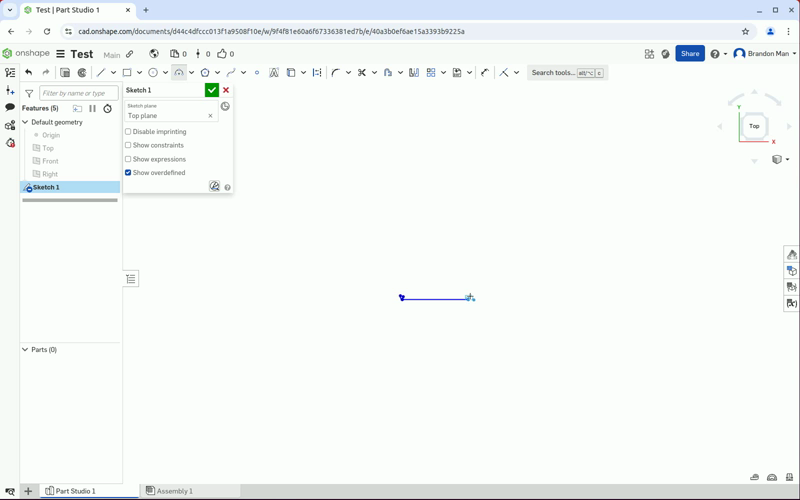
scroll(-6)
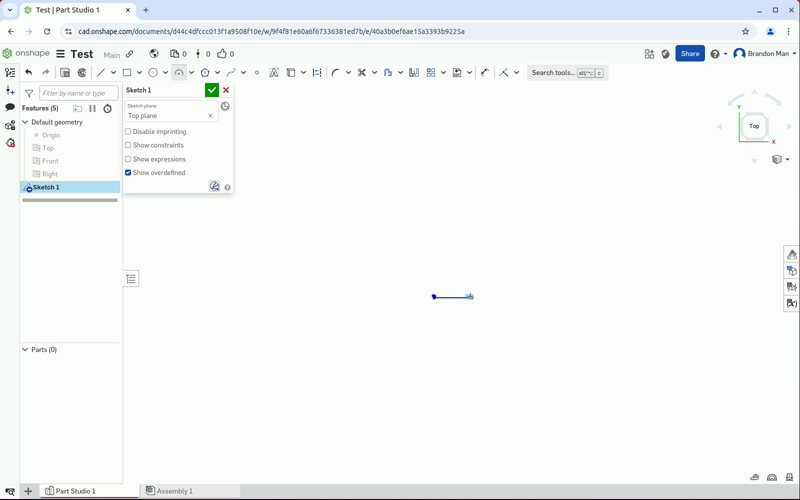
scroll(-6)
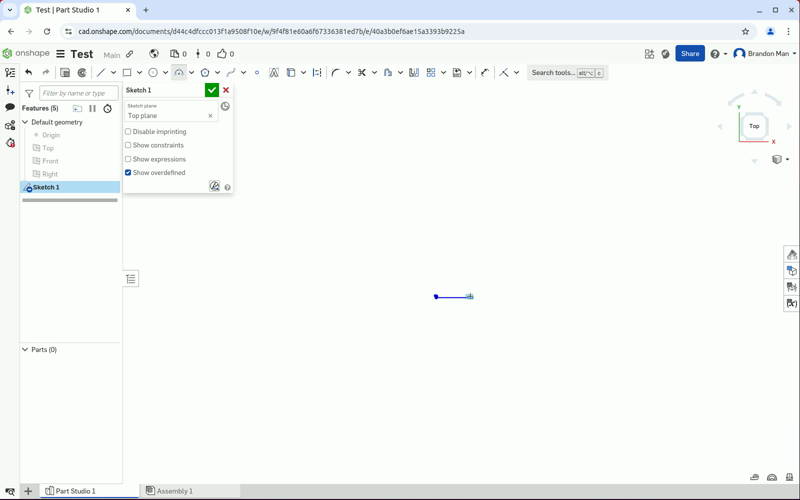
scroll(-6)
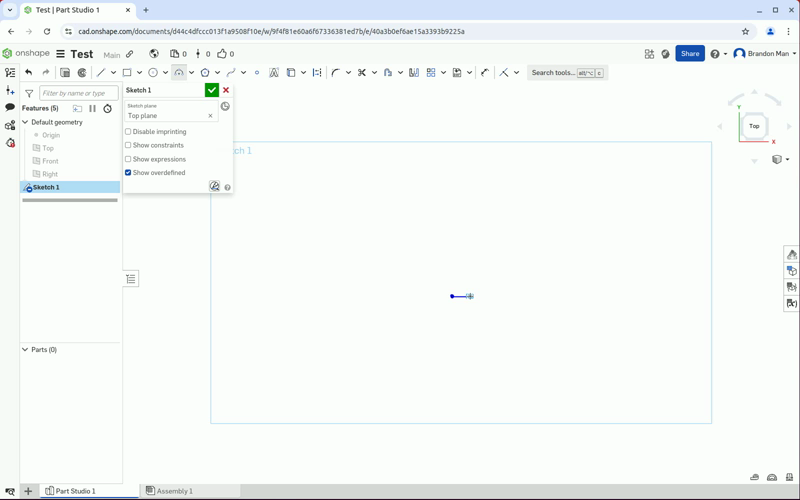
mouse_move(470, 296)
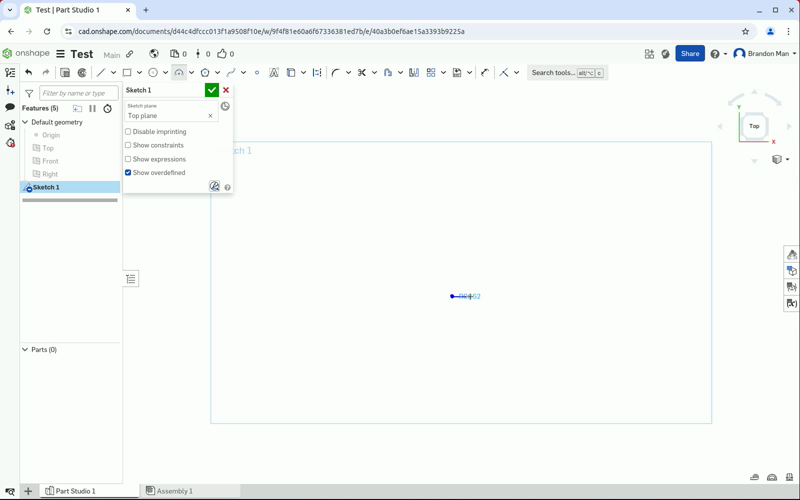
scroll(6)
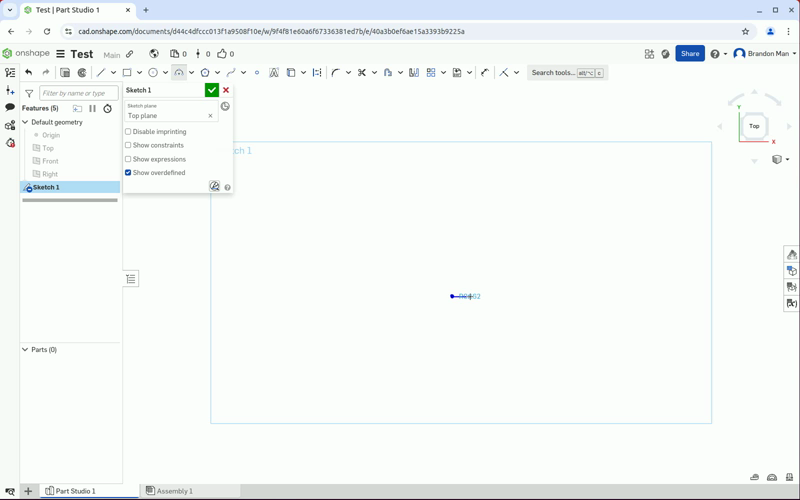
scroll(6)
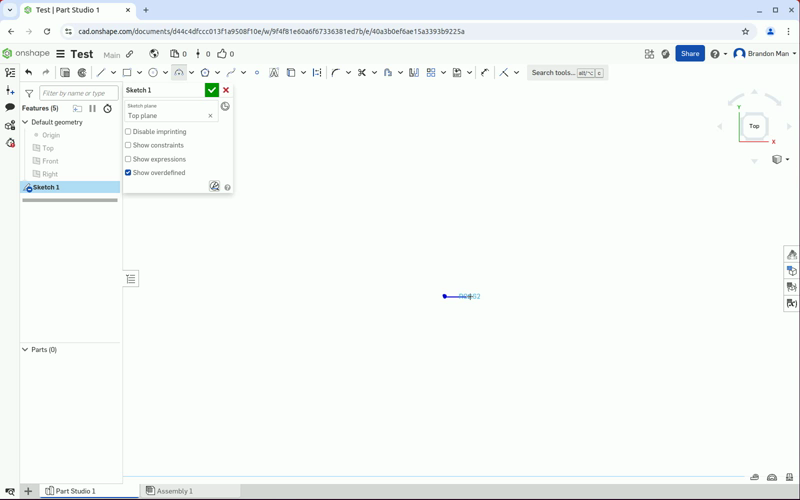
scroll(6)
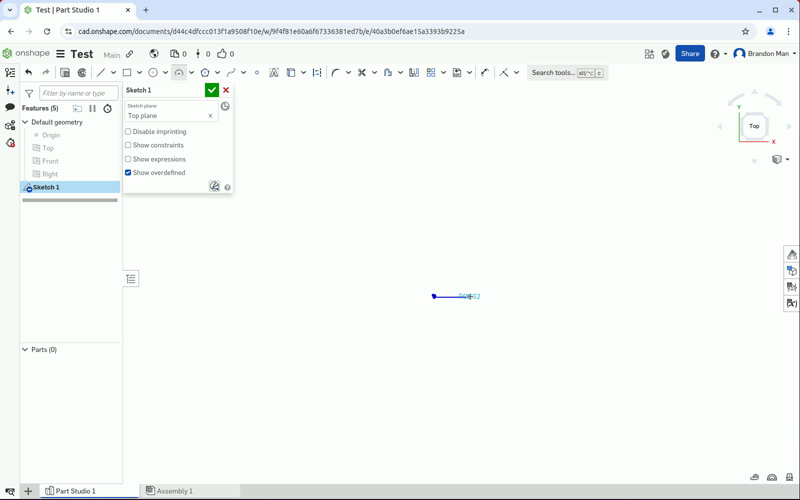
scroll(6)
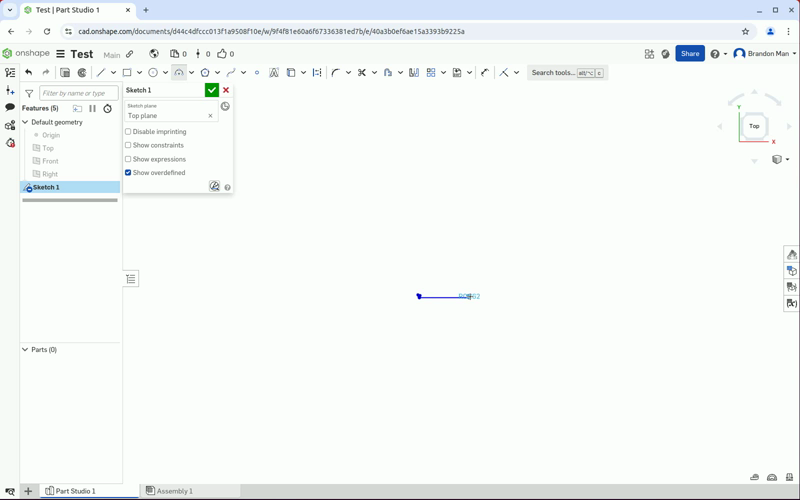
scroll(6)
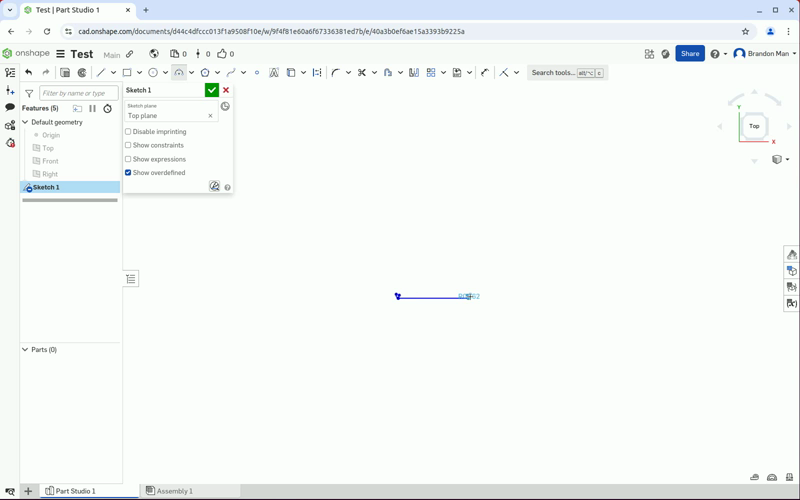
scroll(6)
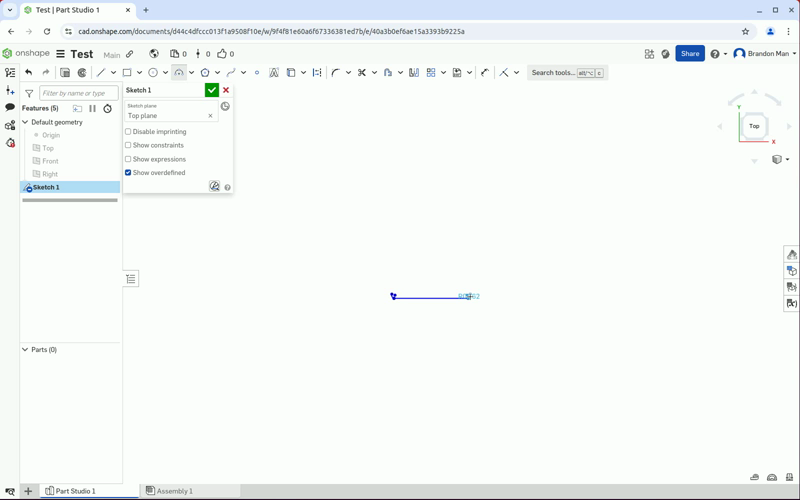
scroll(6)
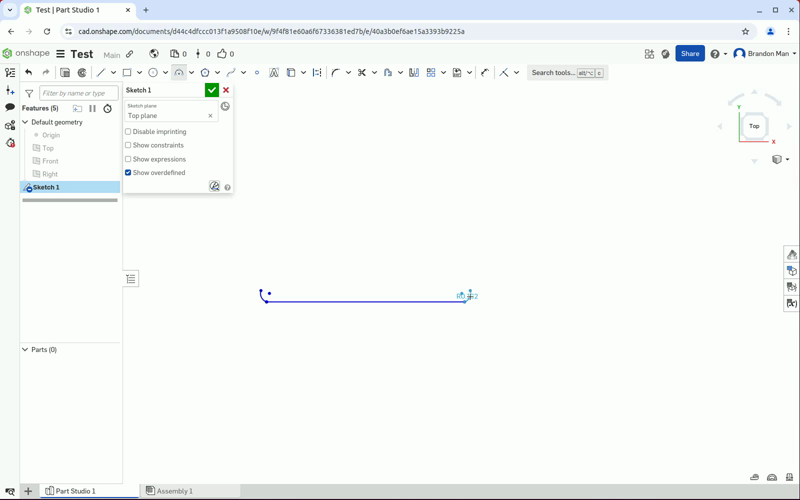
click(470, 296)
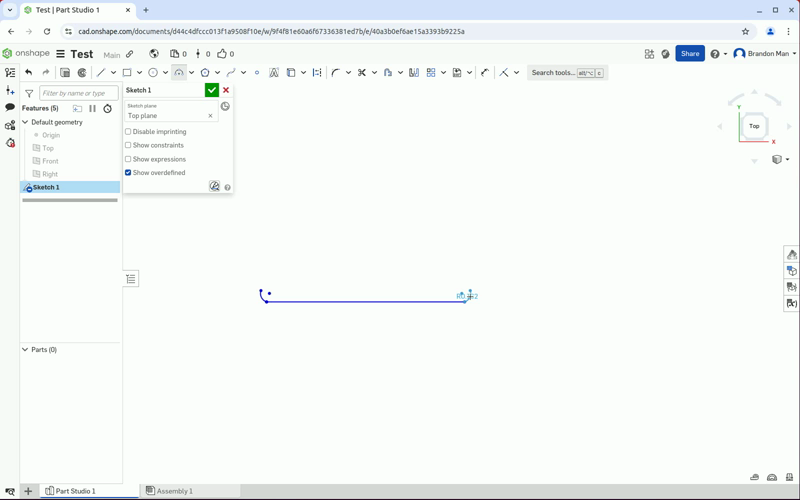
scroll(-6)
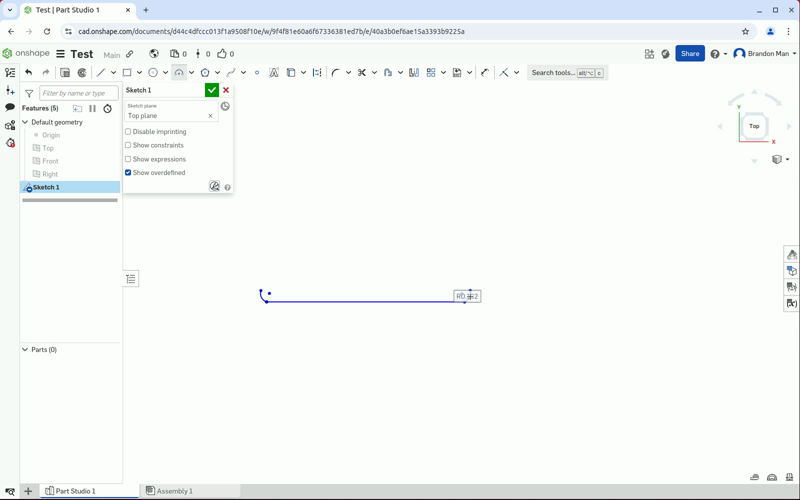
scroll(-6)
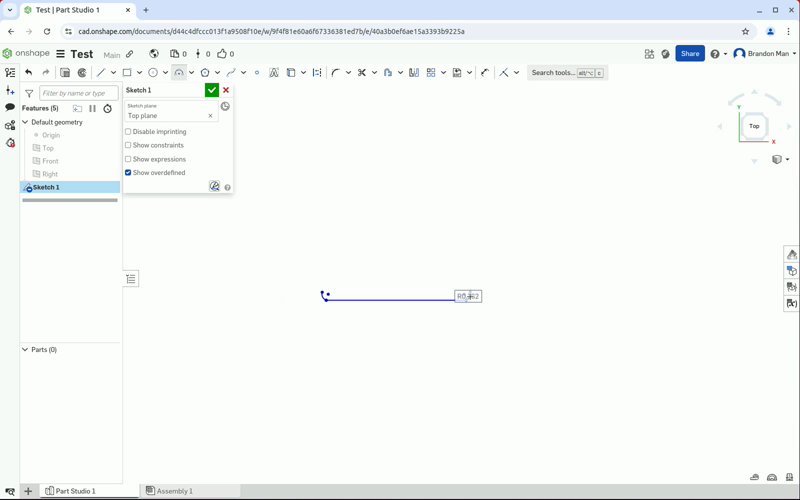
scroll(-6)
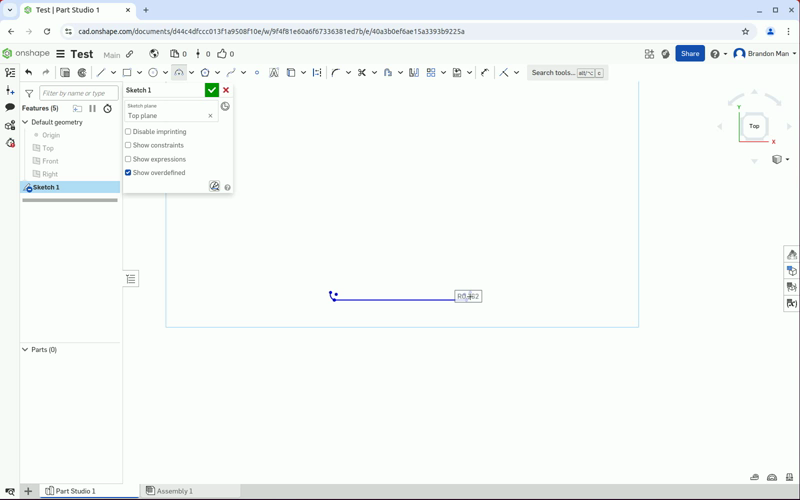
scroll(-6)
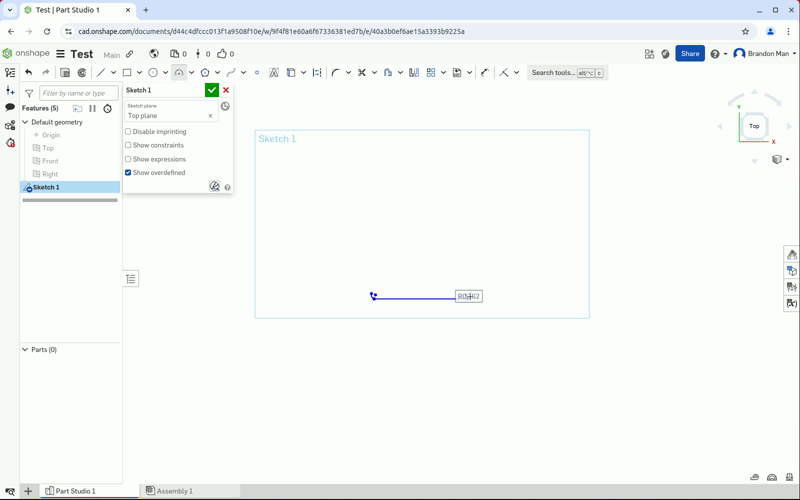
scroll(-6)
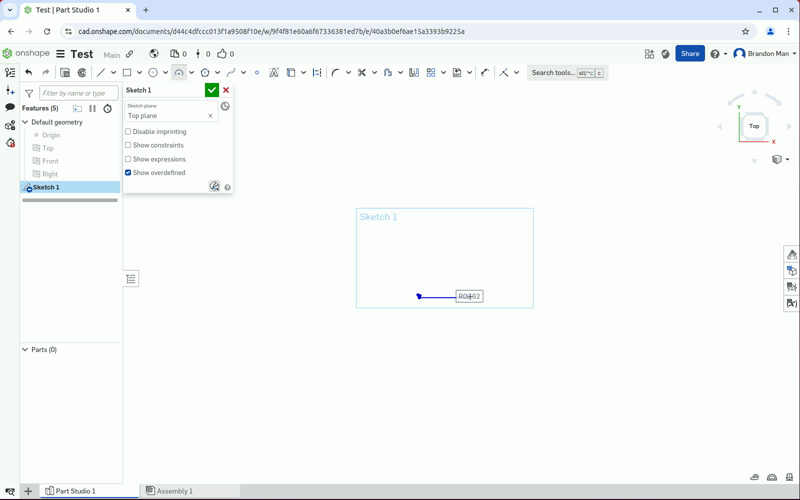
scroll(-6)
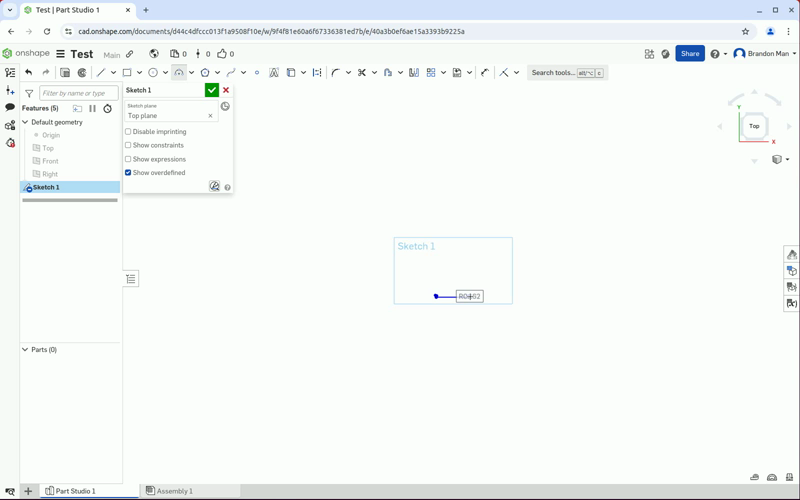
scroll(-6)
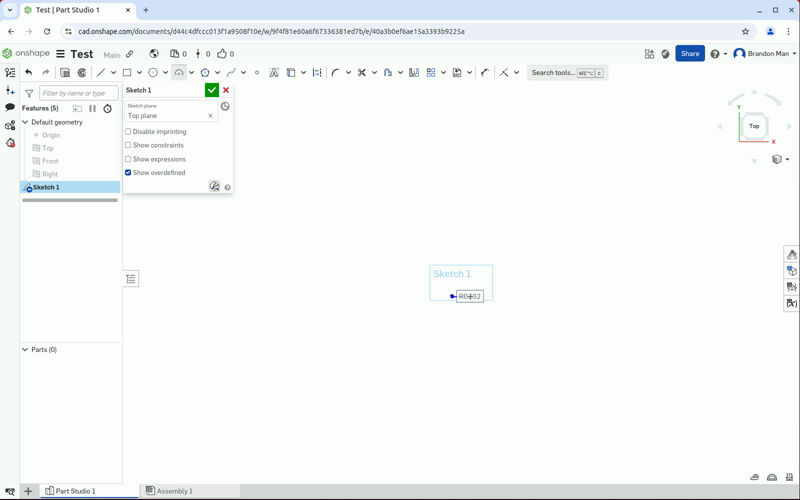
key_up(shift)
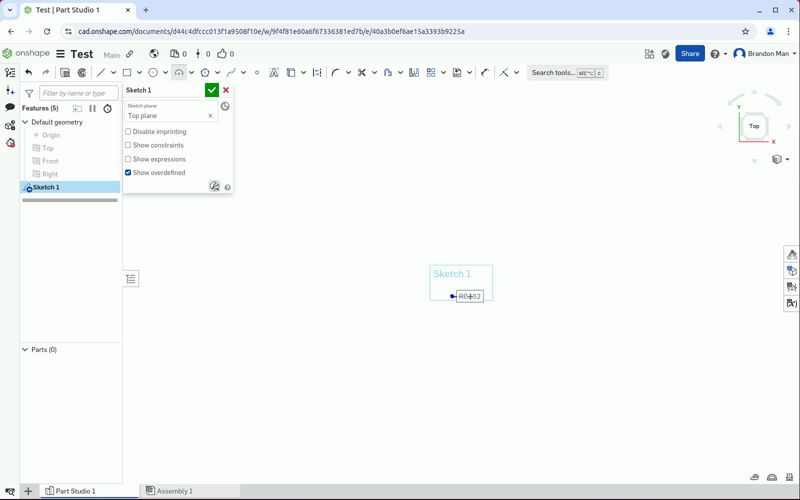
key(esc)
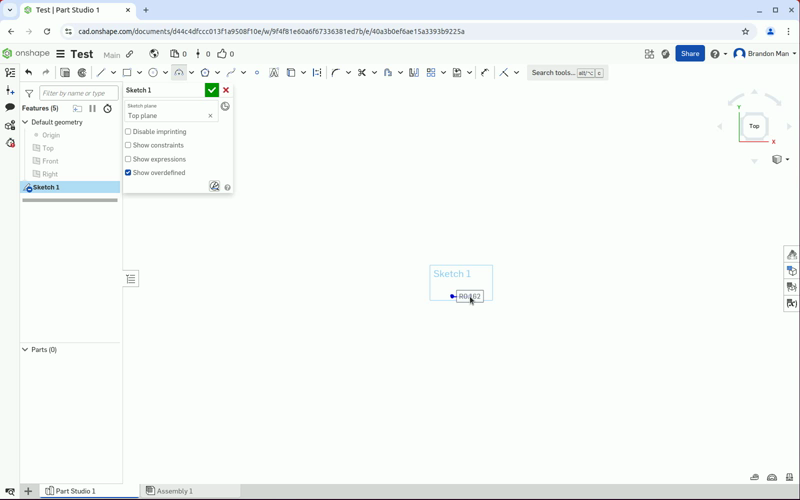
key(l)
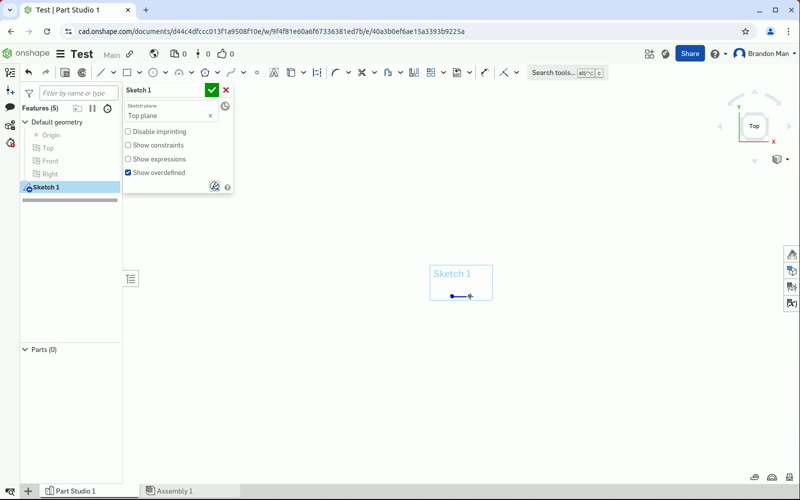
mouse_move(470, 295)
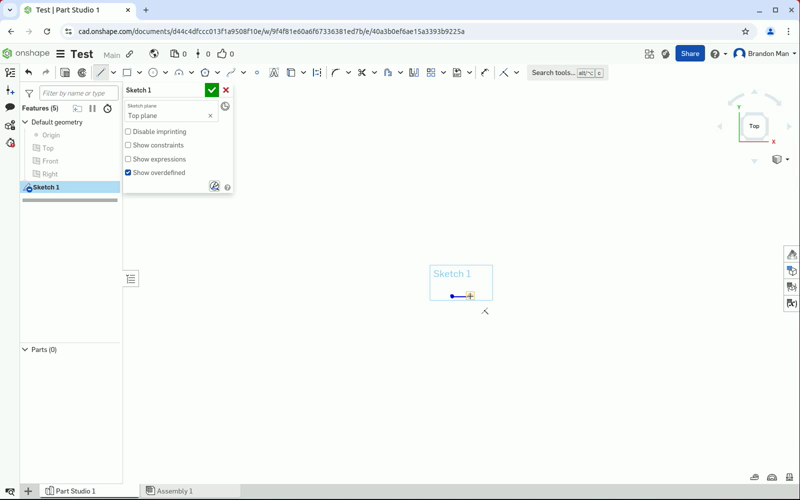
scroll(6)
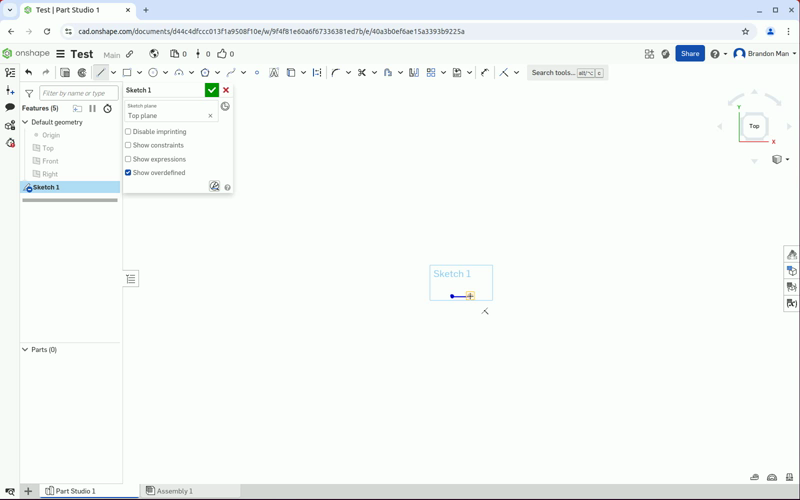
scroll(6)
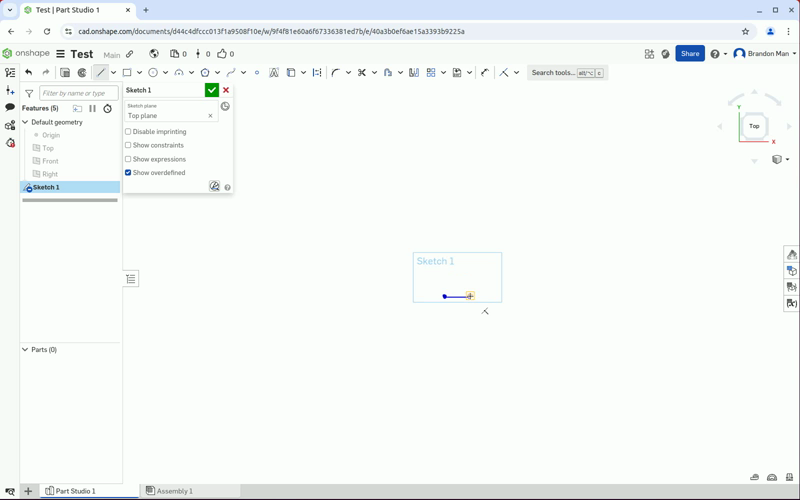
scroll(6)
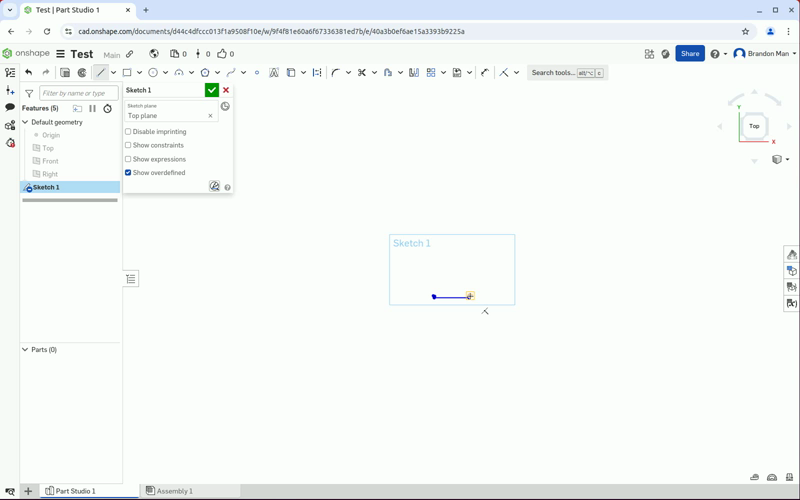
scroll(6)
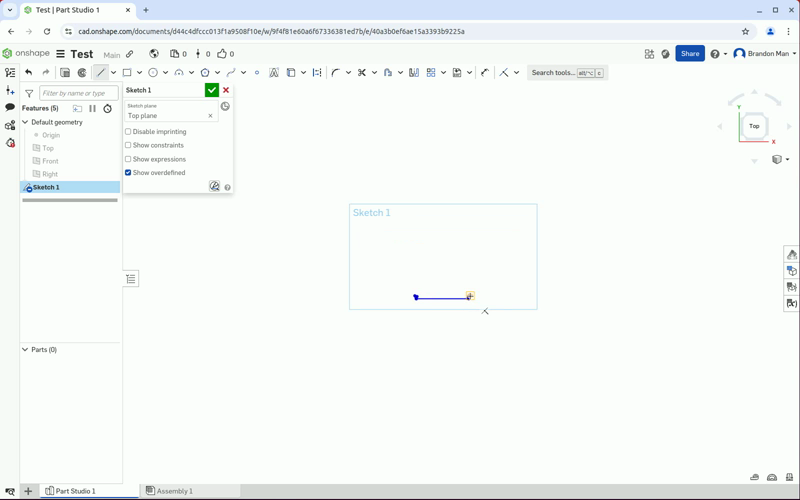
scroll(6)
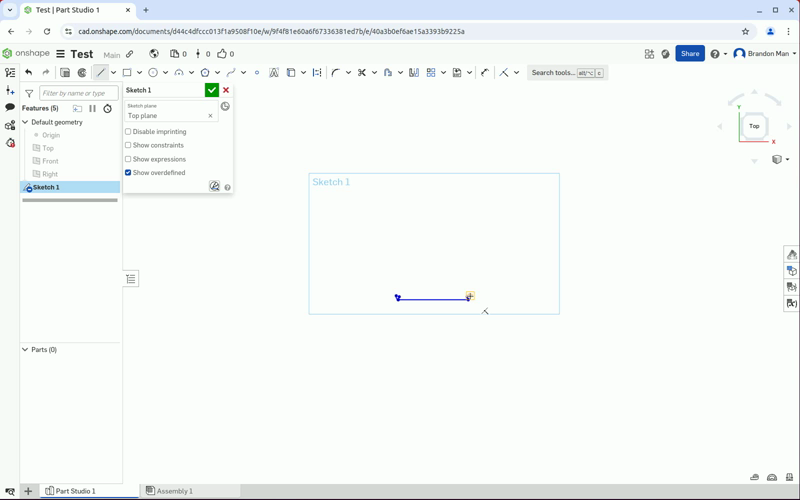
scroll(6)
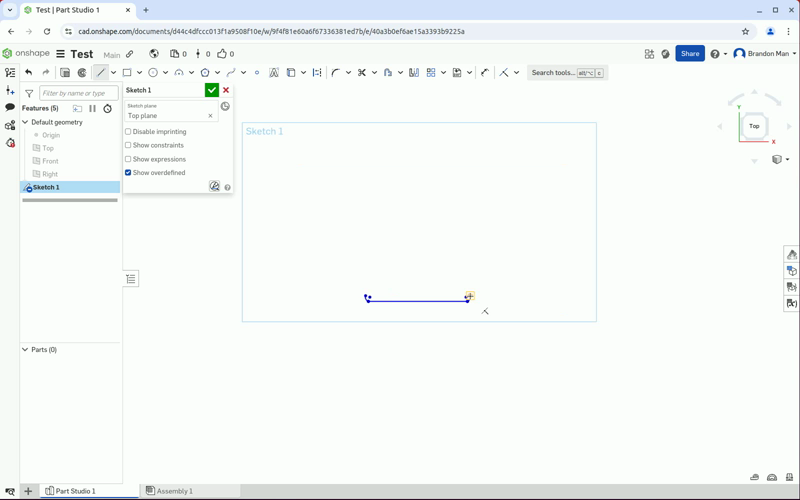
scroll(6)
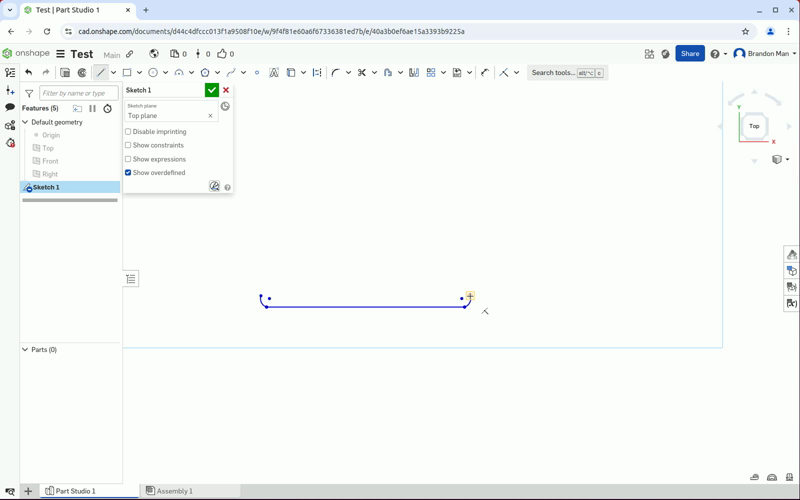
click(470, 295)
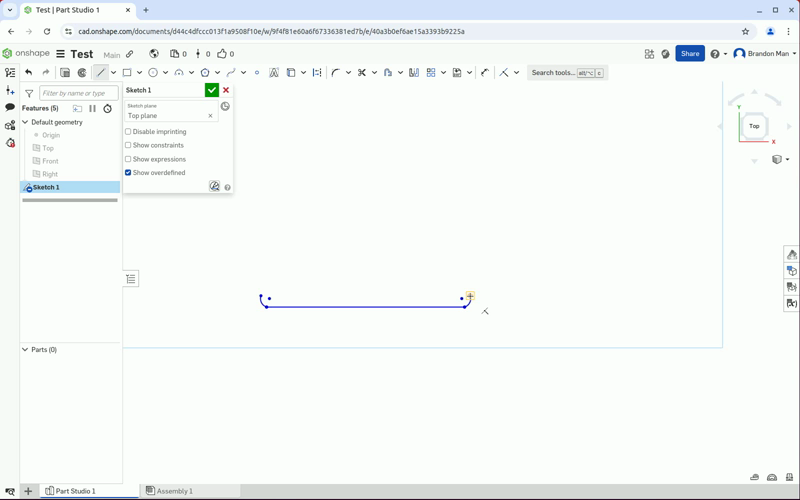
scroll(-6)
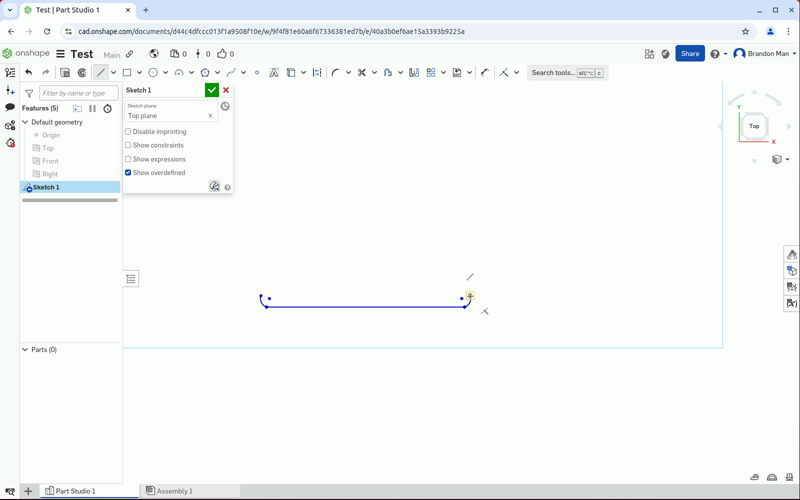
scroll(-6)
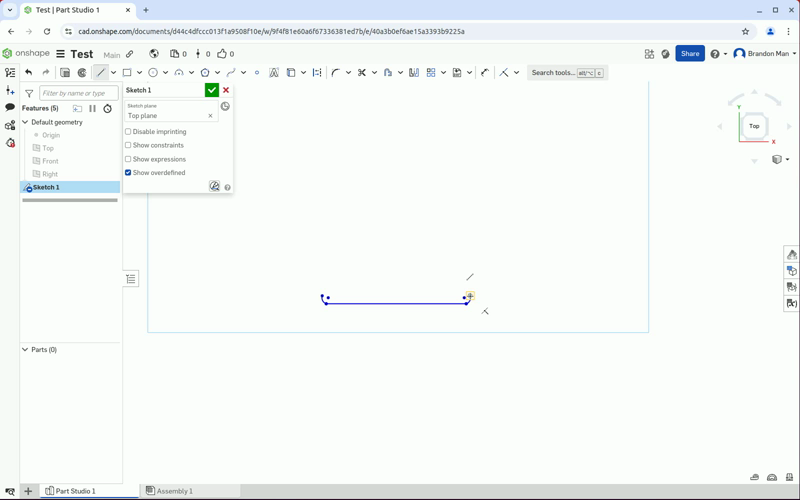
scroll(-6)
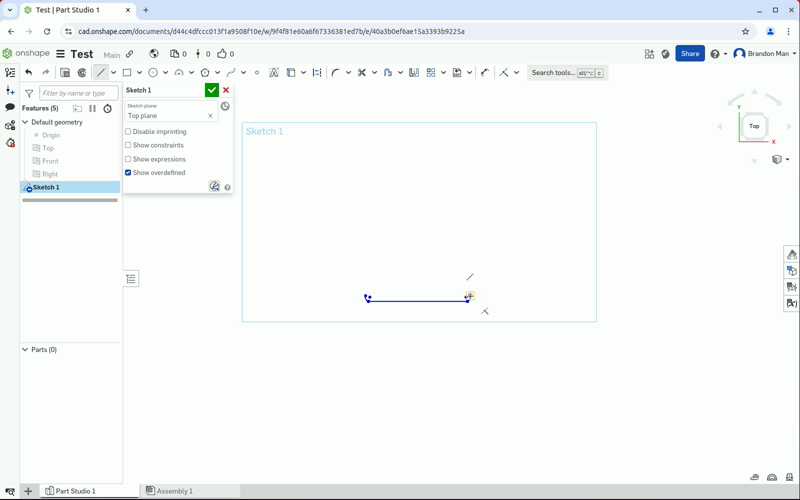
scroll(-6)
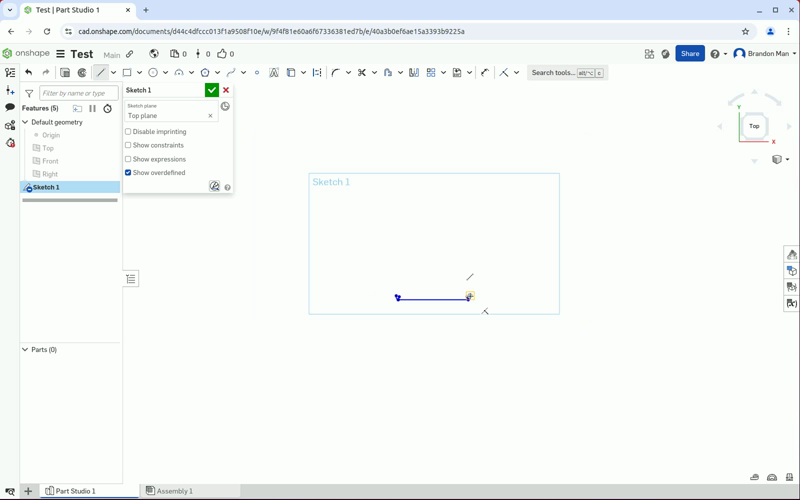
scroll(-6)
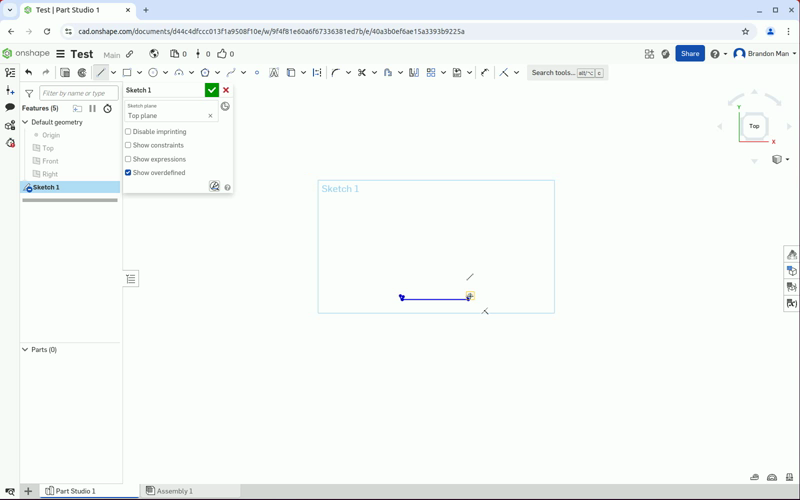
scroll(-6)
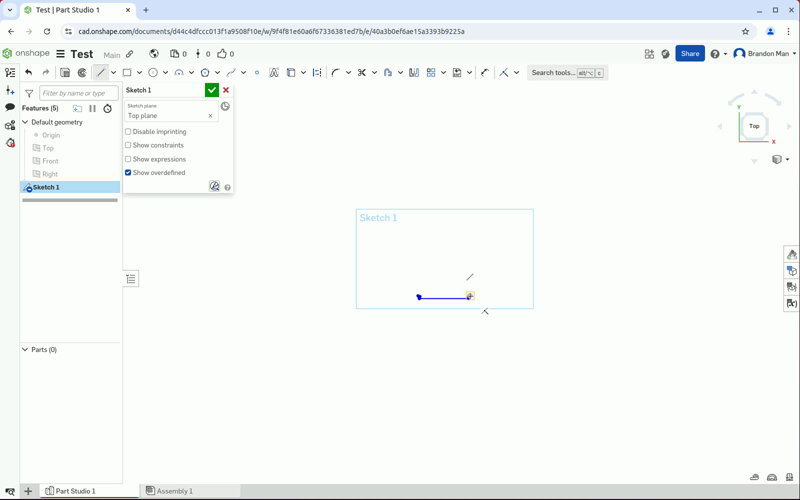
scroll(-6)
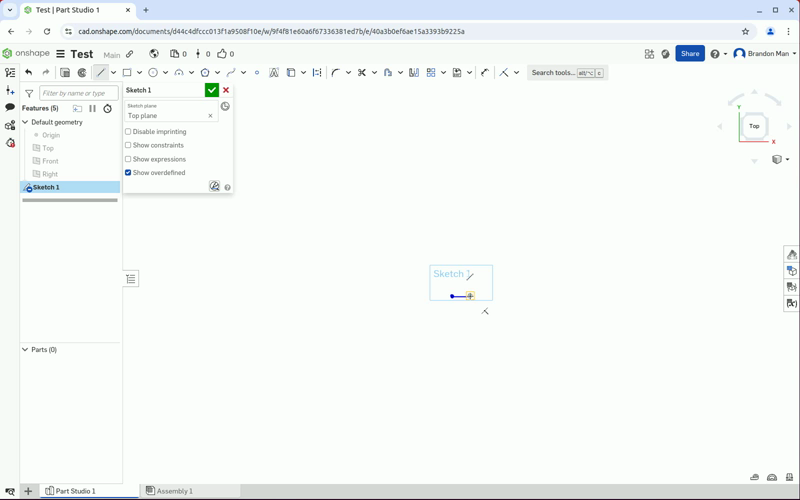
key_down(shift)
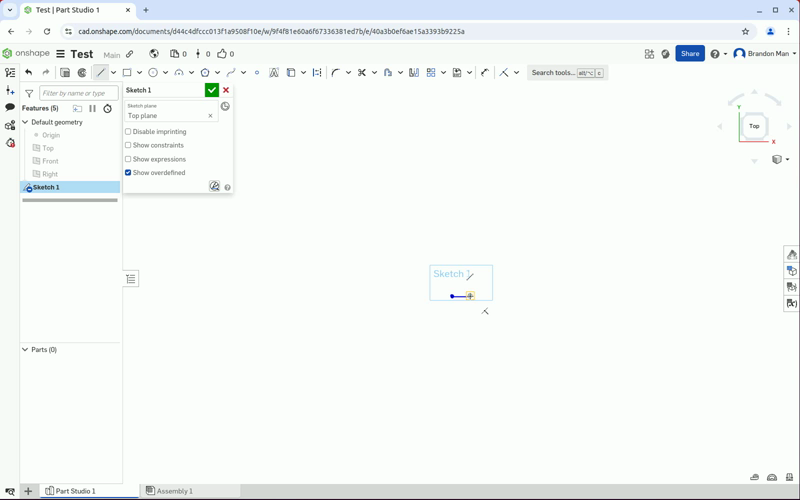
mouse_move(500, 295)
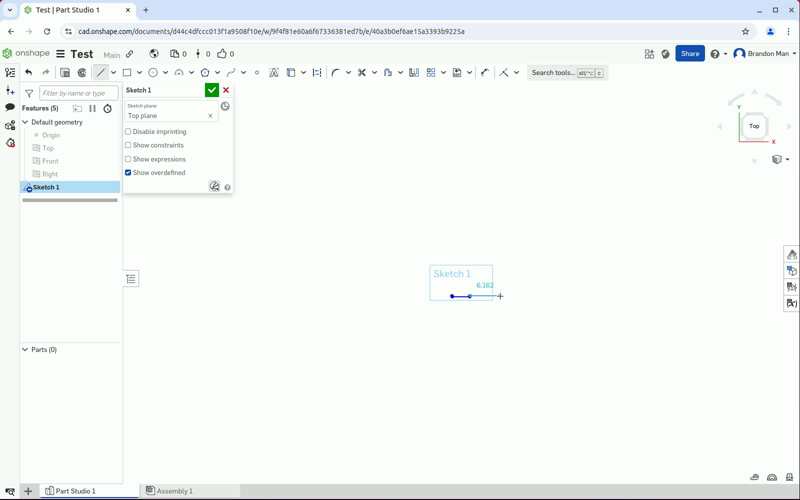
mouse_move(470, 268)
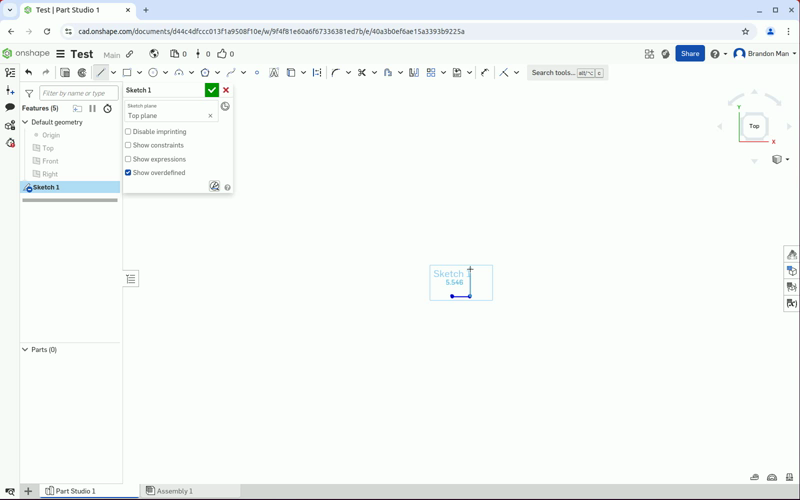
click(470, 268)
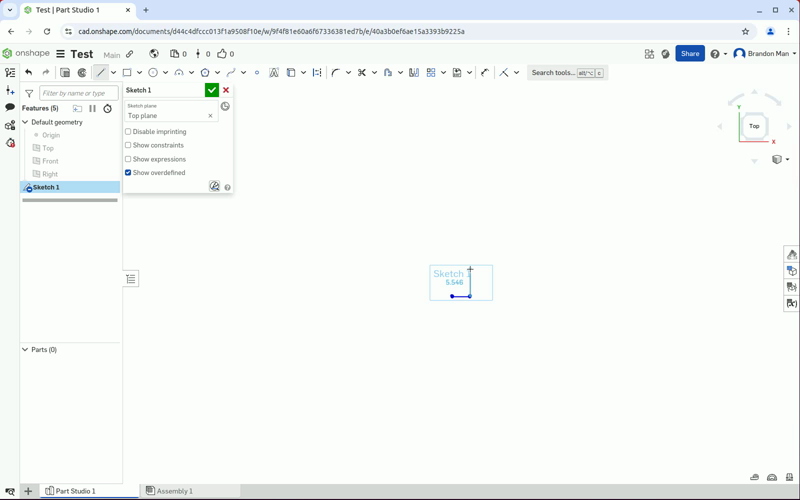
key_up(shift)
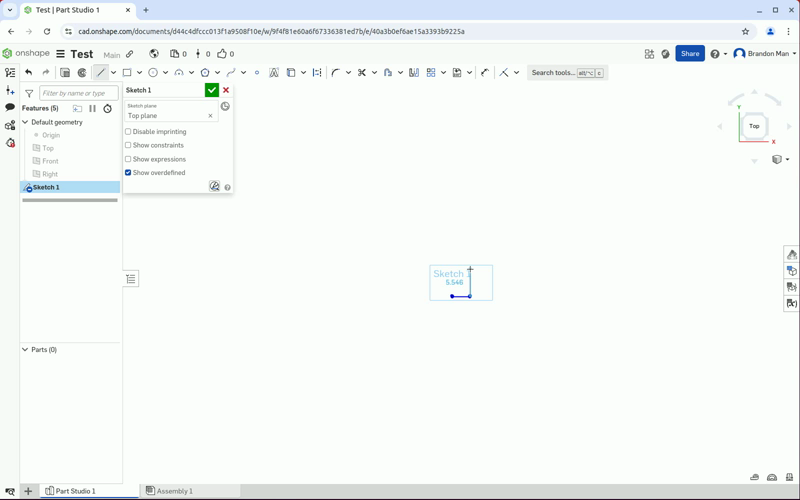
key(esc)
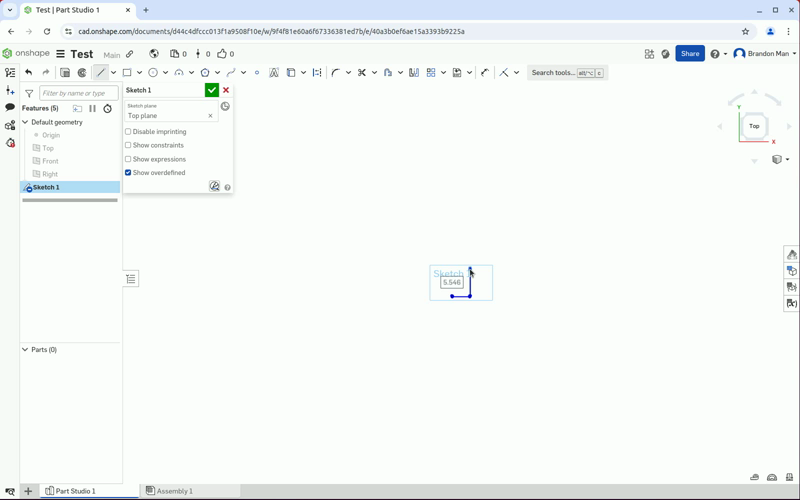
key(a)
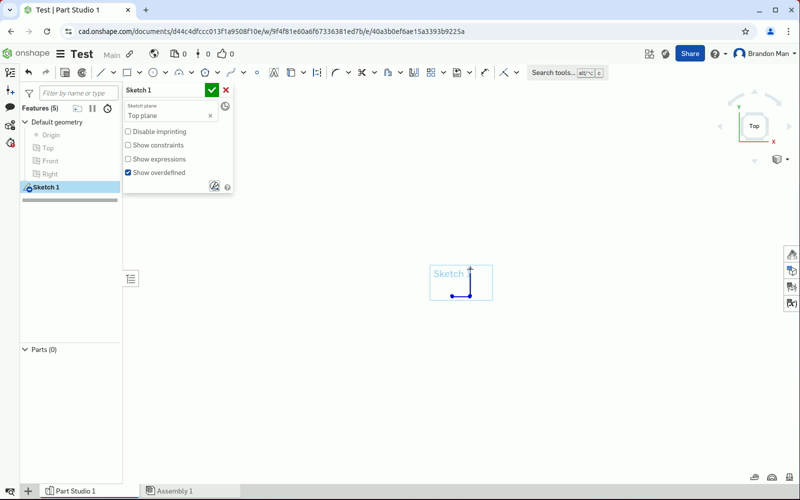
mouse_move(470, 268)
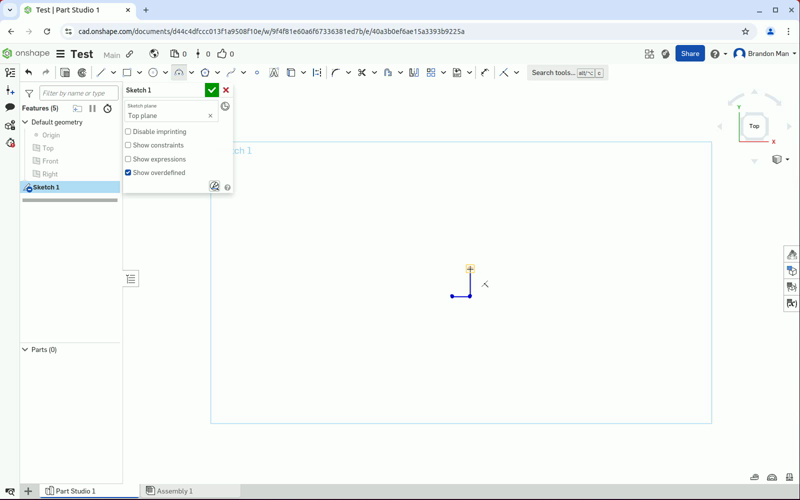
click(470, 268)
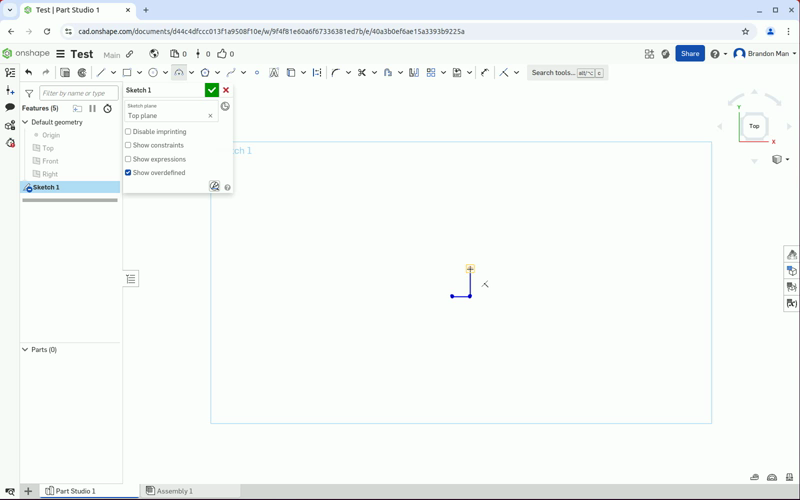
key_down(shift)
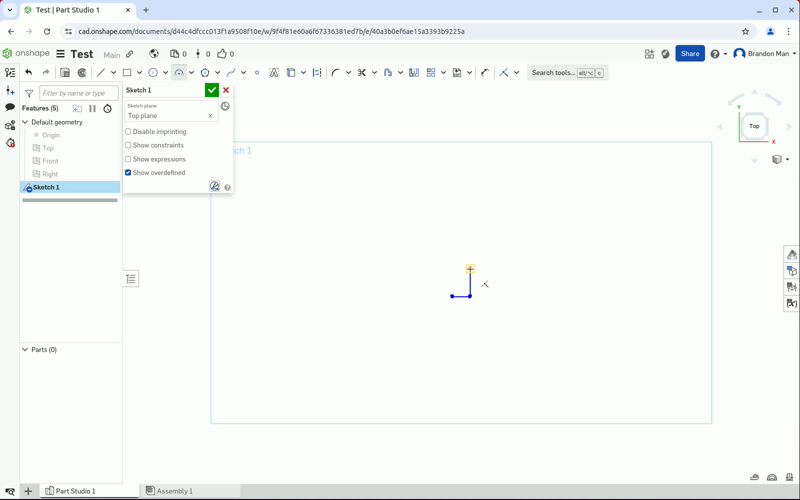
mouse_move(469, 267)
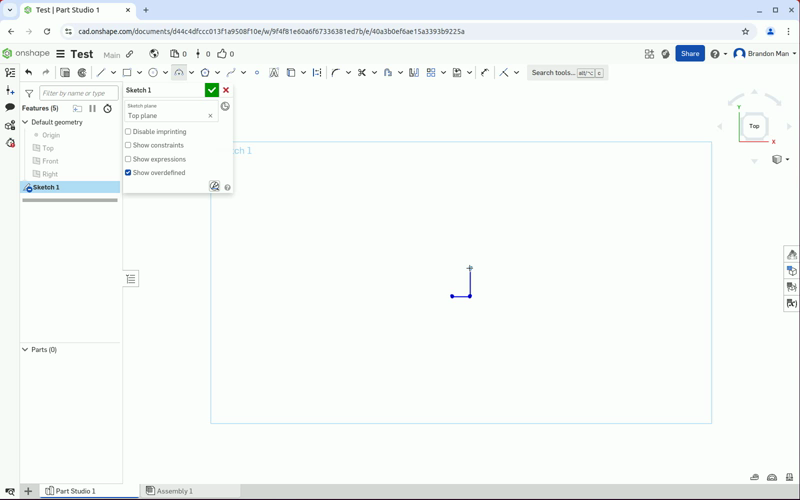
scroll(6)
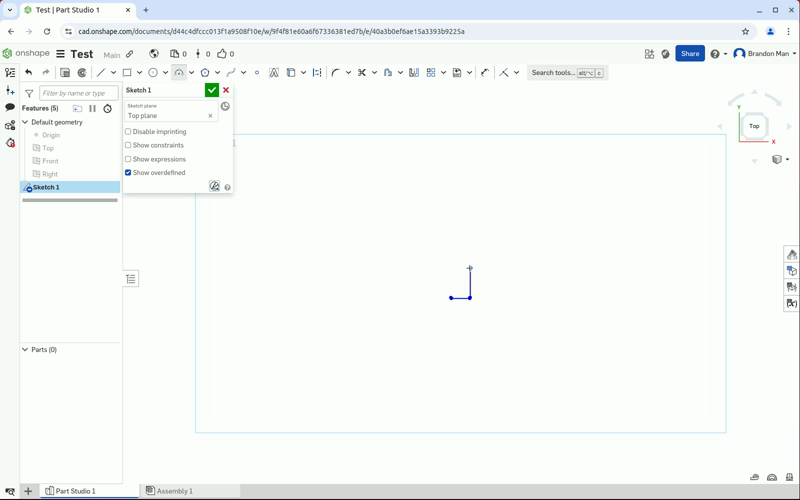
scroll(6)
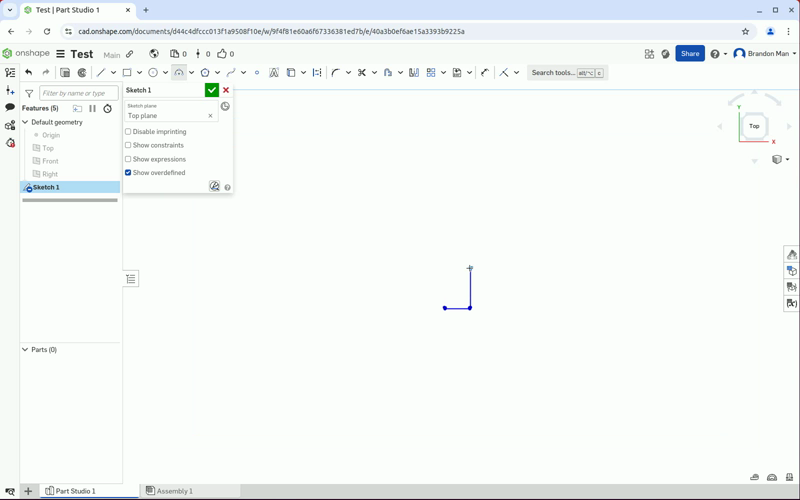
scroll(6)
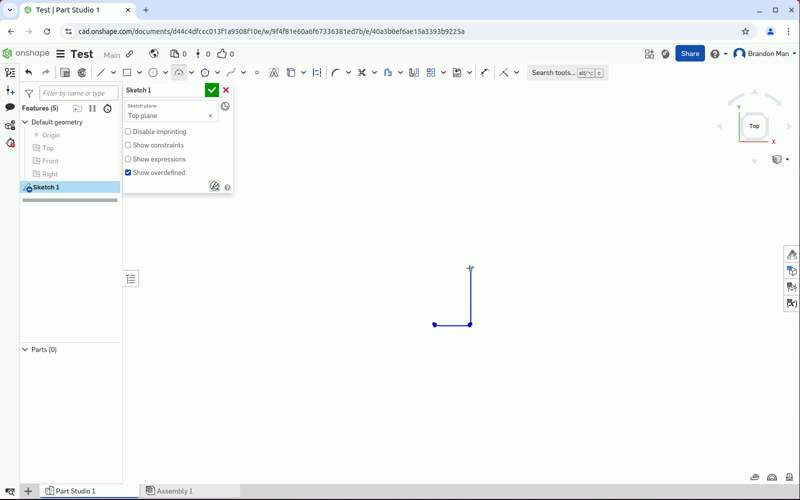
scroll(6)
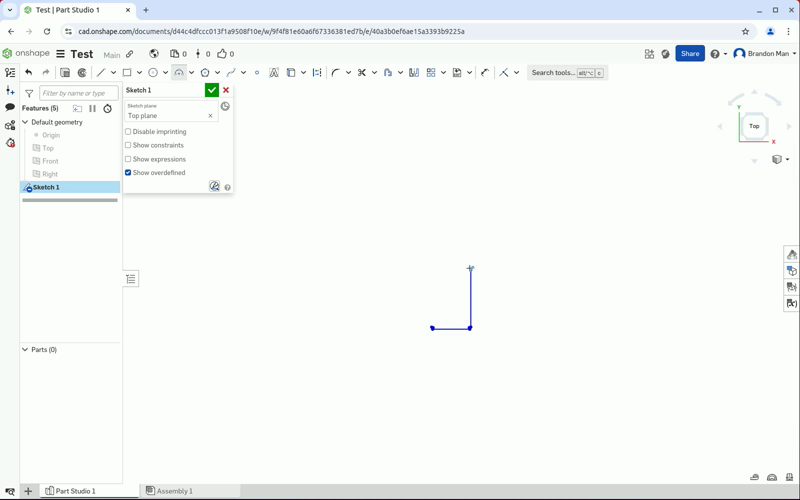
scroll(6)
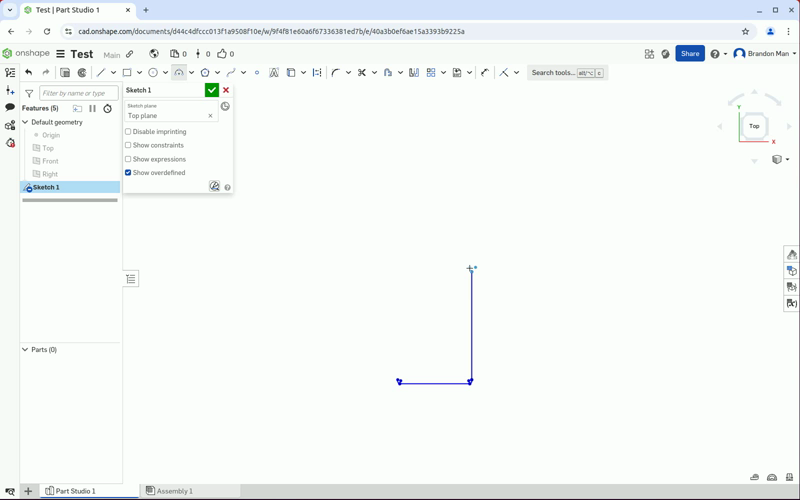
scroll(6)
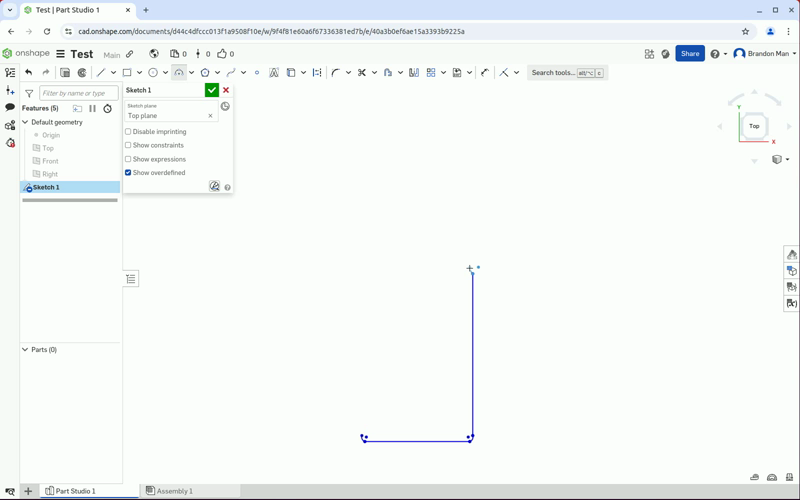
scroll(6)
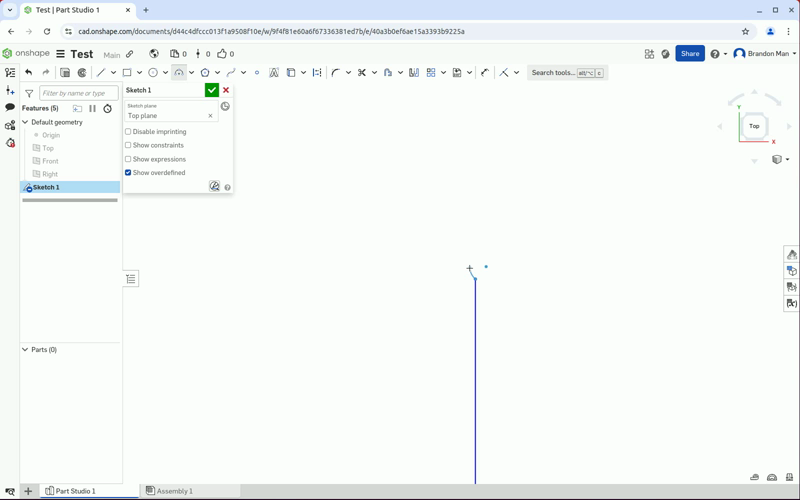
click(469, 267)
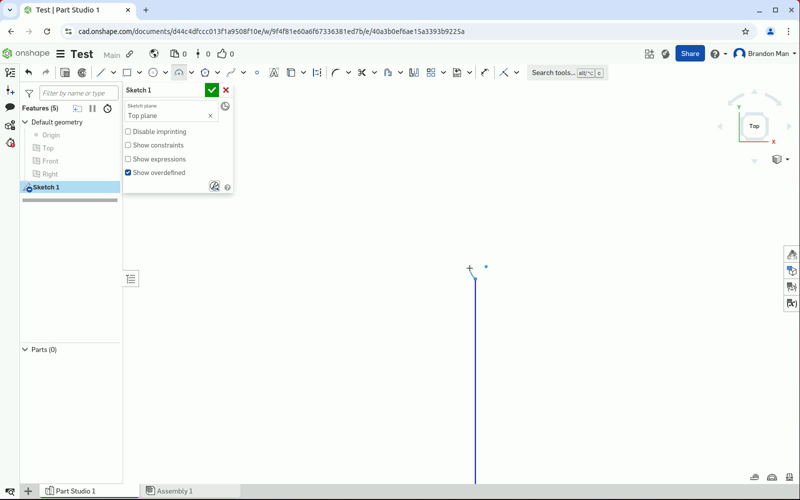
scroll(-6)
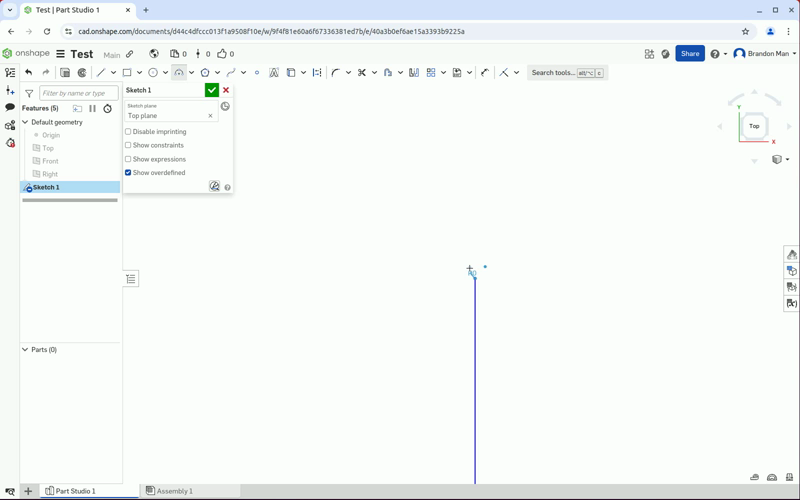
scroll(-6)
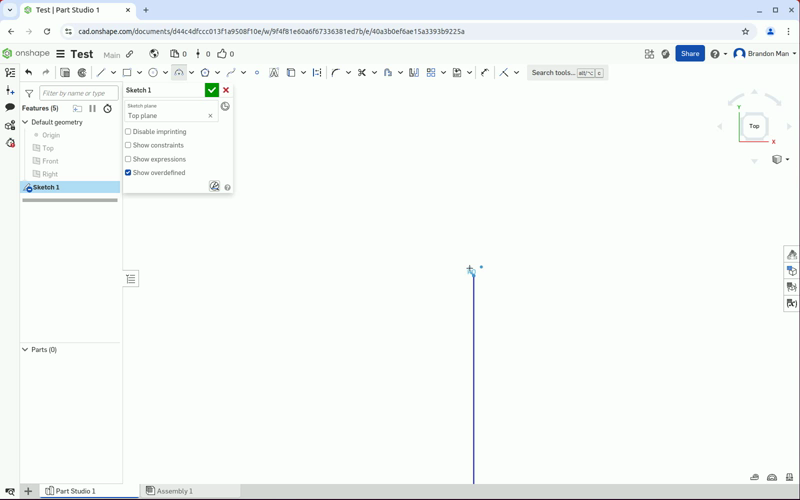
scroll(-6)
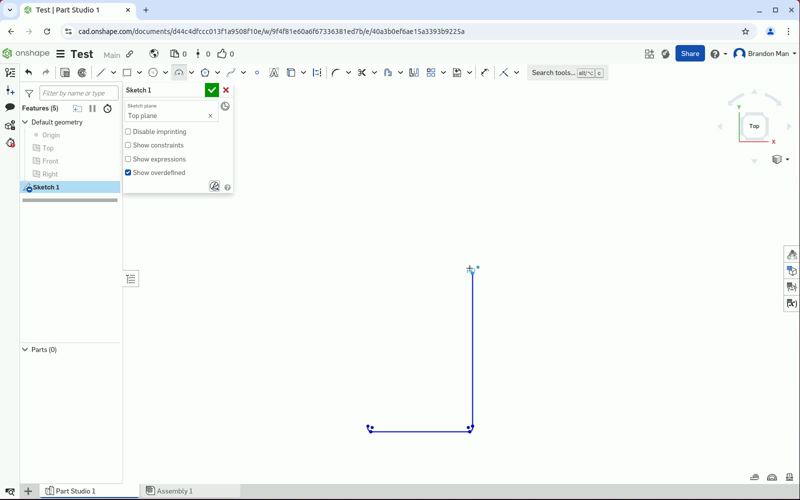
scroll(-6)
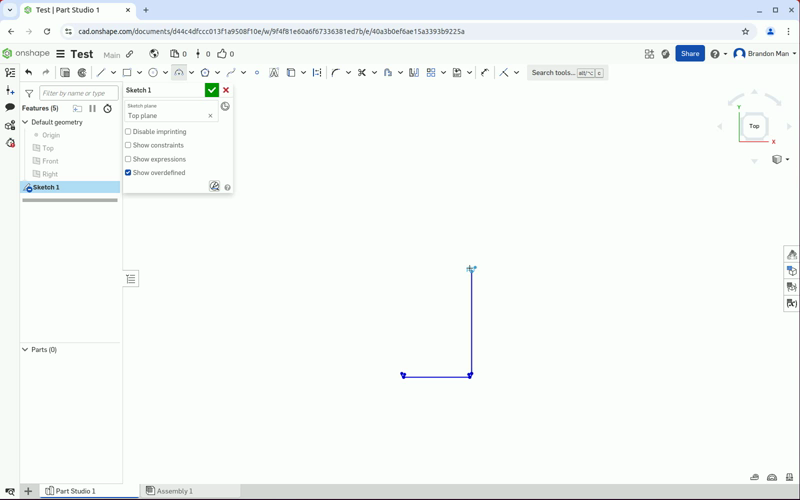
scroll(-6)
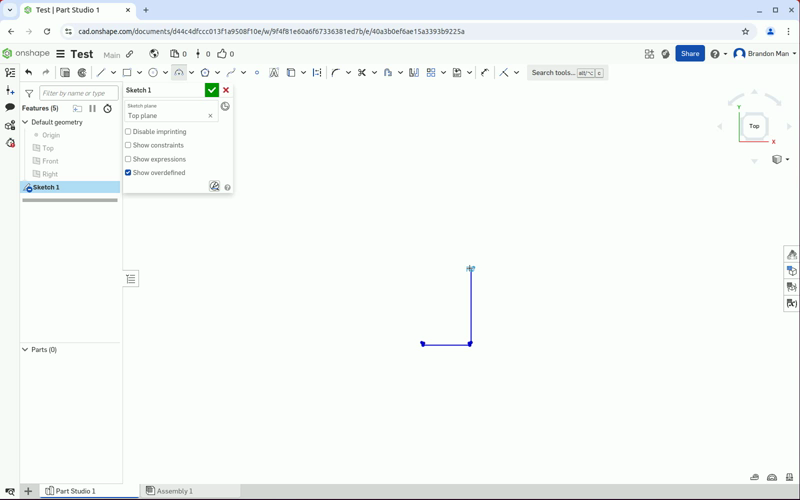
scroll(-6)
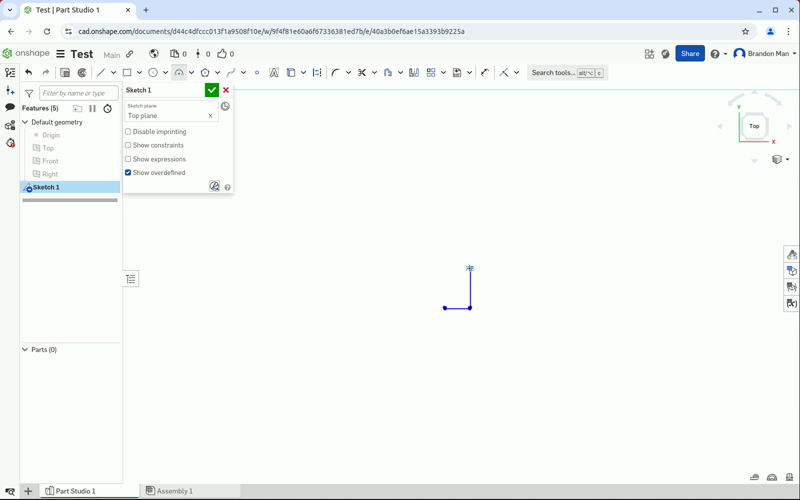
scroll(-6)
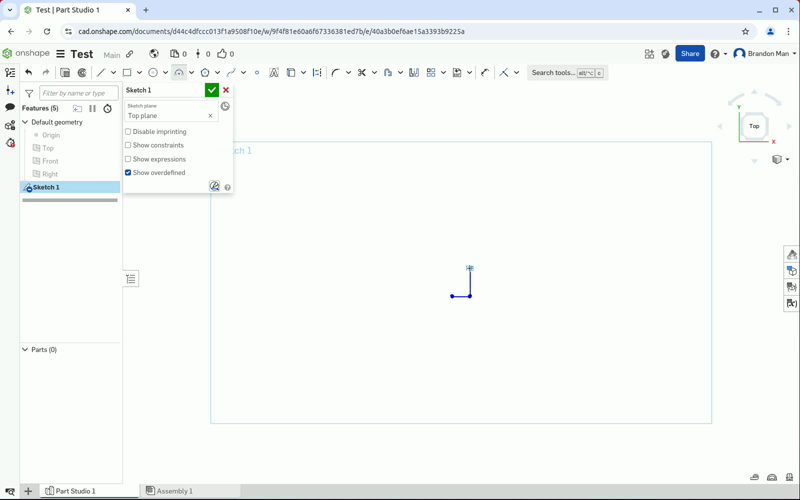
mouse_move(470, 268)
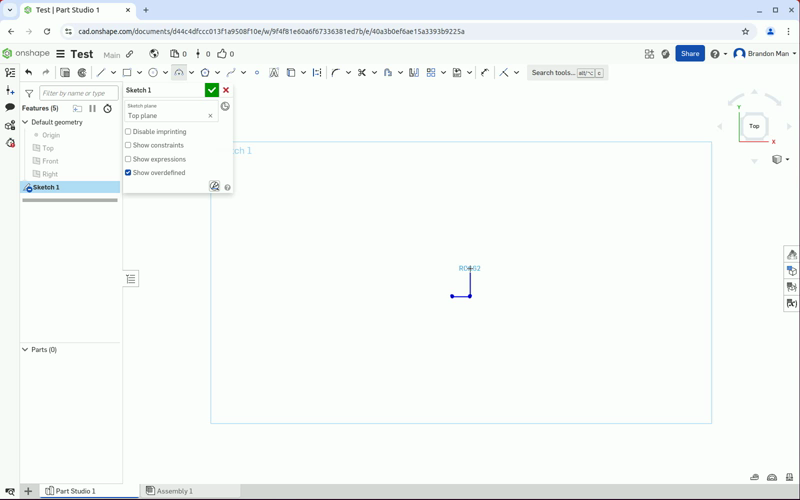
scroll(6)
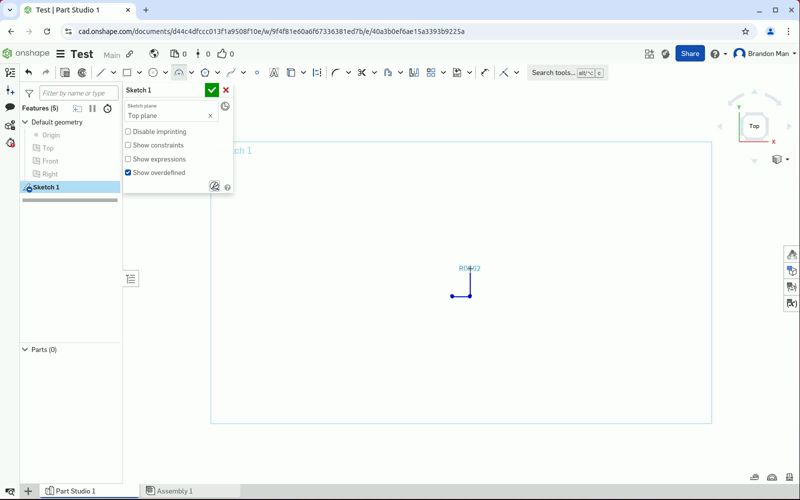
scroll(6)
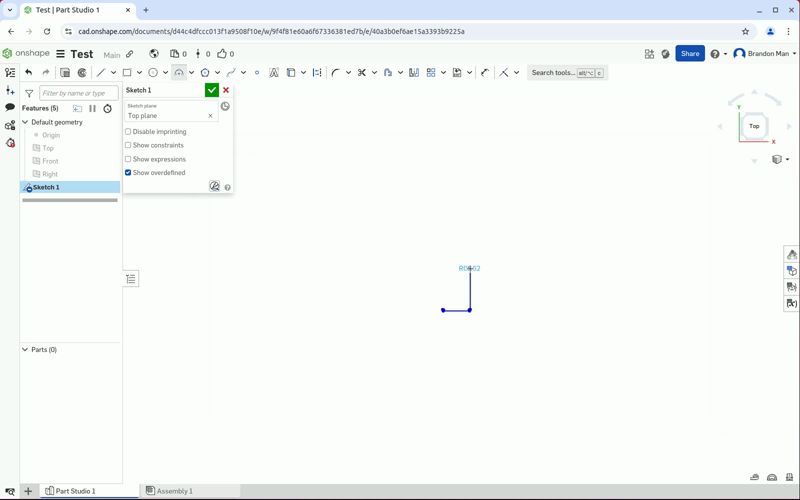
scroll(6)
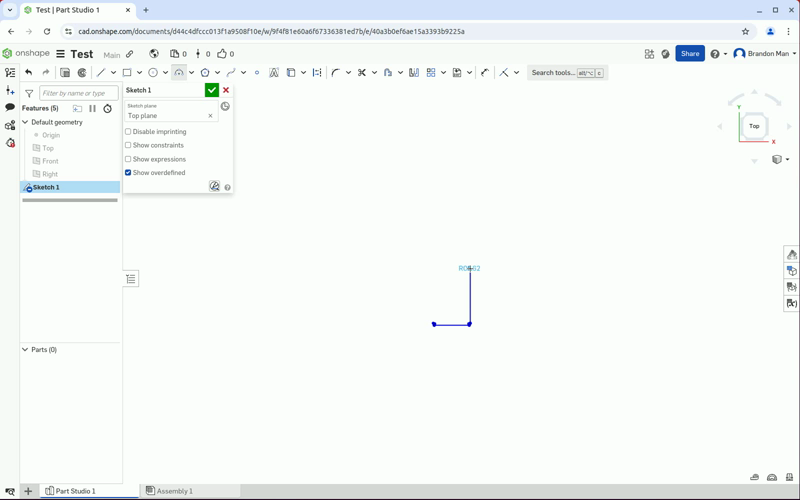
scroll(6)
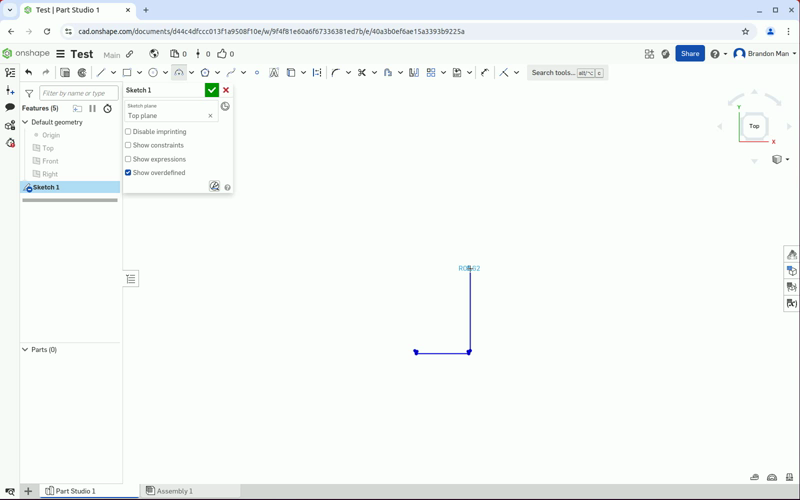
scroll(6)
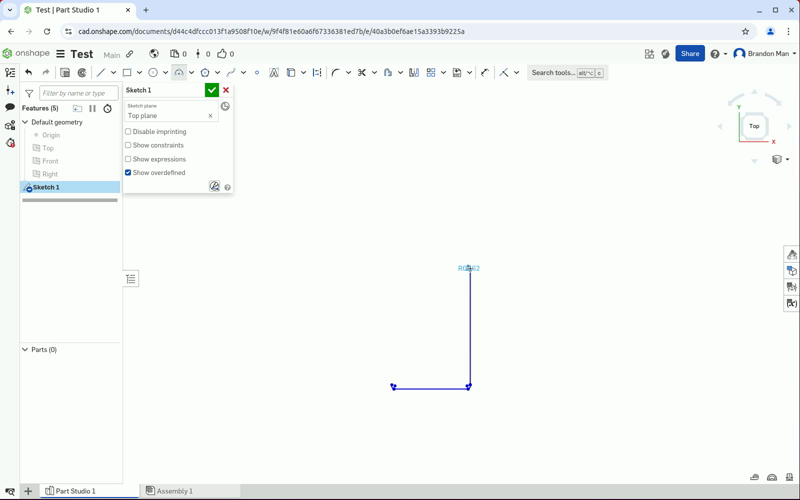
scroll(6)
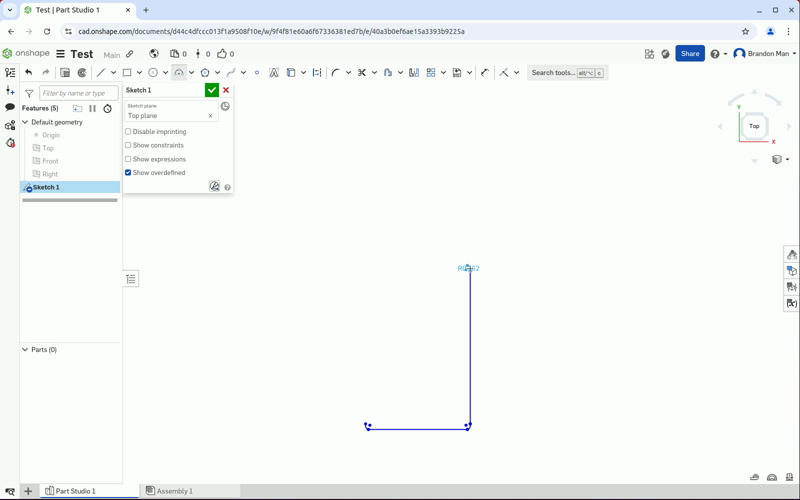
scroll(6)
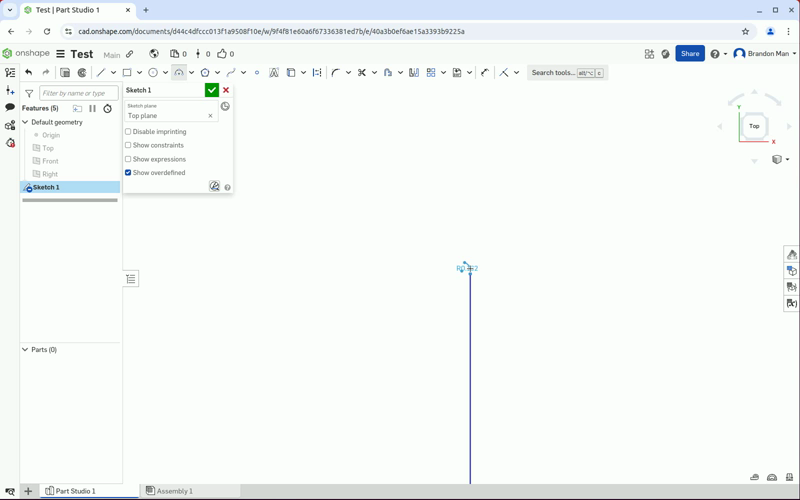
click(470, 268)
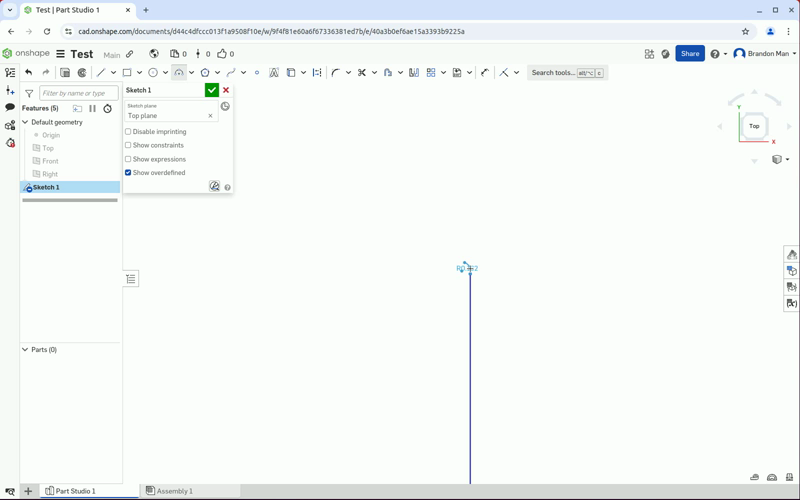
scroll(-6)
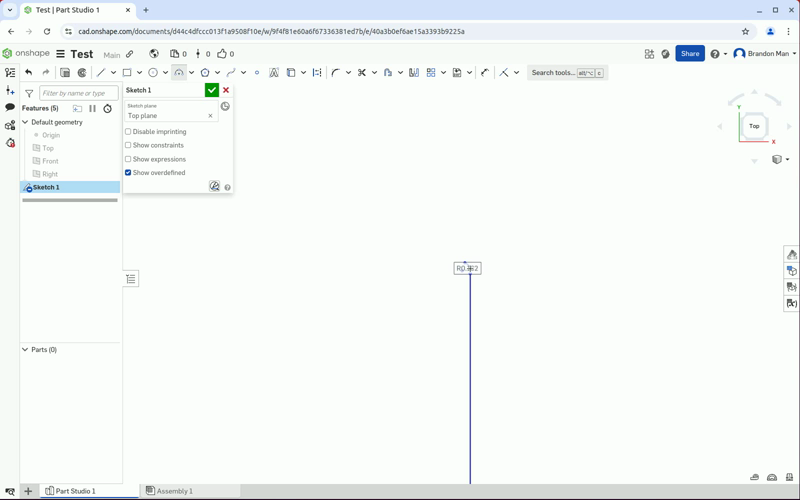
scroll(-6)
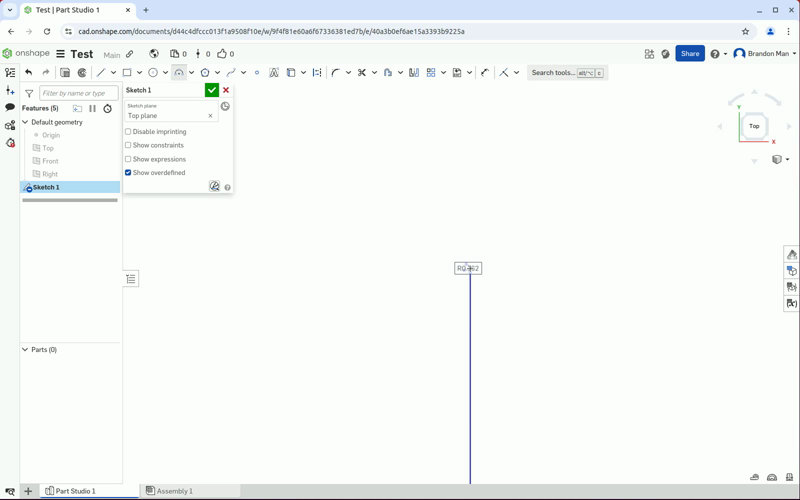
scroll(-6)
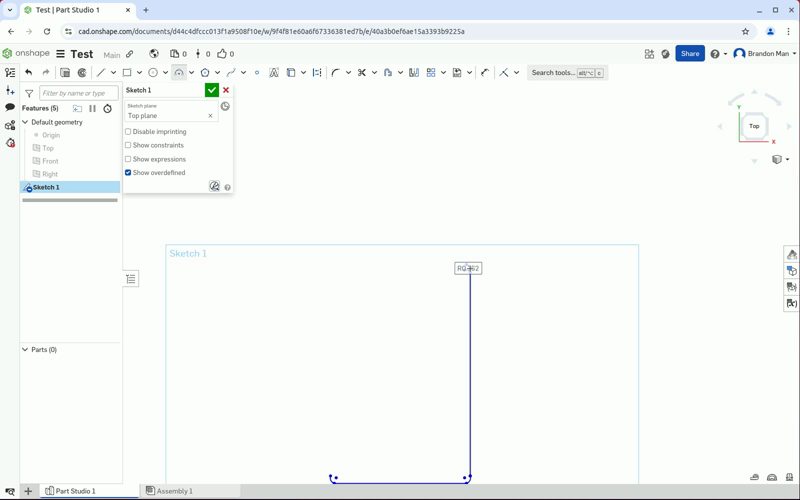
scroll(-6)
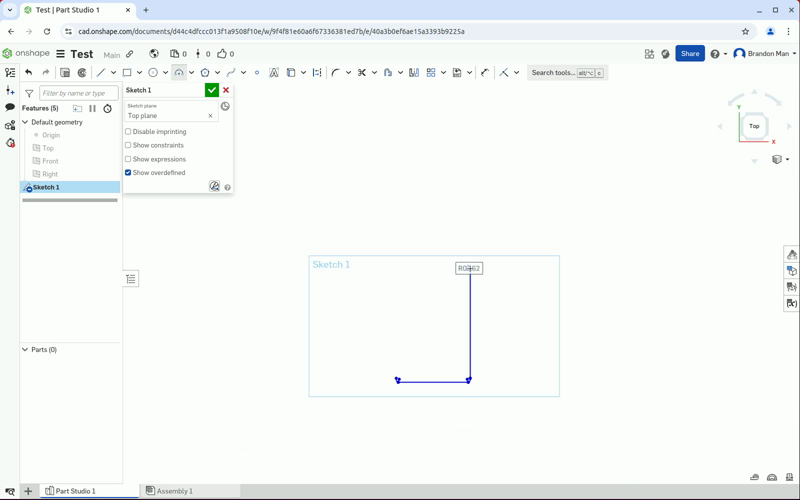
scroll(-6)
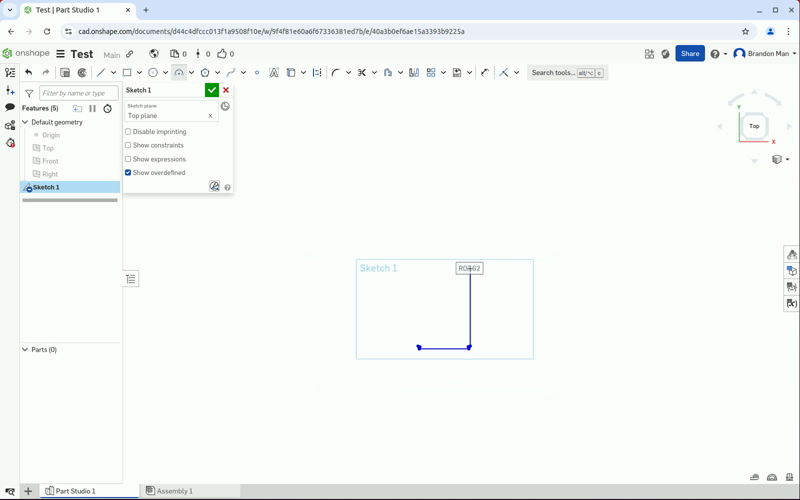
scroll(-6)
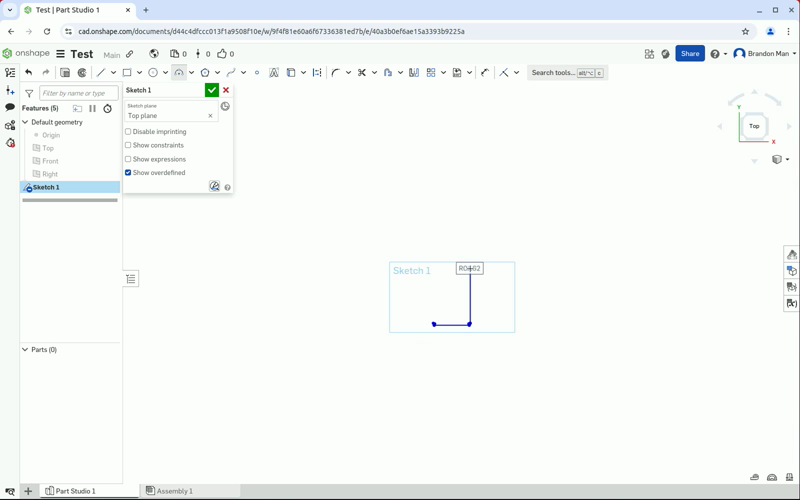
scroll(-6)
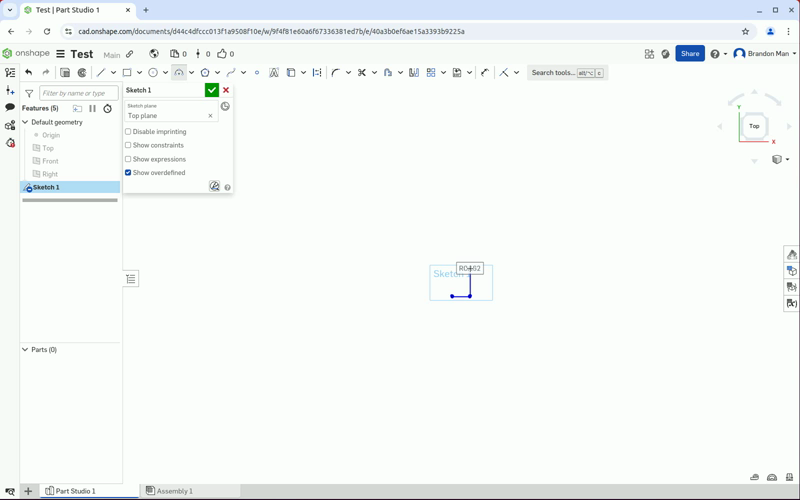
key_up(shift)
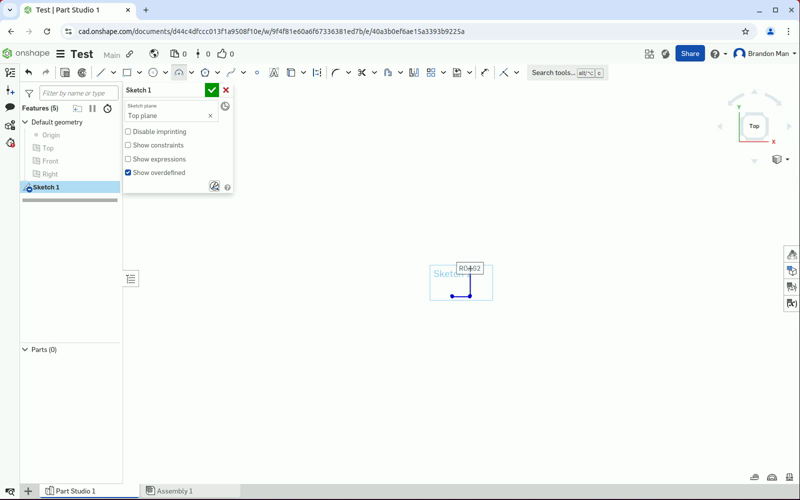
key(esc)
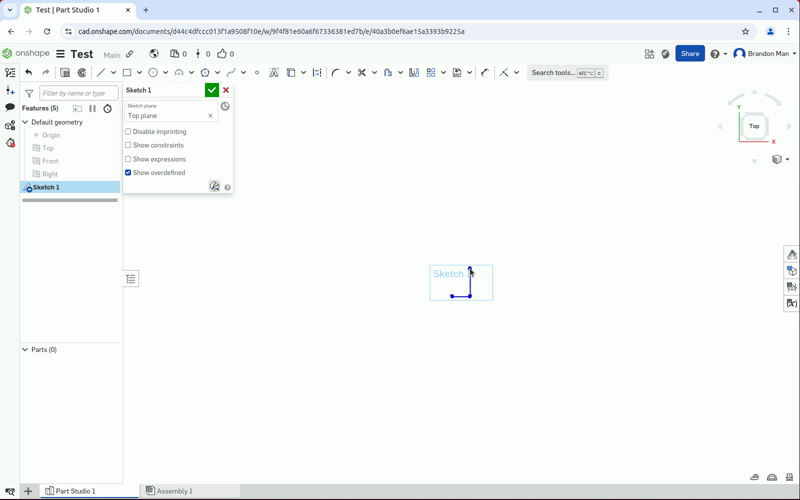
key(l)
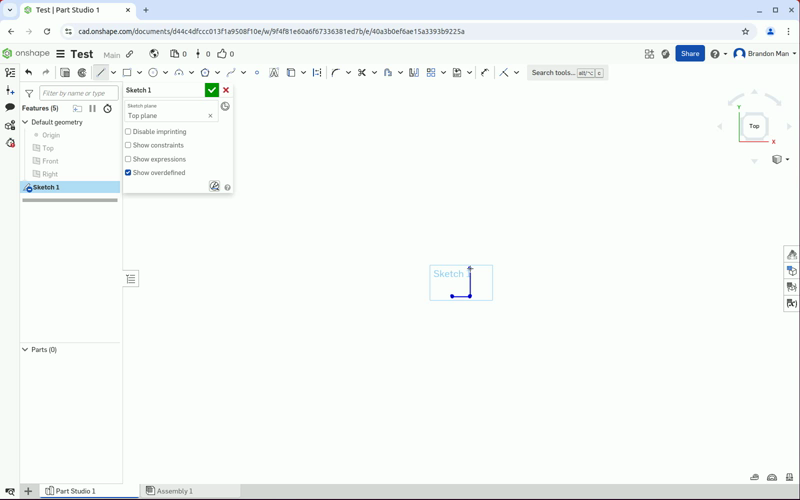
mouse_move(469, 267)
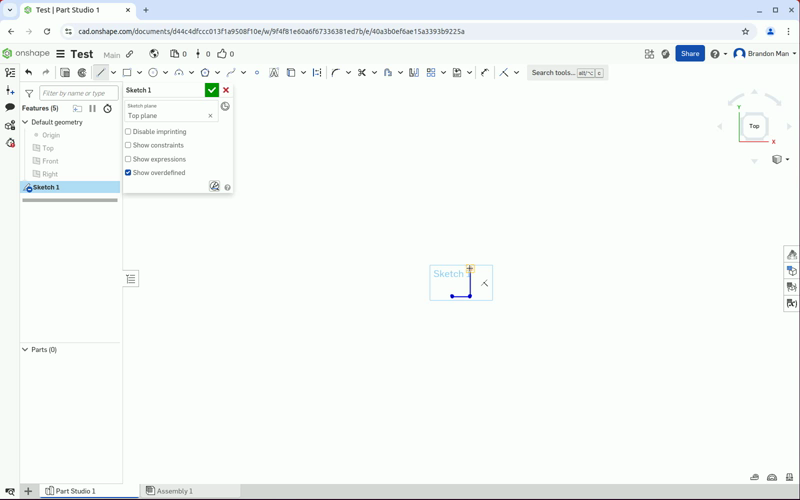
scroll(6)
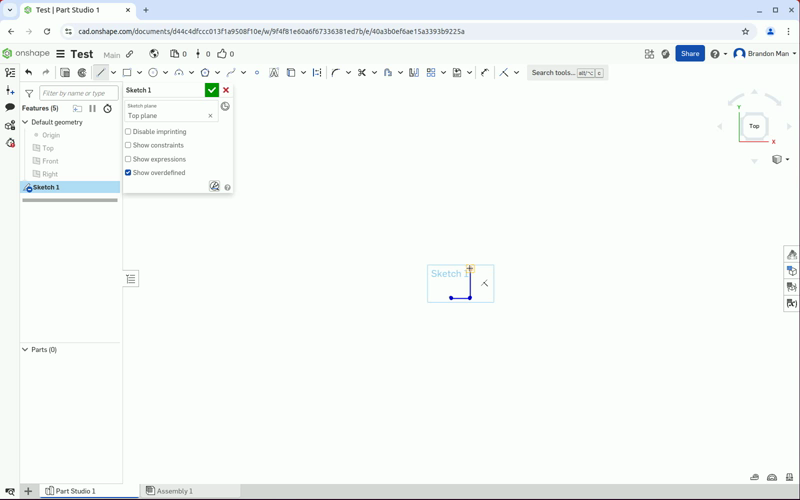
scroll(6)
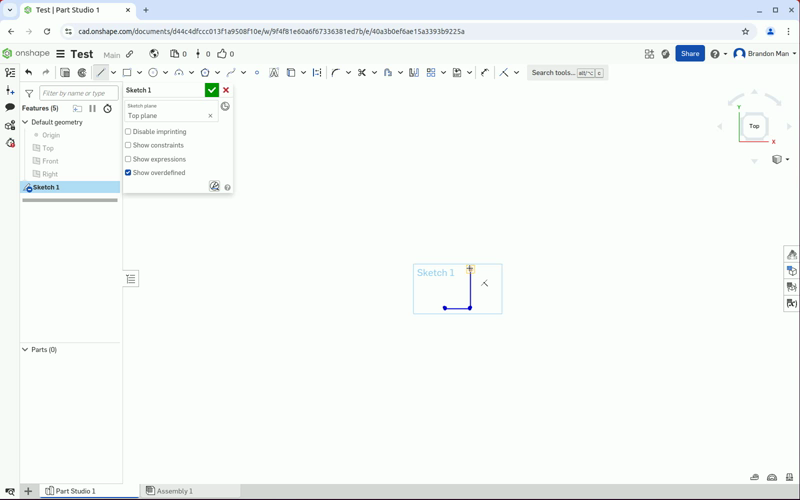
scroll(6)
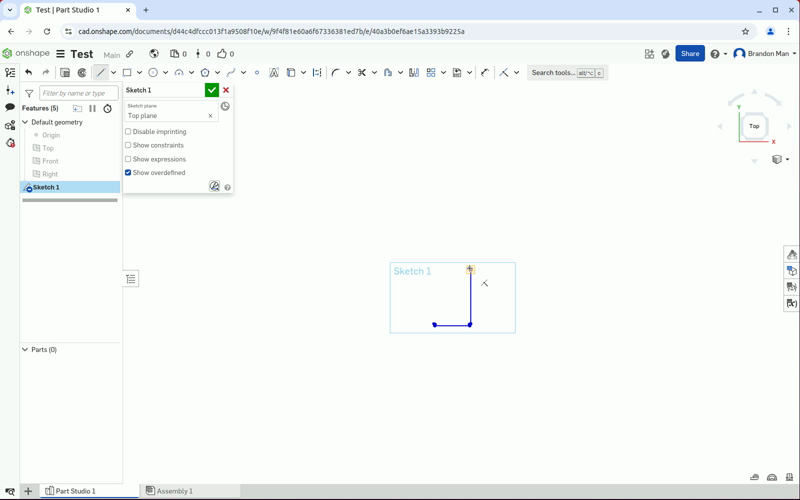
scroll(6)
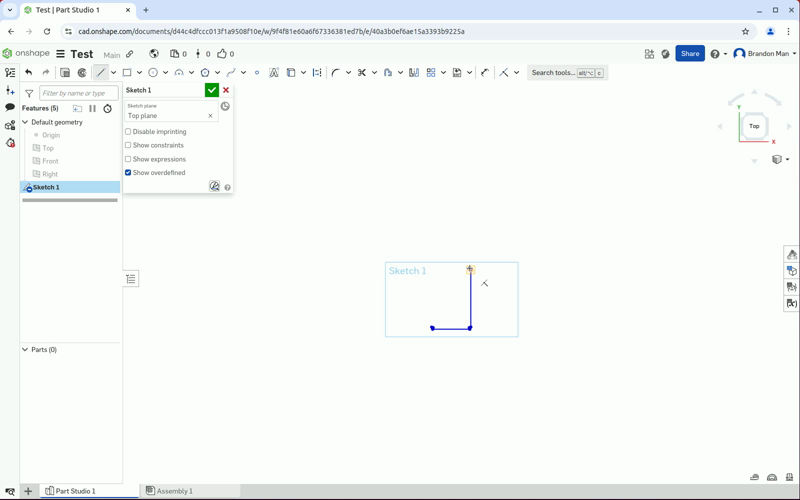
scroll(6)
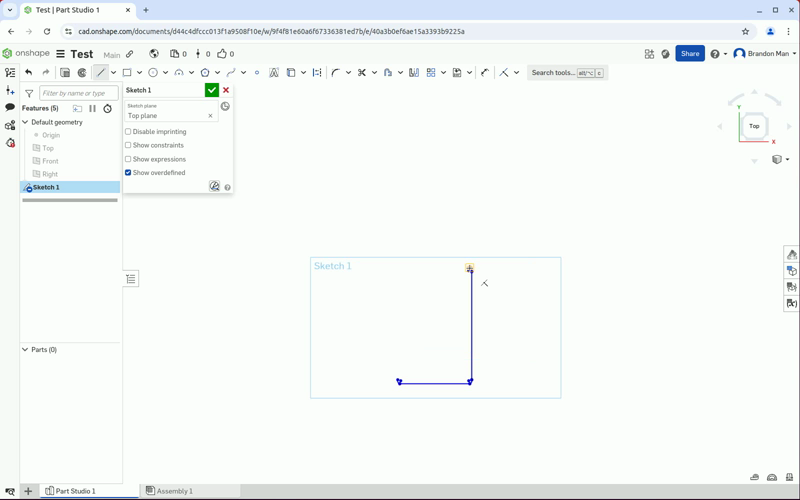
scroll(6)
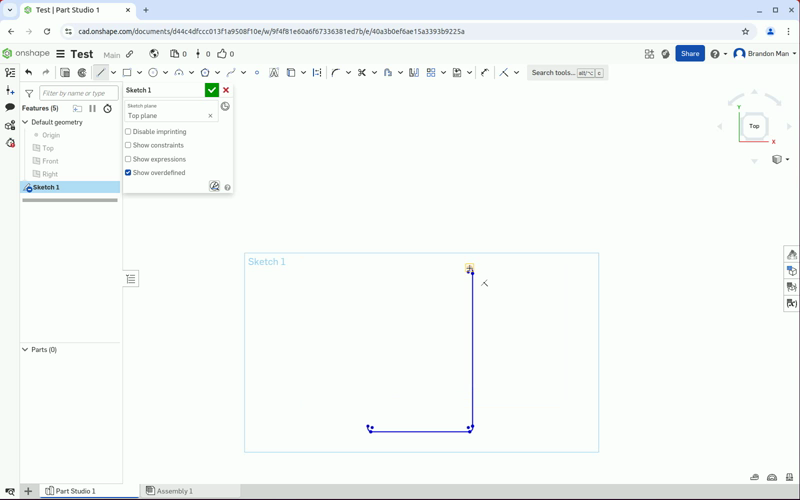
scroll(6)
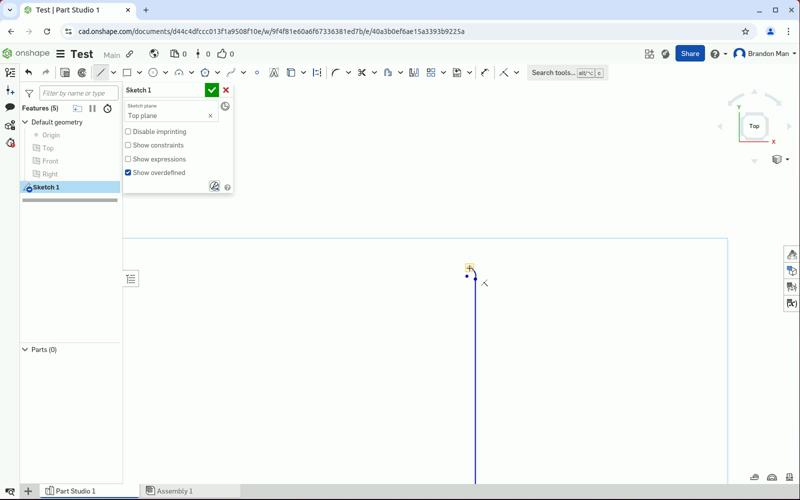
click(469, 267)
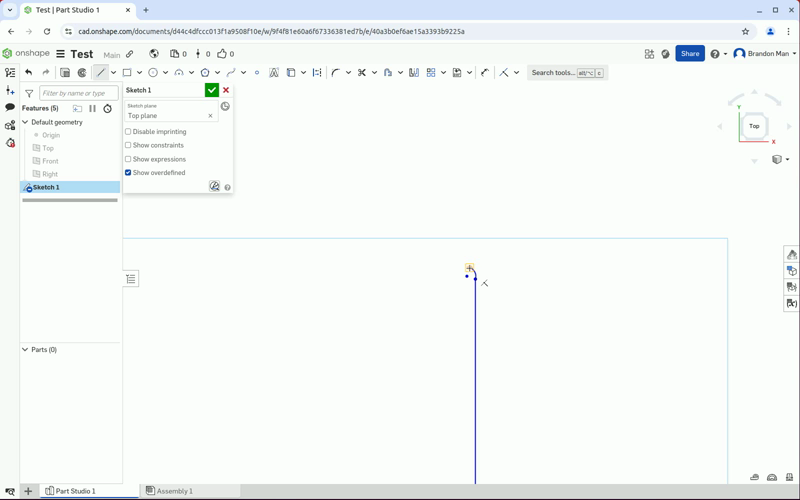
scroll(-6)
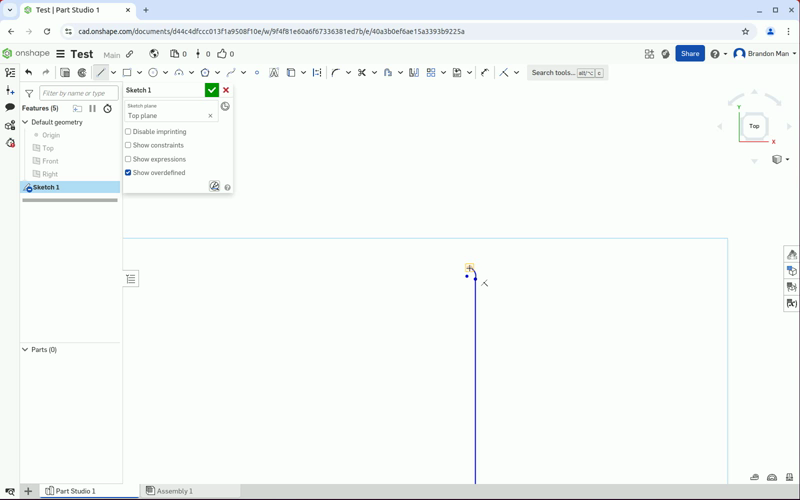
scroll(-6)
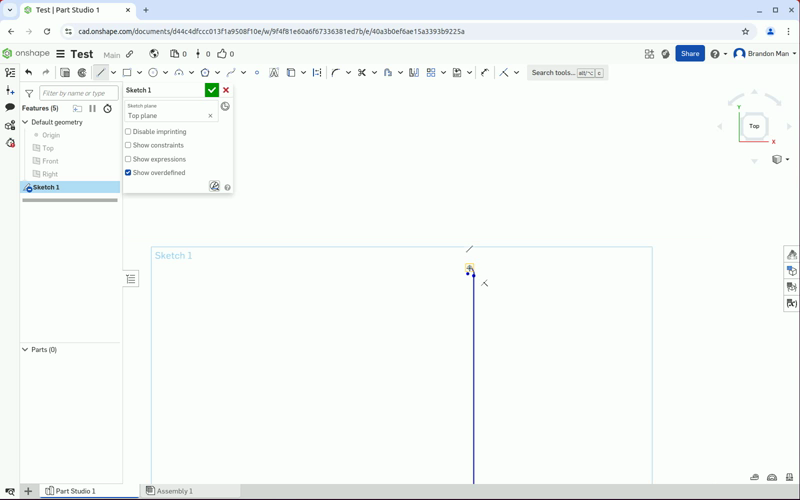
scroll(-6)
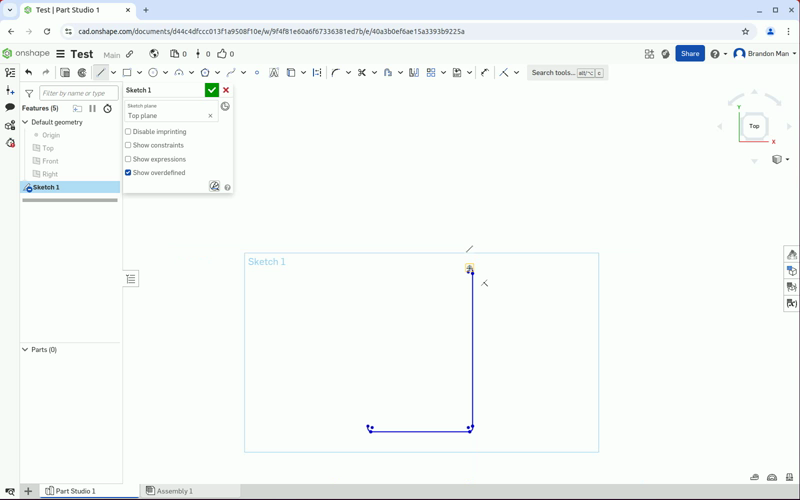
scroll(-6)
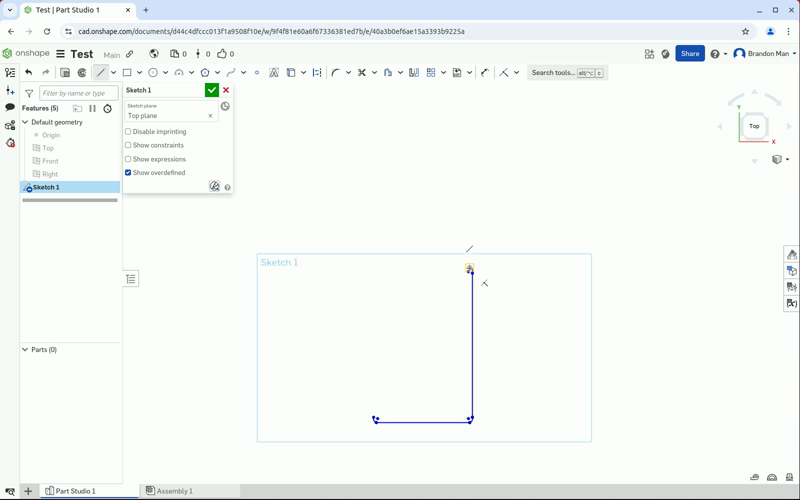
scroll(-6)
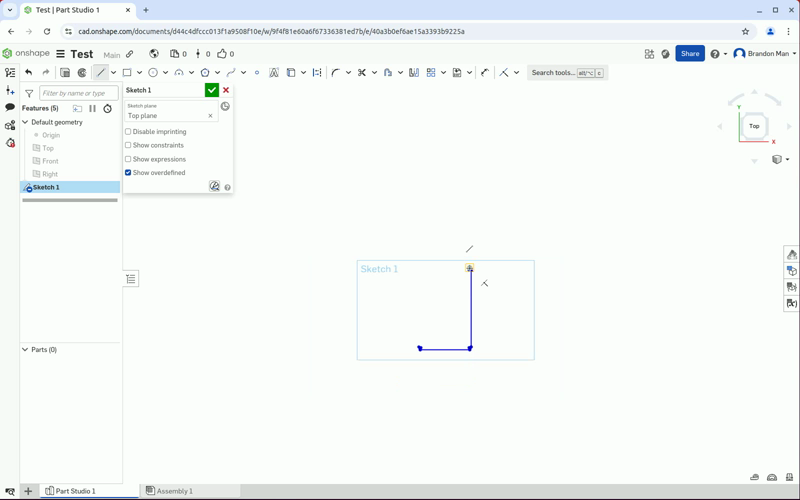
scroll(-6)
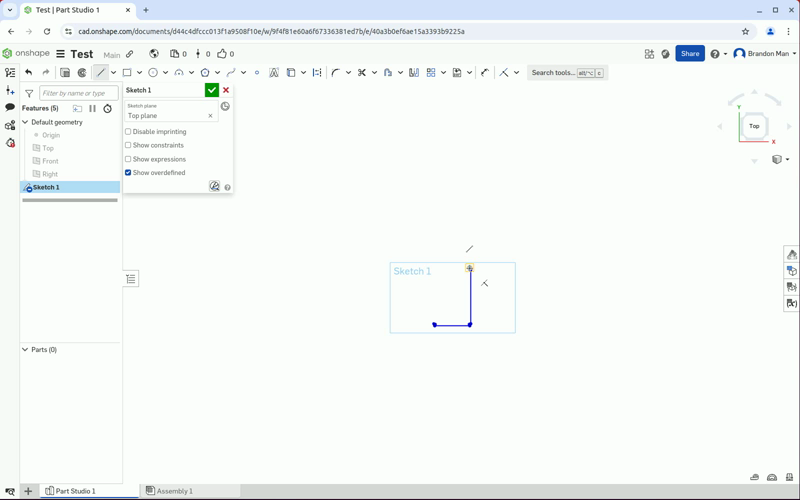
scroll(-6)
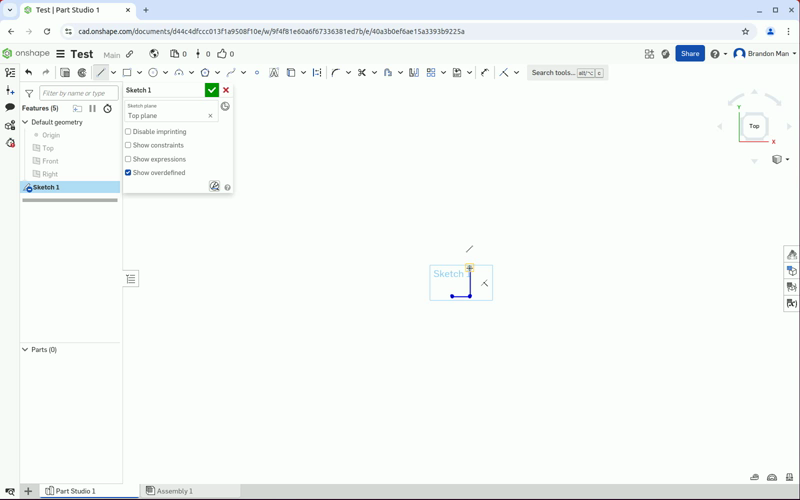
key_down(shift)
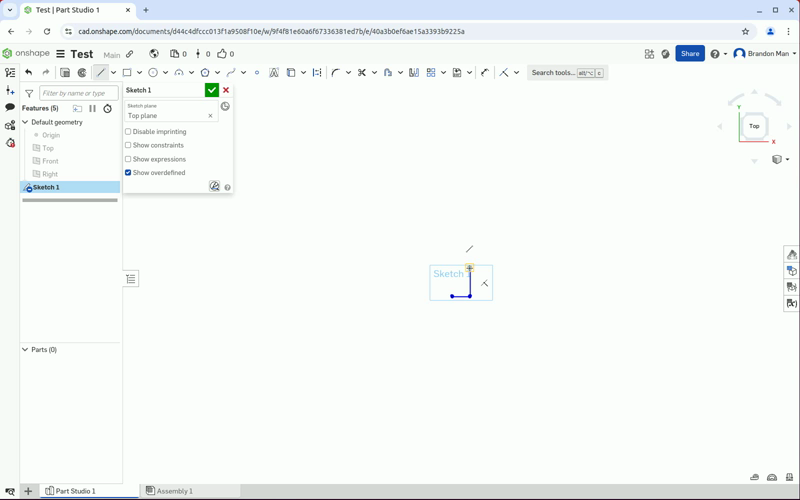
mouse_move(499, 267)
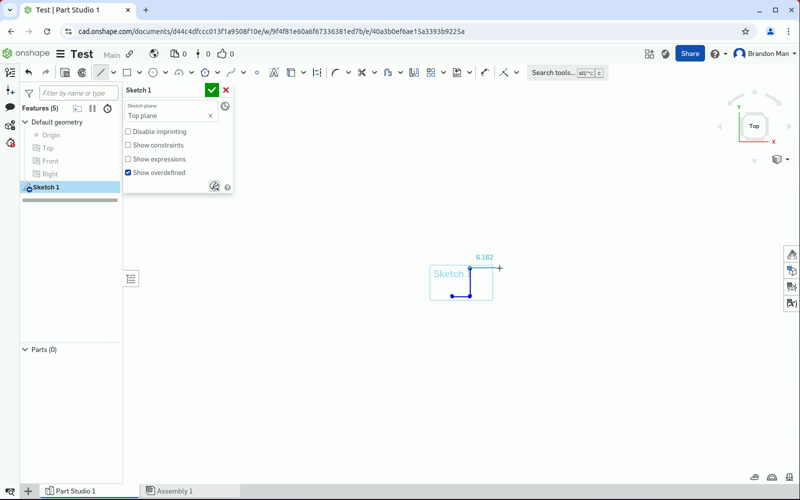
mouse_move(452, 267)
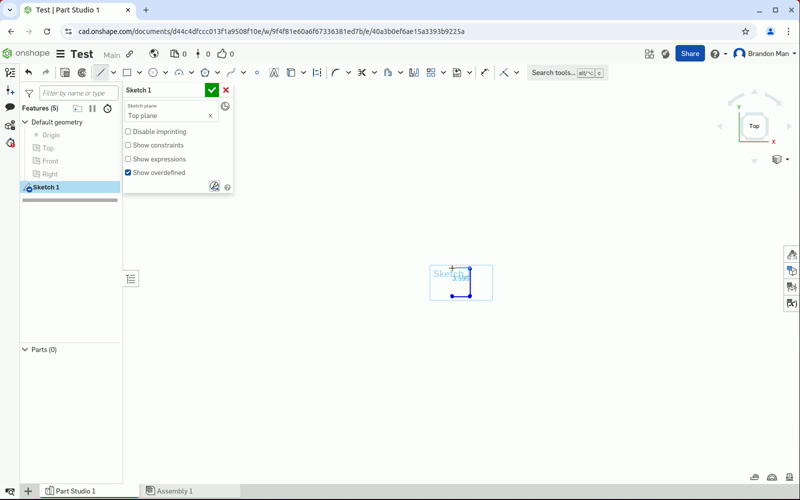
click(452, 267)
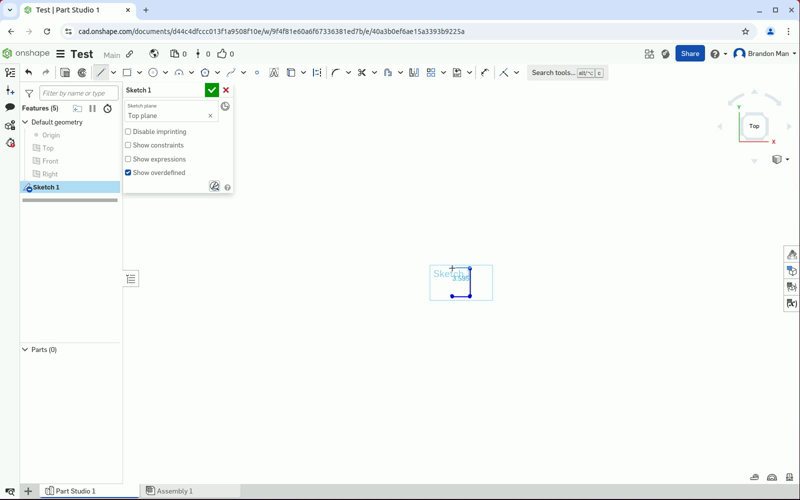
key_up(shift)
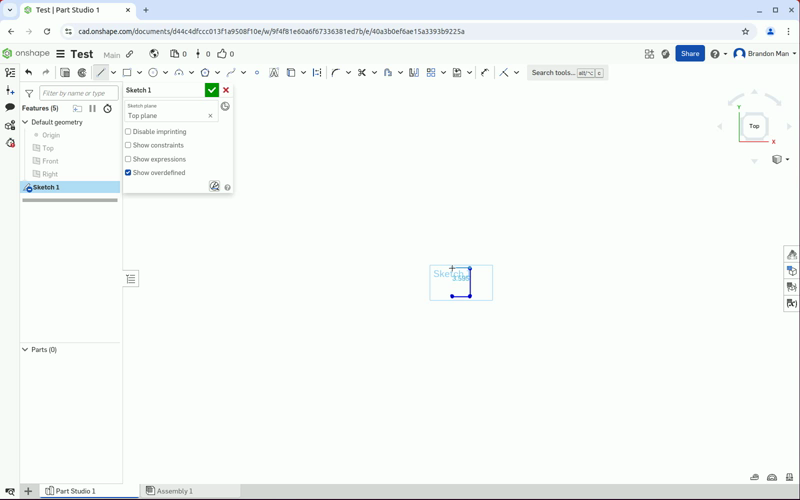
key(esc)
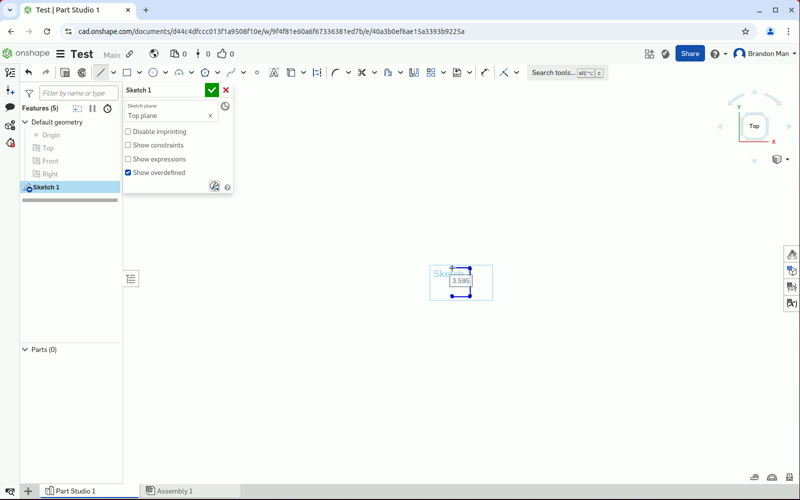
key(a)
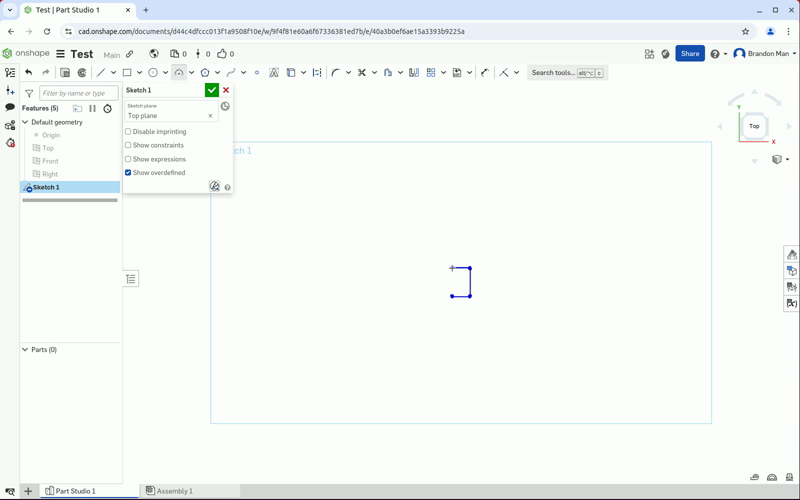
mouse_move(452, 267)
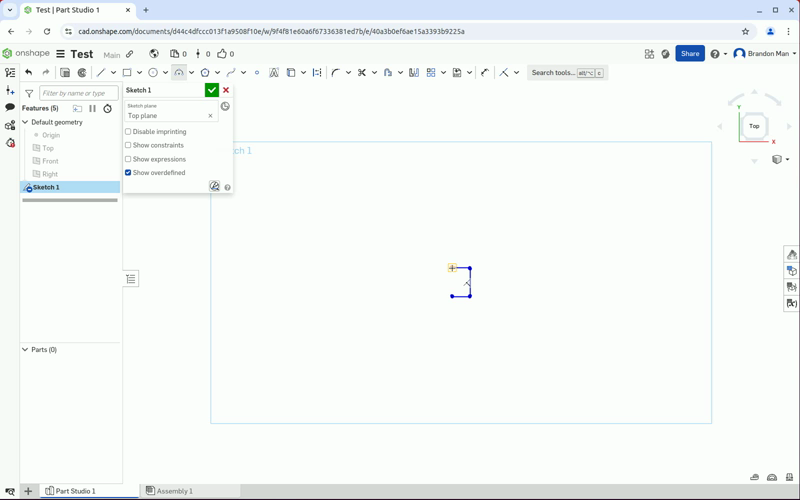
click(452, 267)
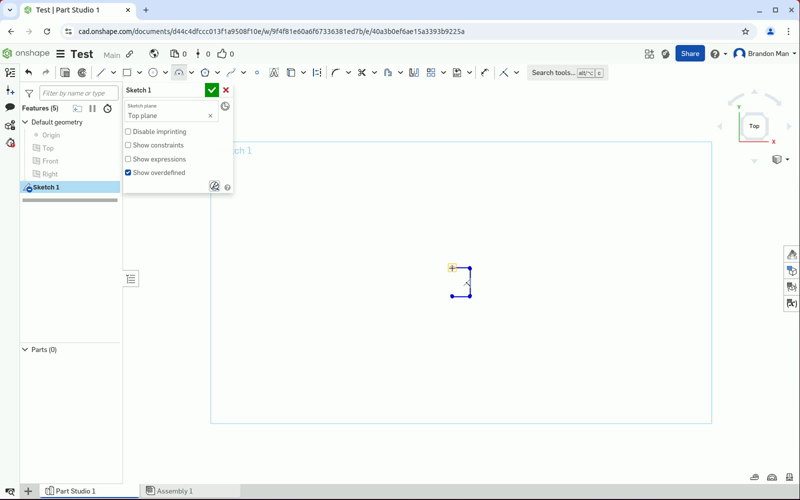
key_down(shift)
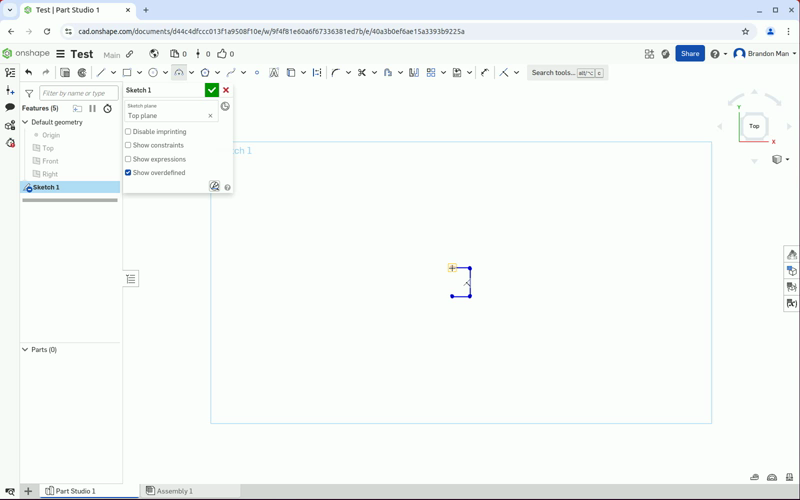
mouse_move(451, 268)
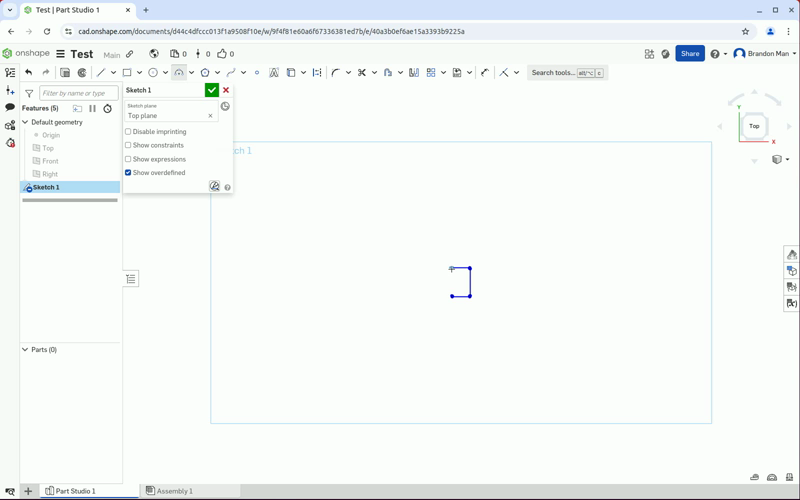
scroll(6)
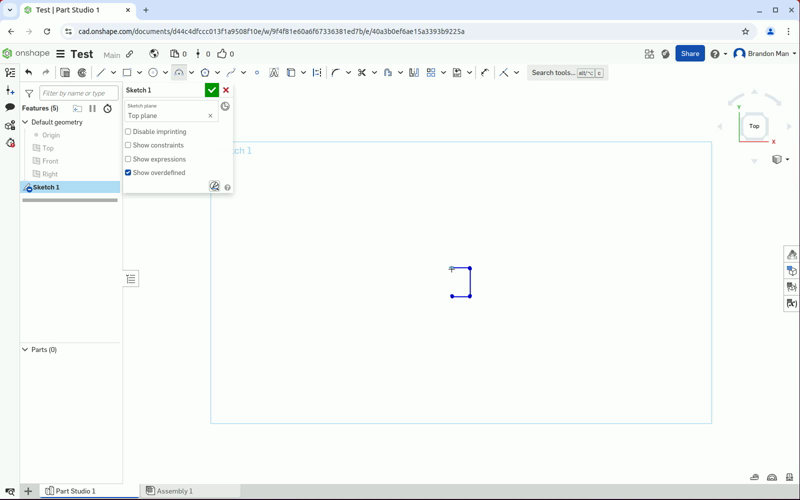
scroll(6)
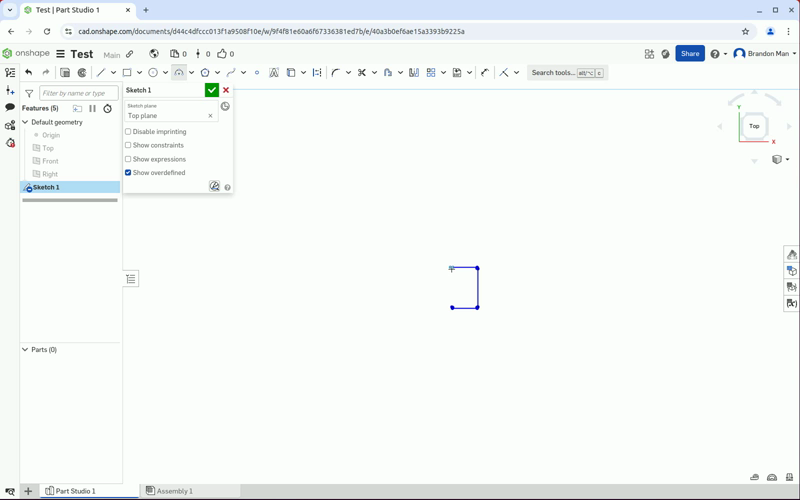
scroll(6)
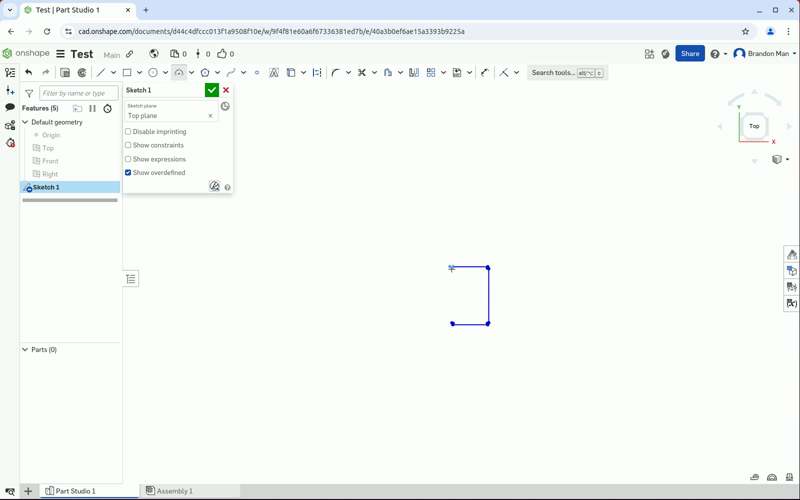
scroll(6)
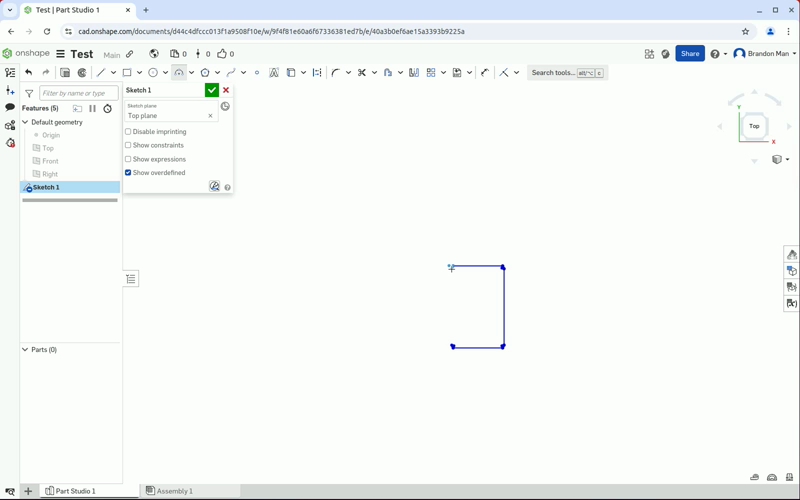
scroll(6)
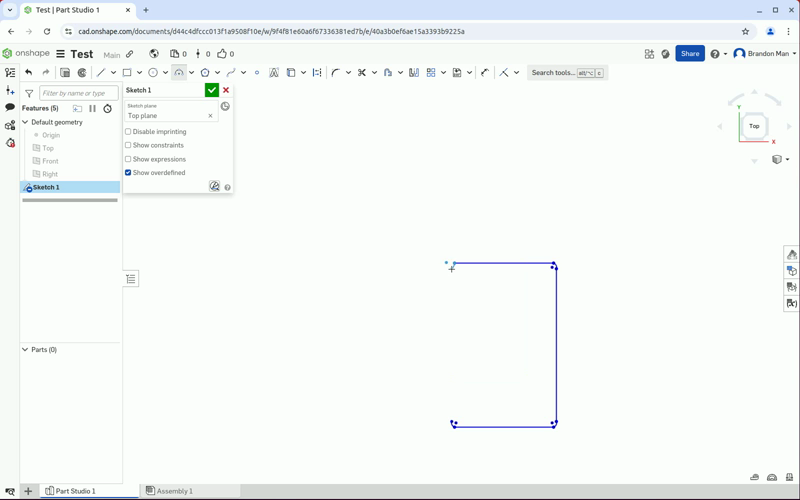
scroll(6)
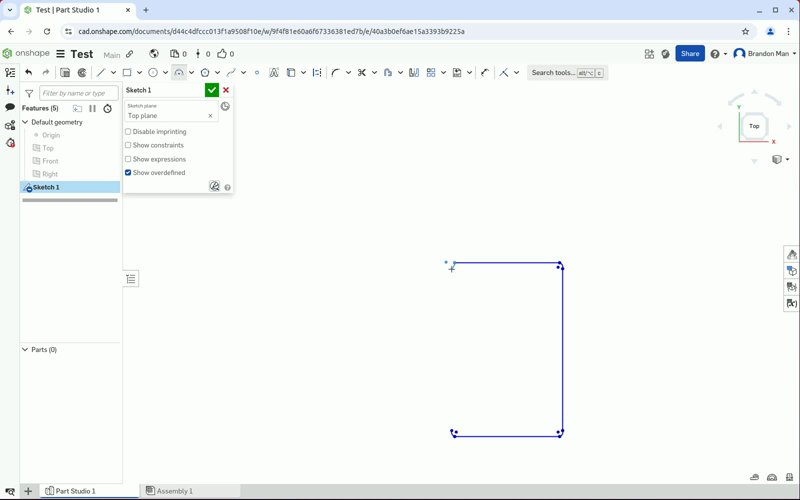
scroll(6)
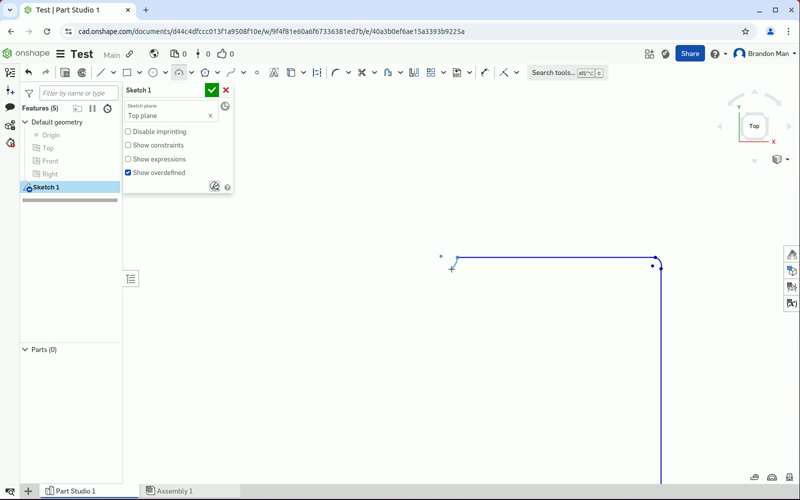
click(451, 268)
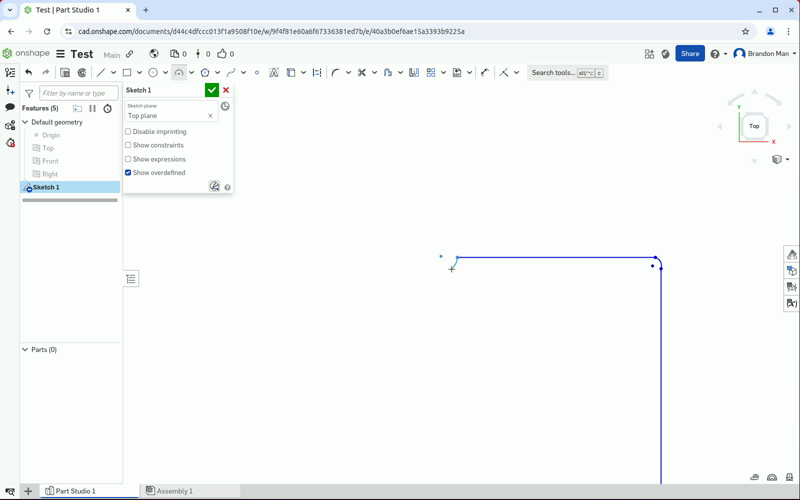
scroll(-6)
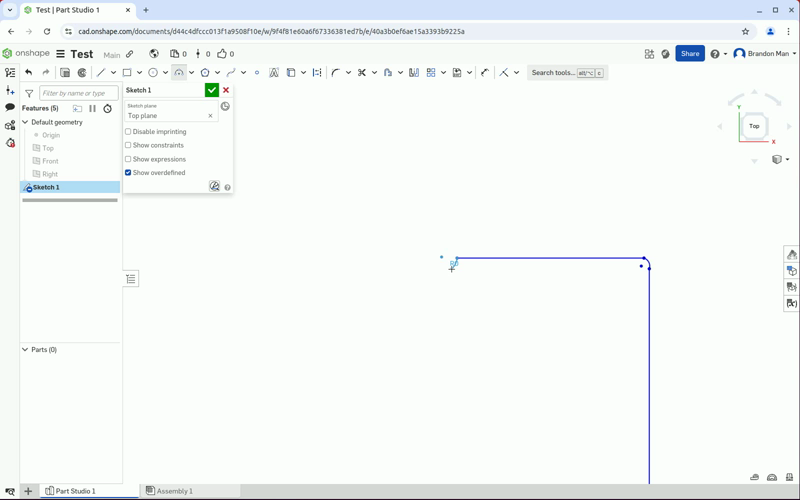
scroll(-6)
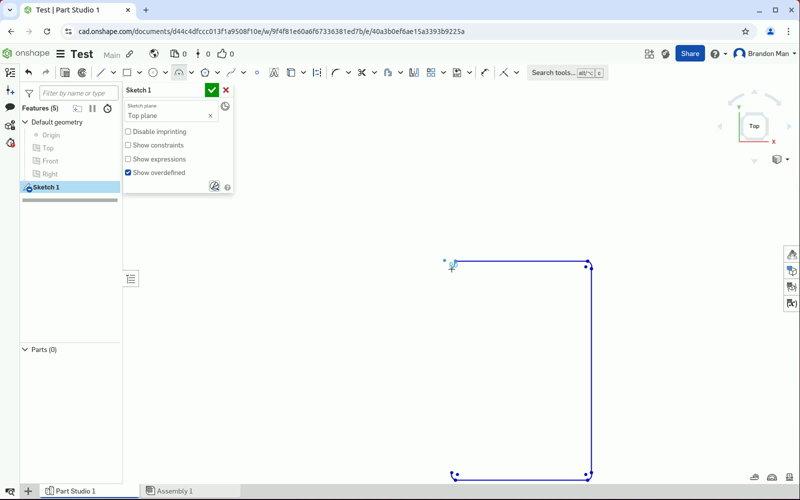
scroll(-6)
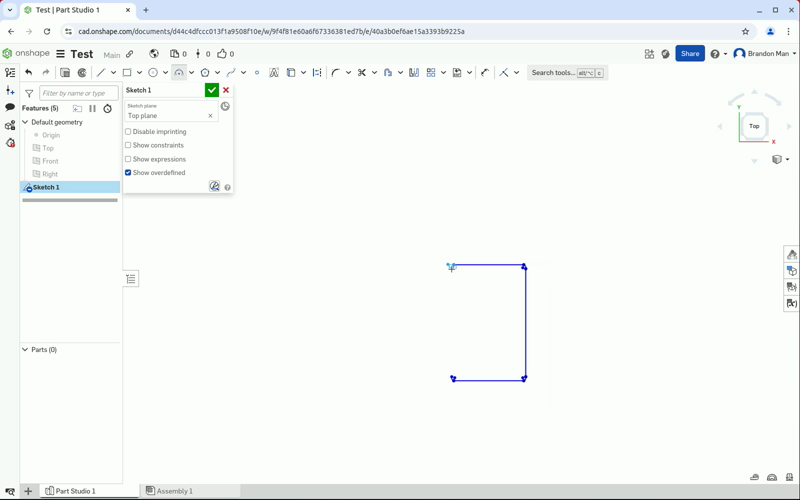
scroll(-6)
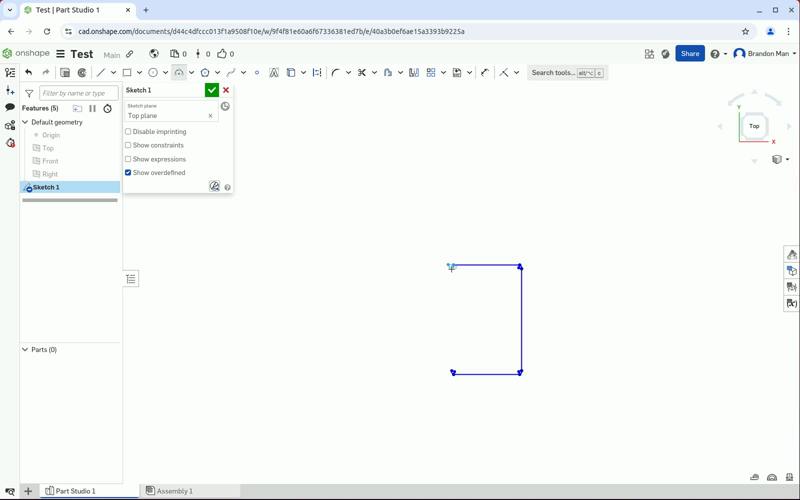
scroll(-6)
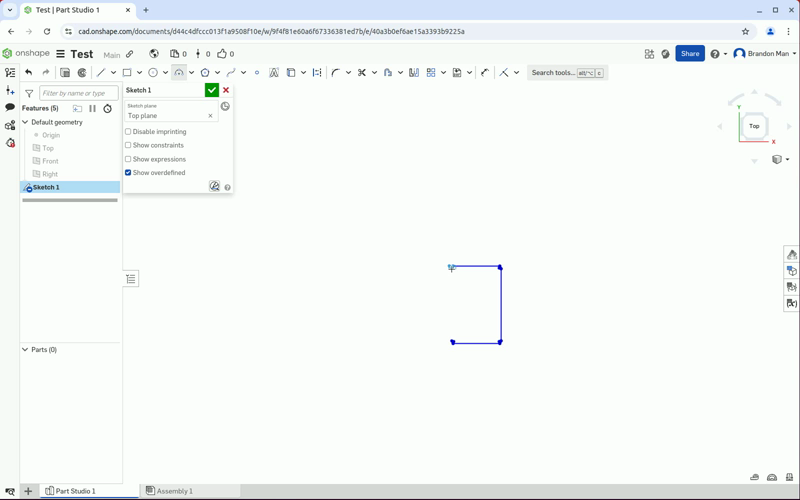
scroll(-6)
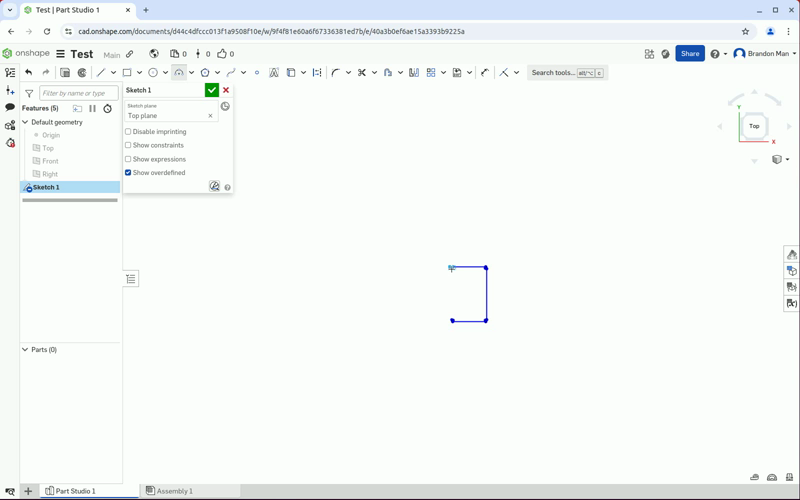
scroll(-6)
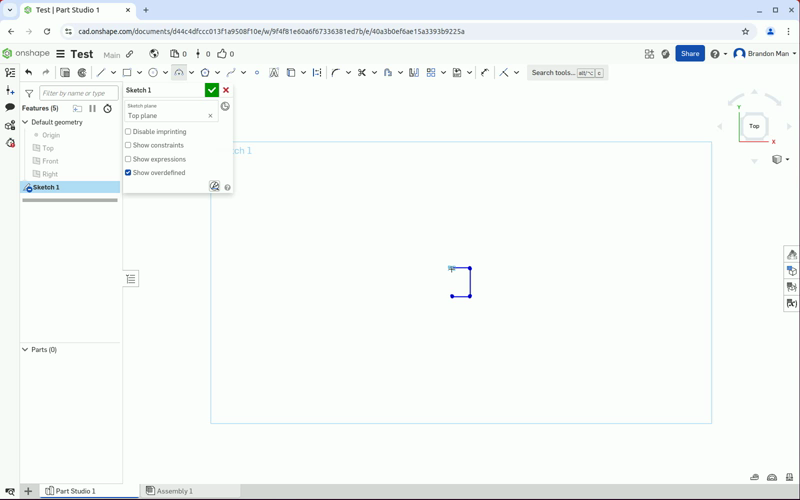
mouse_move(451, 268)
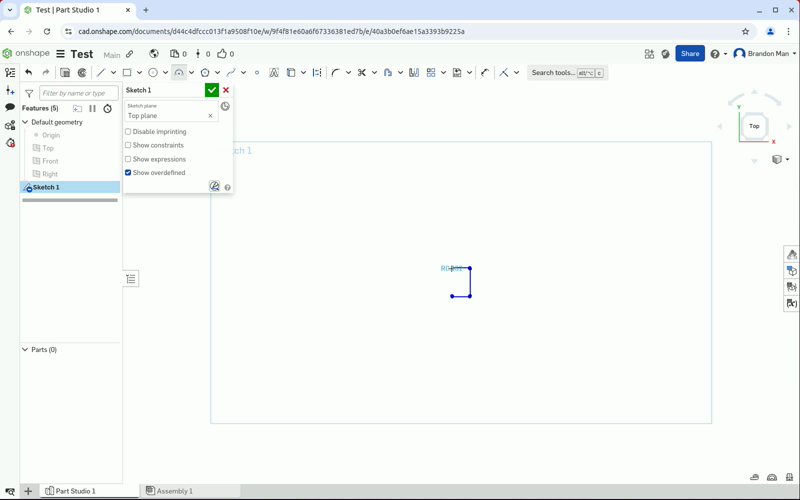
scroll(6)
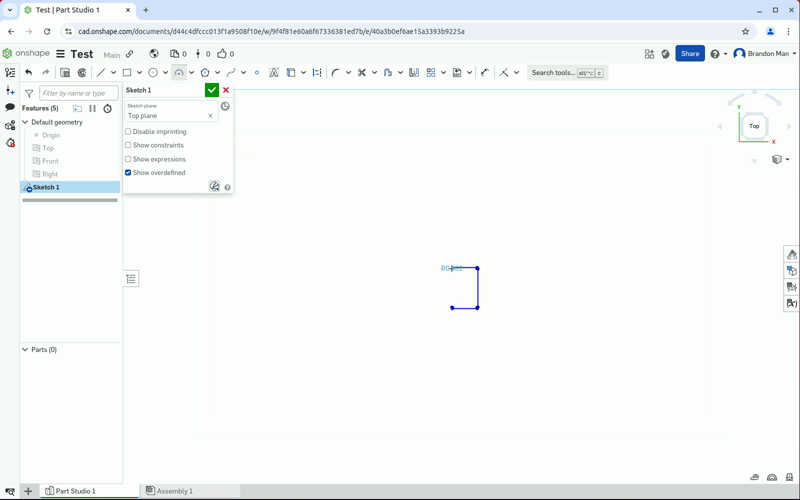
scroll(6)
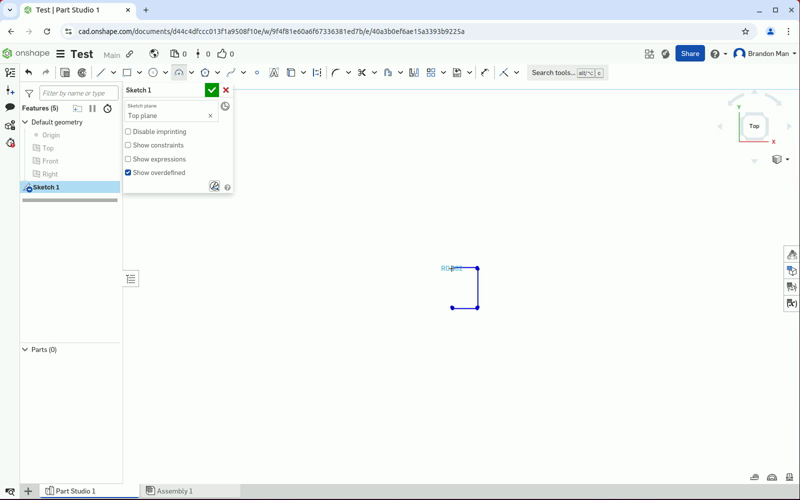
scroll(6)
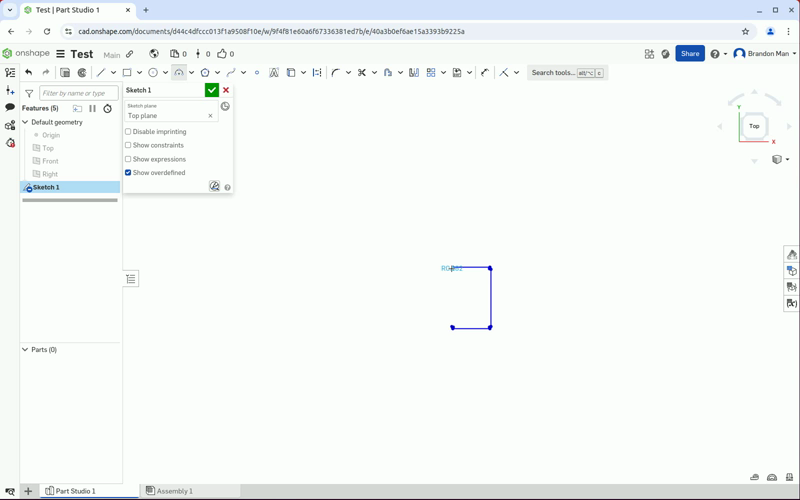
scroll(6)
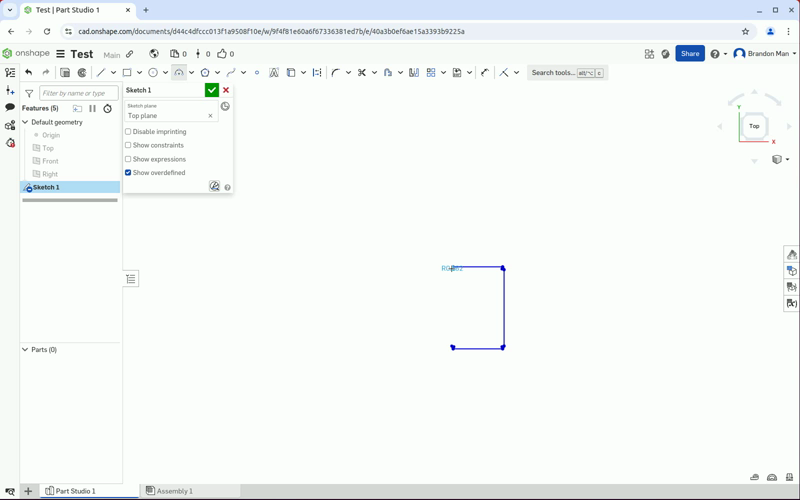
scroll(6)
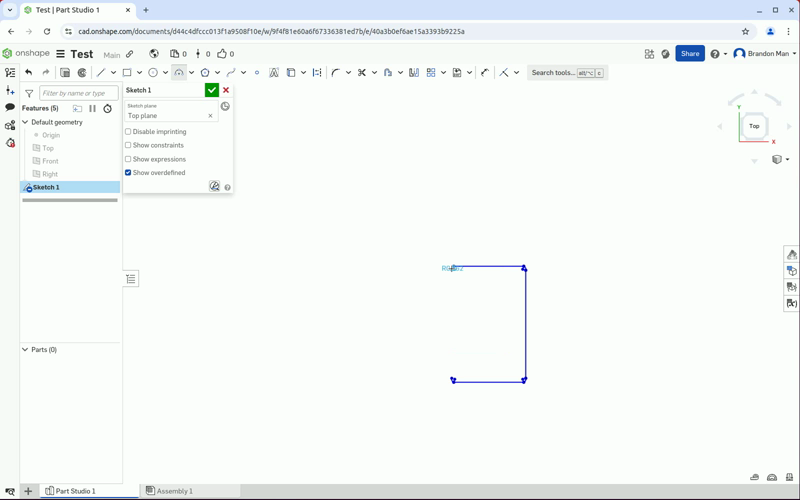
scroll(6)
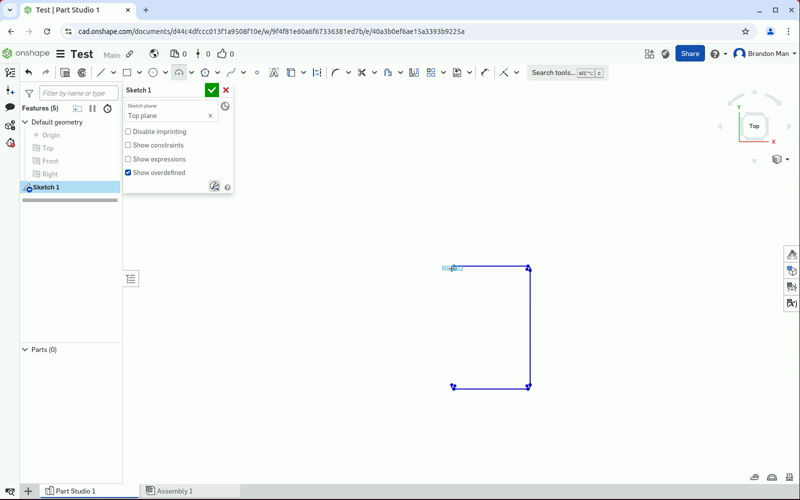
scroll(6)
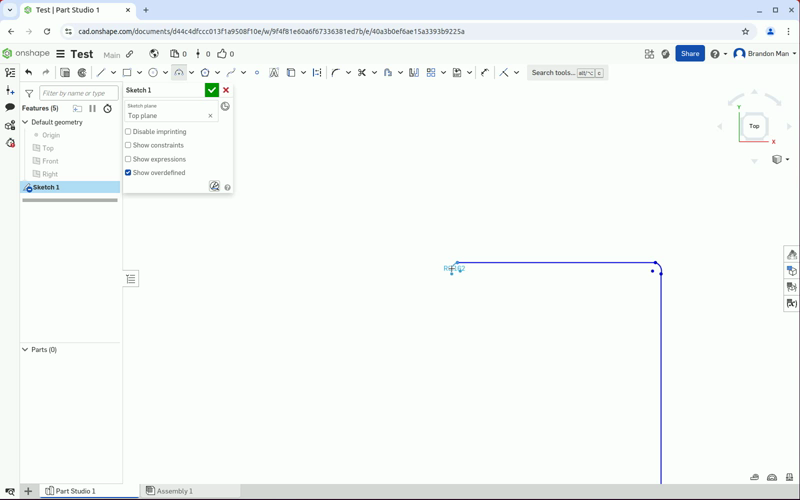
click(451, 268)
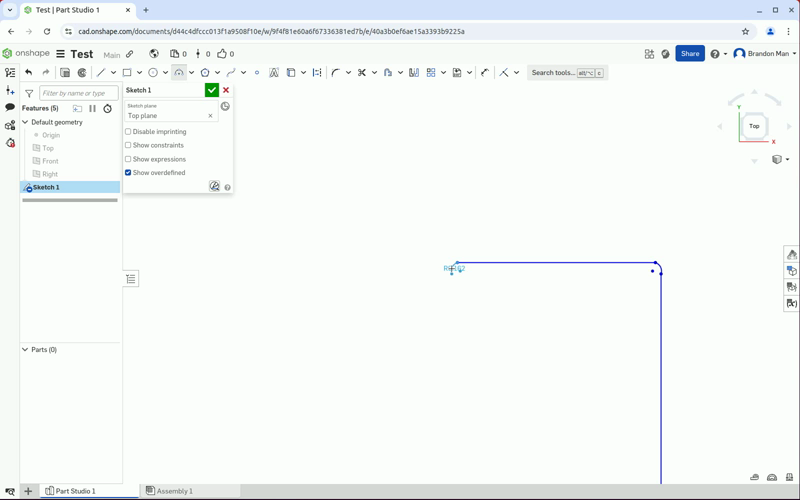
scroll(-6)
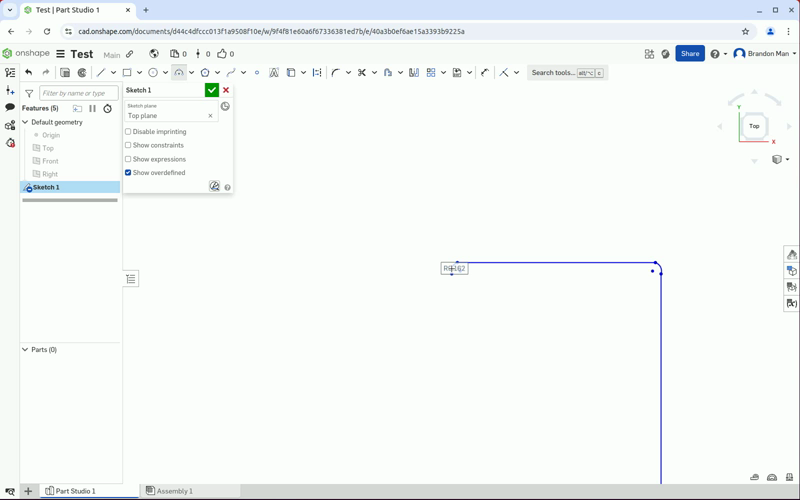
scroll(-6)
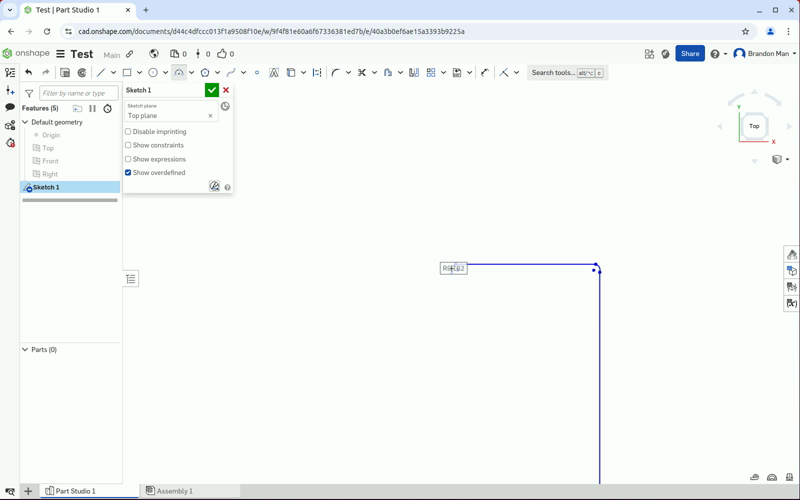
scroll(-6)
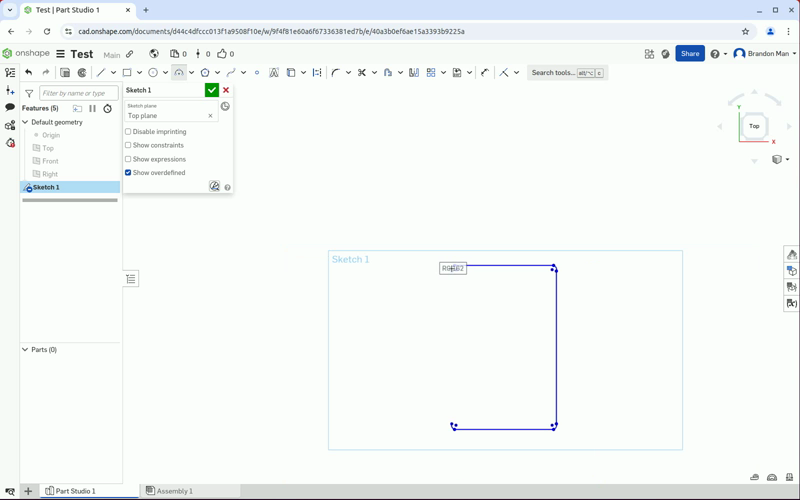
scroll(-6)
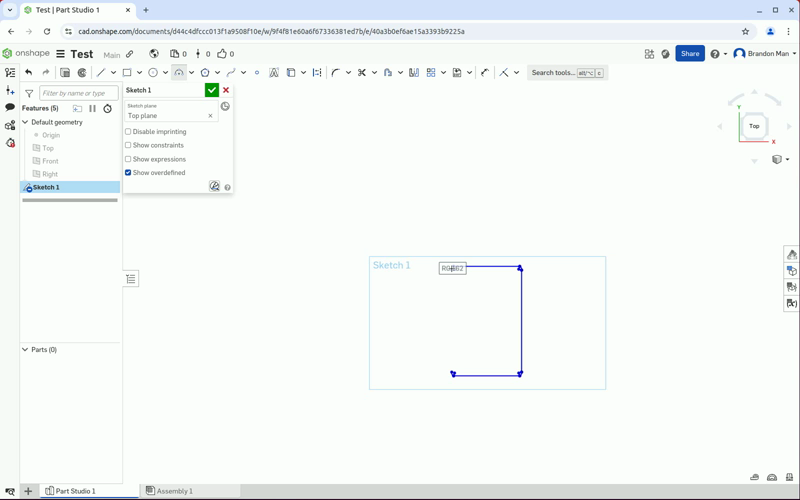
scroll(-6)
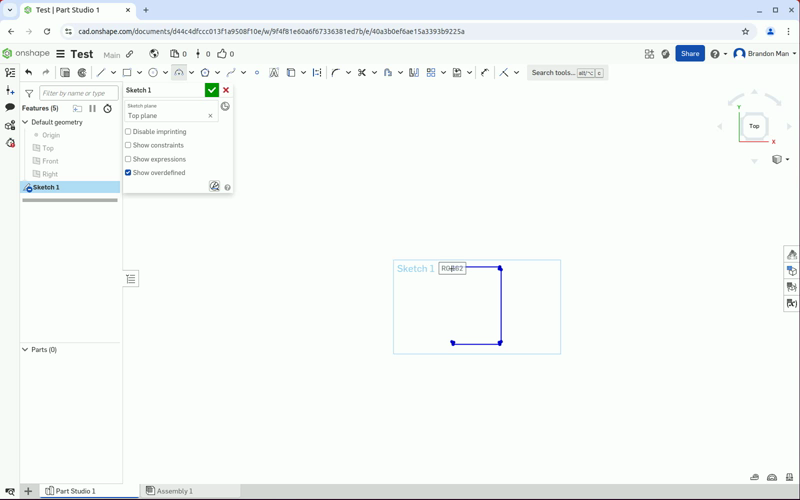
scroll(-6)
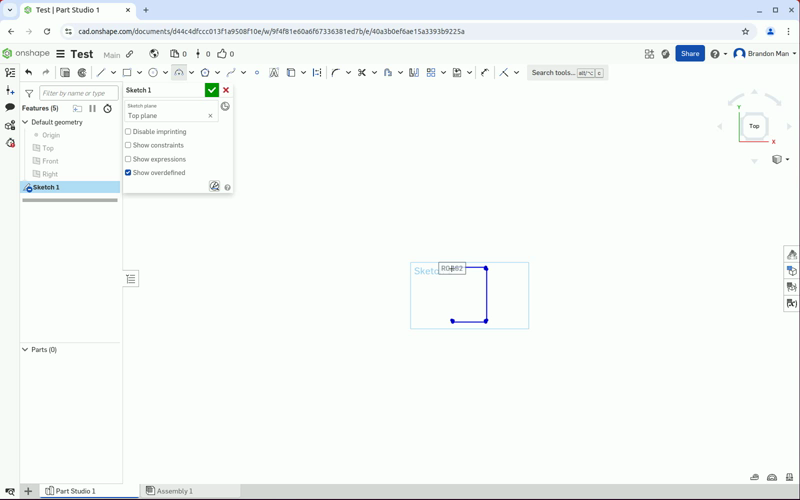
scroll(-6)
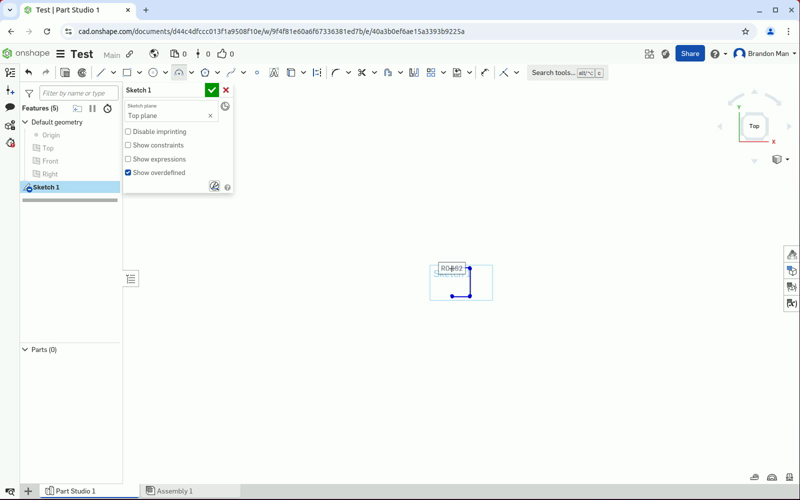
key_up(shift)
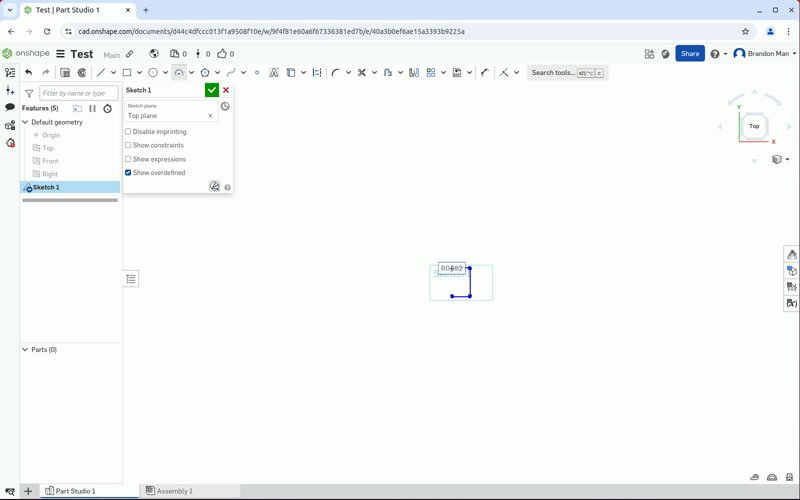
key(esc)
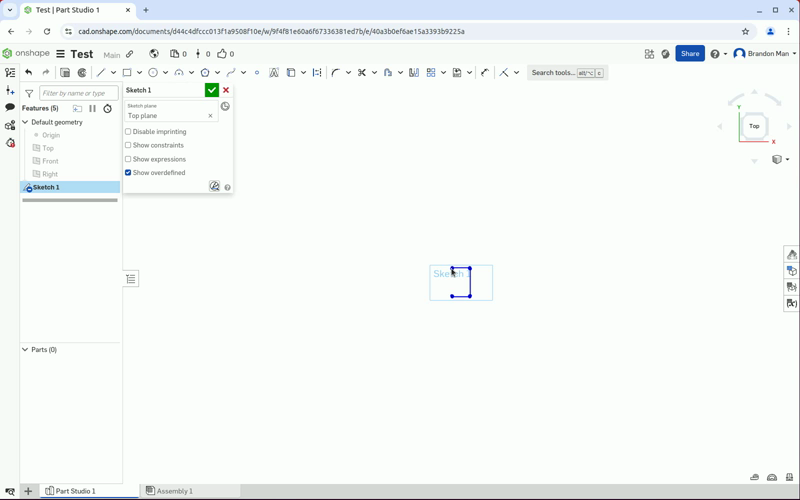
key(l)
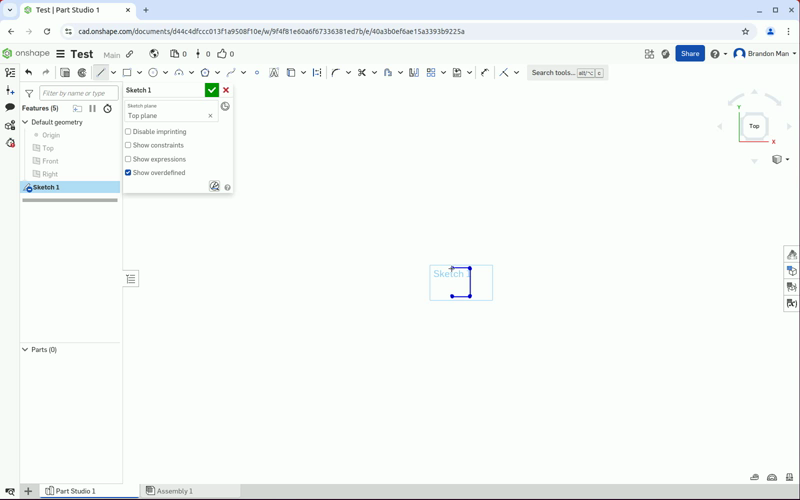
mouse_move(451, 268)
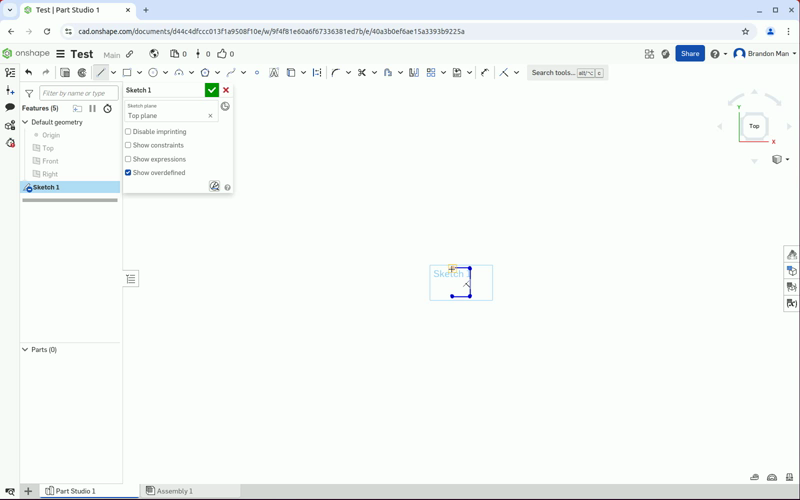
scroll(6)
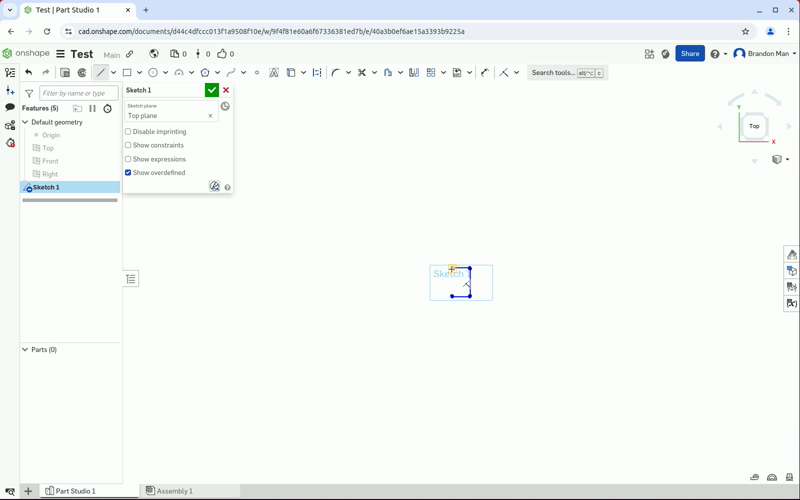
scroll(6)
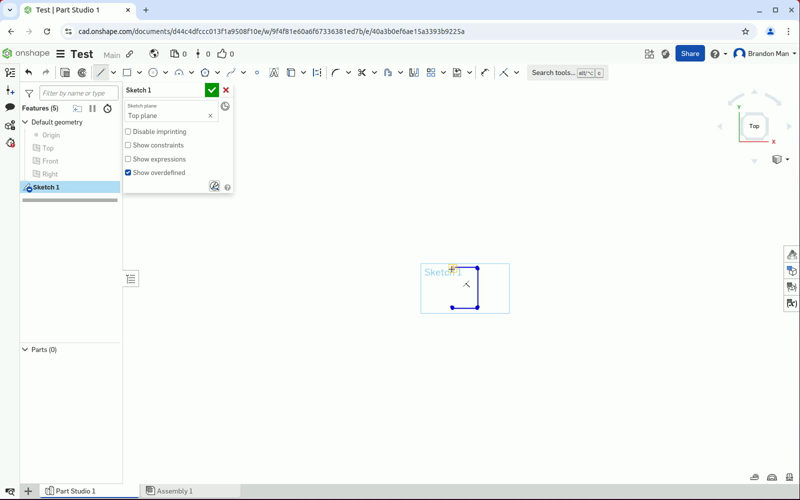
scroll(6)
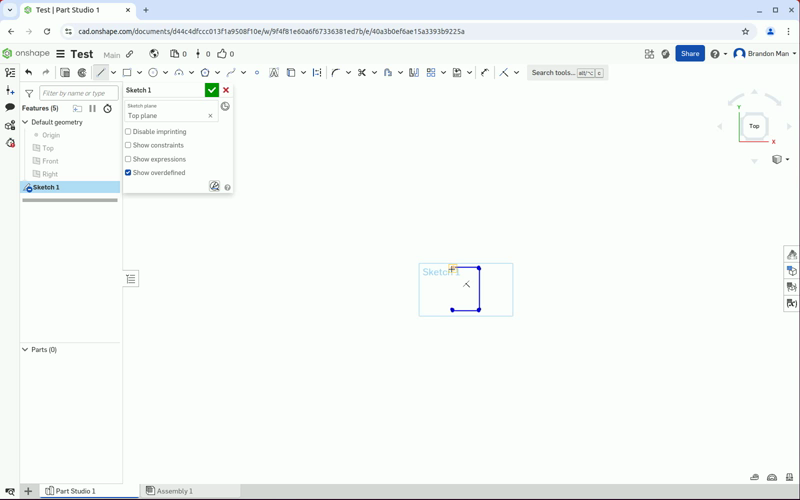
scroll(6)
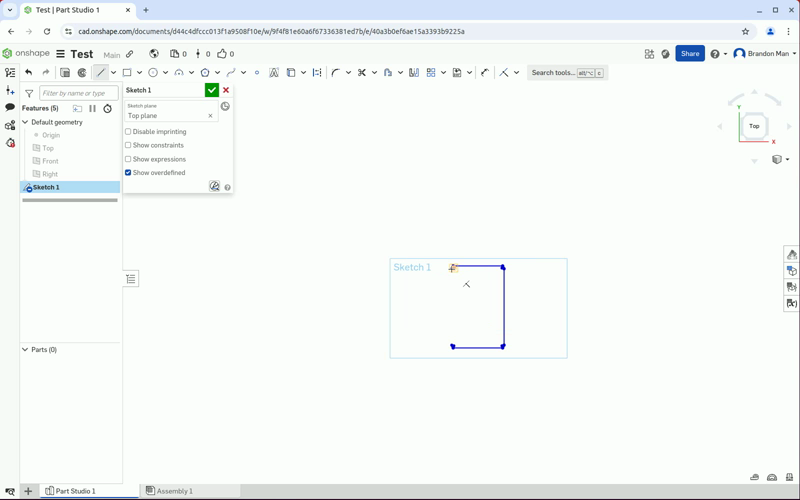
scroll(6)
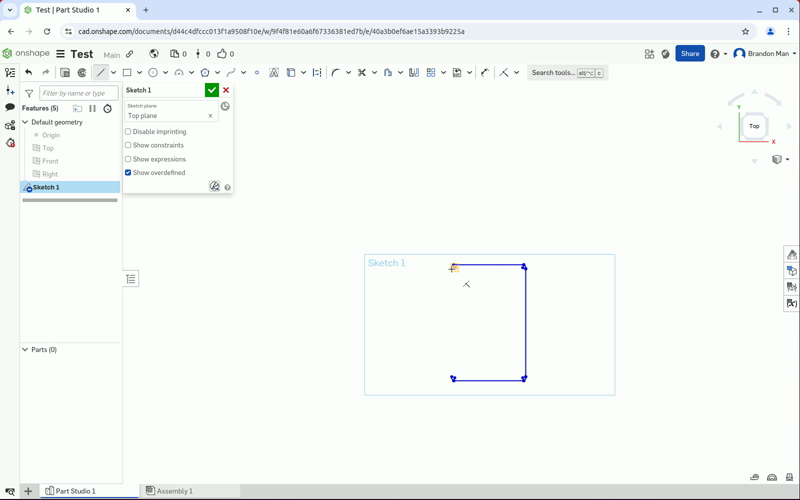
scroll(6)
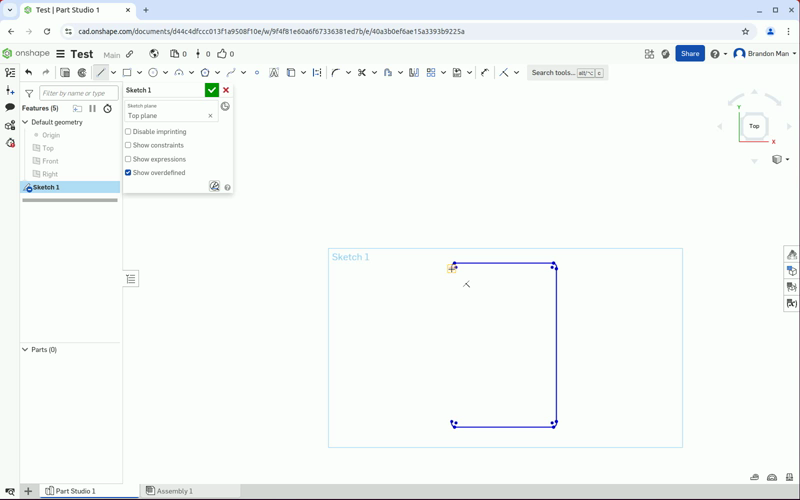
scroll(6)
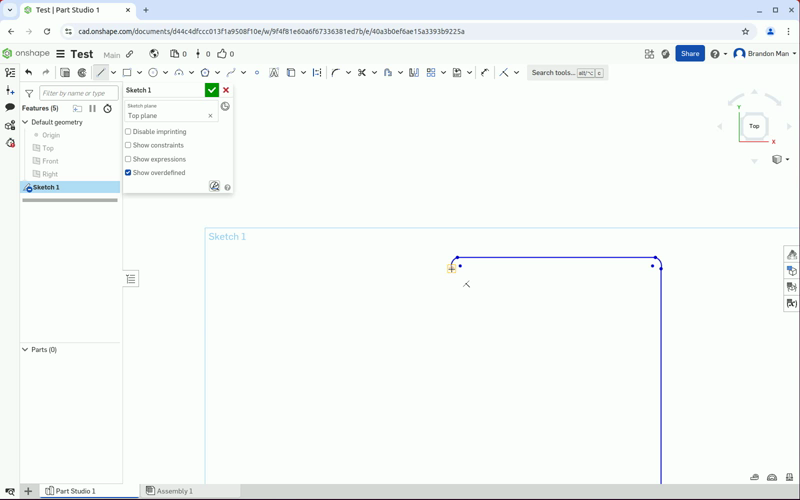
click(451, 268)
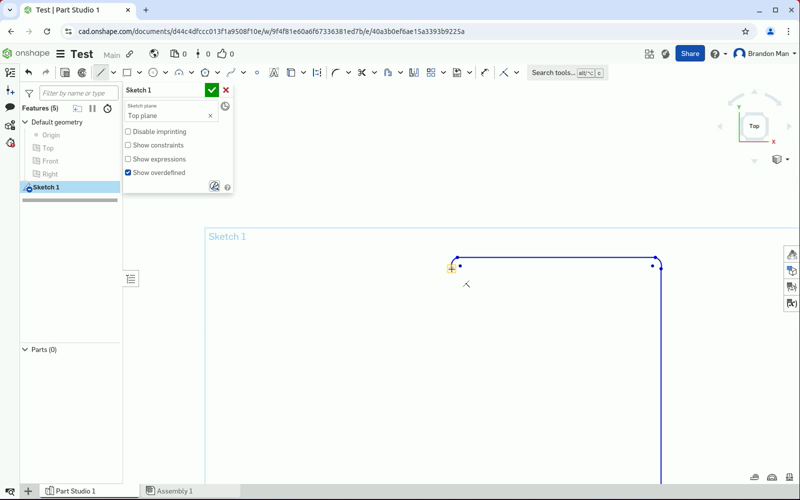
scroll(-6)
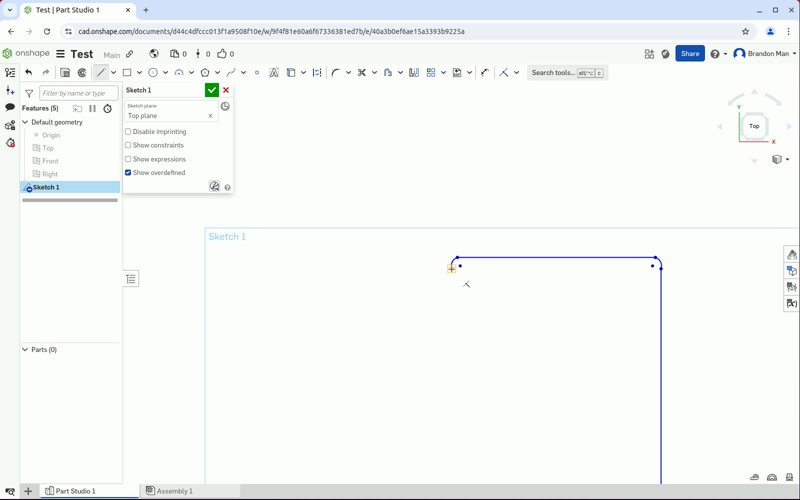
scroll(-6)
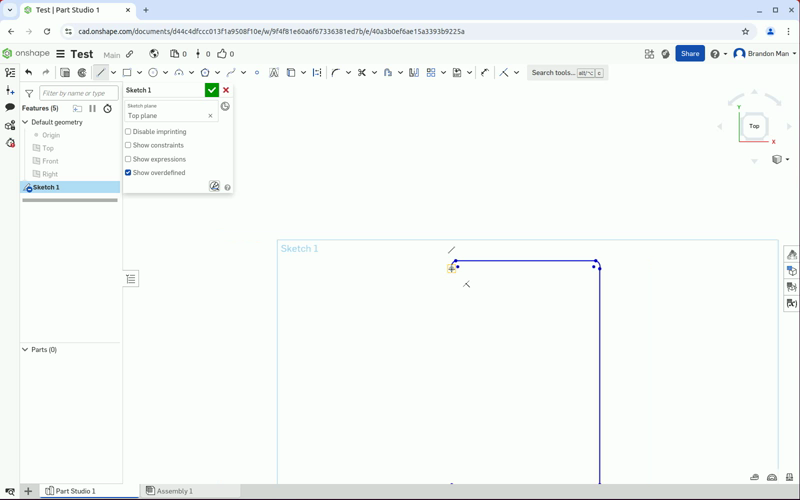
scroll(-6)
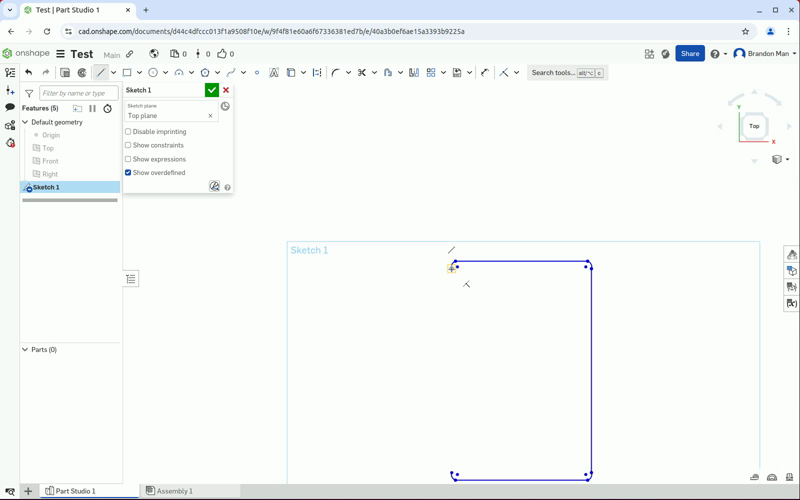
scroll(-6)
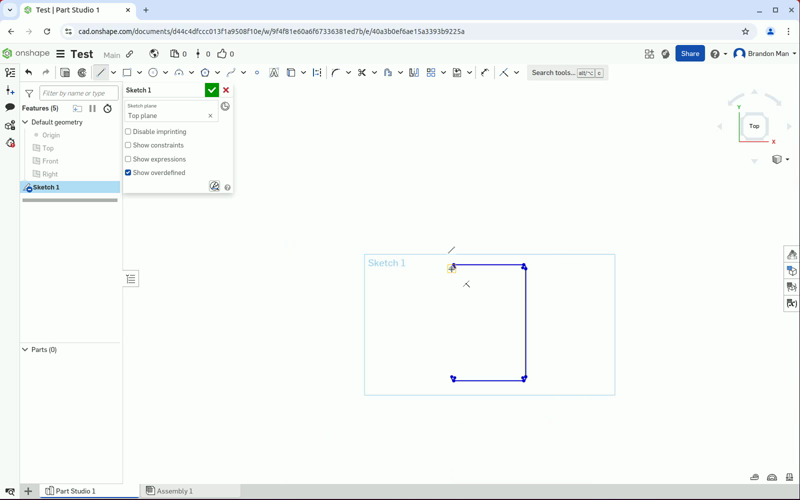
scroll(-6)
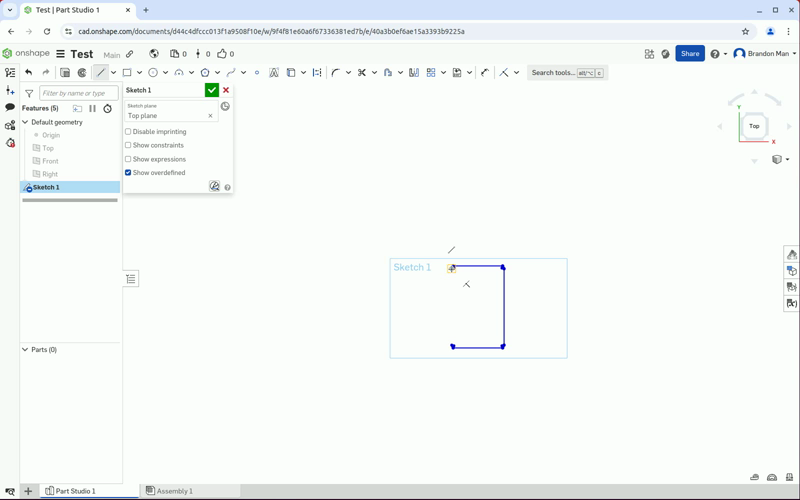
scroll(-6)
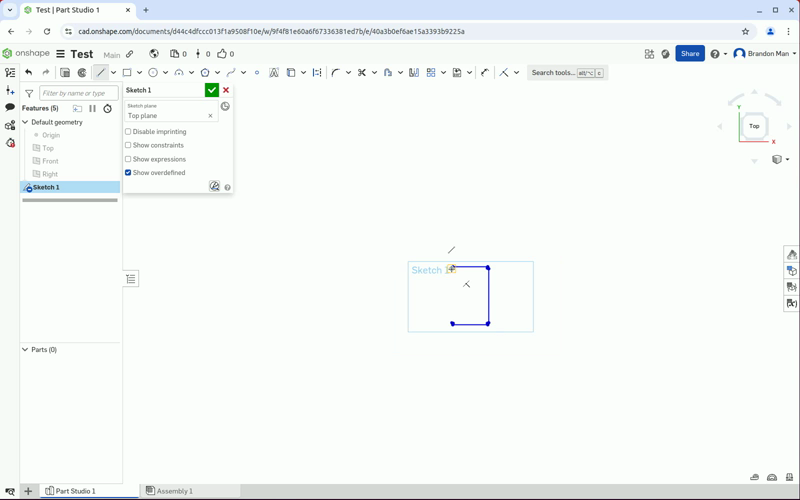
scroll(-6)
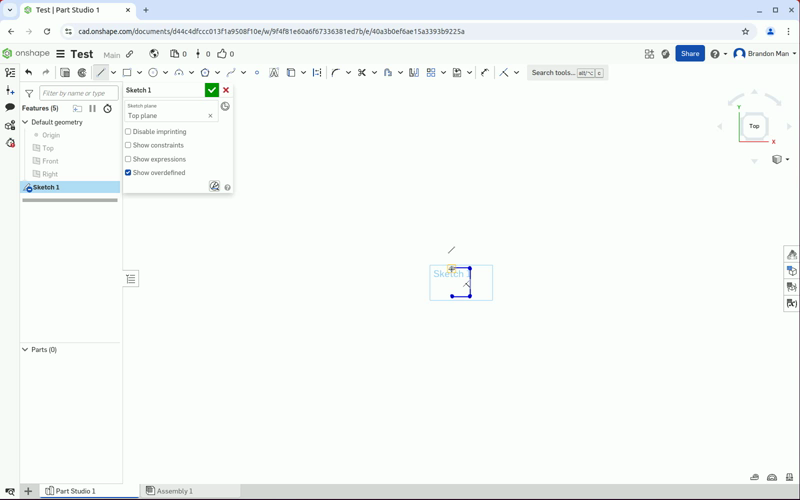
mouse_move(481, 268)
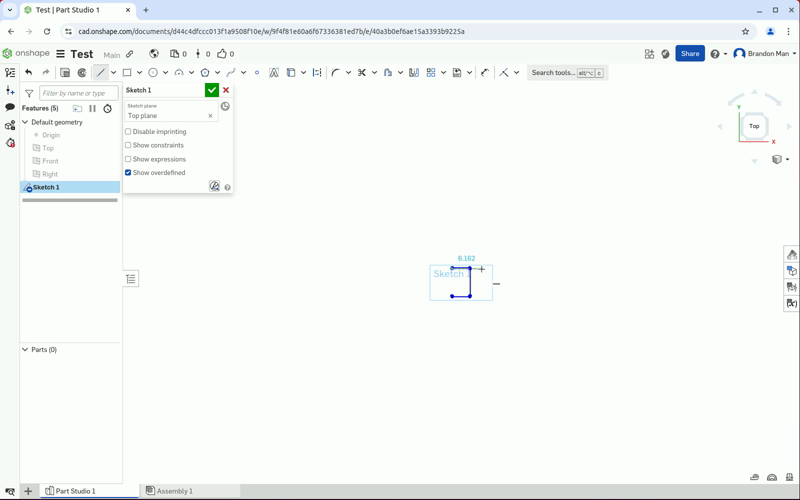
key_down(shift)
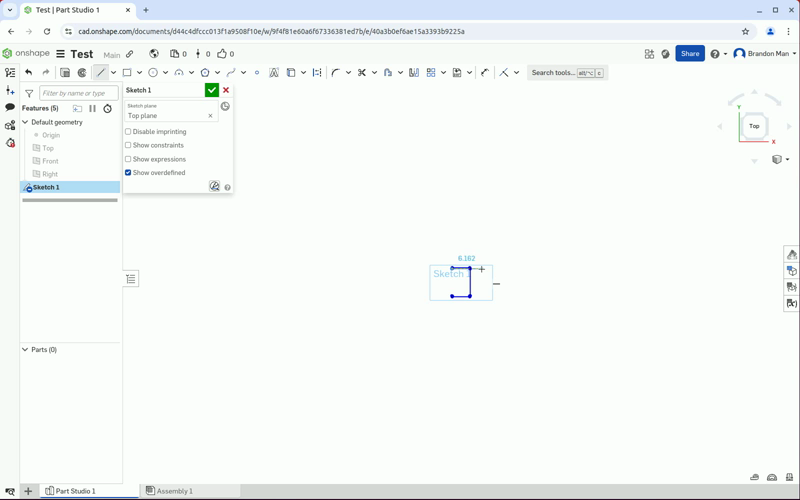
mouse_move(451, 295)
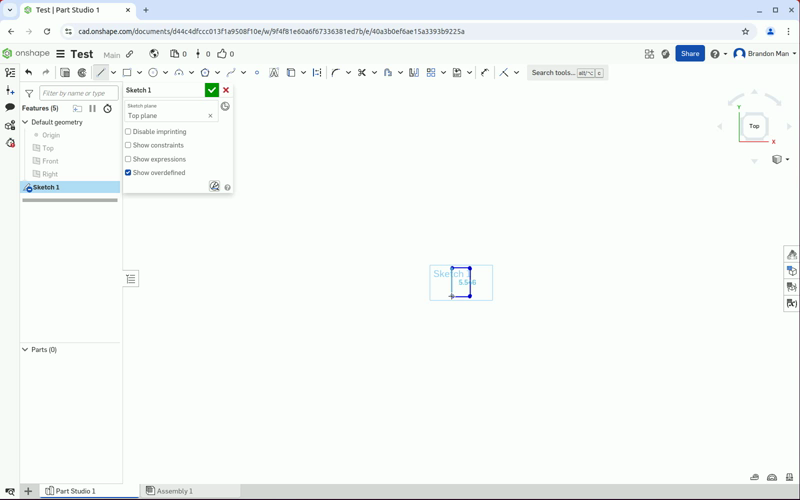
scroll(6)
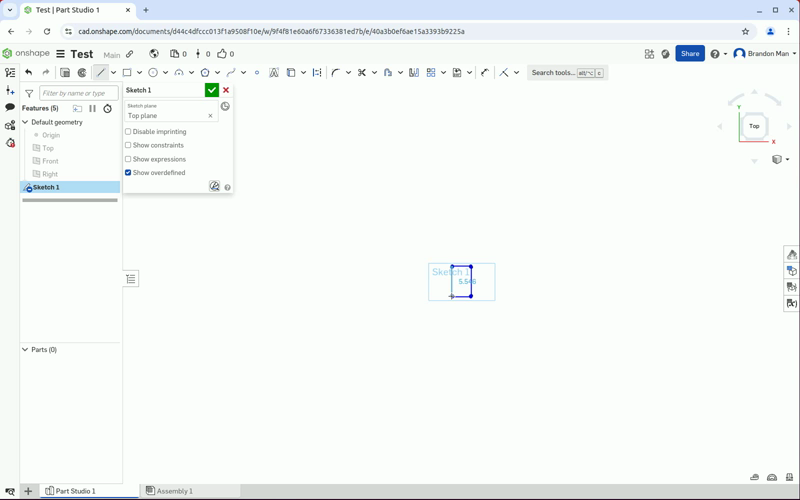
scroll(6)
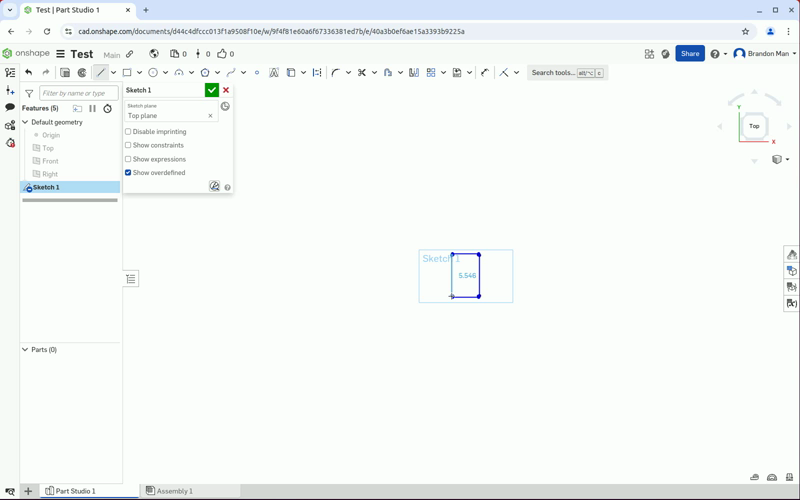
scroll(6)
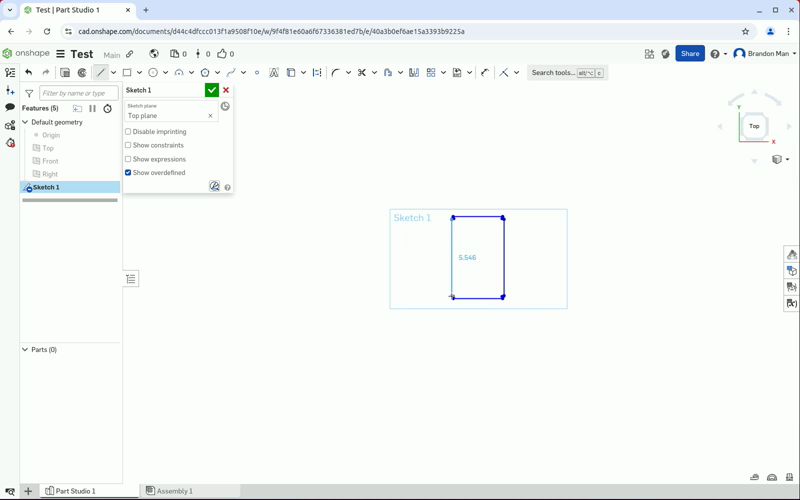
scroll(6)
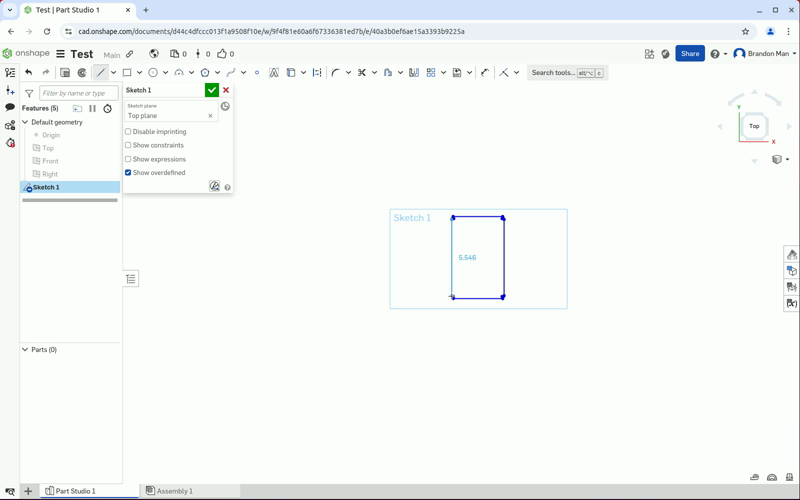
scroll(6)
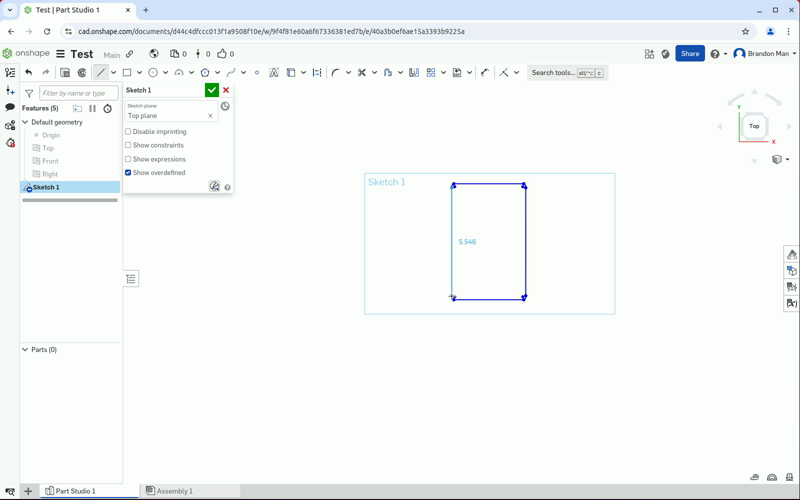
scroll(6)
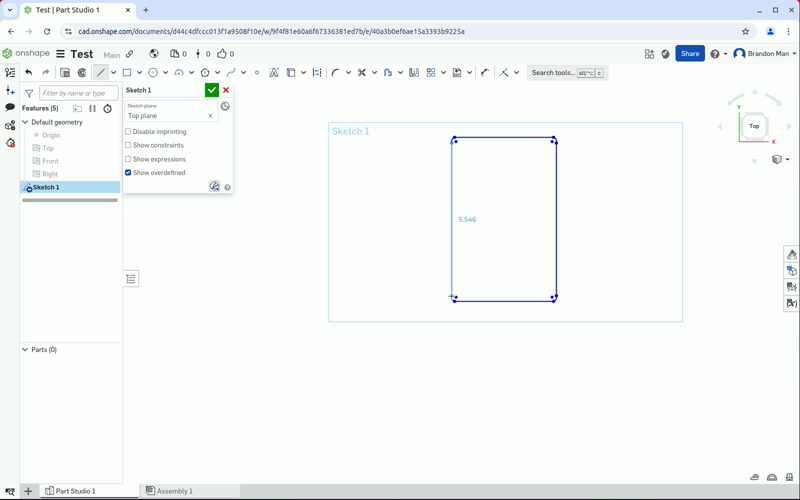
scroll(6)
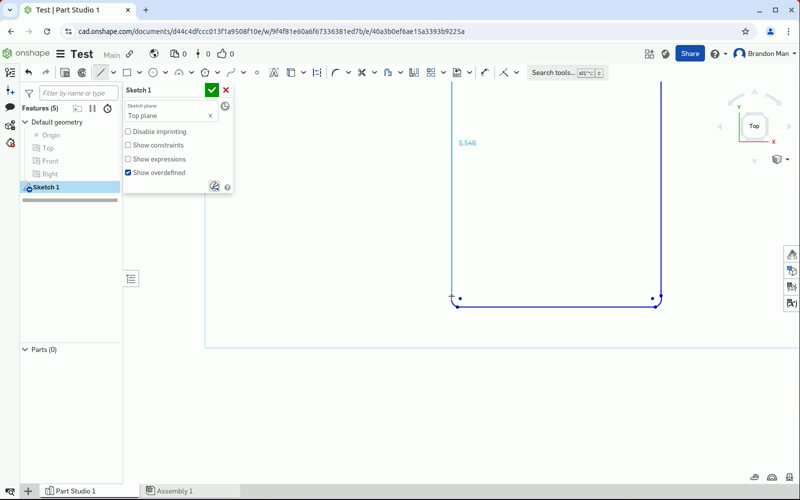
key_up(shift)
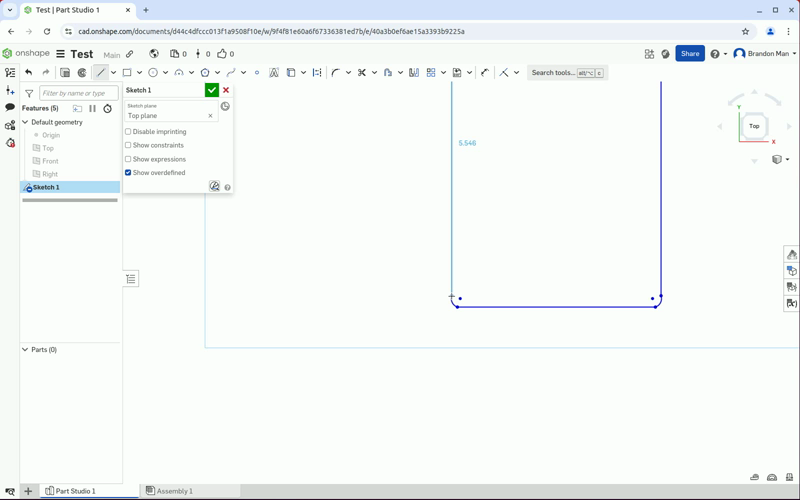
click(451, 295)
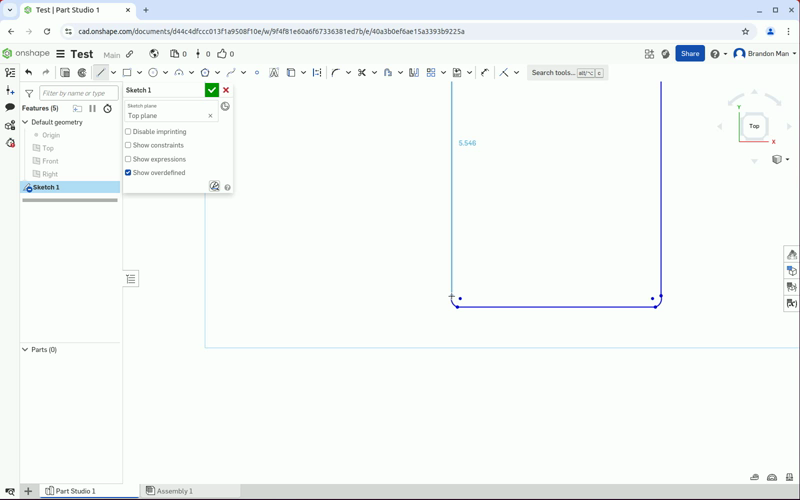
scroll(-6)
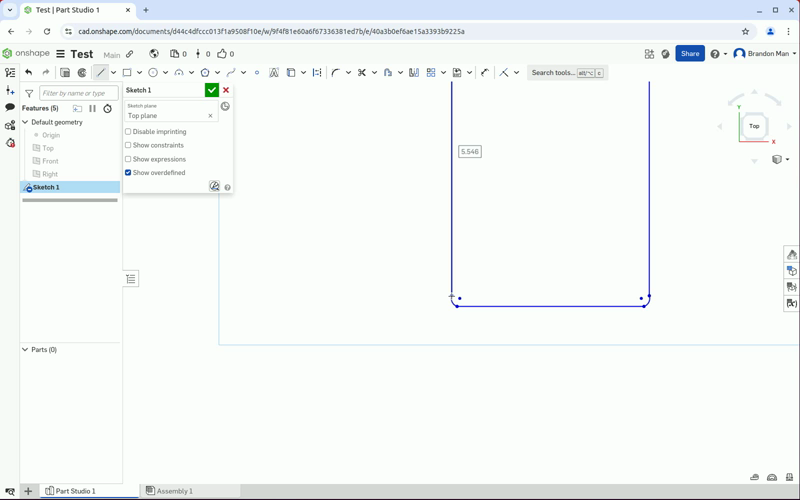
scroll(-6)
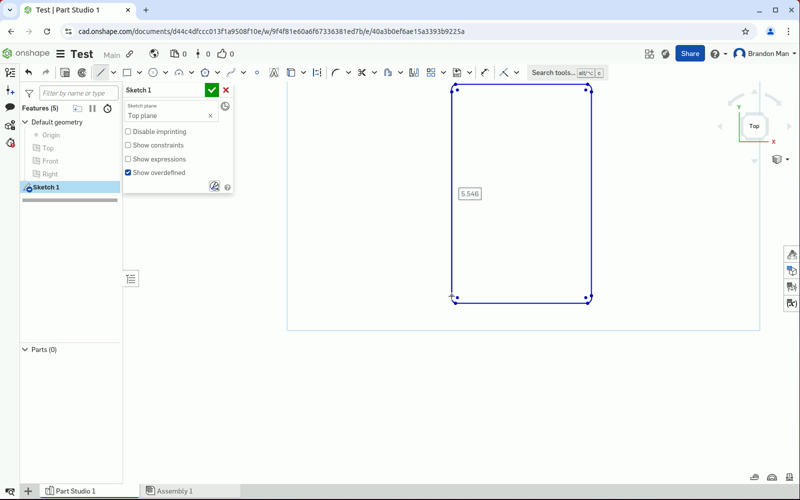
scroll(-6)
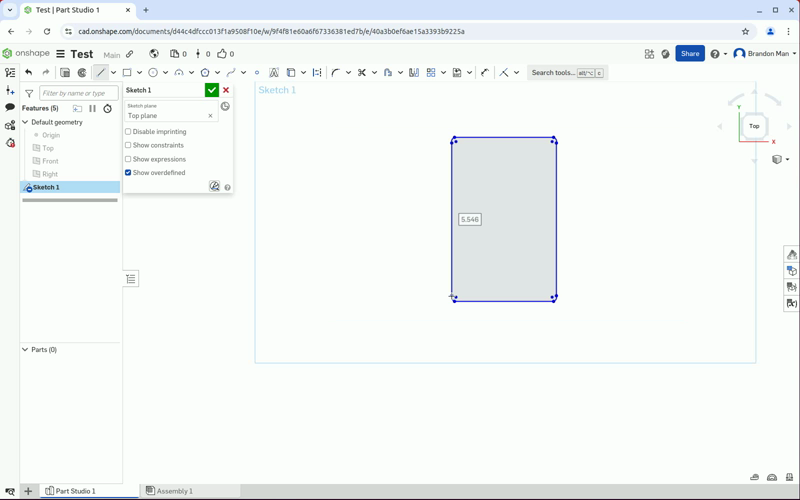
scroll(-6)
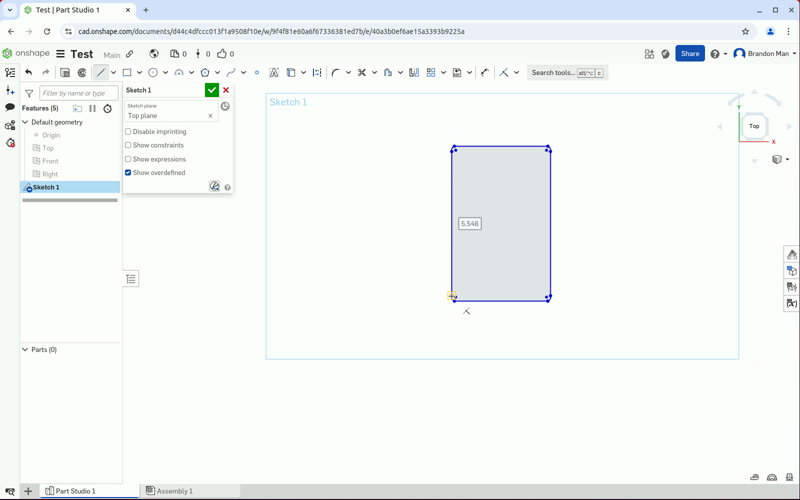
scroll(-6)
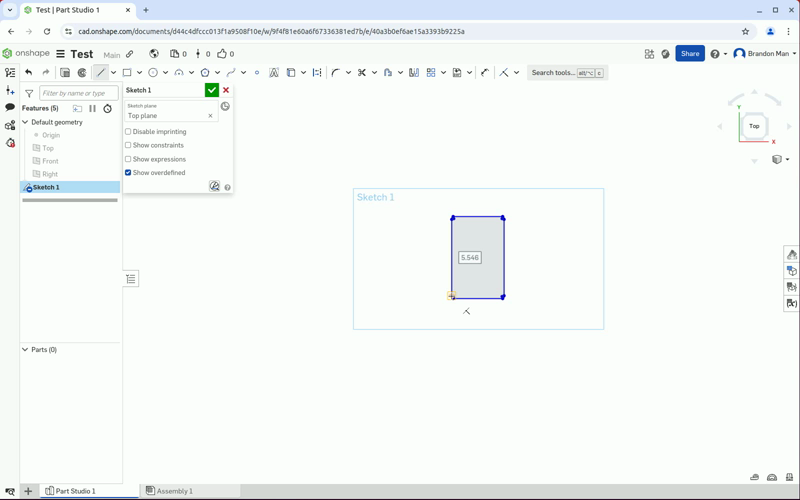
scroll(-6)
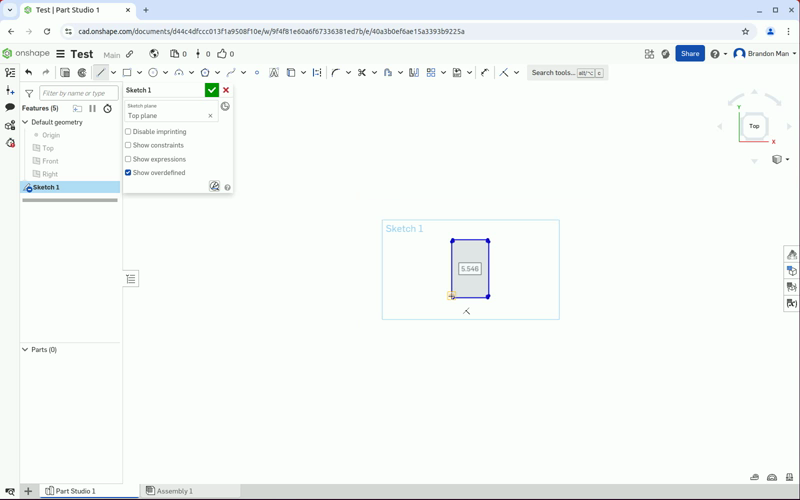
scroll(-6)
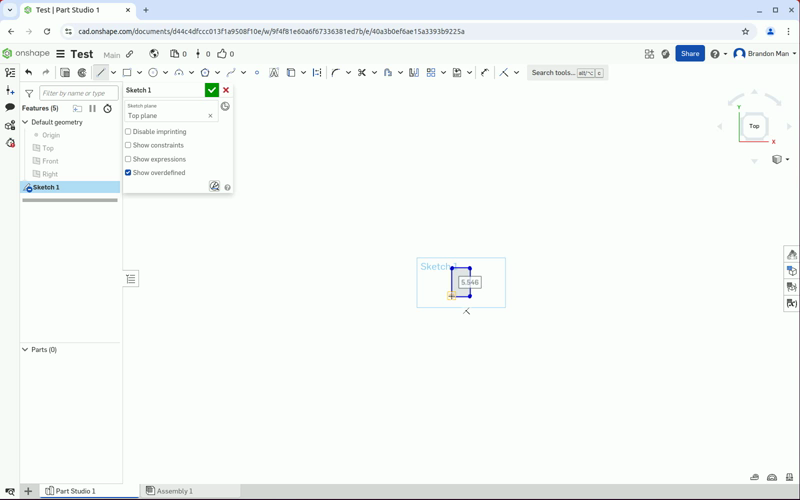
key(esc)
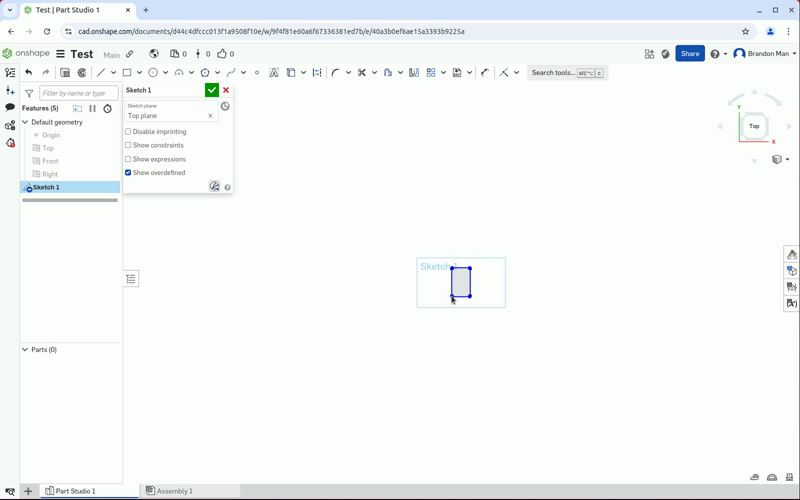
key(l)
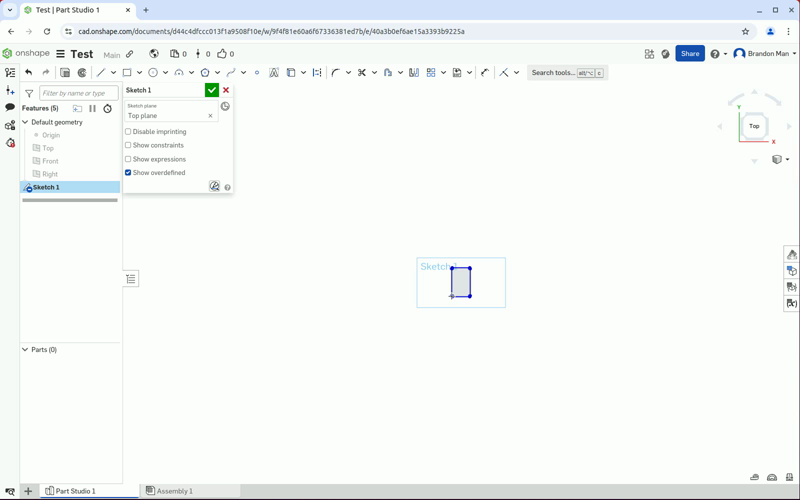
key_down(shift)
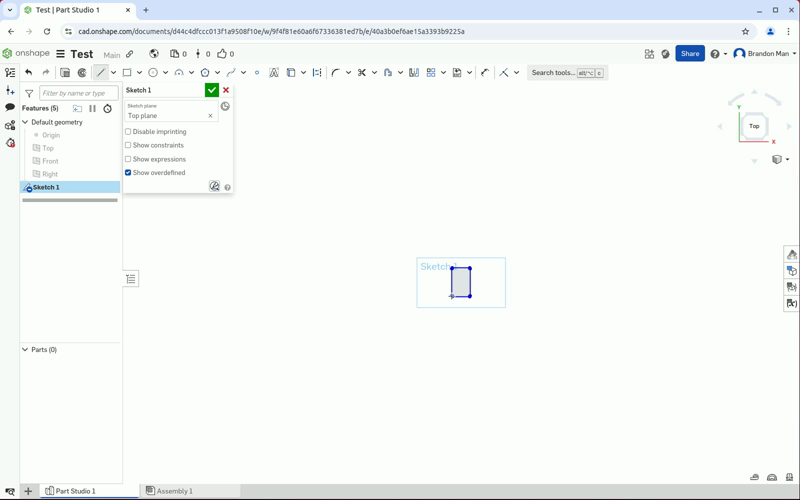
mouse_move(453, 294)
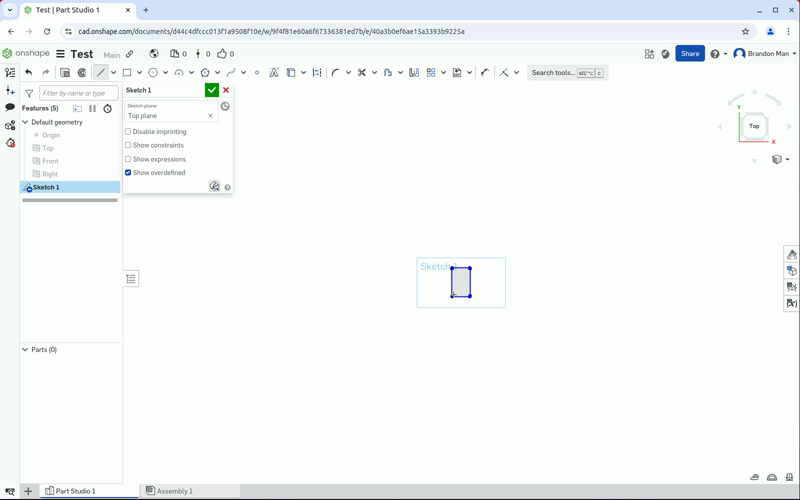
scroll(6)
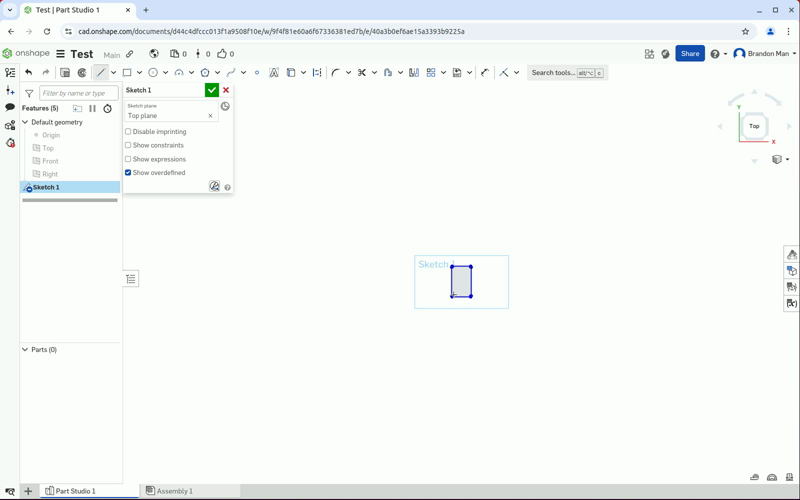
scroll(6)
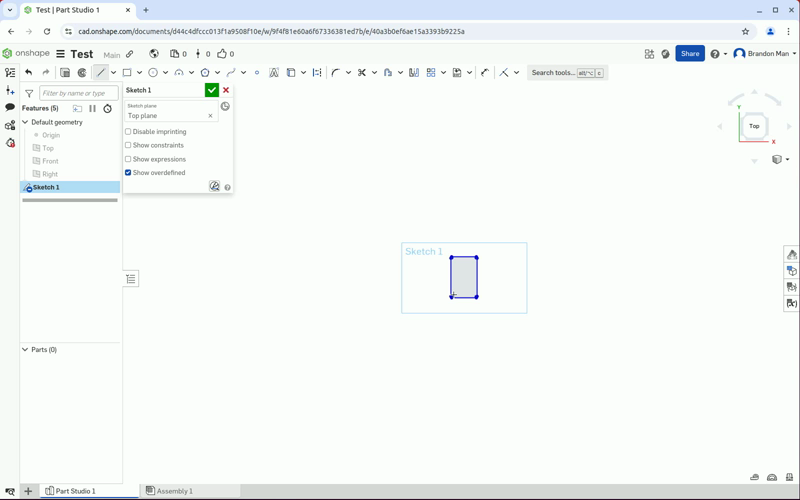
scroll(6)
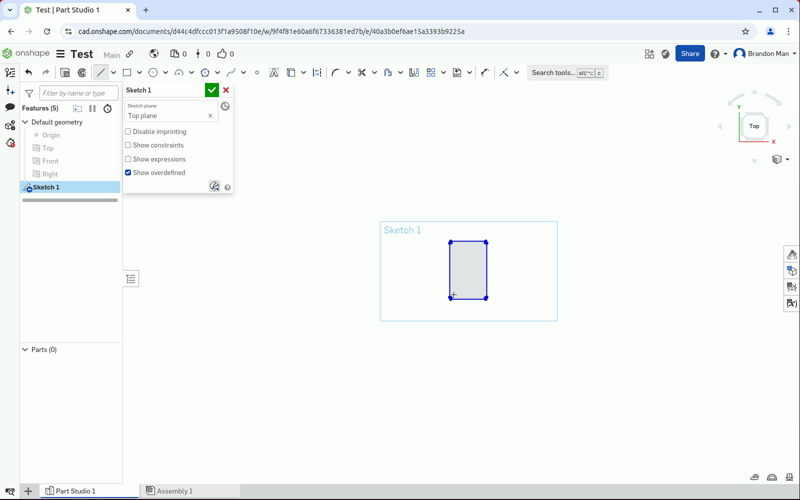
scroll(6)
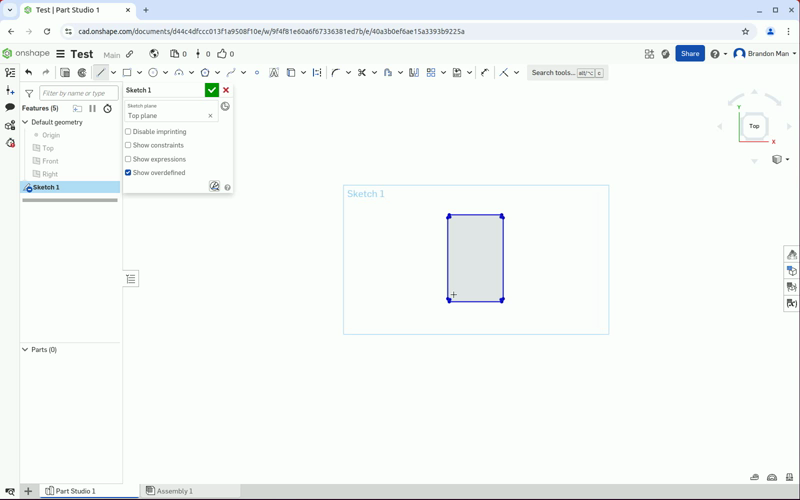
scroll(6)
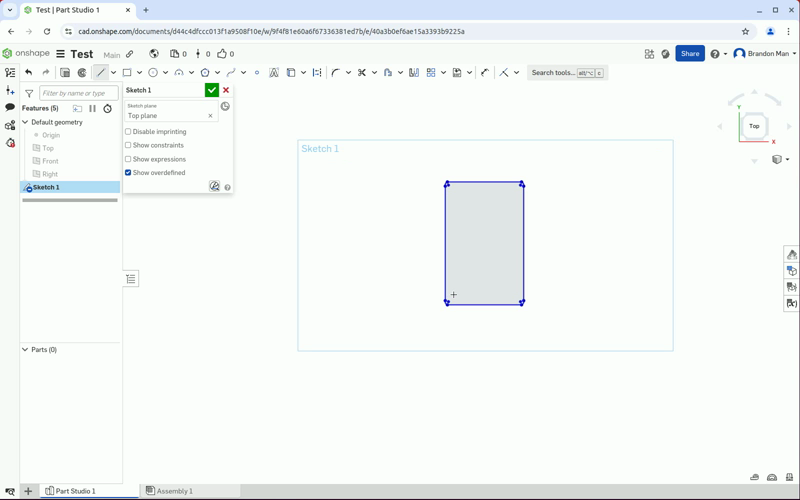
scroll(6)
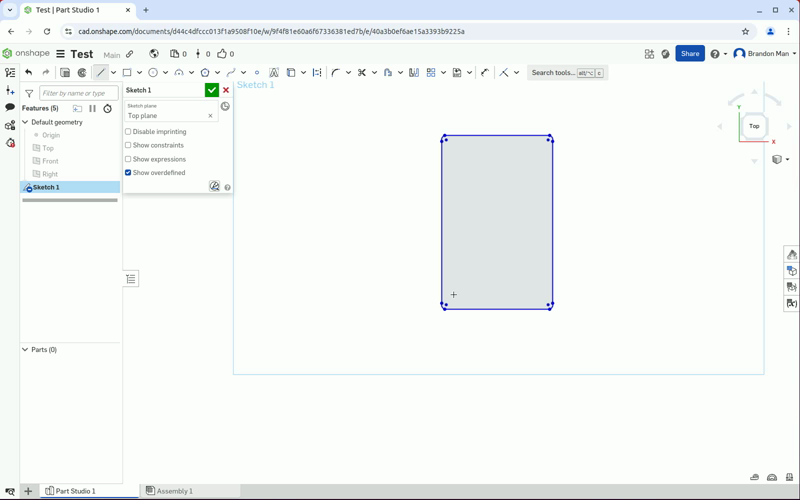
scroll(6)
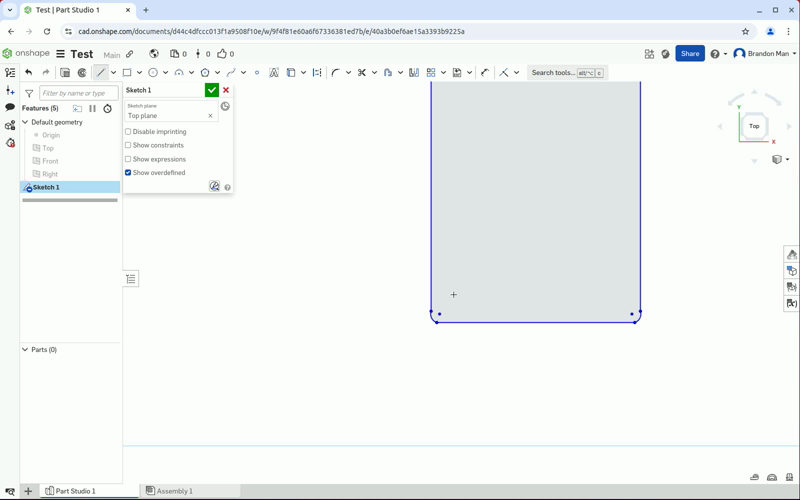
click(453, 294)
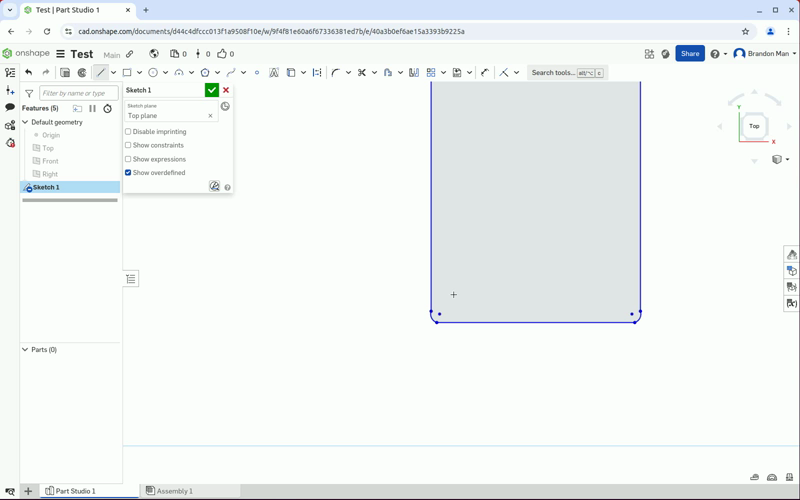
scroll(-6)
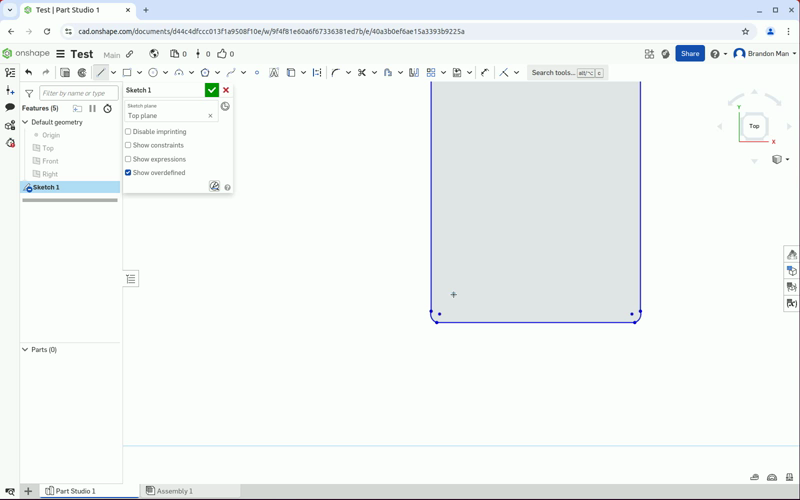
scroll(-6)
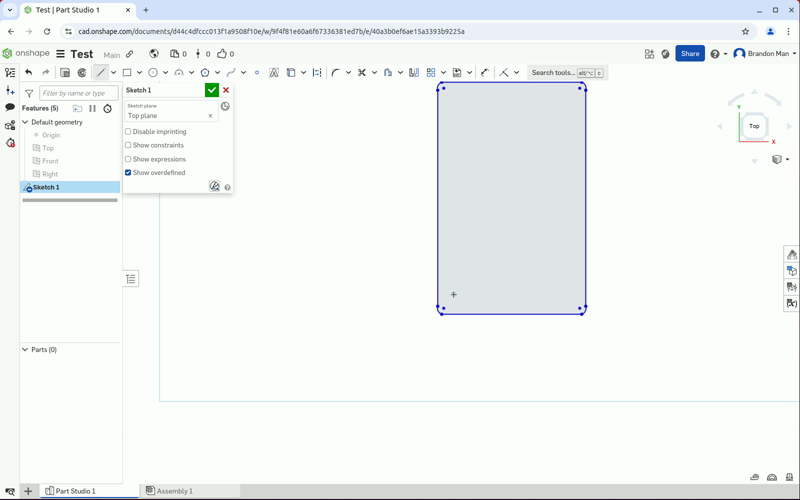
scroll(-6)
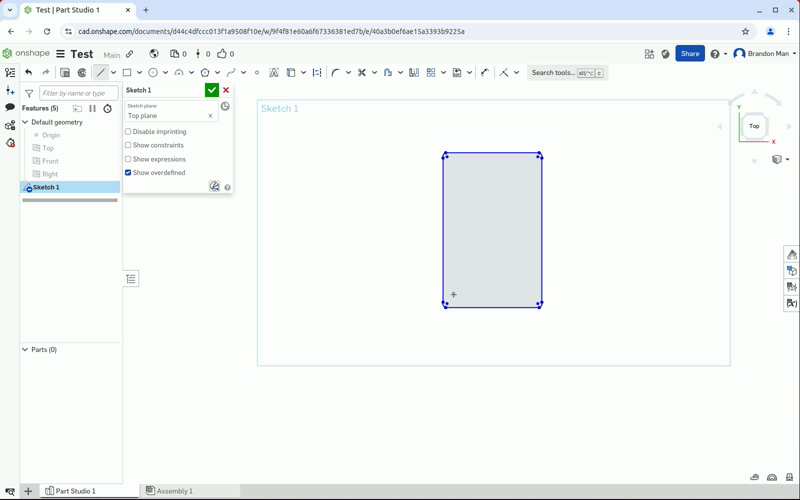
scroll(-6)
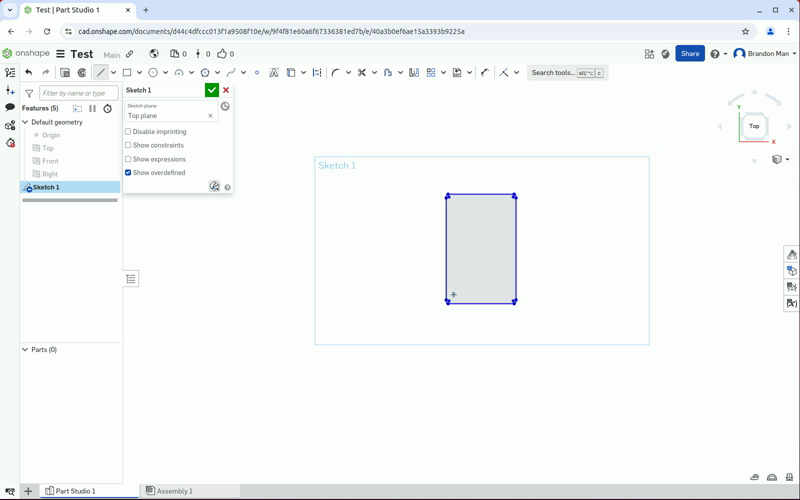
scroll(-6)
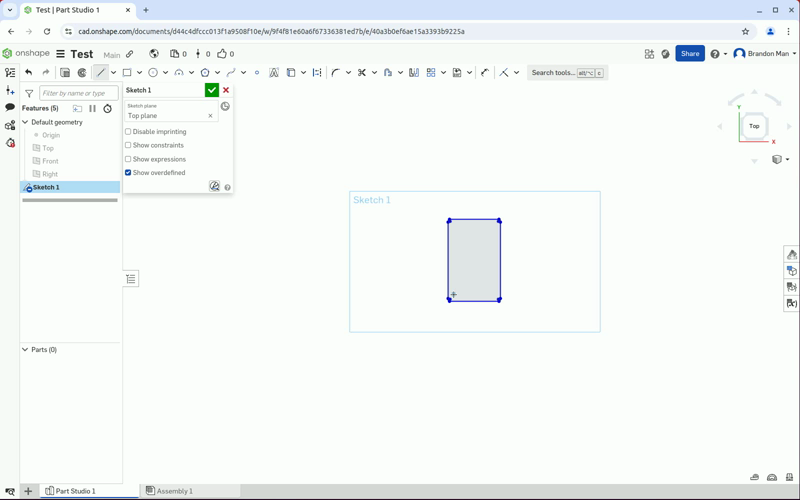
scroll(-6)
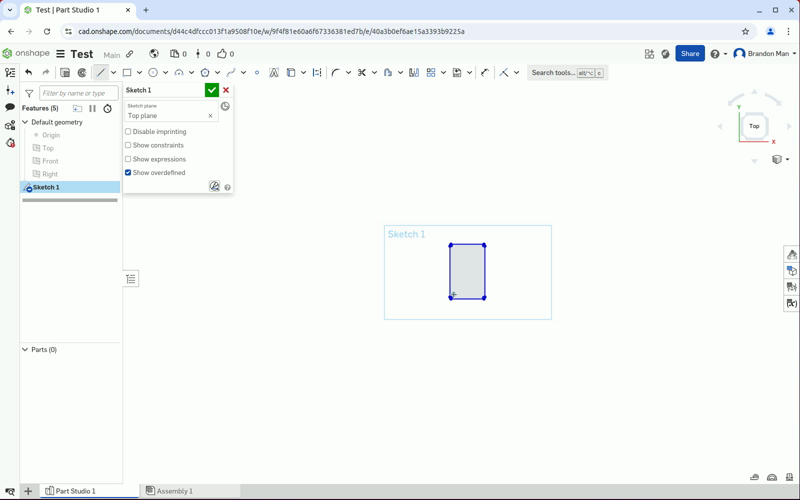
scroll(-6)
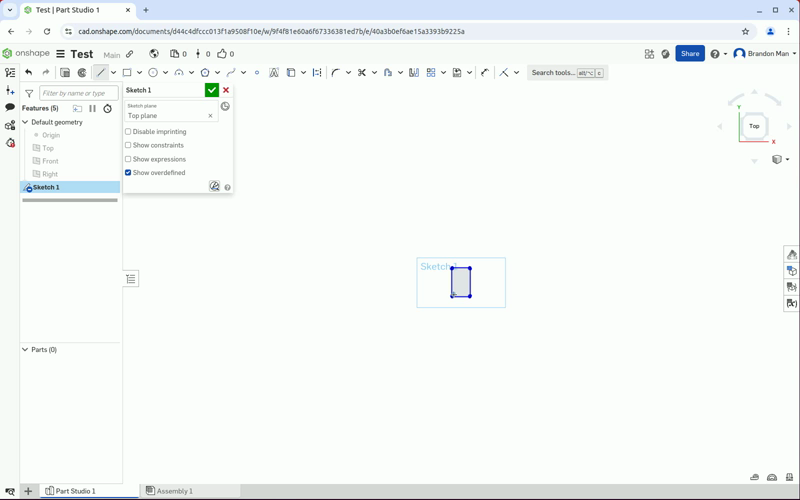
key_up(shift)
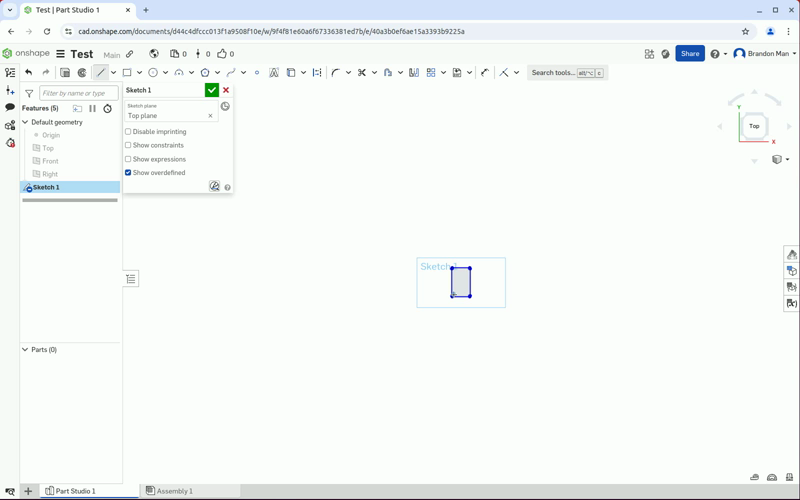
key_down(shift)
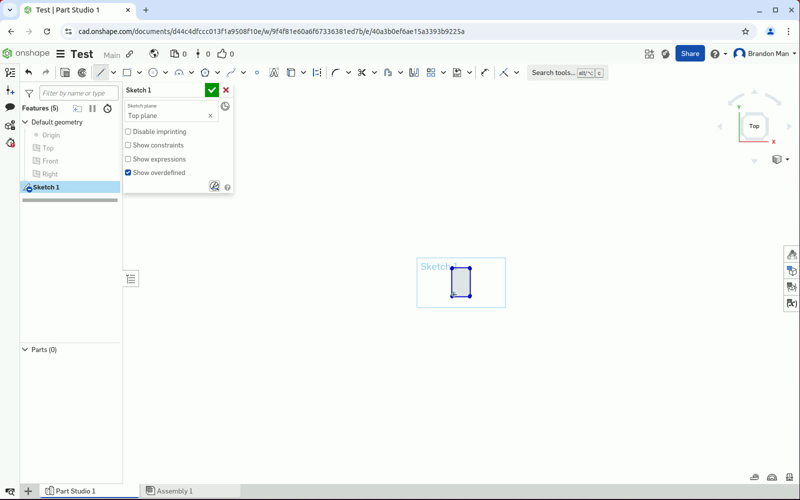
mouse_move(483, 294)
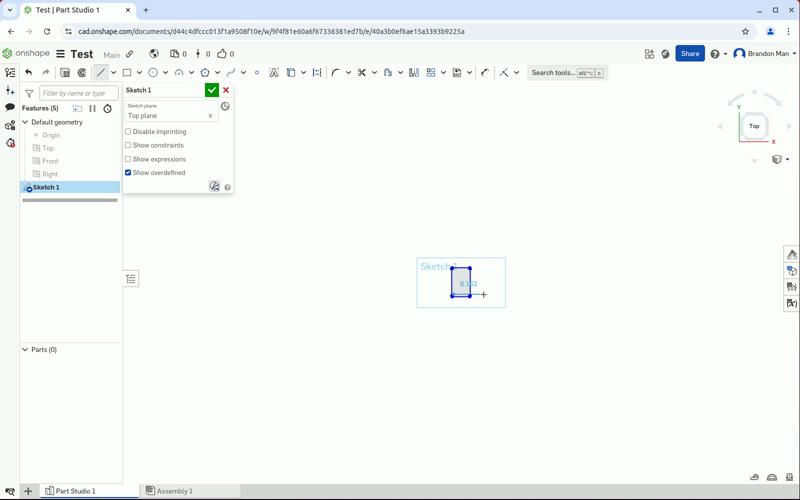
mouse_move(468, 294)
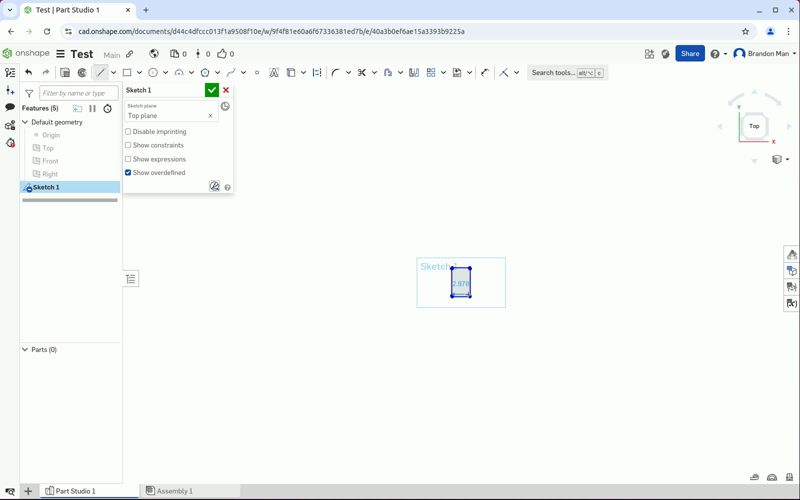
scroll(6)
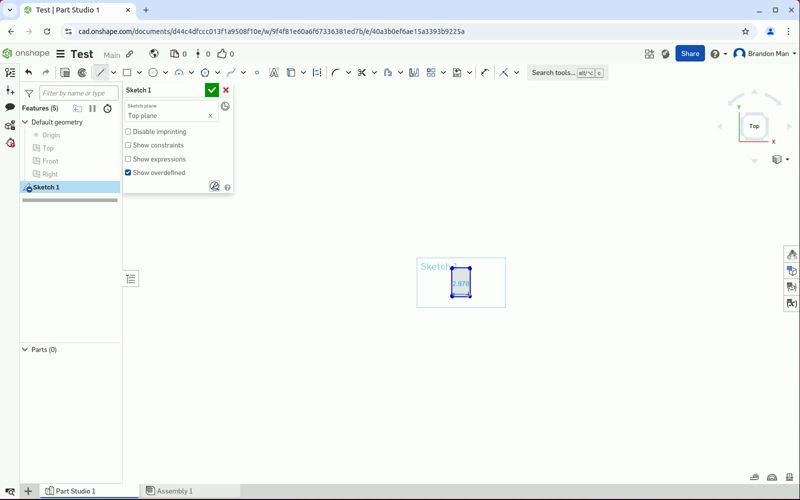
scroll(6)
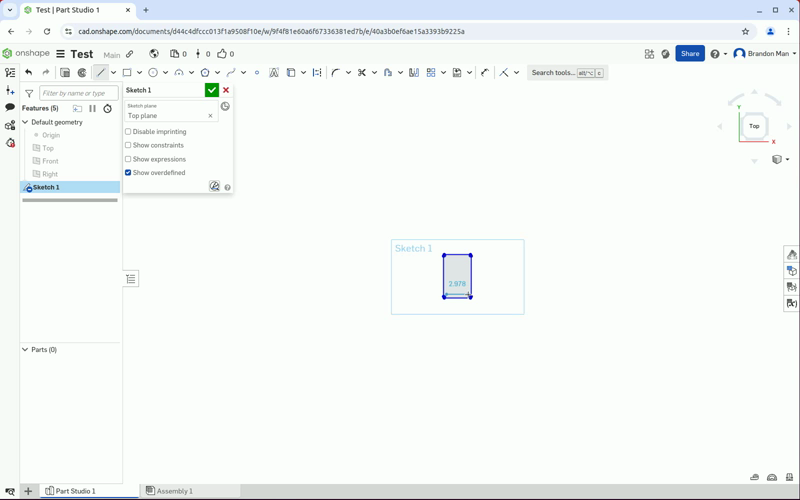
scroll(6)
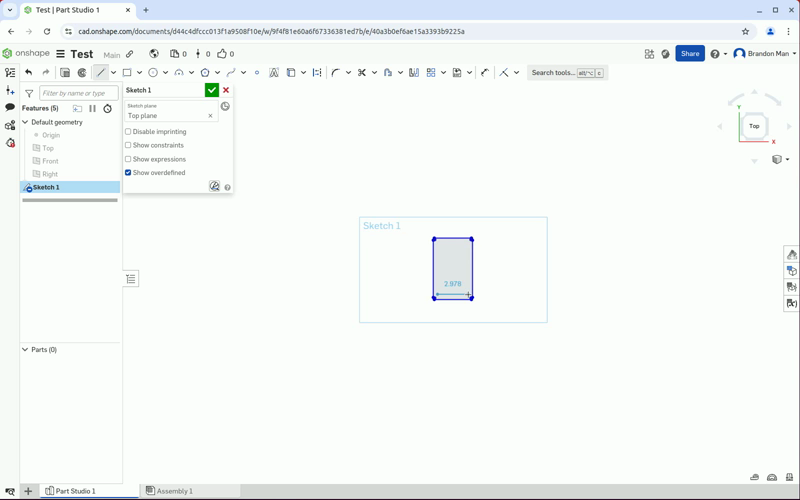
scroll(6)
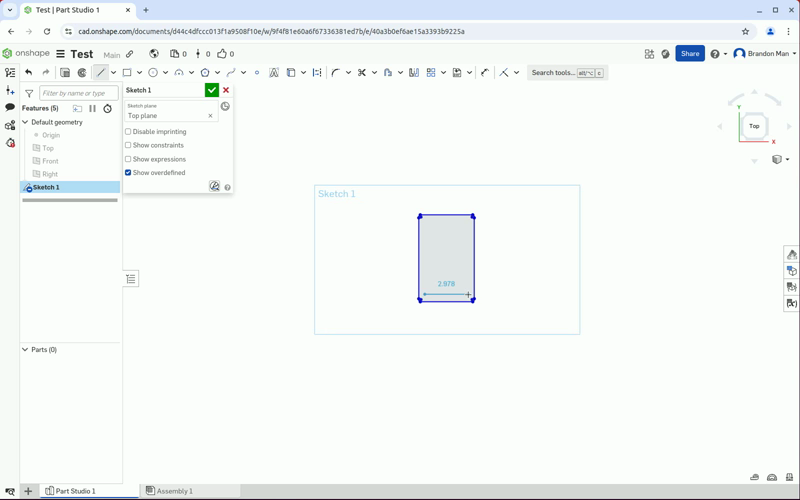
scroll(6)
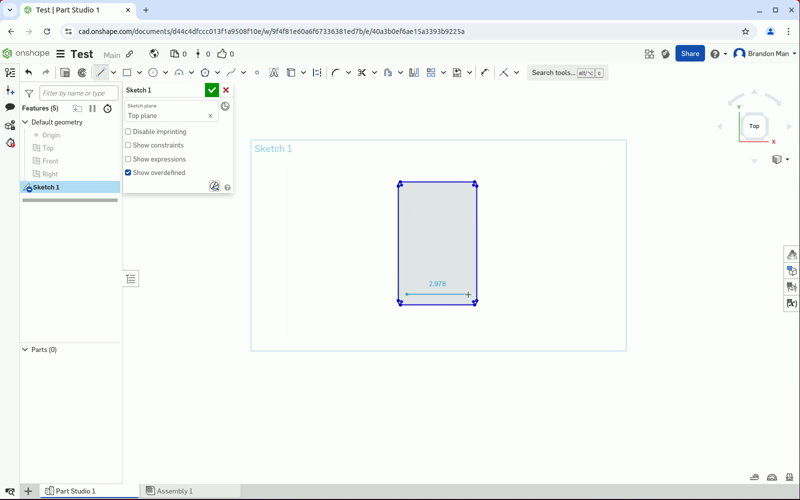
scroll(6)
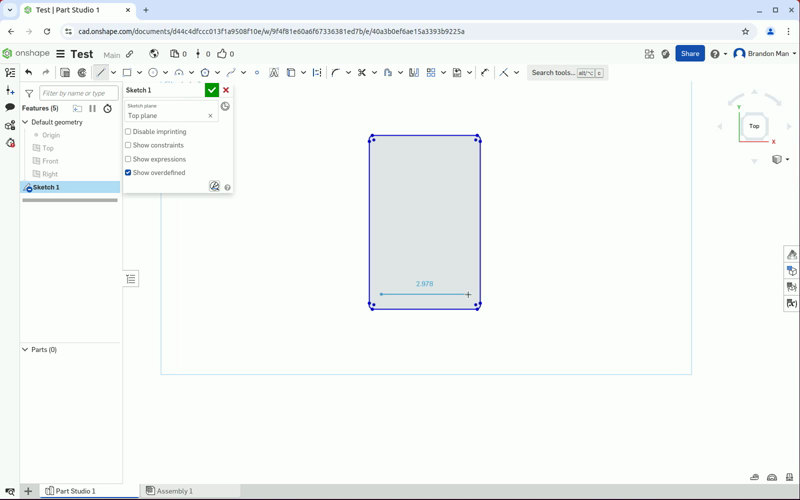
scroll(6)
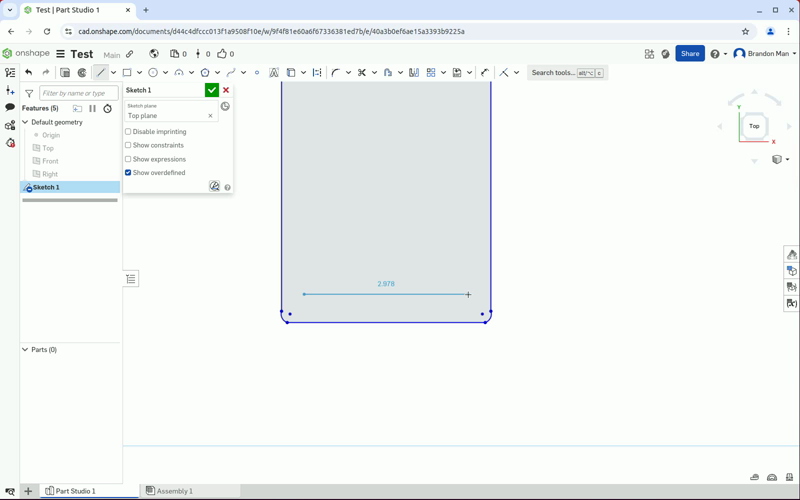
click(468, 294)
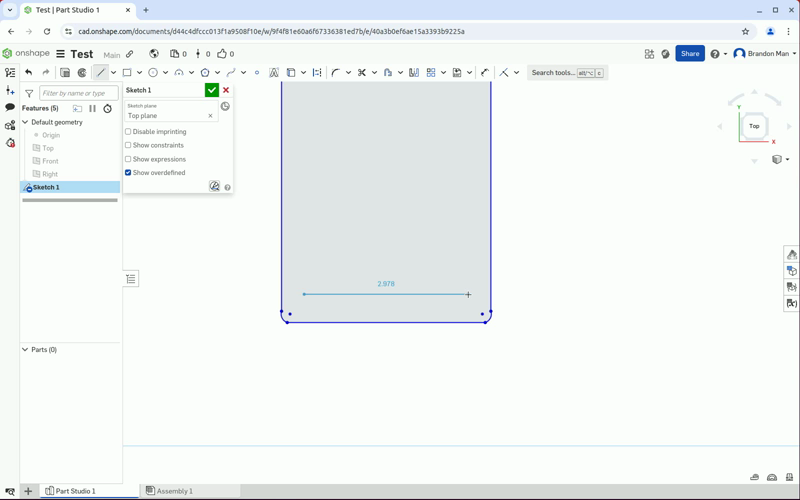
scroll(-6)
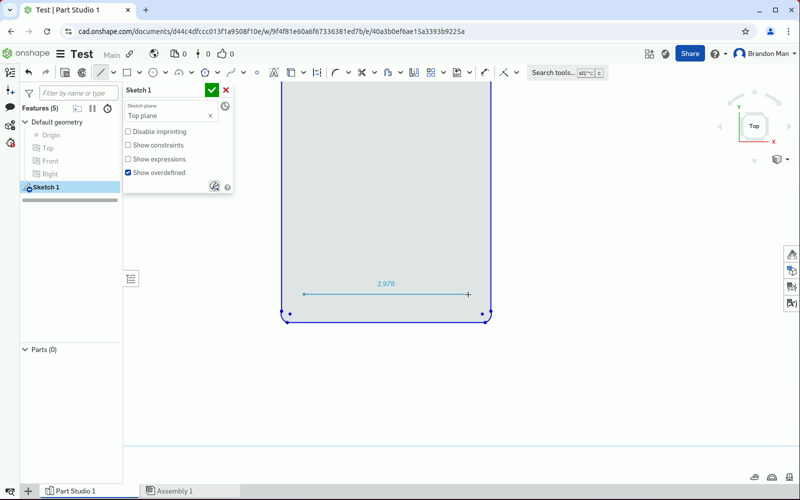
scroll(-6)
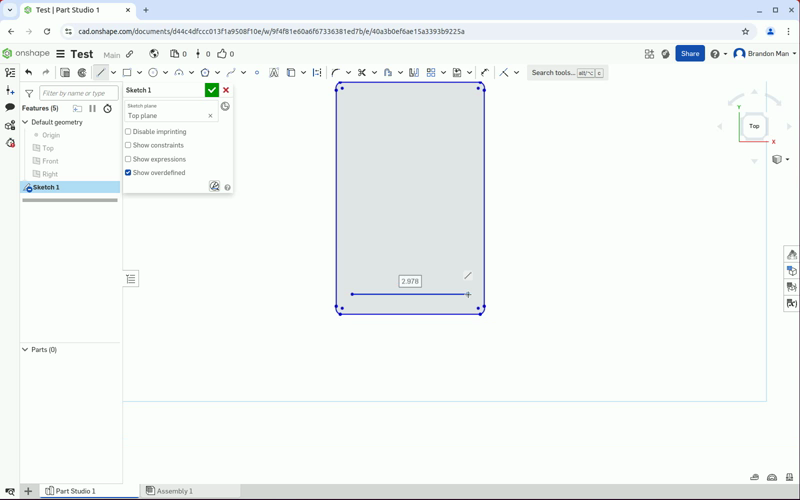
scroll(-6)
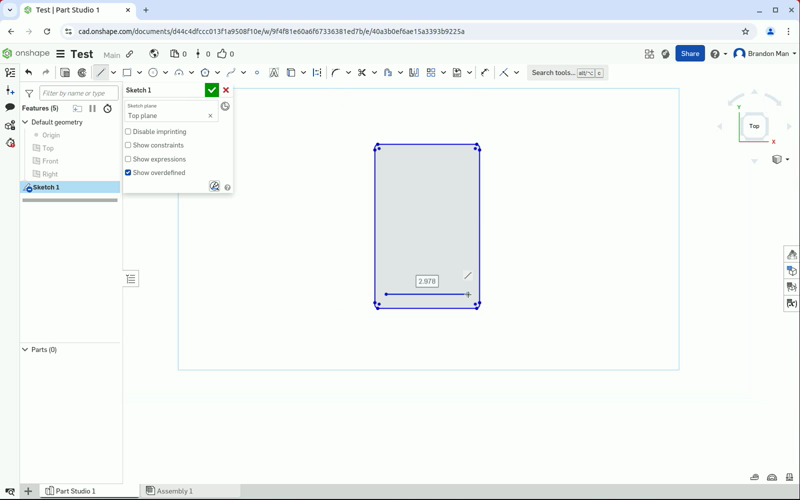
scroll(-6)
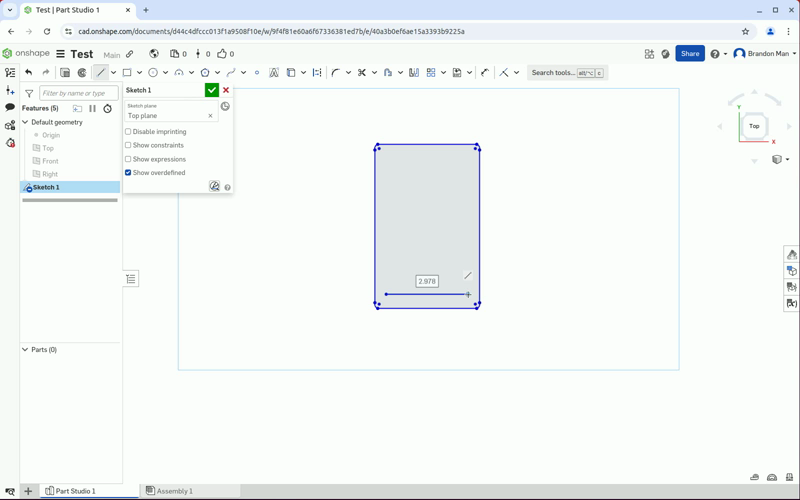
scroll(-6)
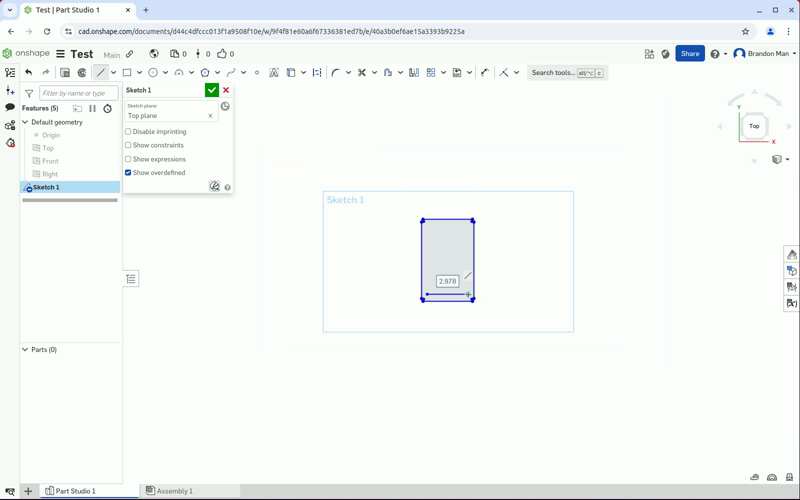
scroll(-6)
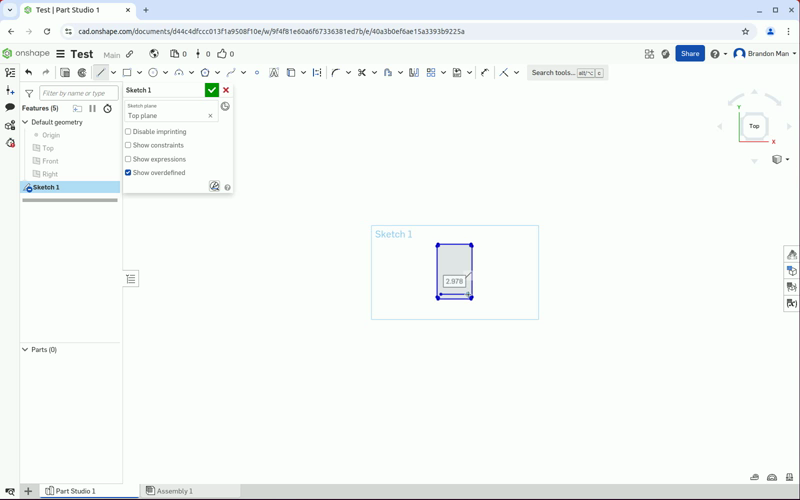
scroll(-6)
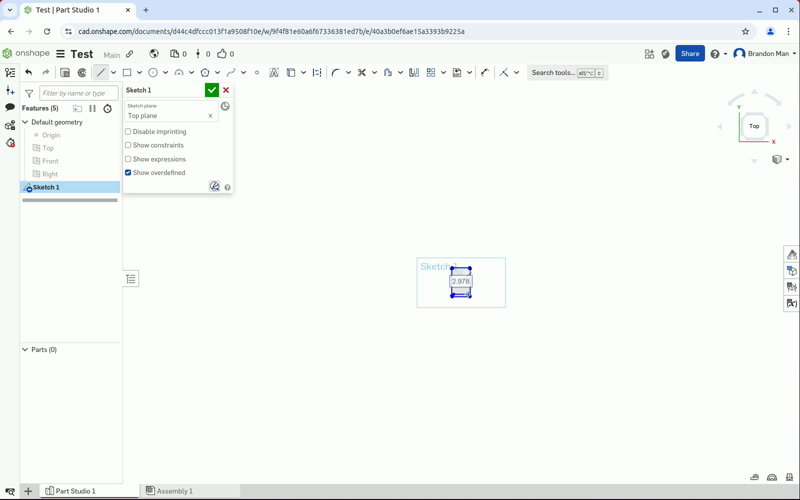
key_up(shift)
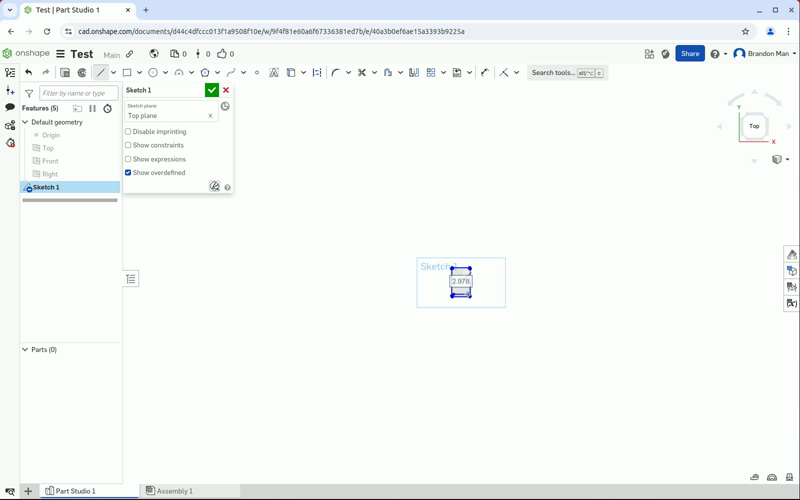
key_down(shift)
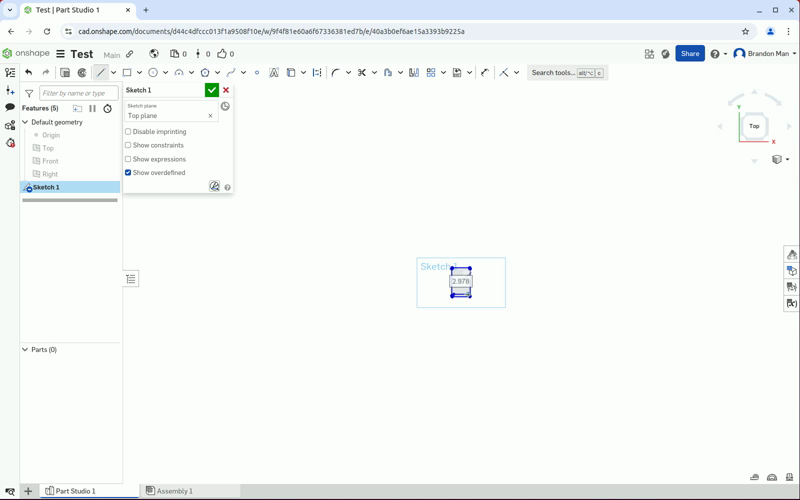
mouse_move(498, 294)
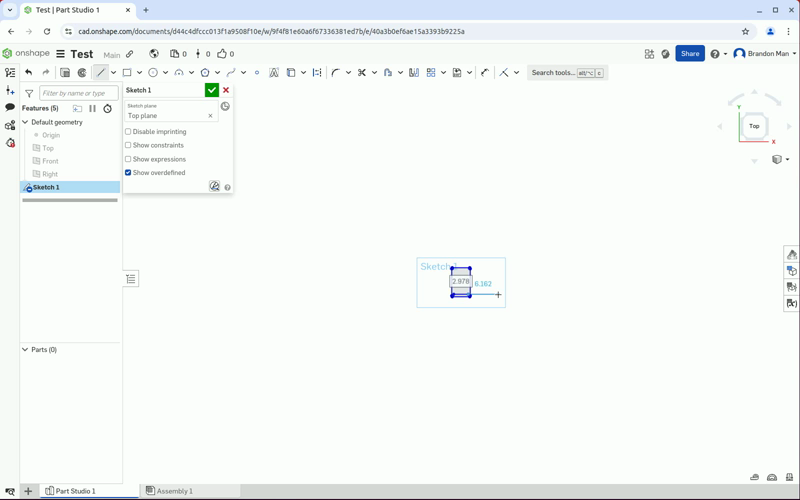
mouse_move(468, 270)
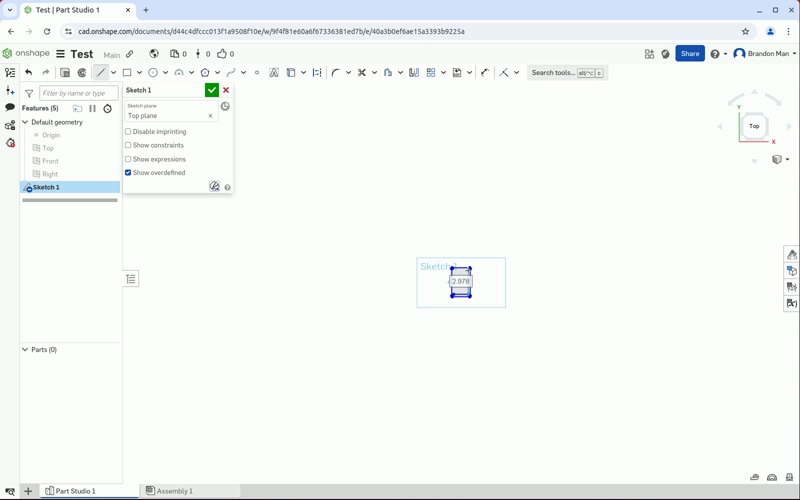
scroll(6)
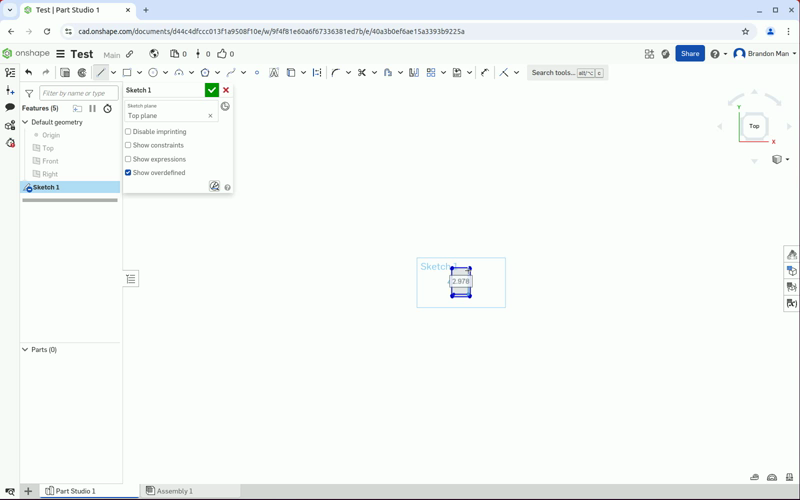
scroll(6)
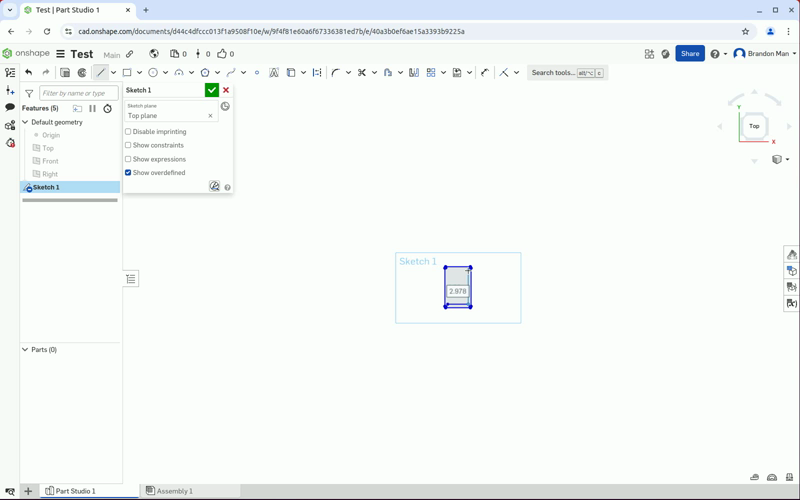
scroll(6)
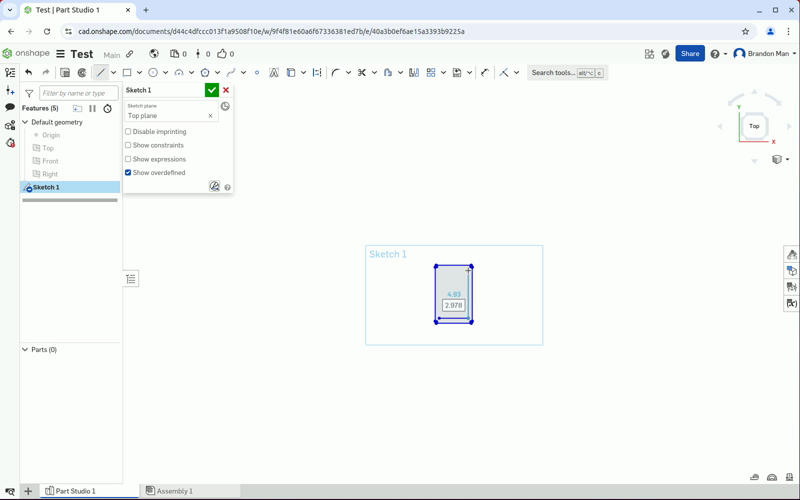
scroll(6)
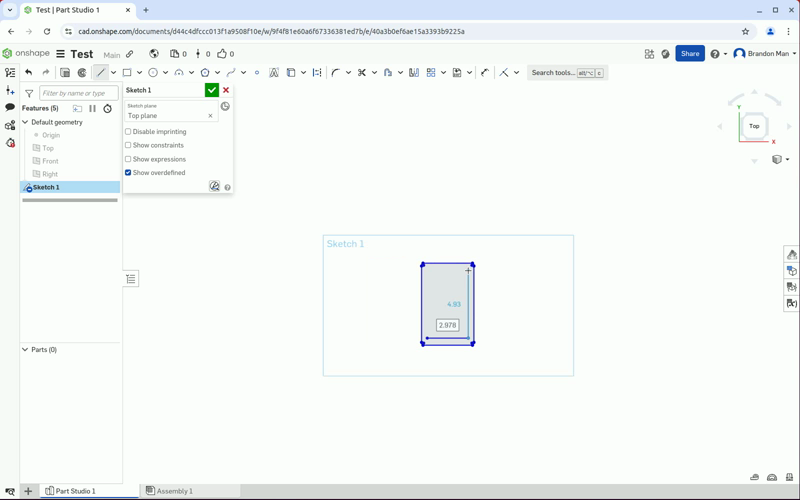
scroll(6)
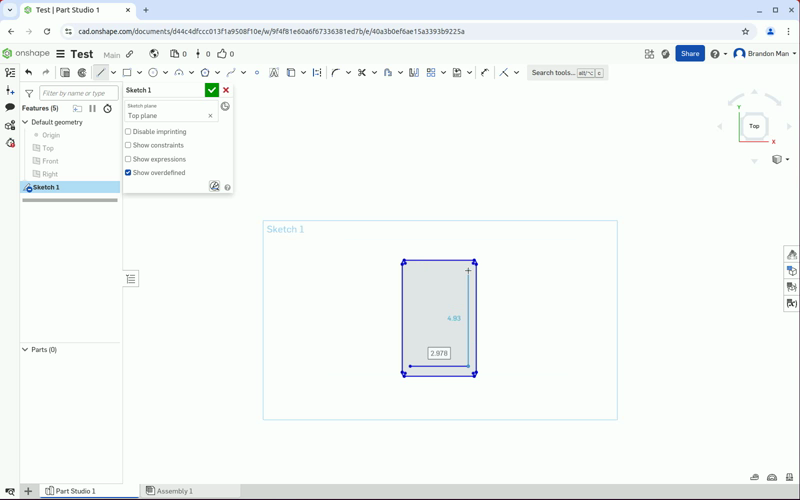
scroll(6)
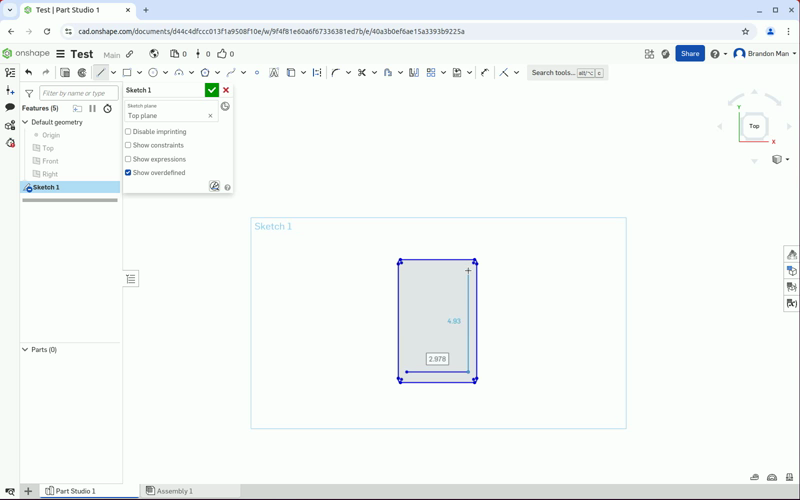
scroll(6)
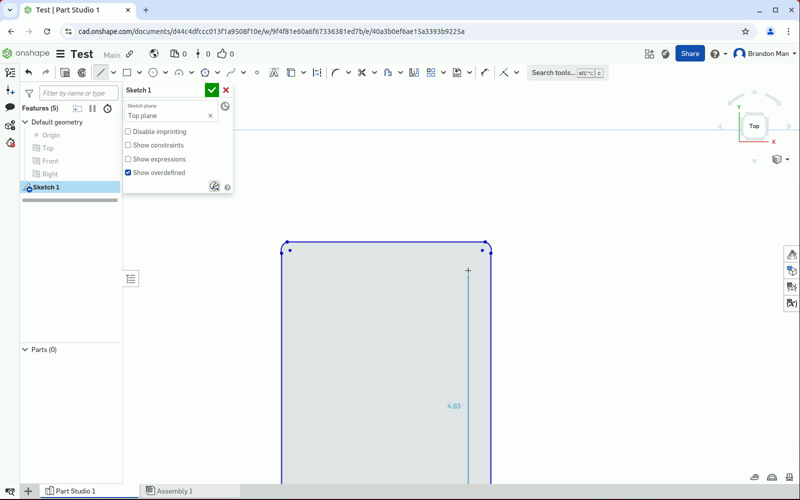
click(468, 270)
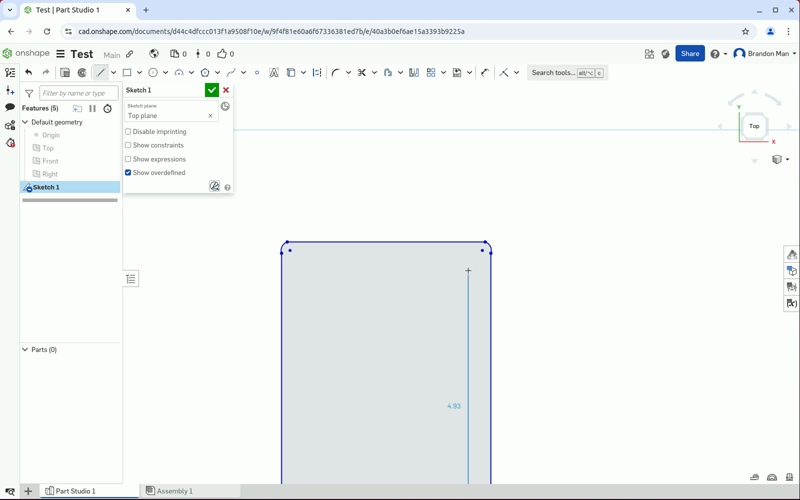
scroll(-6)
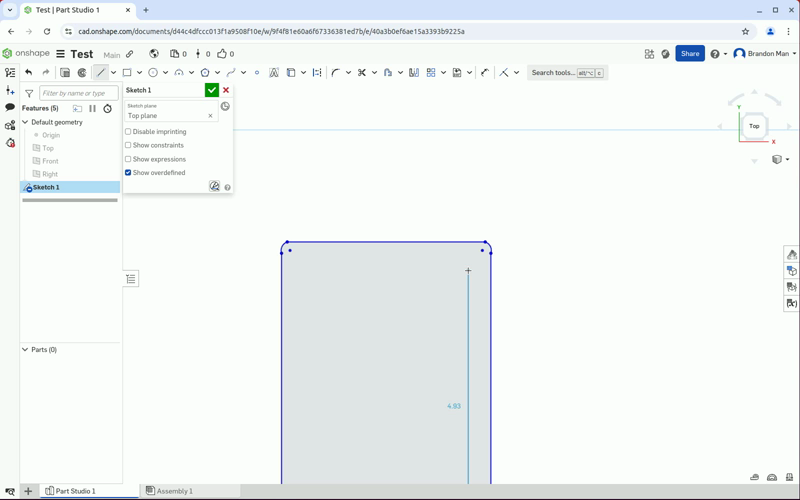
scroll(-6)
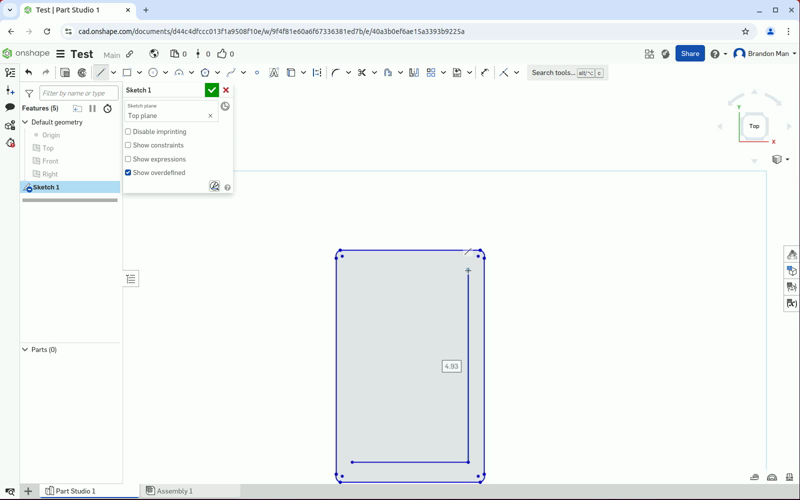
scroll(-6)
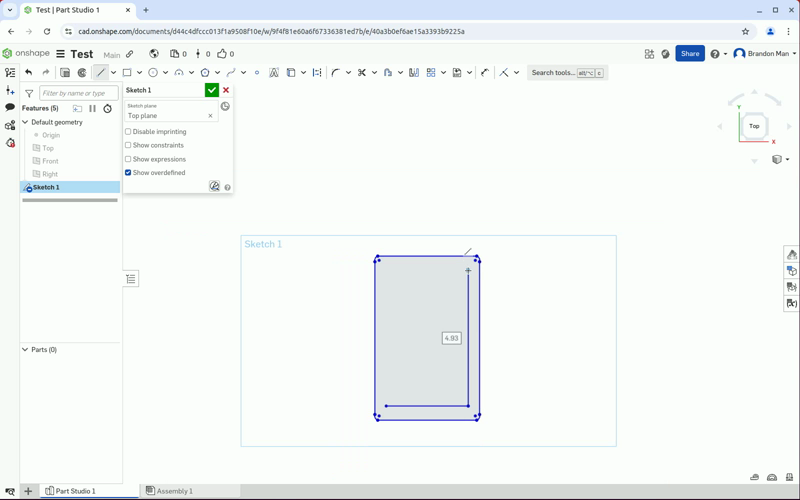
scroll(-6)
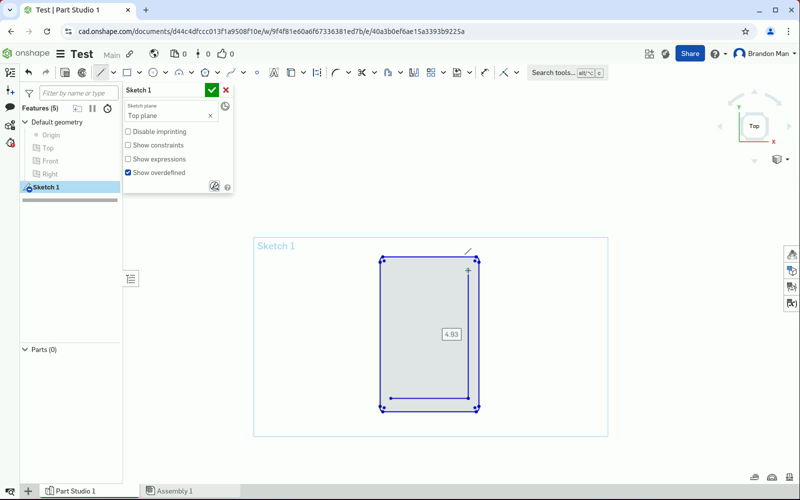
scroll(-6)
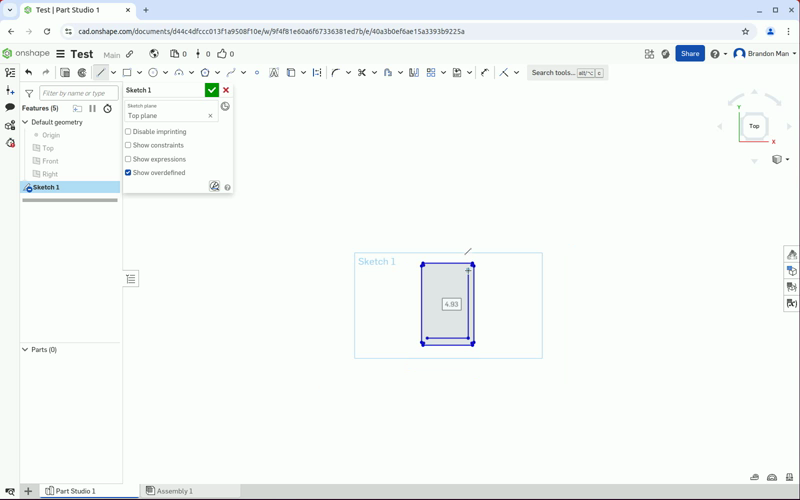
scroll(-6)
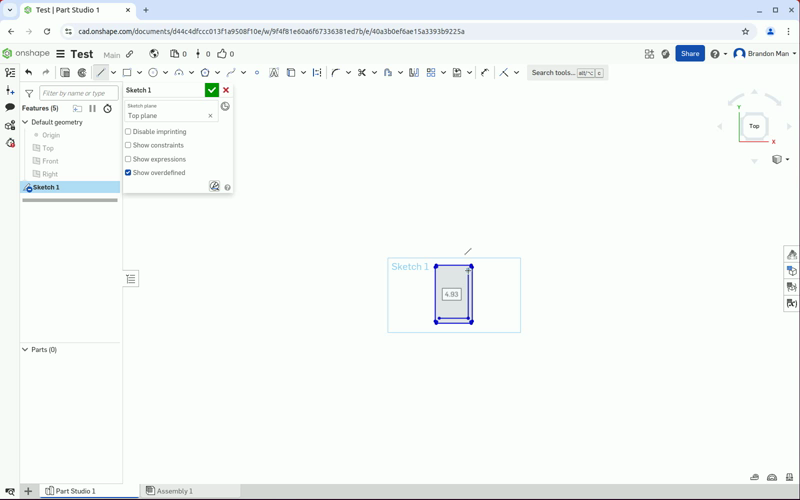
scroll(-6)
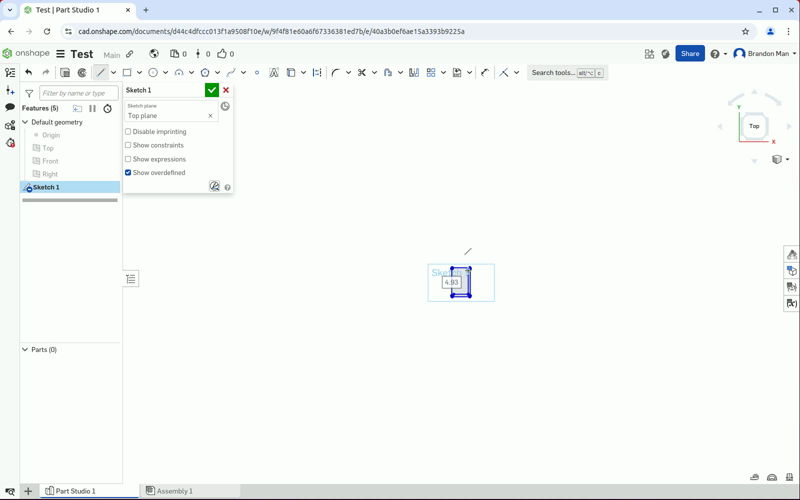
key_up(shift)
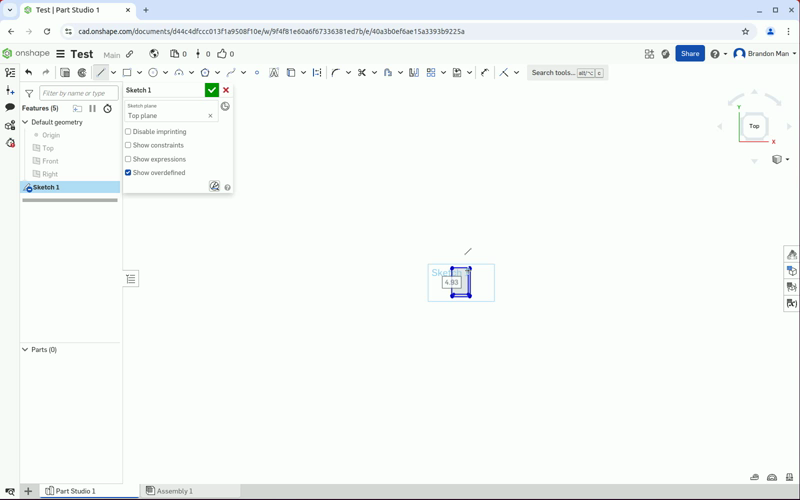
key_down(shift)
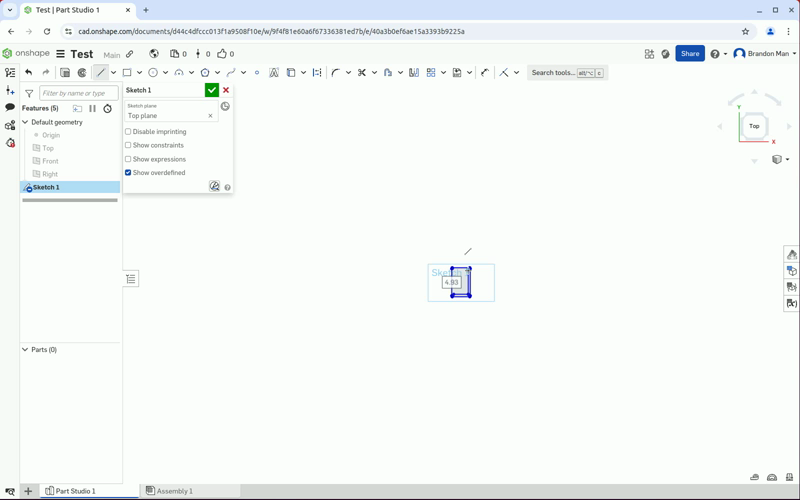
mouse_move(498, 270)
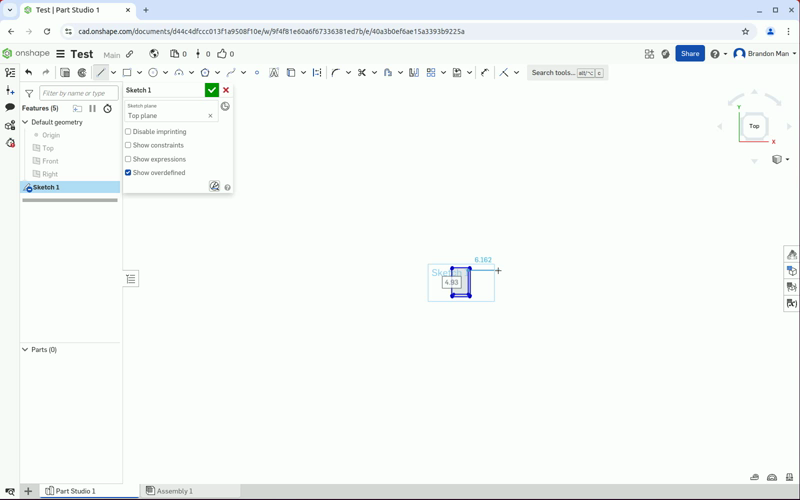
mouse_move(453, 270)
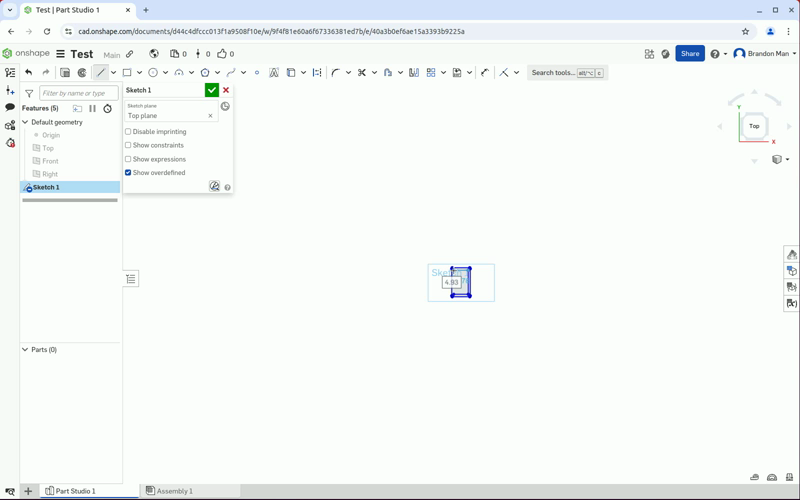
scroll(6)
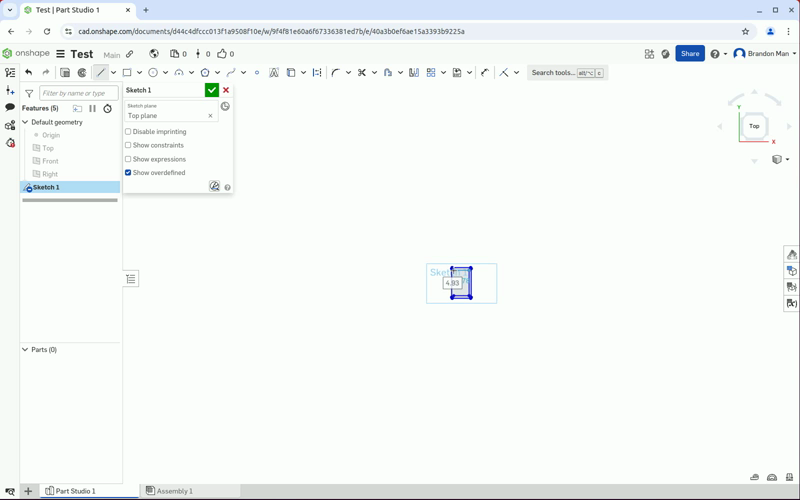
scroll(6)
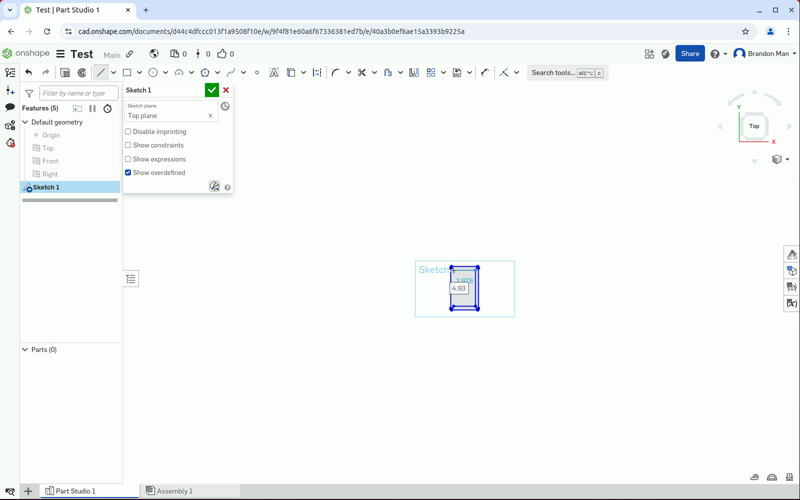
scroll(6)
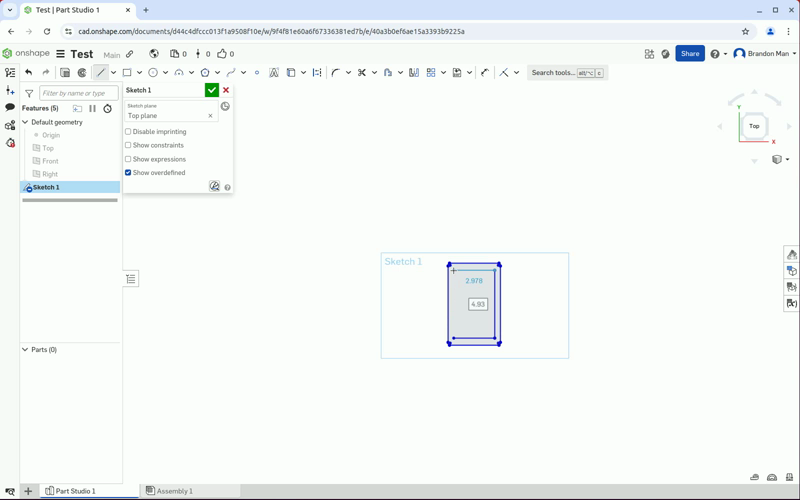
scroll(6)
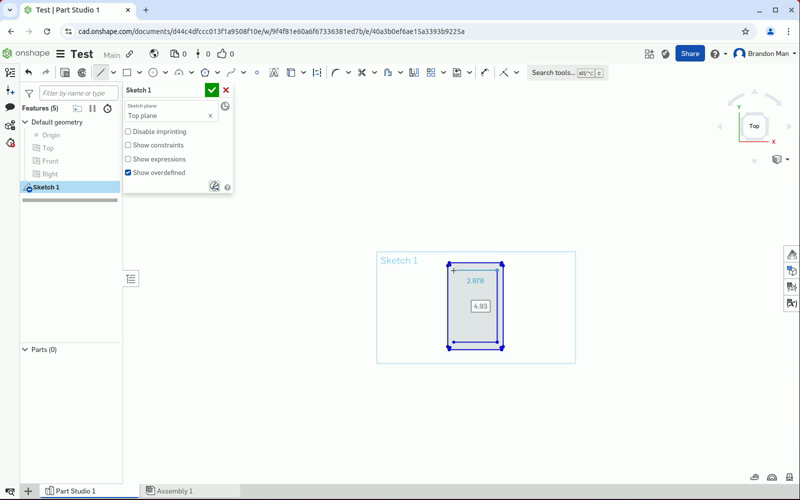
scroll(6)
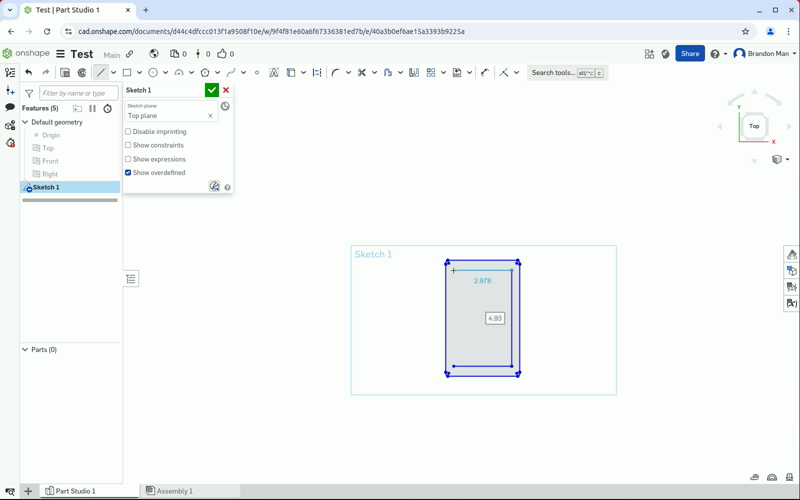
scroll(6)
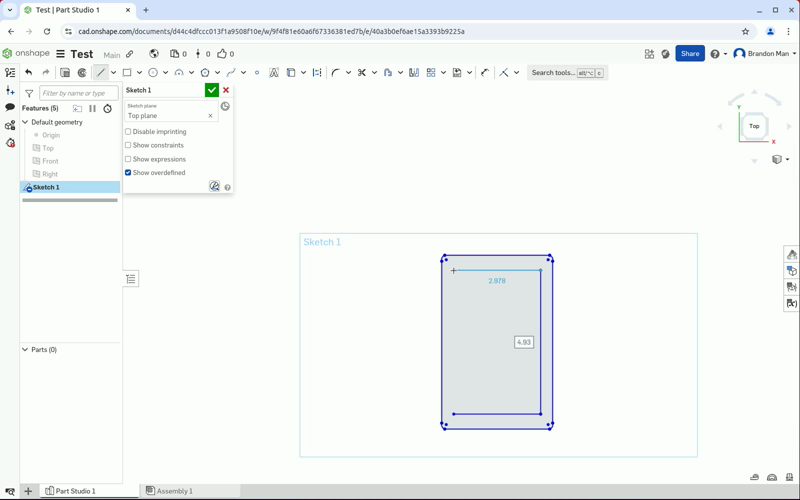
scroll(6)
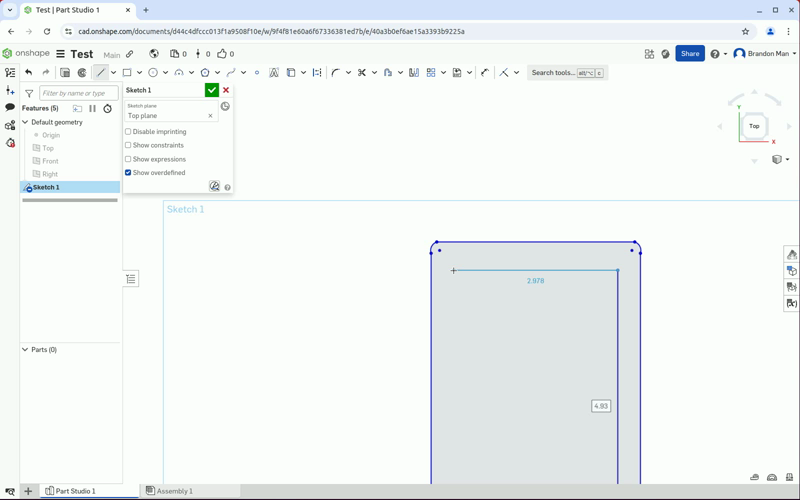
click(453, 270)
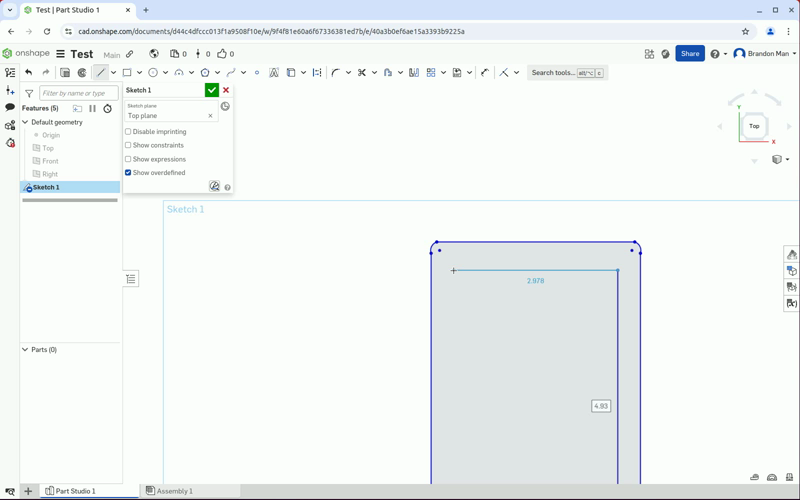
scroll(-6)
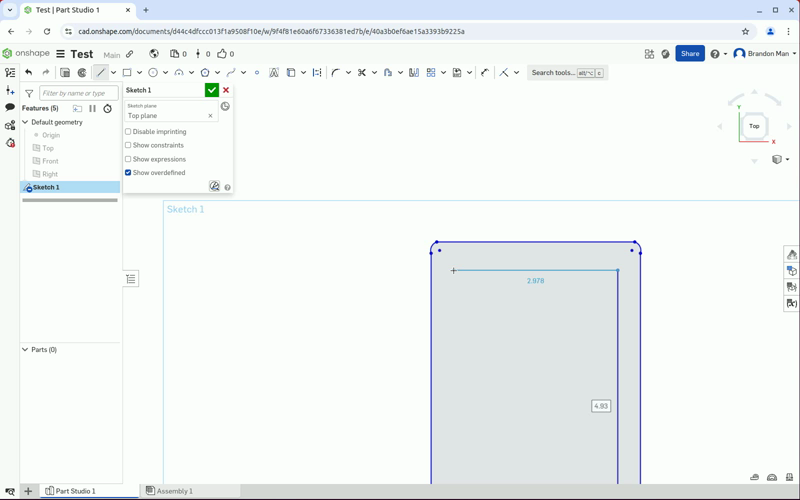
scroll(-6)
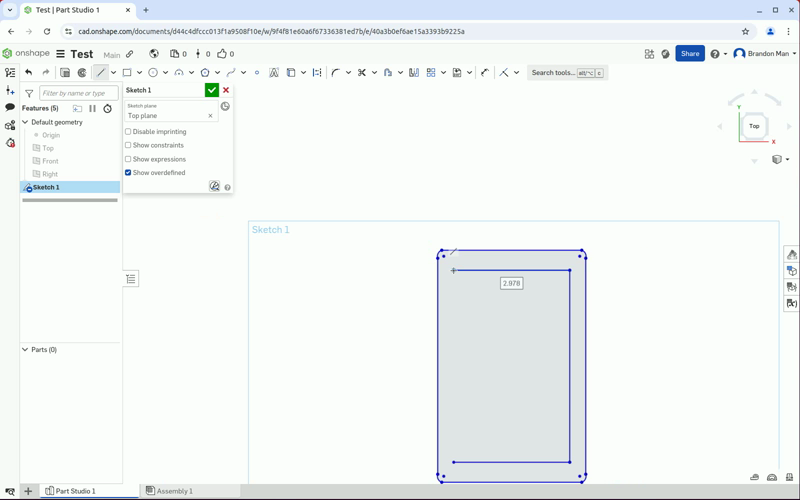
scroll(-6)
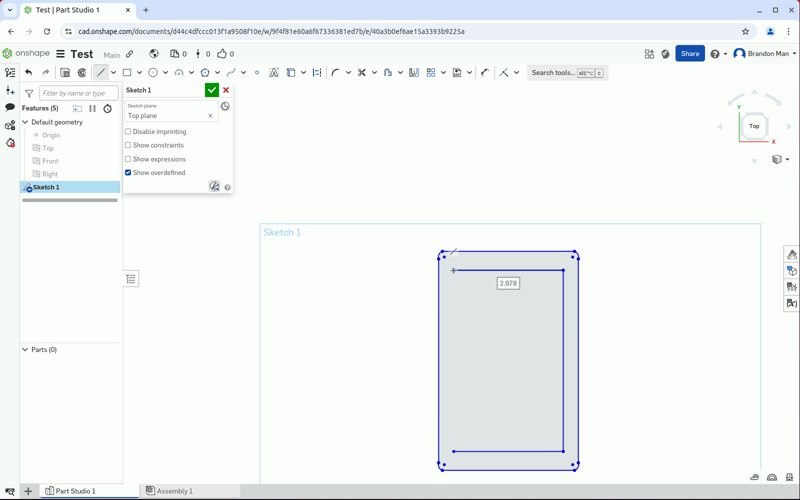
scroll(-6)
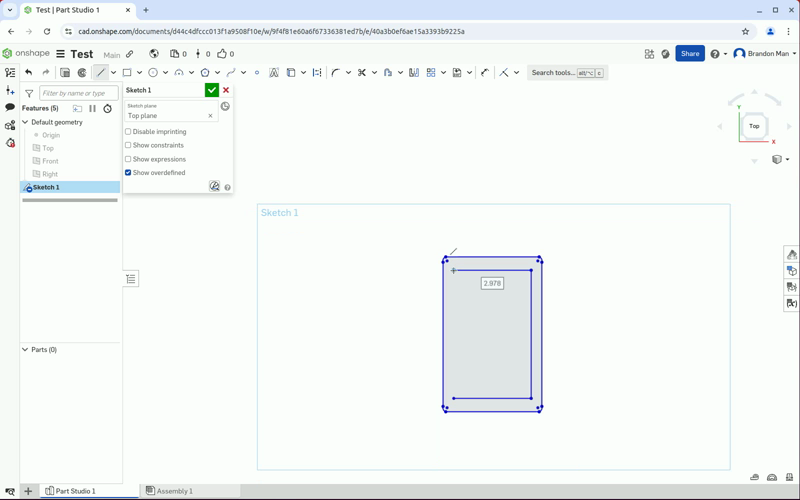
scroll(-6)
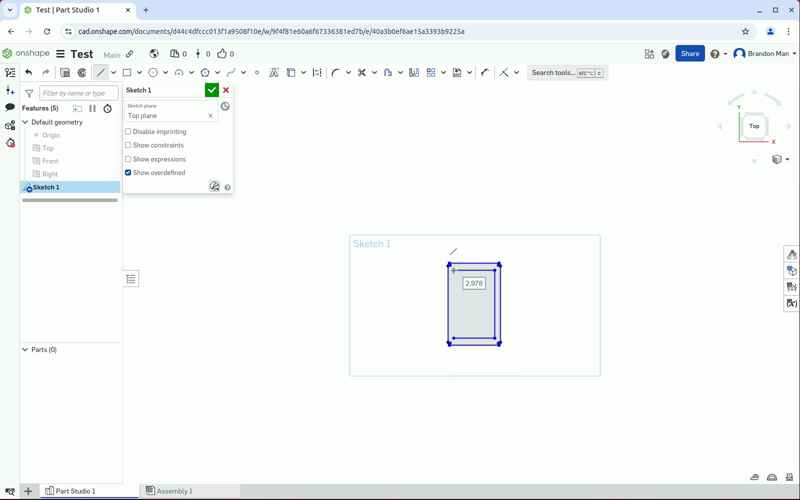
scroll(-6)
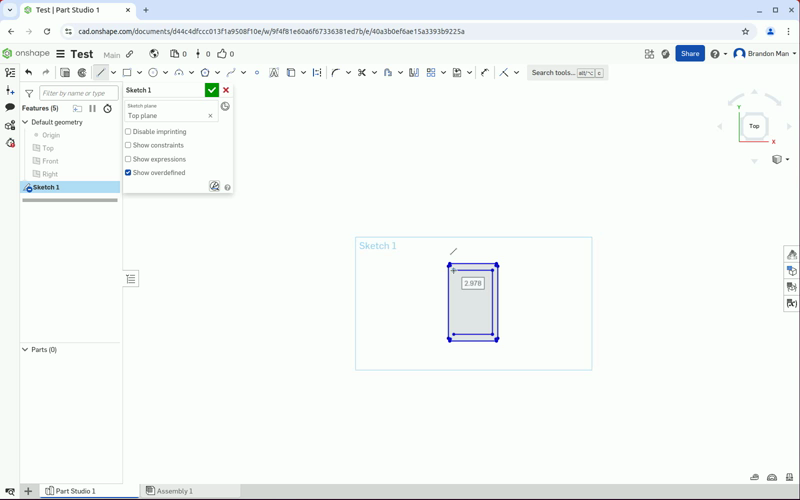
scroll(-6)
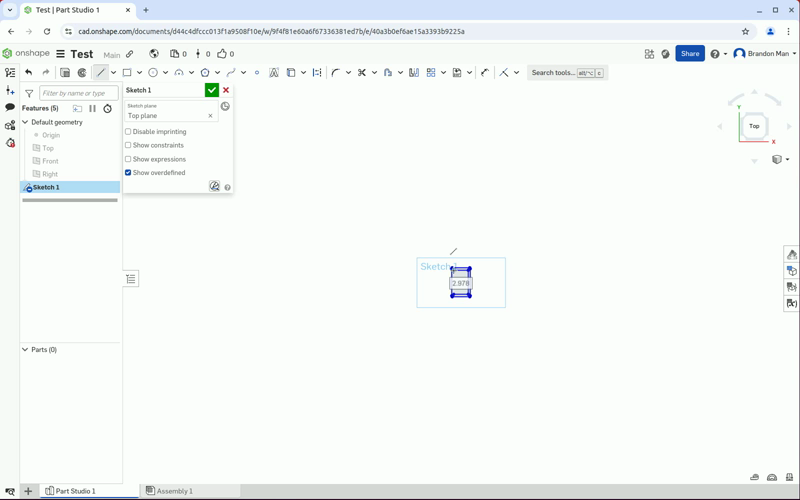
key_up(shift)
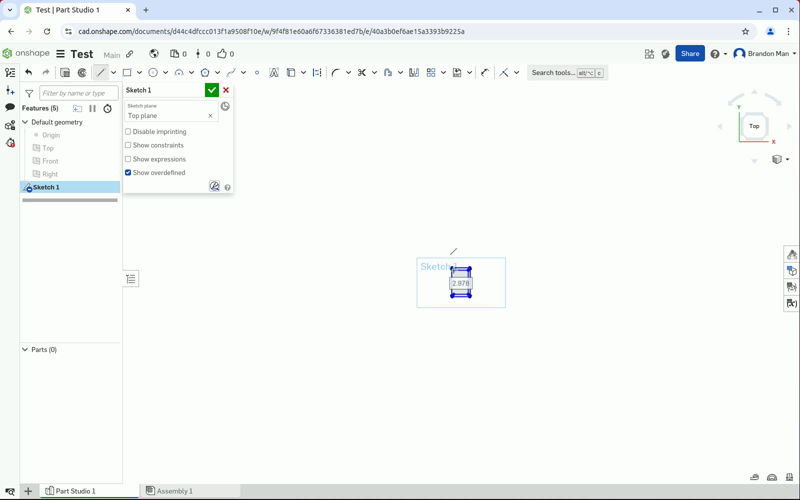
mouse_move(483, 270)
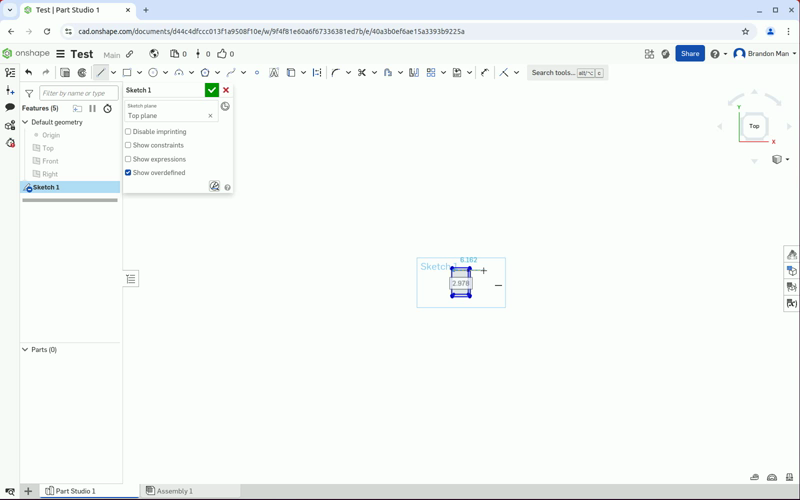
key_down(shift)
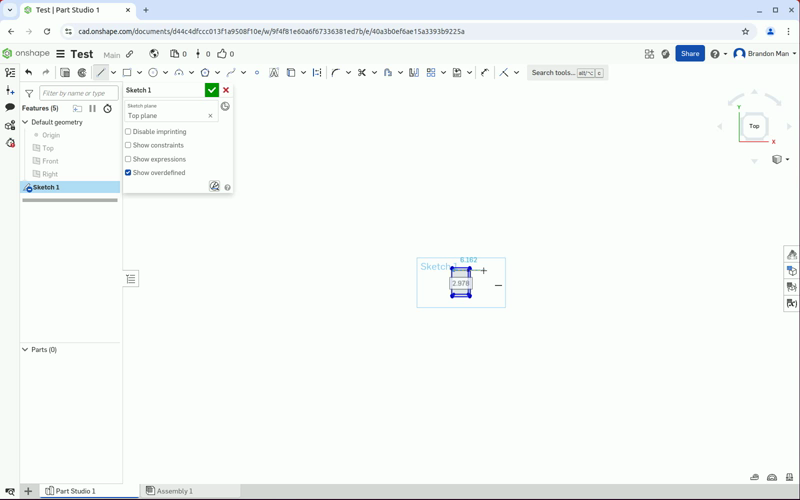
mouse_move(453, 294)
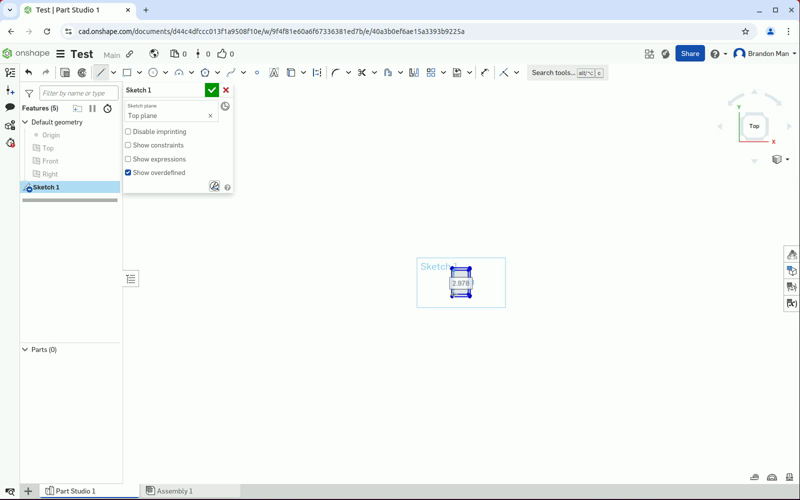
scroll(6)
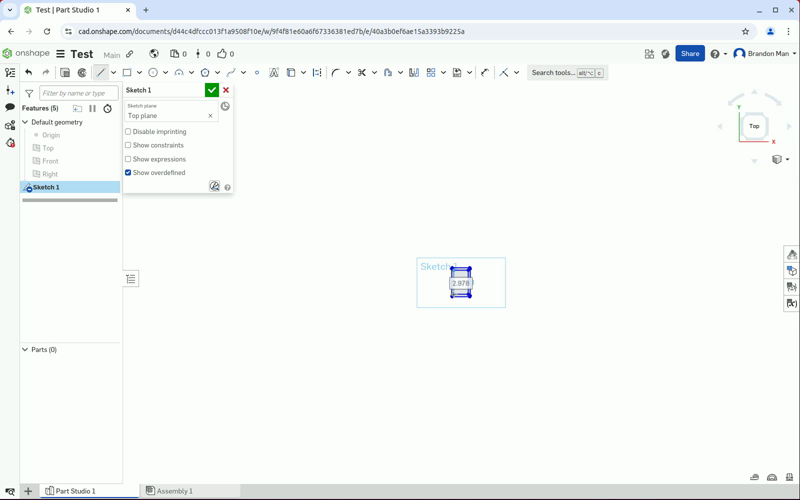
scroll(6)
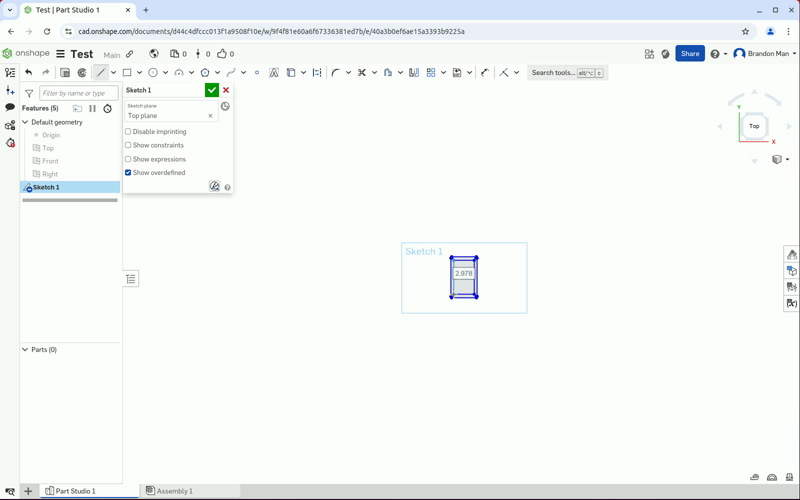
scroll(6)
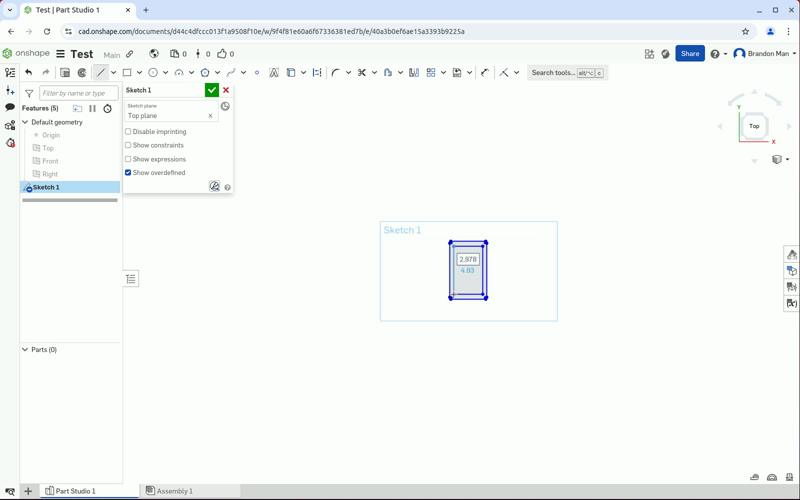
scroll(6)
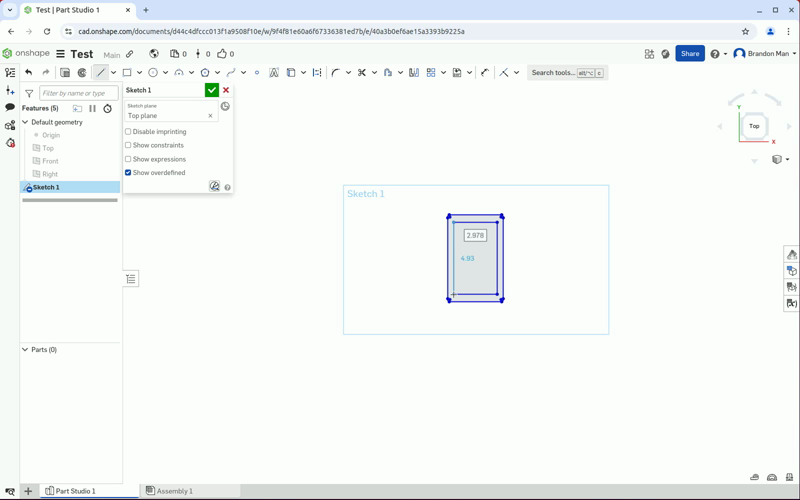
scroll(6)
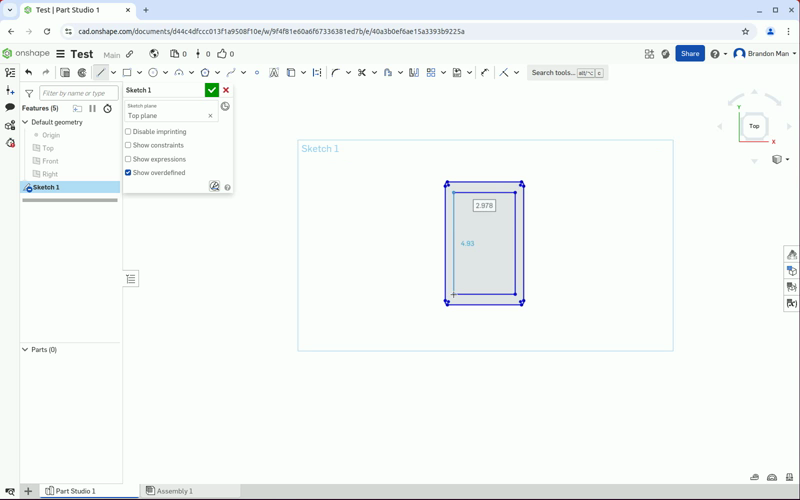
scroll(6)
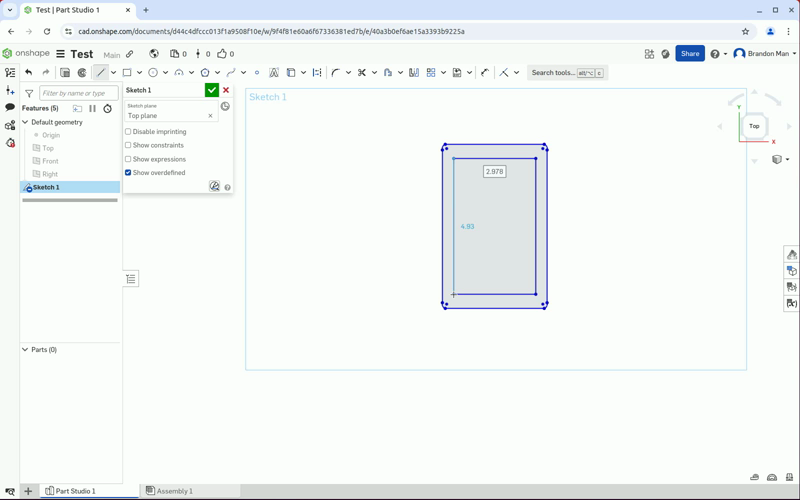
scroll(6)
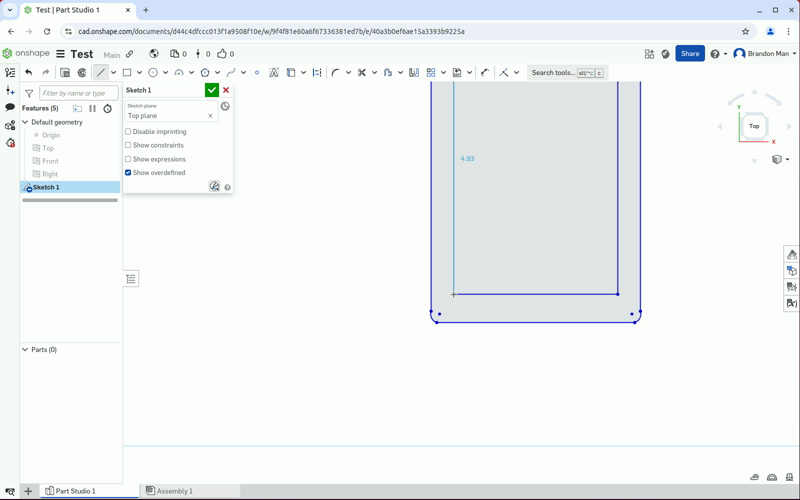
key_up(shift)
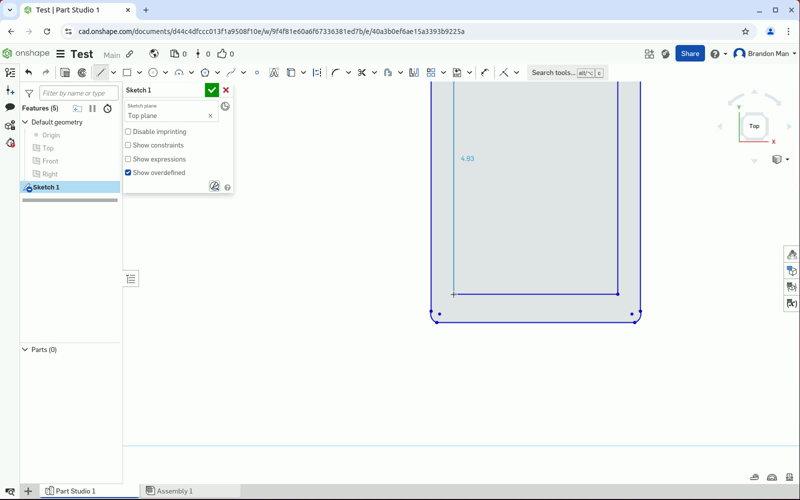
click(453, 294)
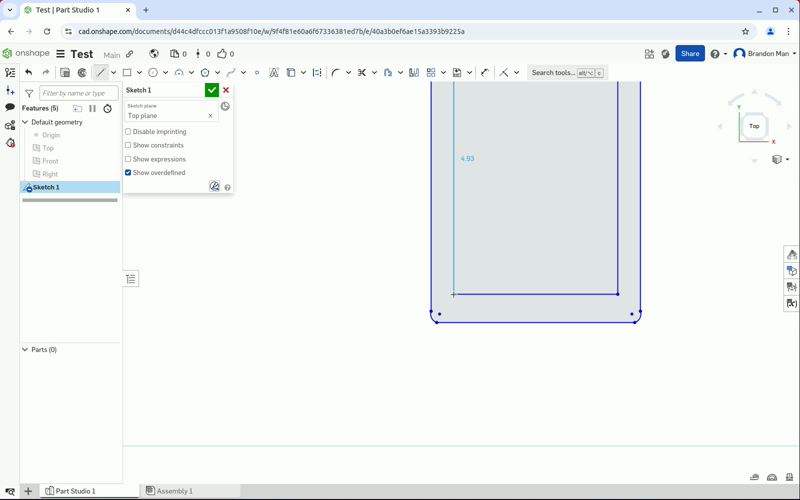
scroll(-6)
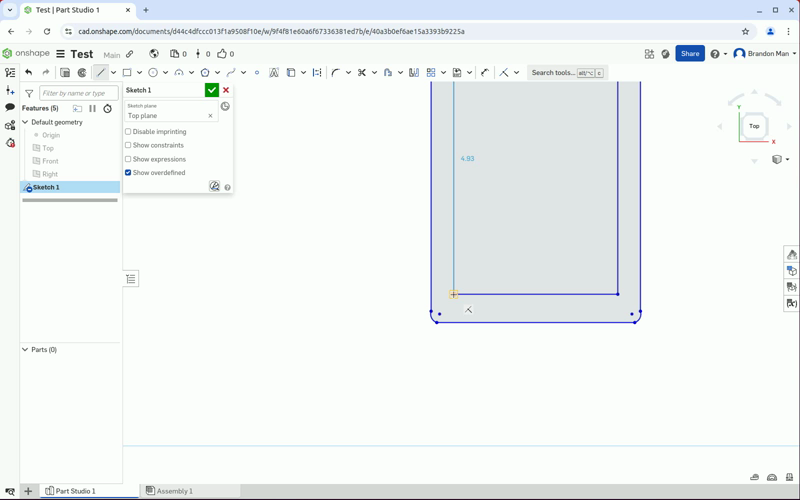
scroll(-6)
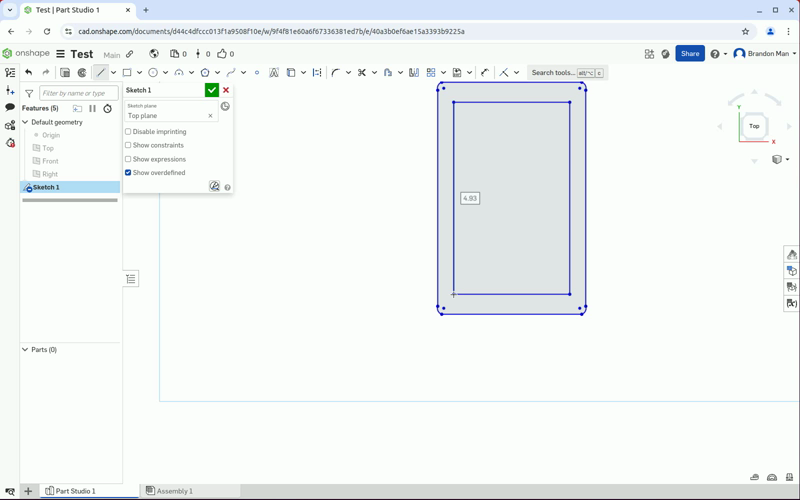
scroll(-6)
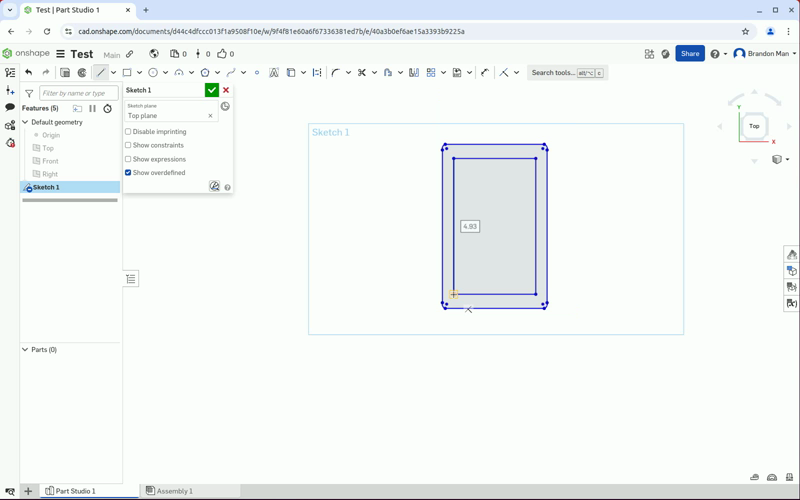
scroll(-6)
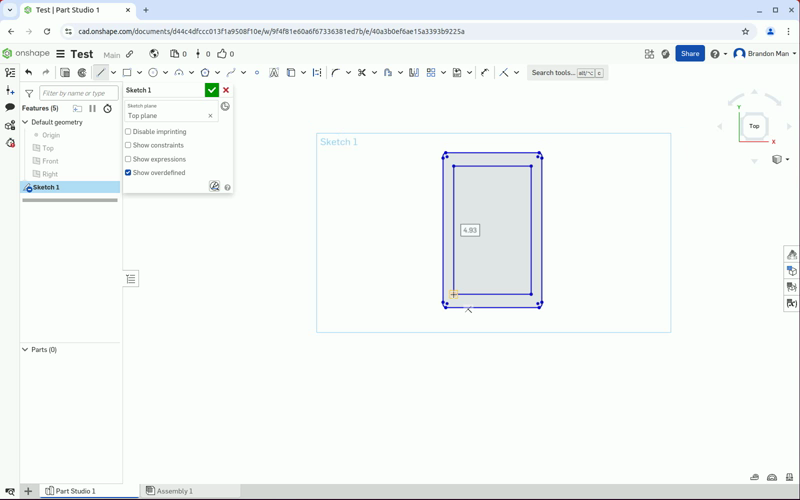
scroll(-6)
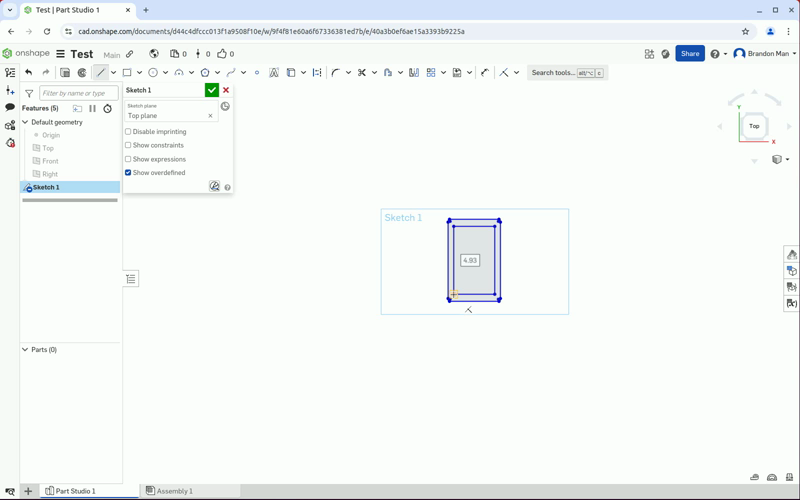
scroll(-6)
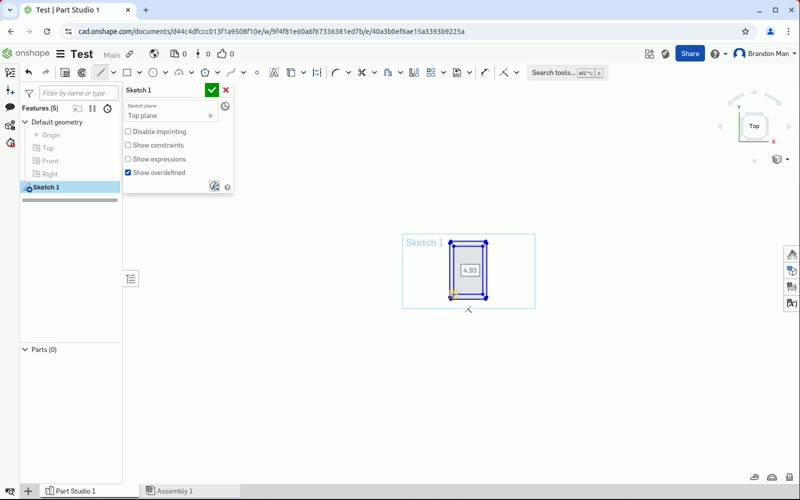
scroll(-6)
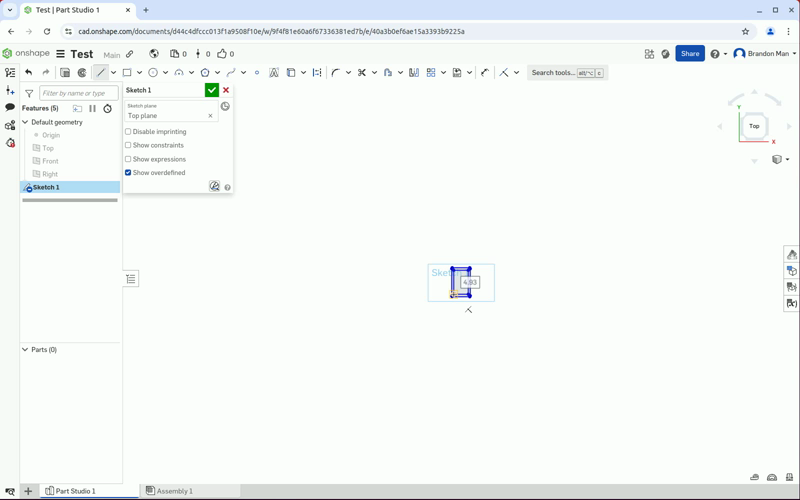
key(esc)
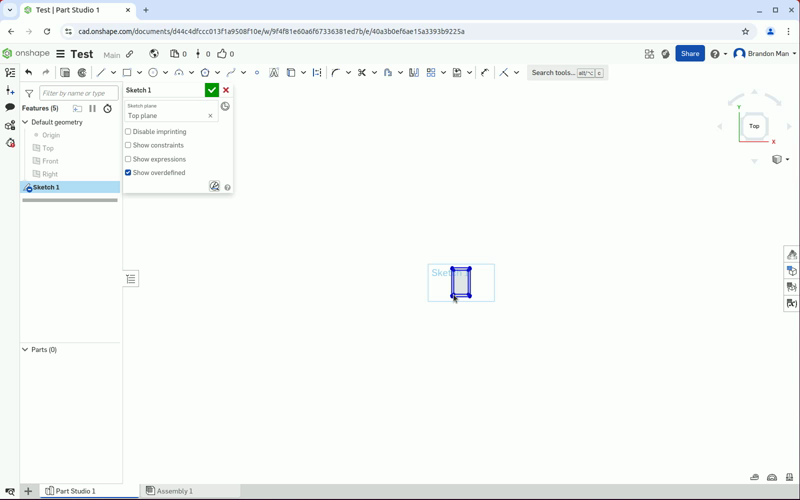
mouse_move(452, 282)
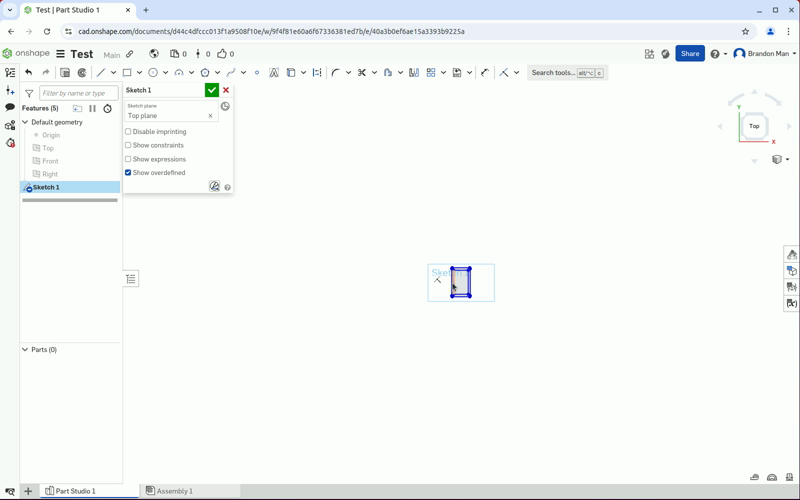
scroll(6)
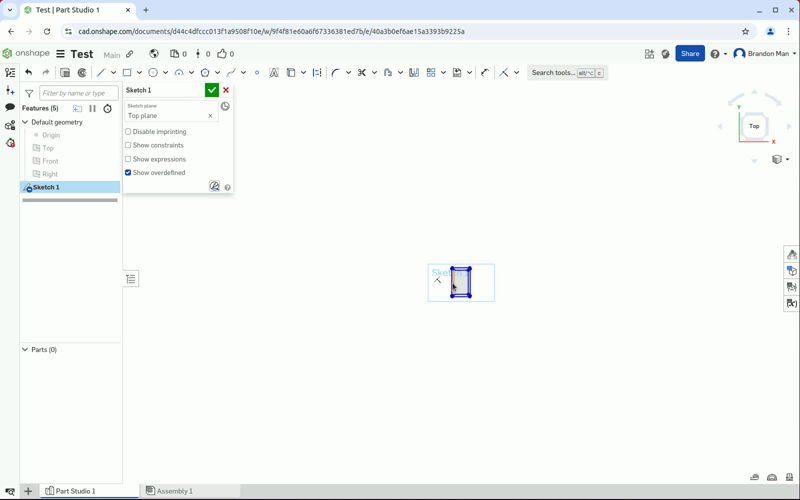
scroll(6)
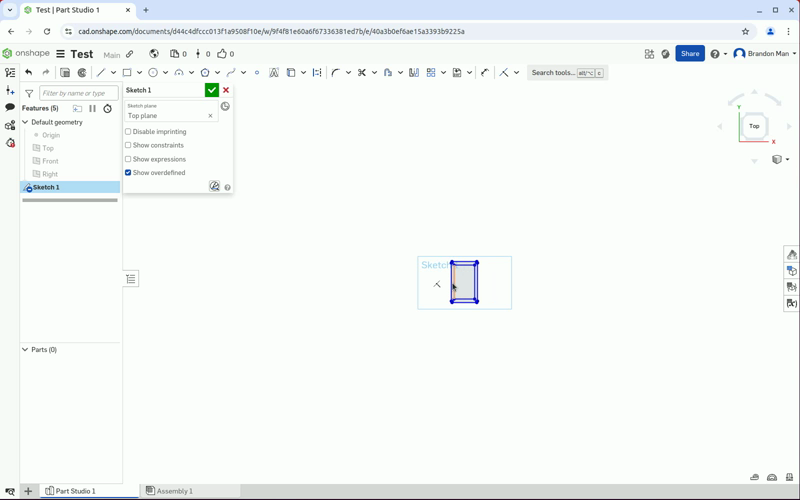
scroll(6)
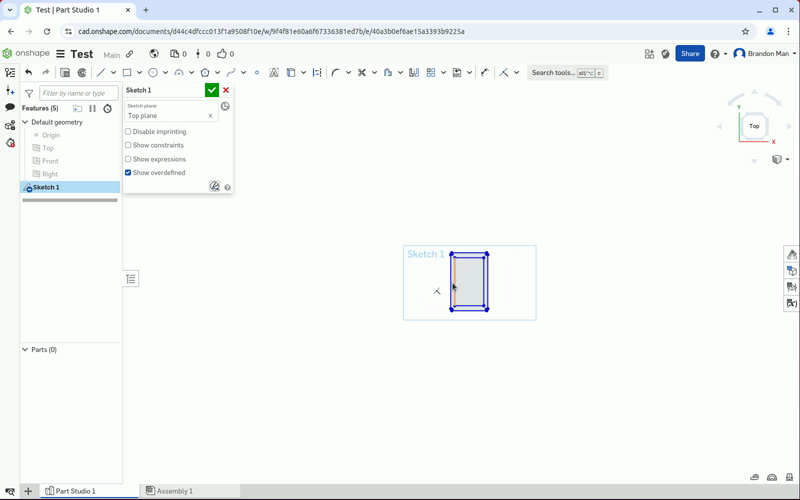
scroll(6)
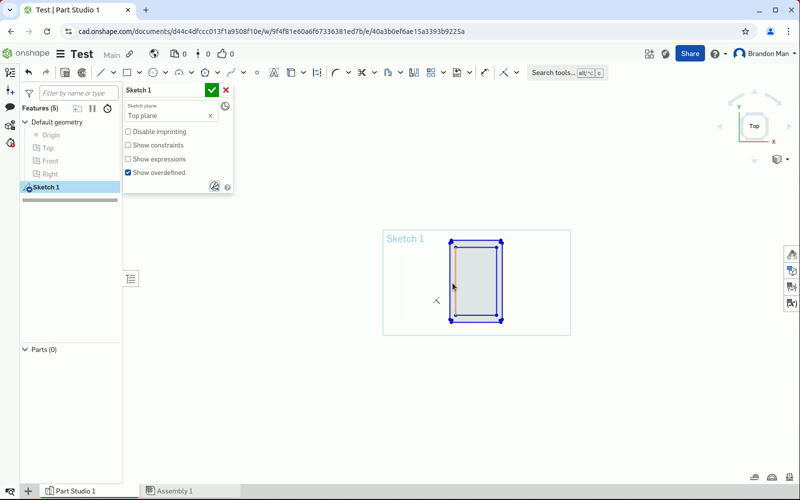
scroll(6)
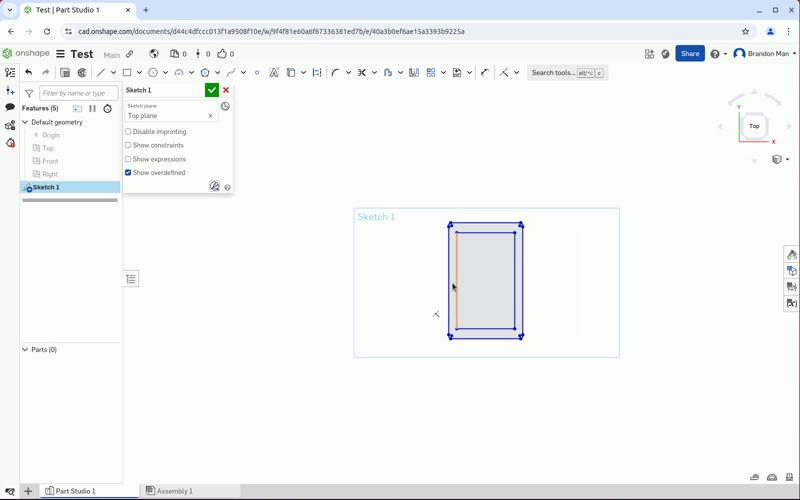
scroll(6)
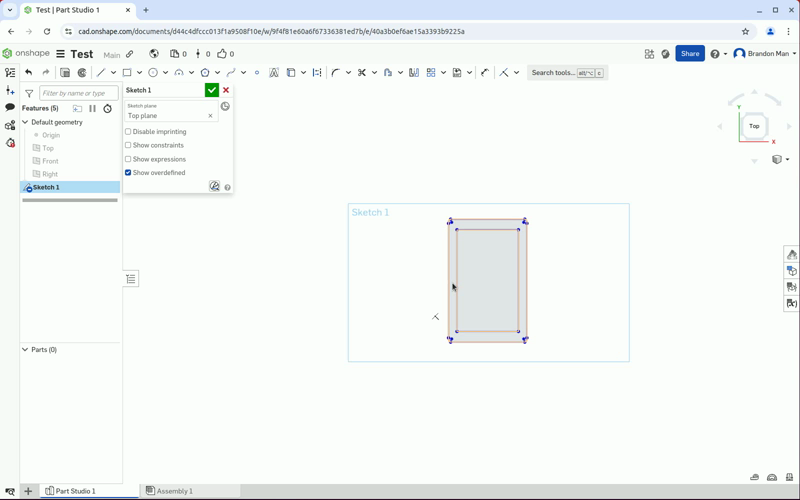
scroll(6)
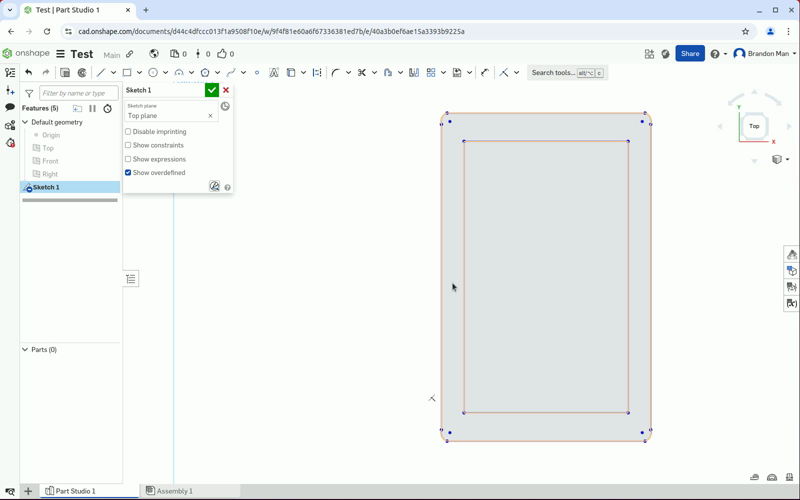
click(452, 282)
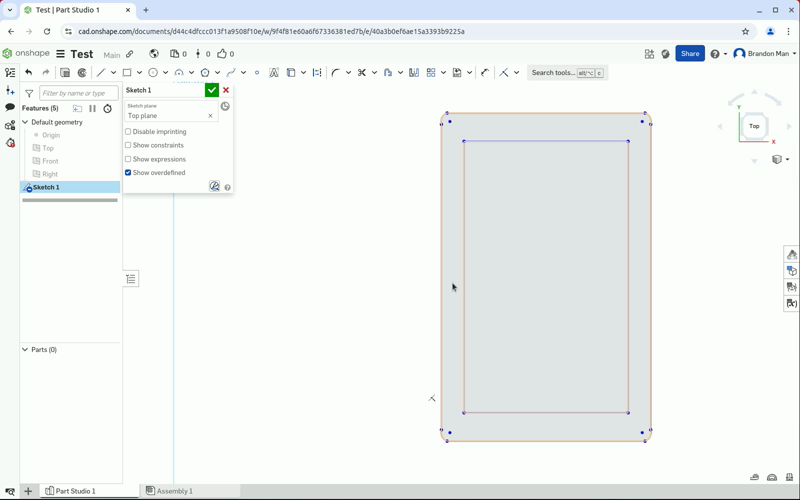
scroll(-6)
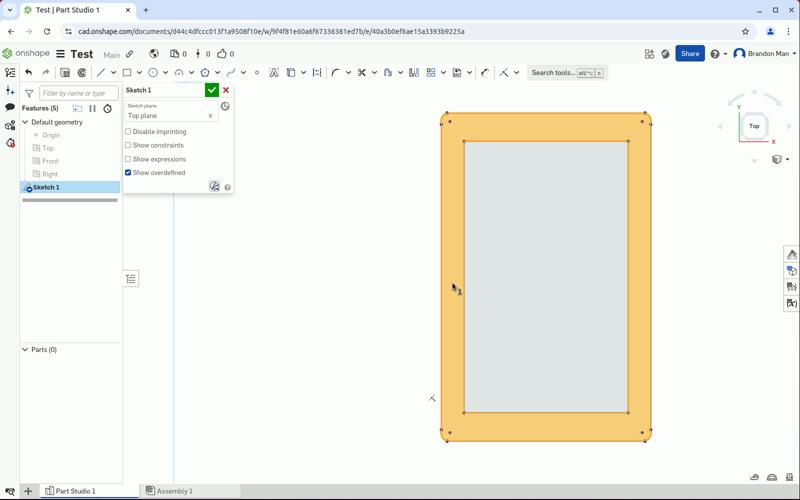
scroll(-6)
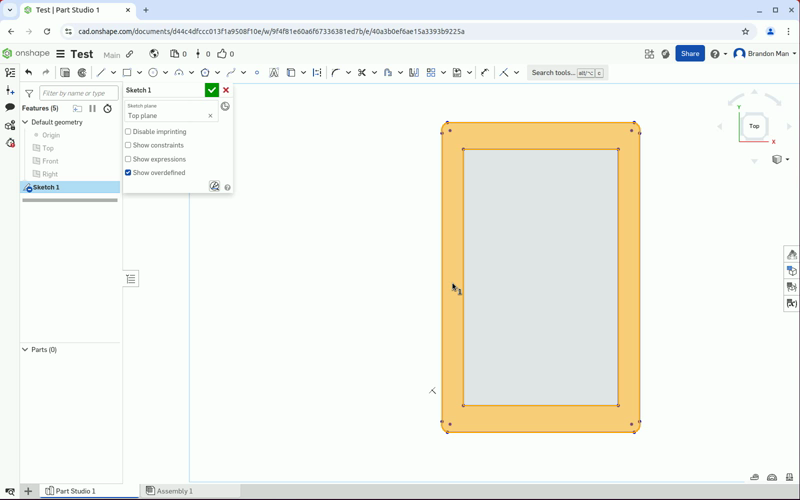
scroll(-6)
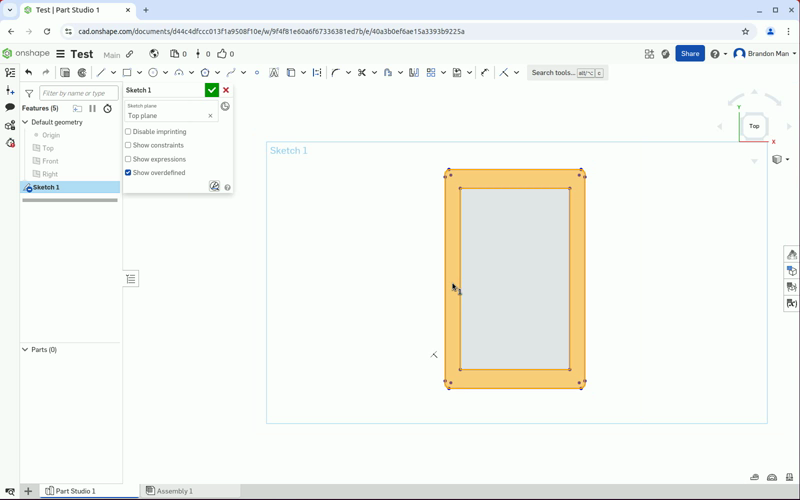
scroll(-6)
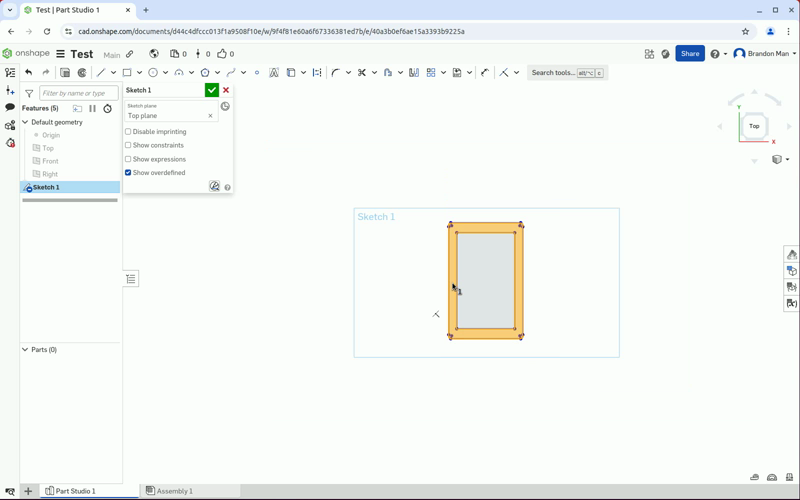
scroll(-6)
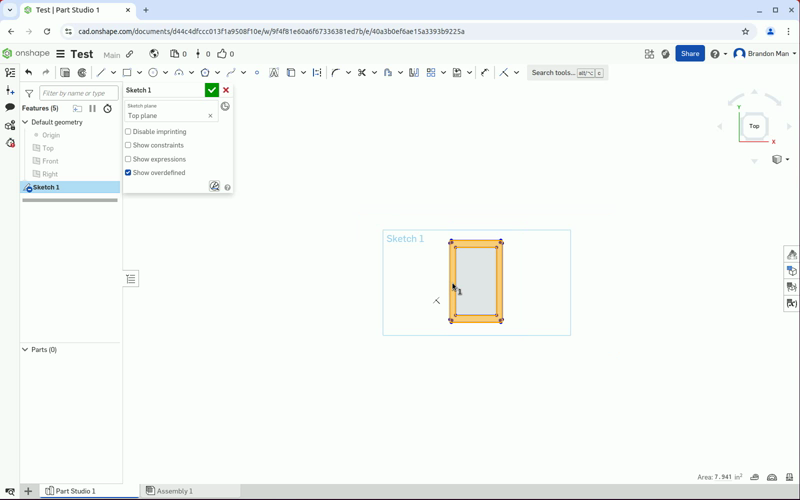
scroll(-6)
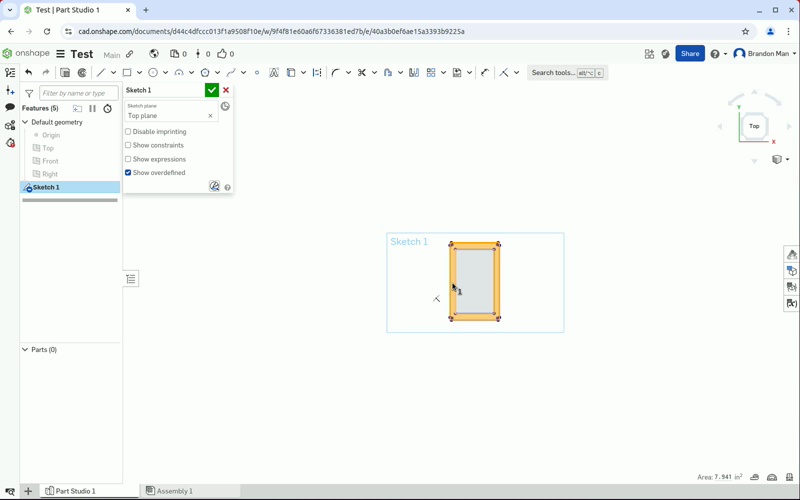
scroll(-6)
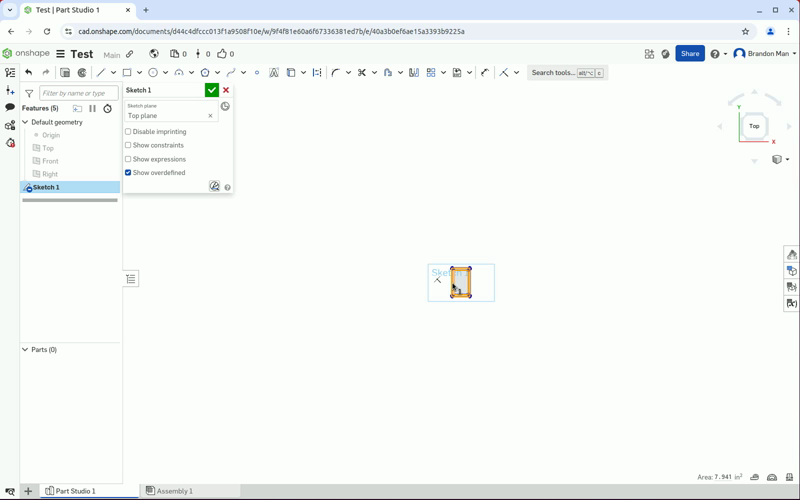
mouse_move(73, 352)
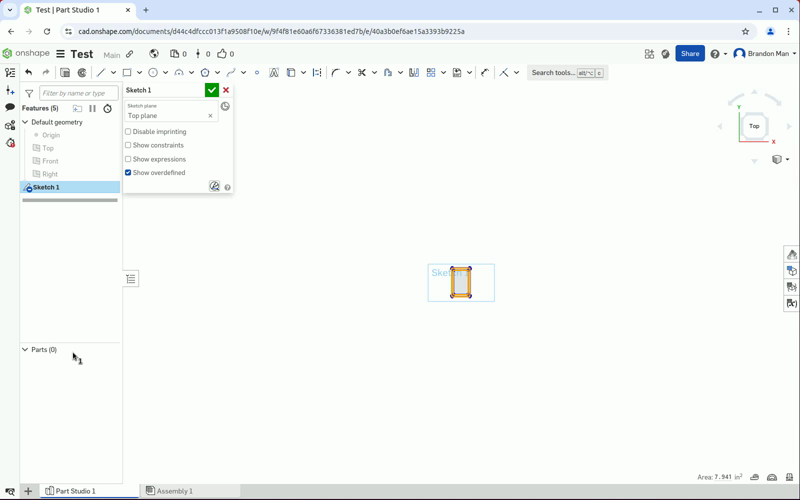
key(shift+y)
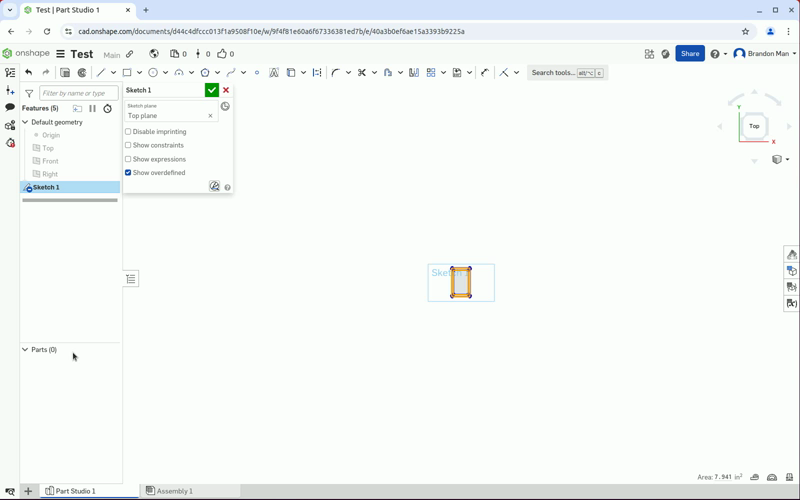
key(shift+e)
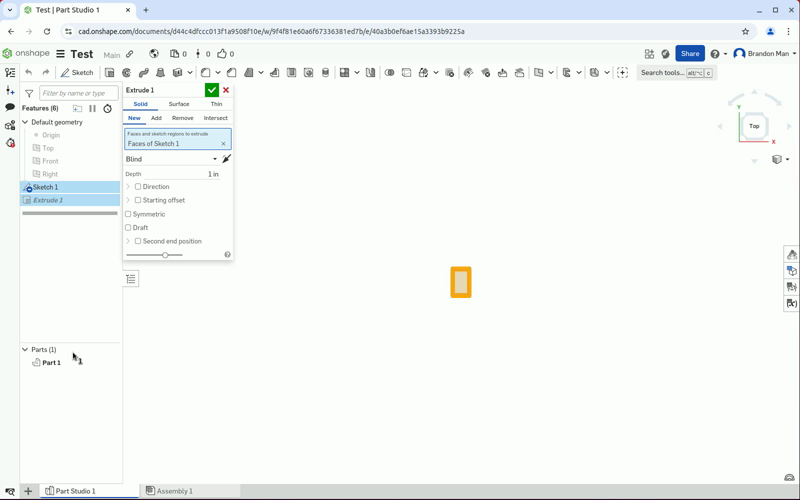
mouse_move(143, 106)
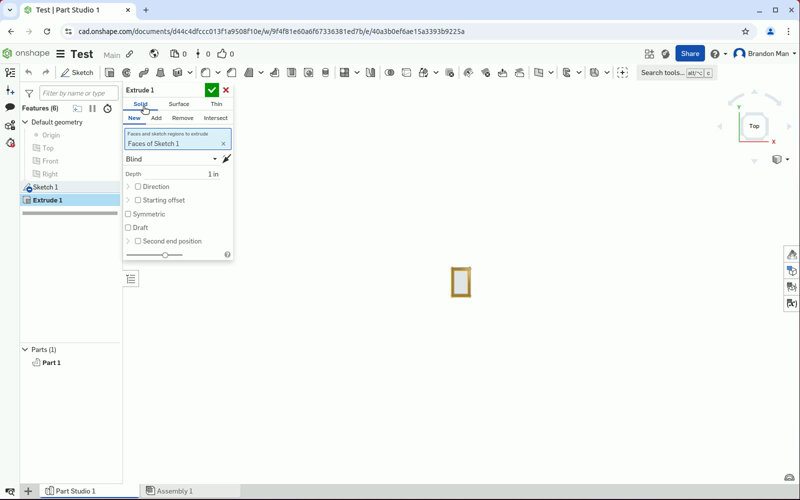
click(143, 106)
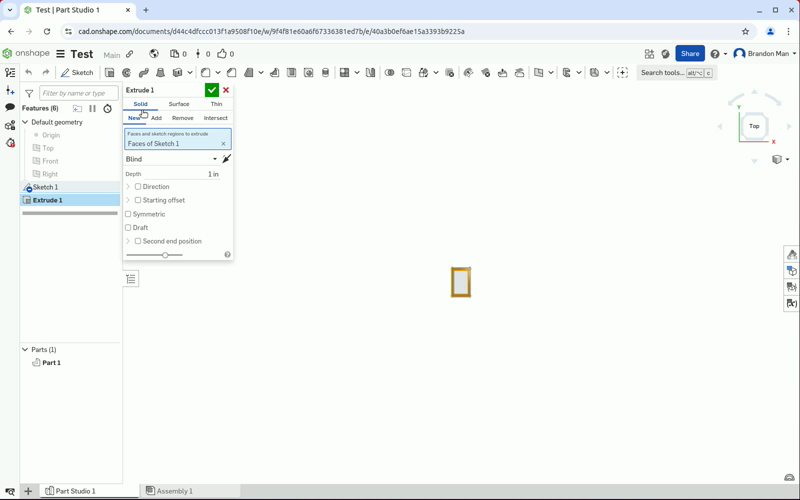
mouse_move(137, 120)
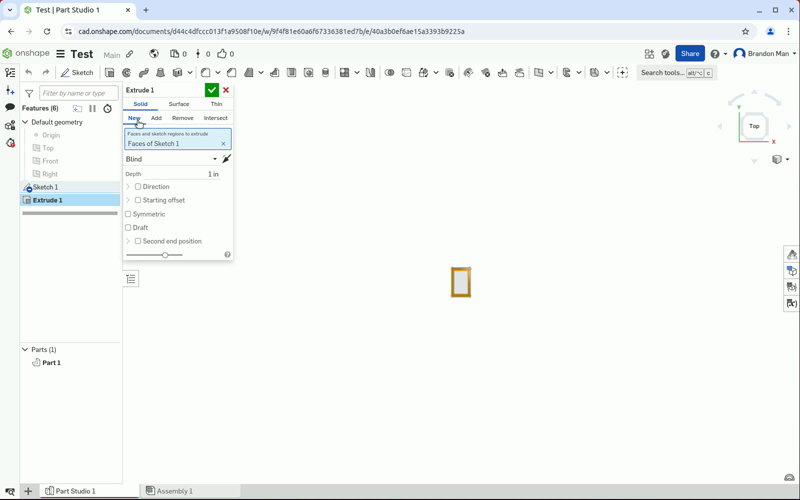
click(137, 120)
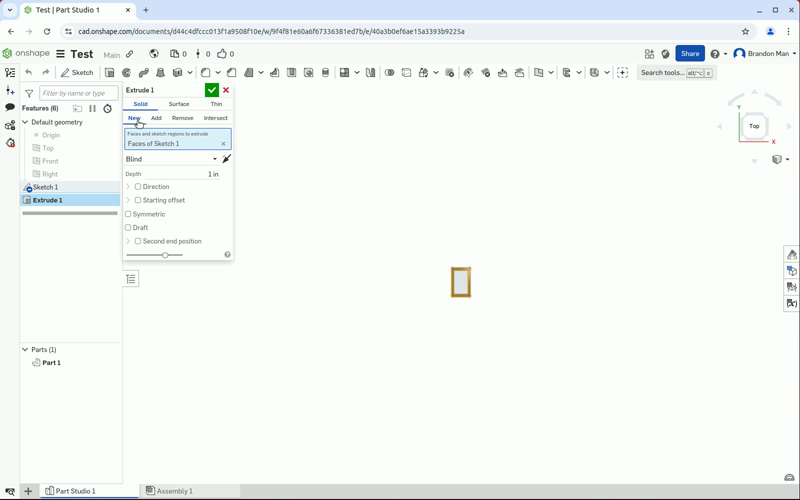
key(tab, 4)
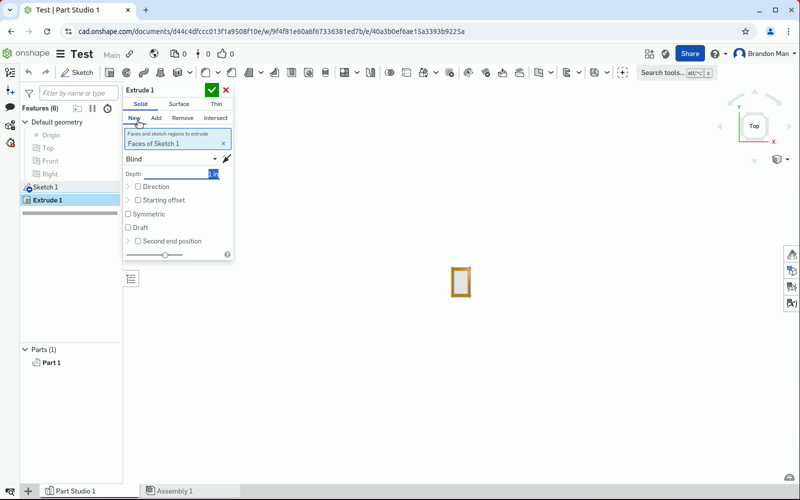
text(23.108)
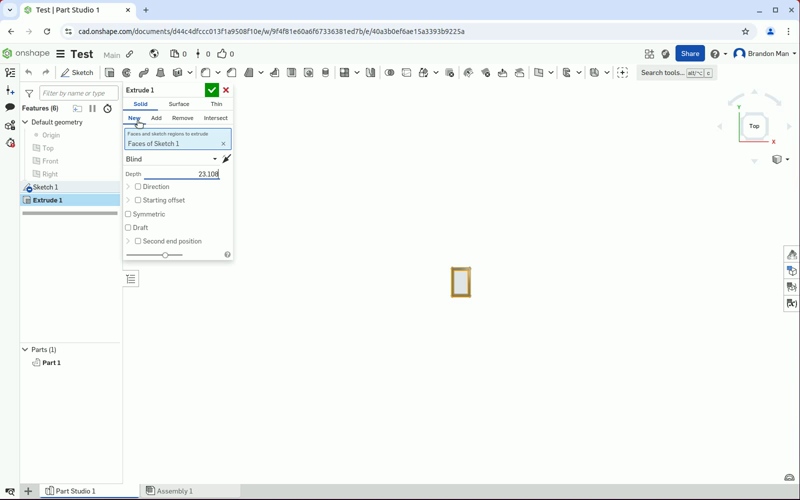
key(enter)
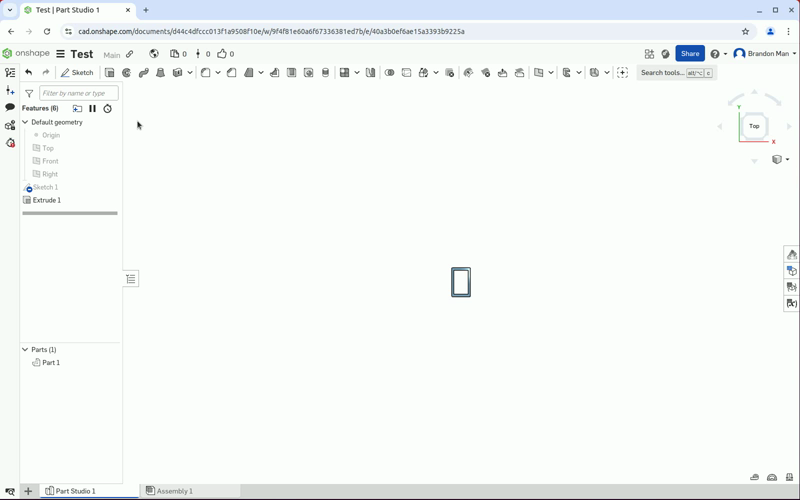
key(shift+h)
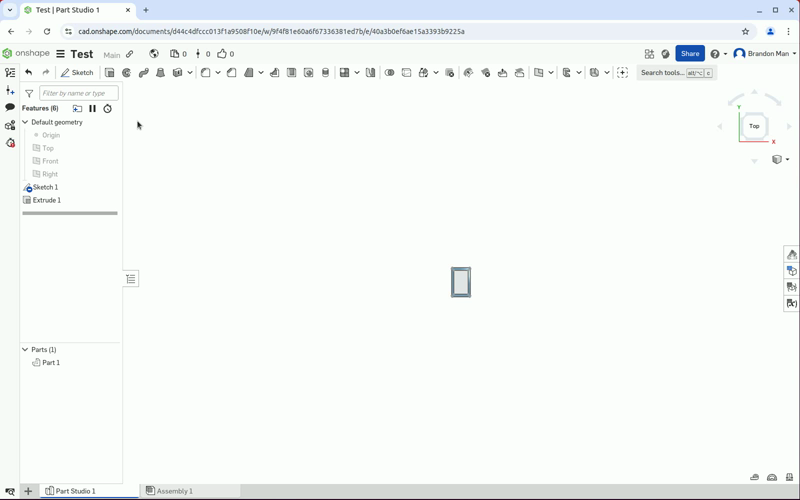
key(shift+h)
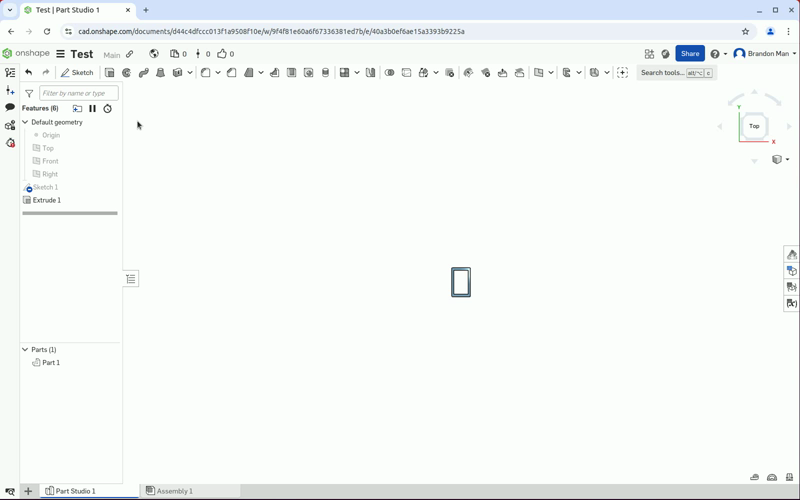
mouse_move(73, 189)
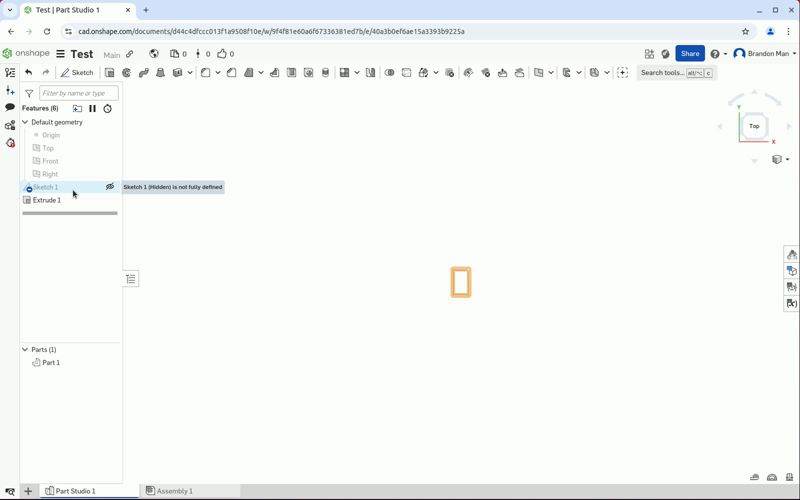
click(73, 189)
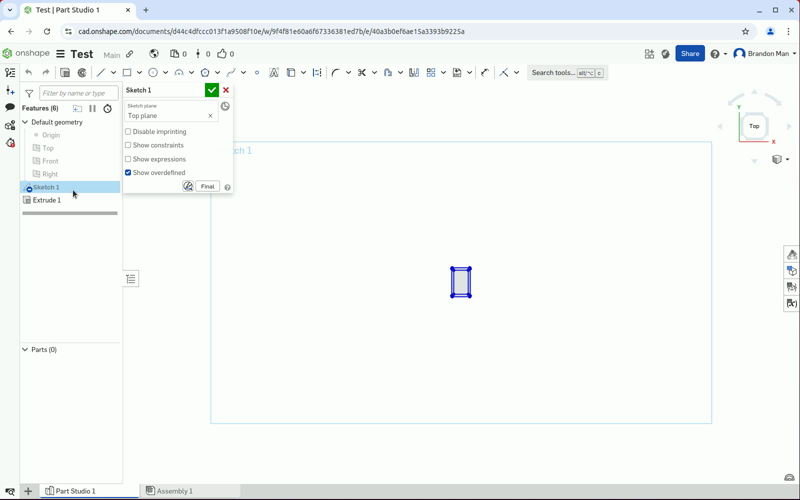
mouse_move(229, 92)
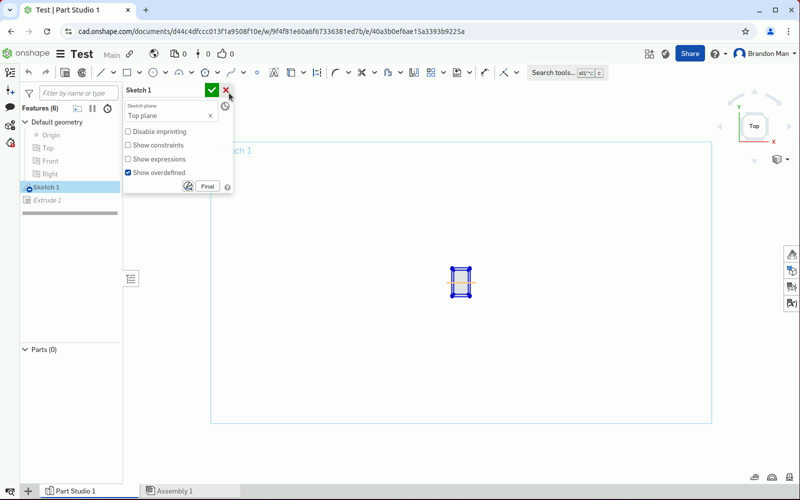
click(229, 92)
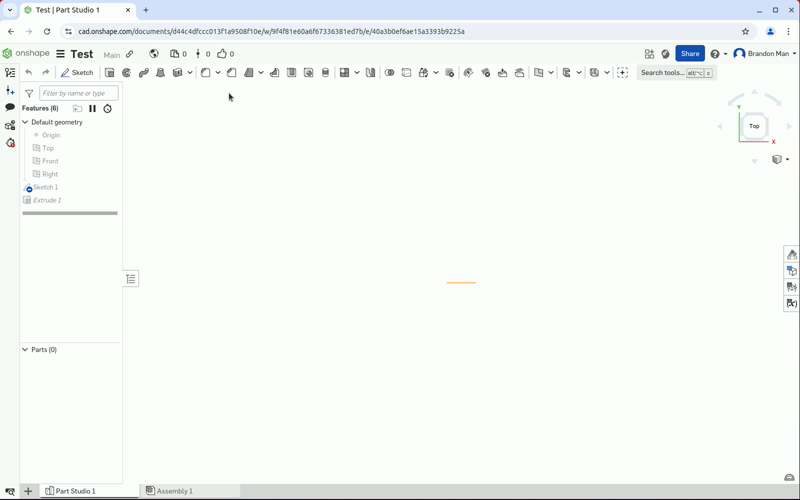
mouse_move(73, 352)
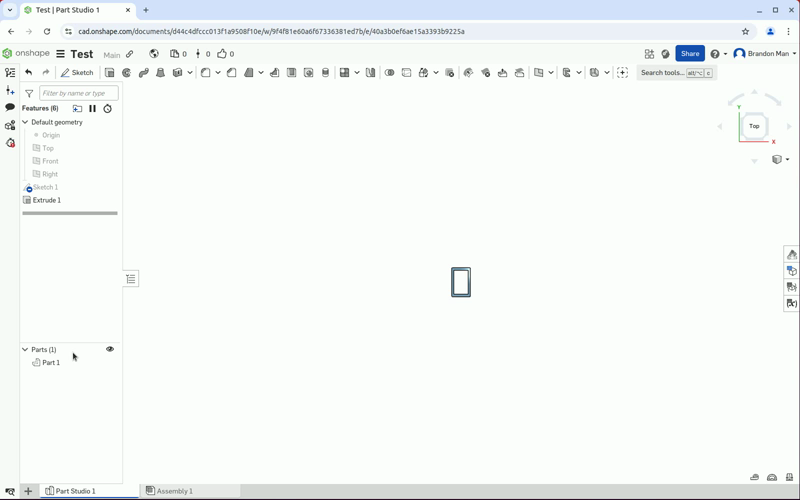
key(y)
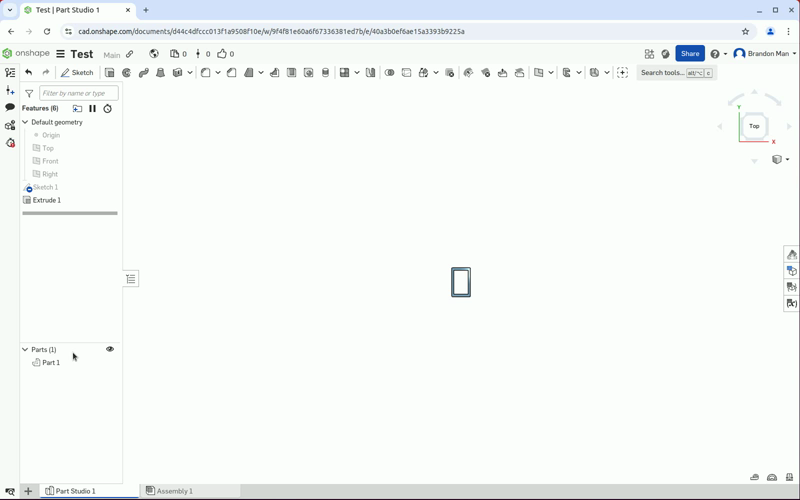
key(shift+p)
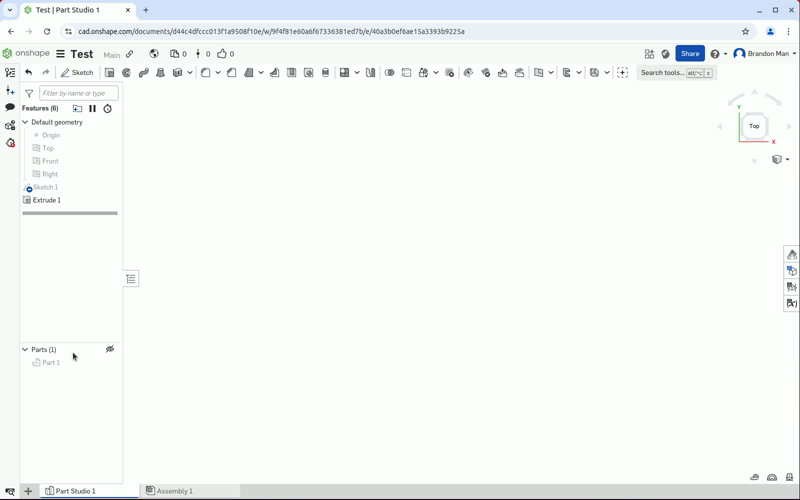
key(space)
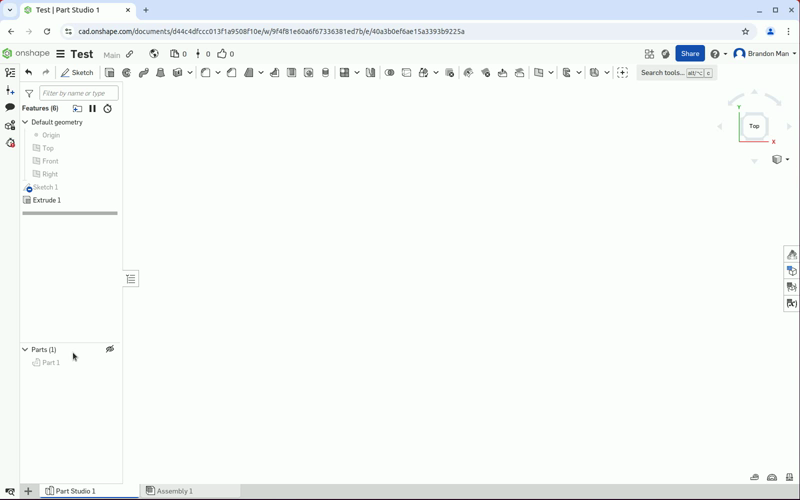
key_down(shift)
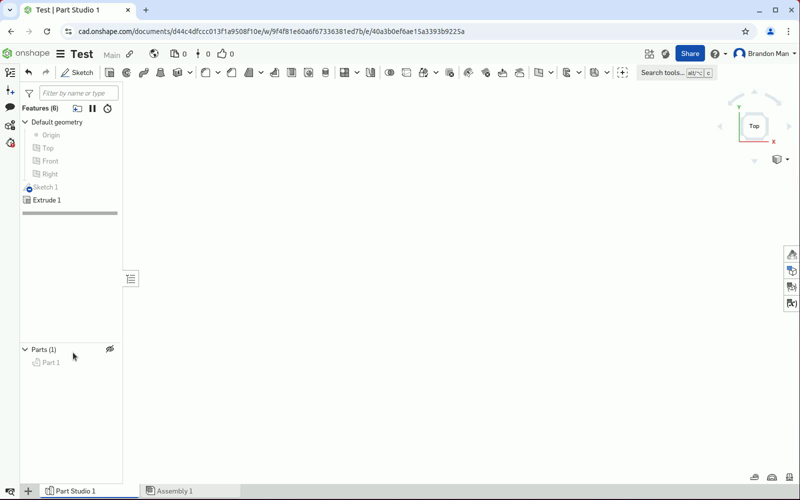
key(up)
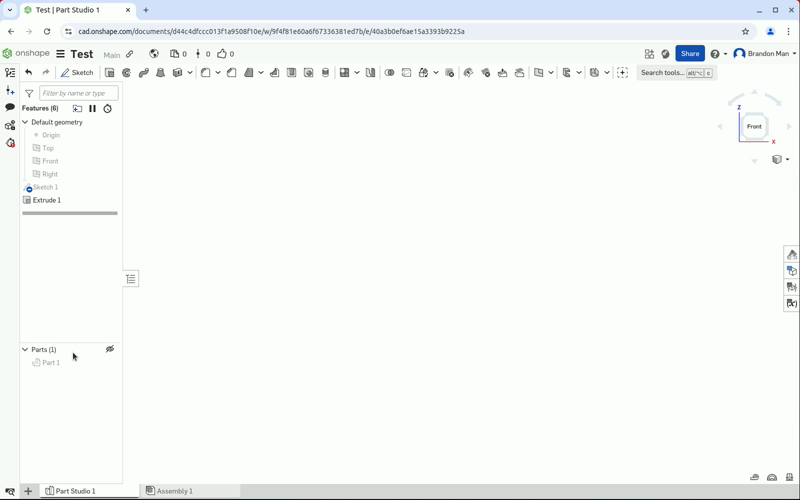
key_up(shift)
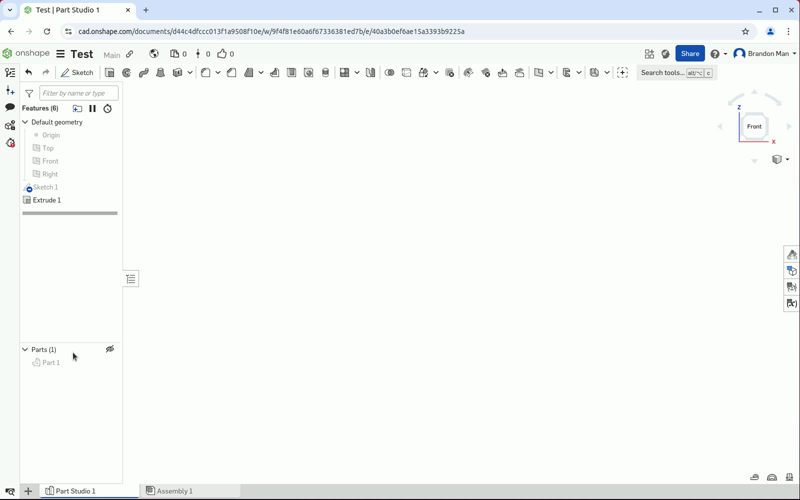
key(space)
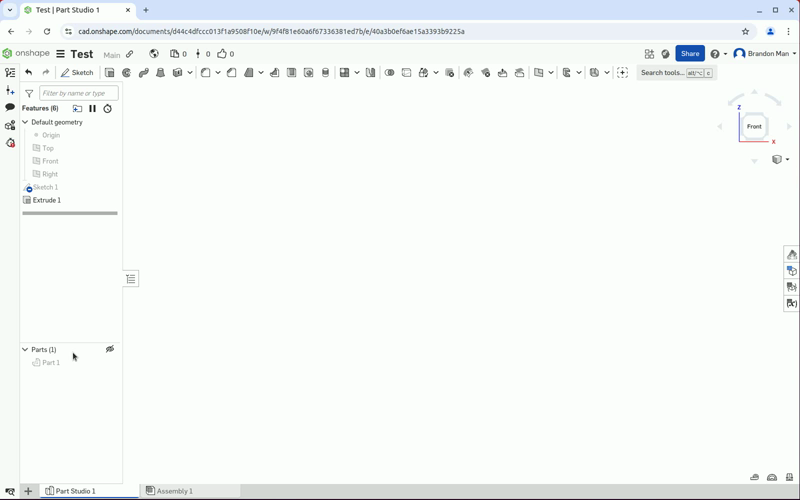
key_down(shift)
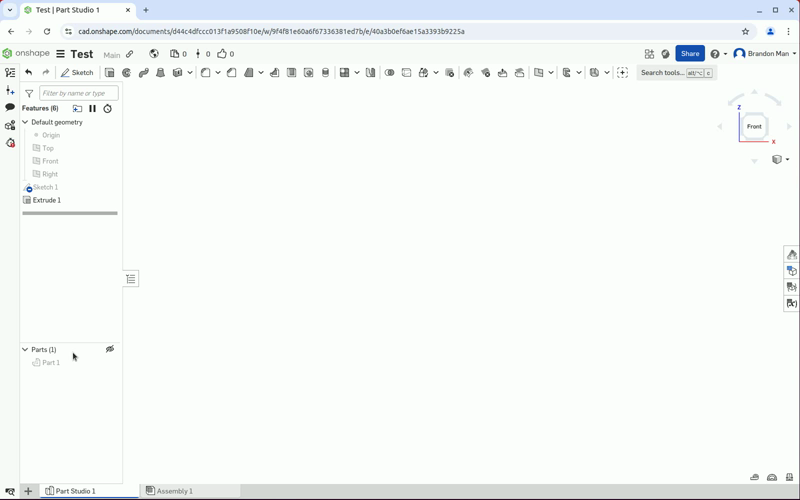
key(left)
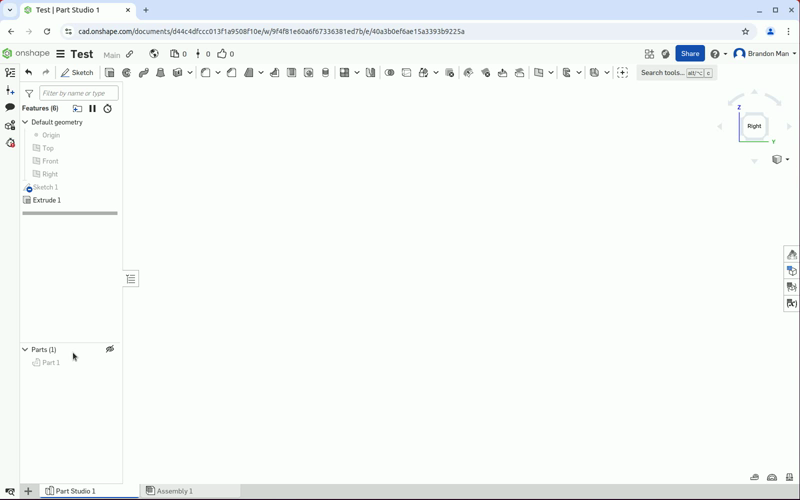
key_up(shift)
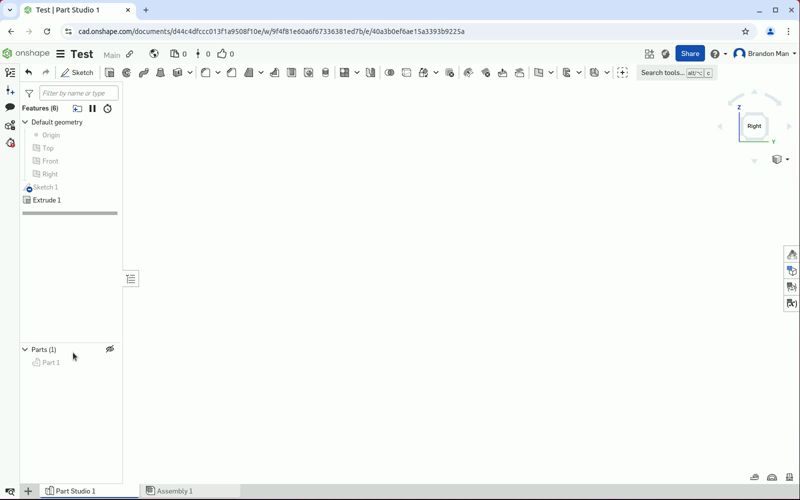
mouse_move(73, 352)
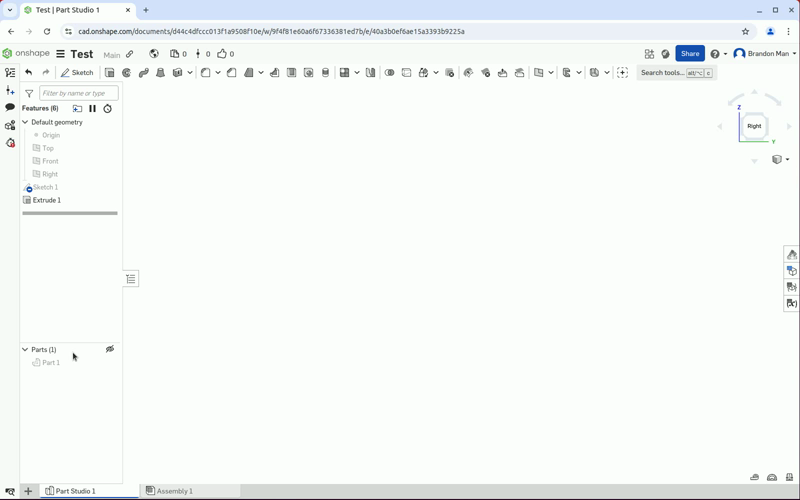
key(shift+y)
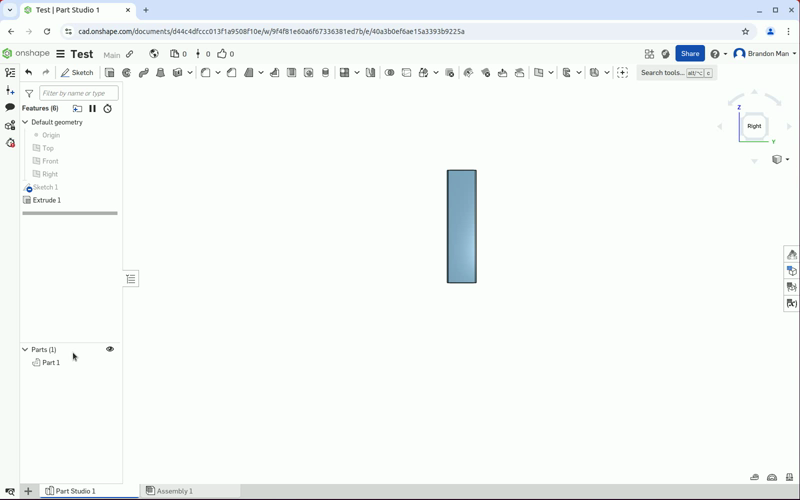
mouse_move(541, 75)
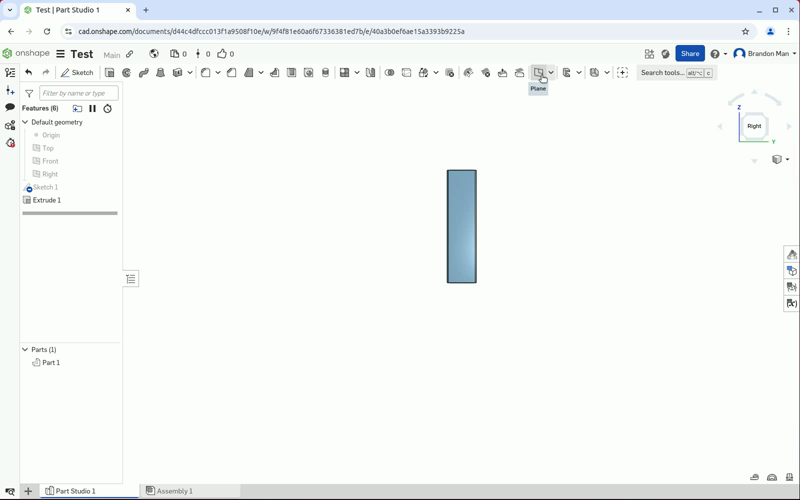
click(541, 75)
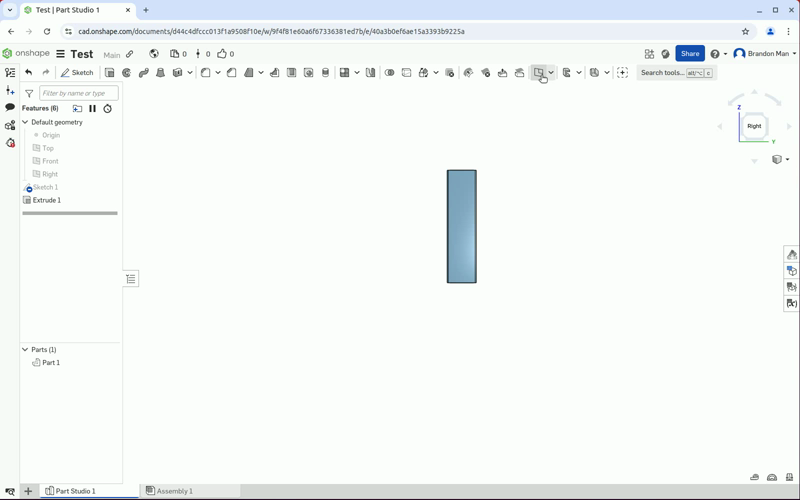
mouse_move(73, 176)
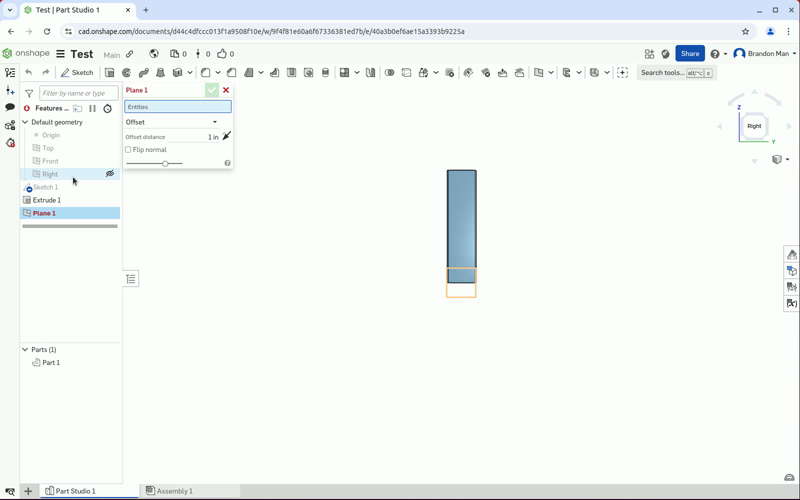
click(73, 176)
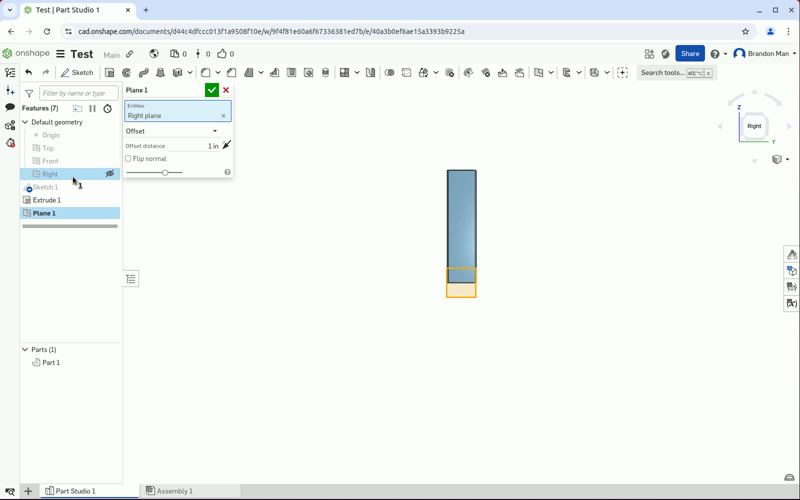
key(tab, 2)
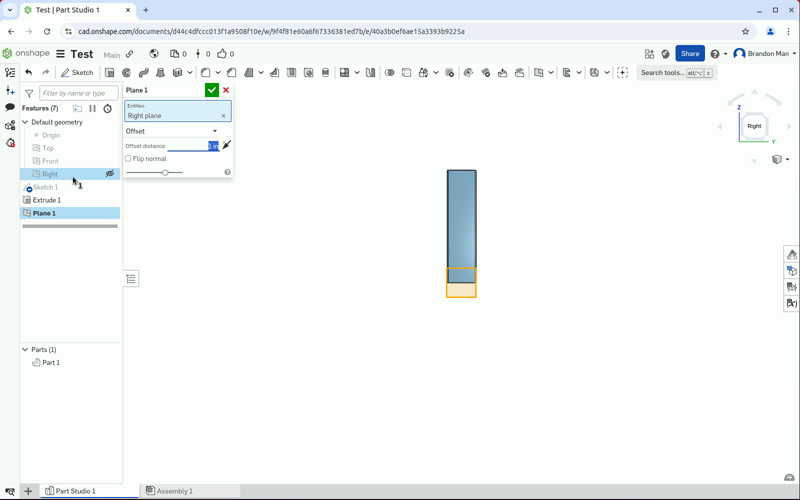
text(1.91)
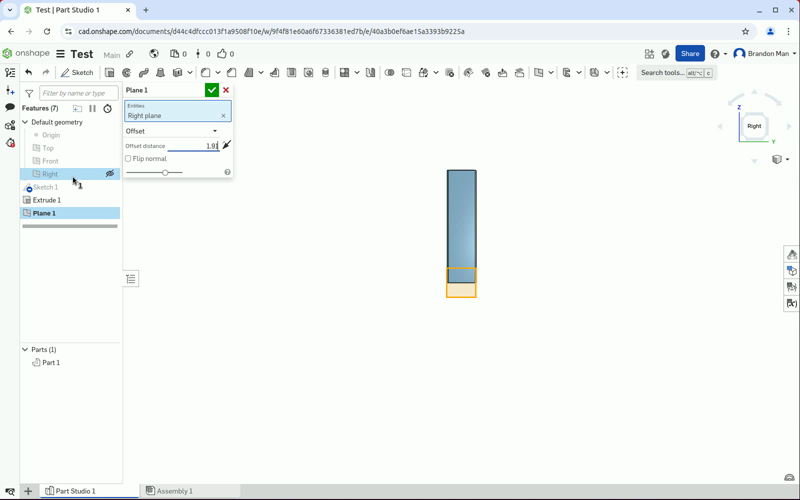
key(enter, 2)
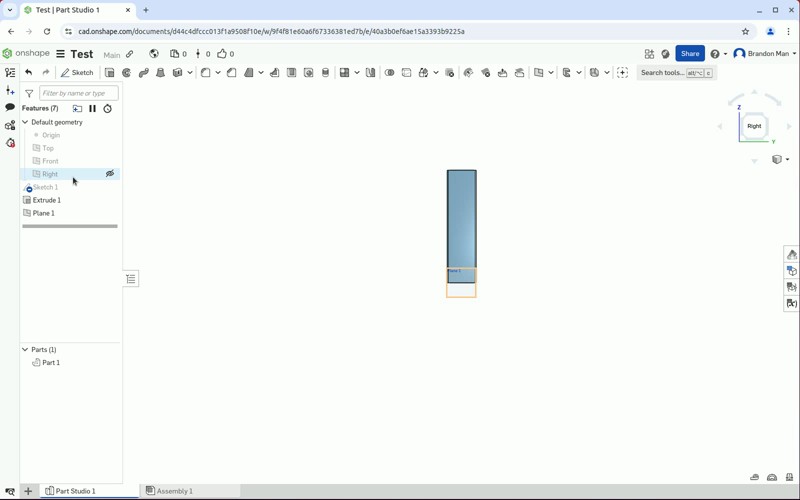
key(shift+s)
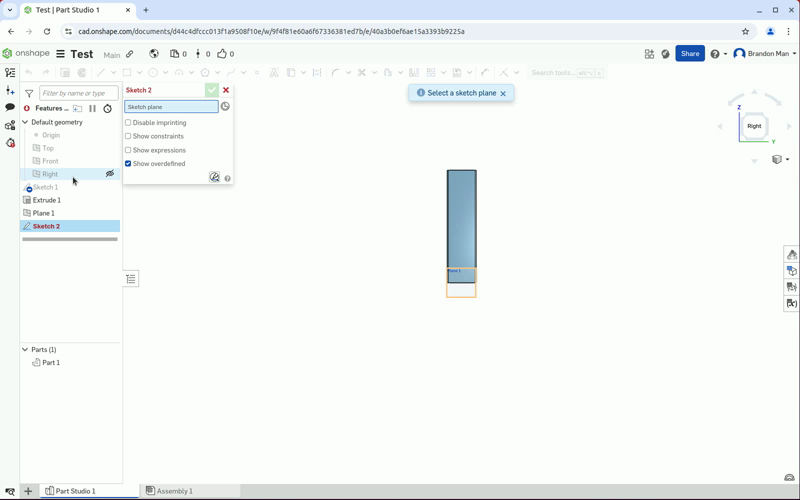
mouse_move(73, 215)
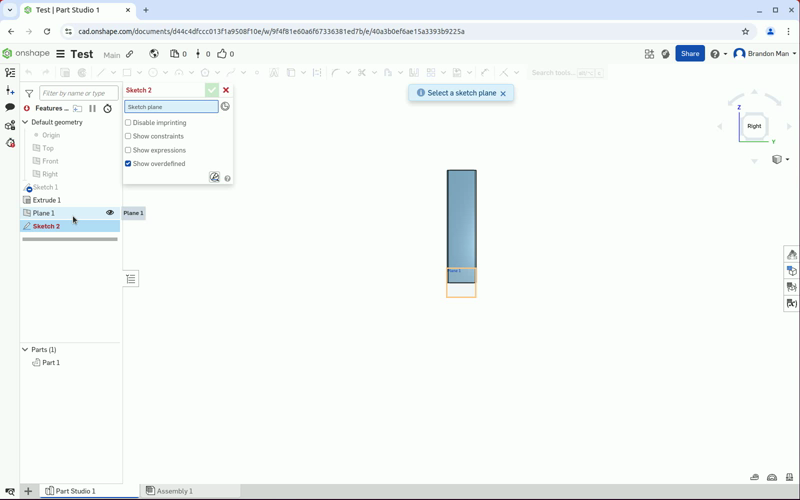
click(73, 215)
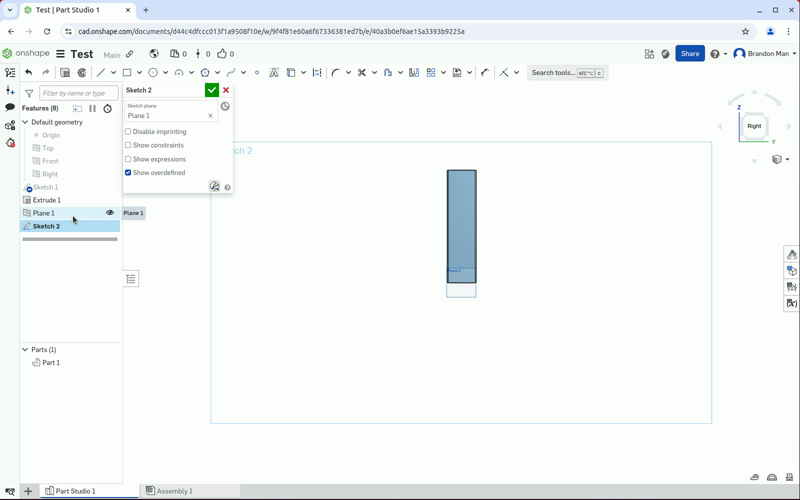
mouse_move(73, 352)
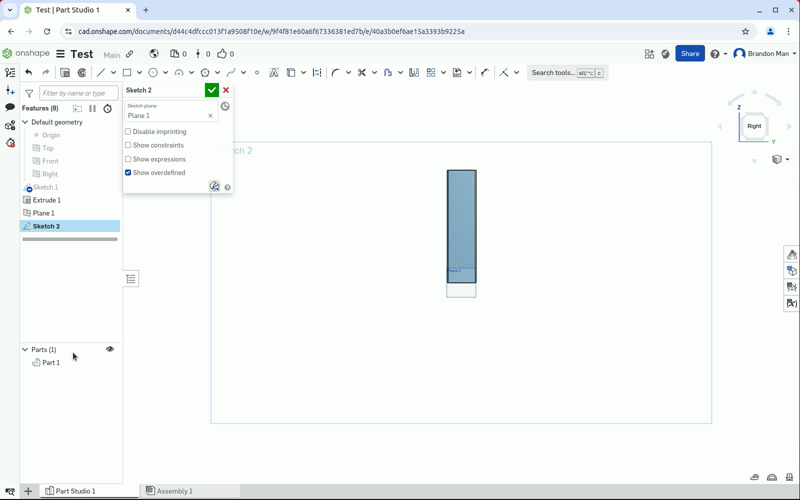
key(y)
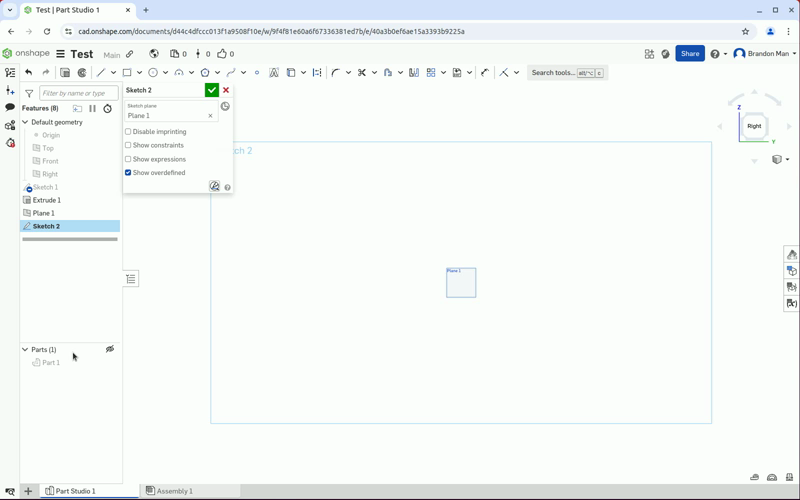
key(c)
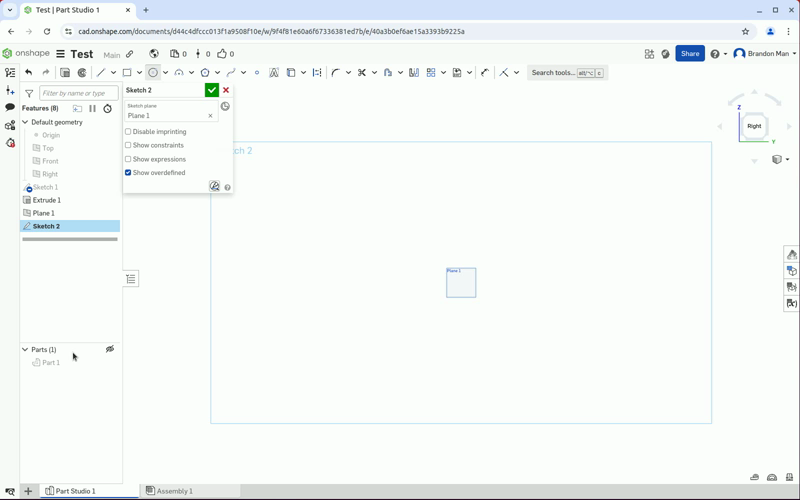
key_down(shift)
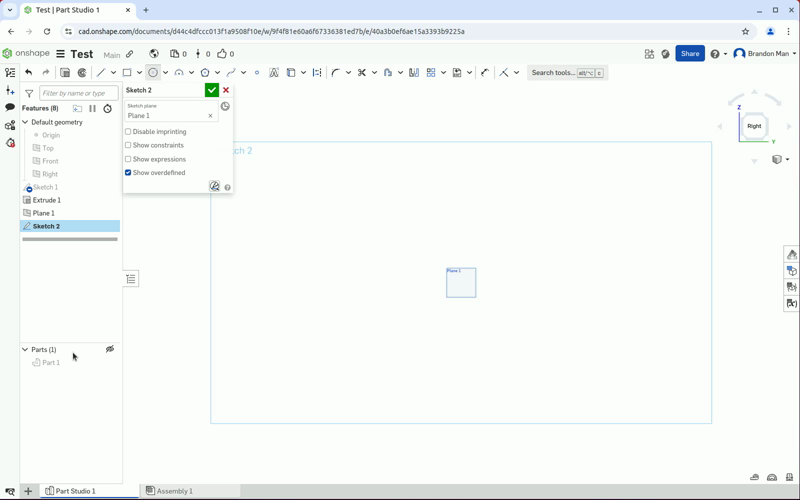
mouse_move(462, 226)
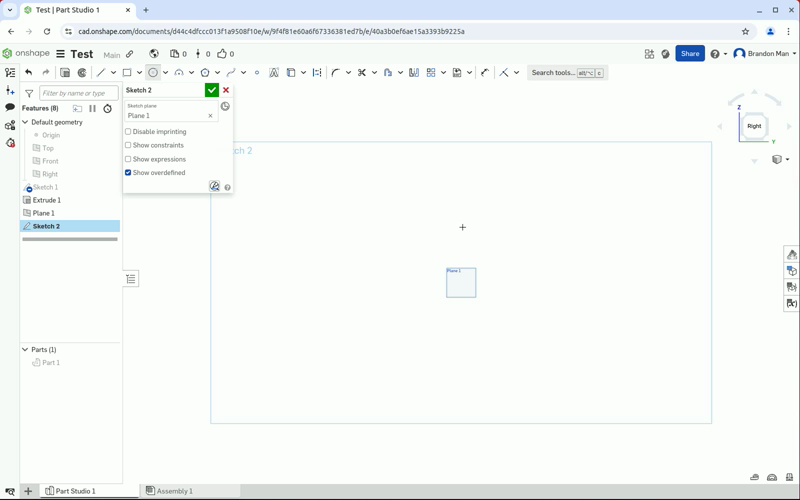
click(462, 226)
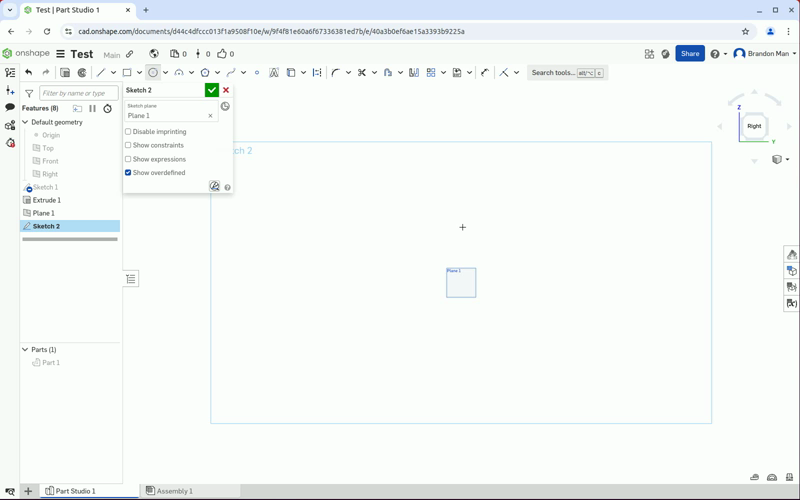
key_up(shift)
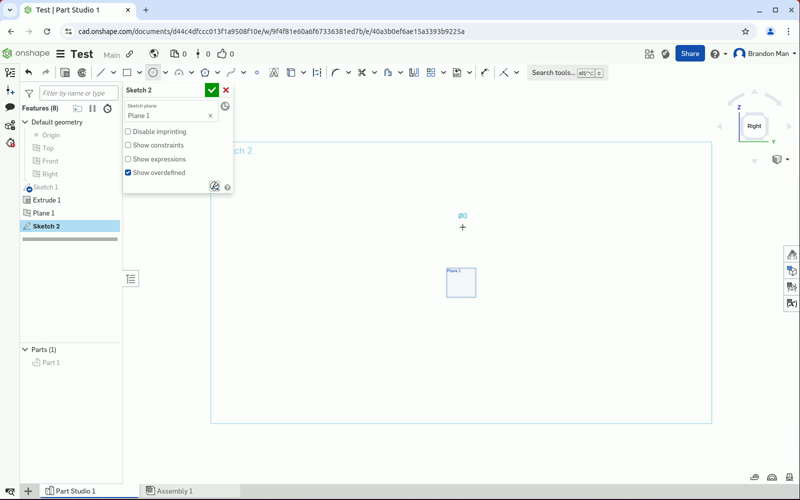
mouse_move(465, 226)
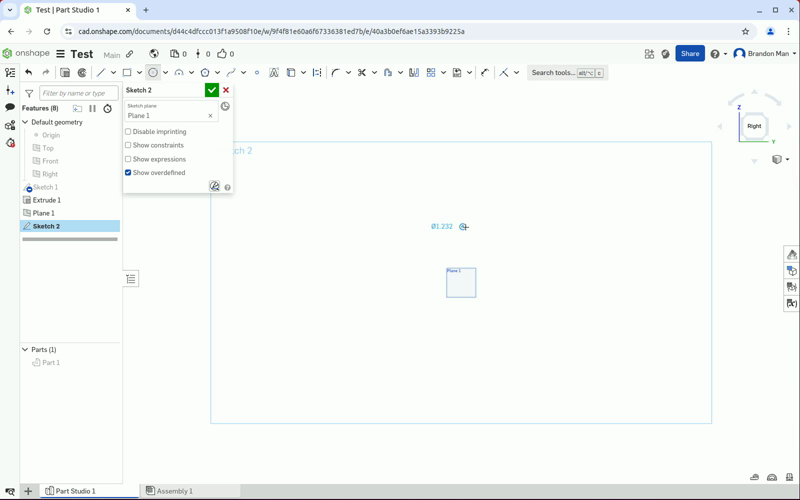
click(465, 226)
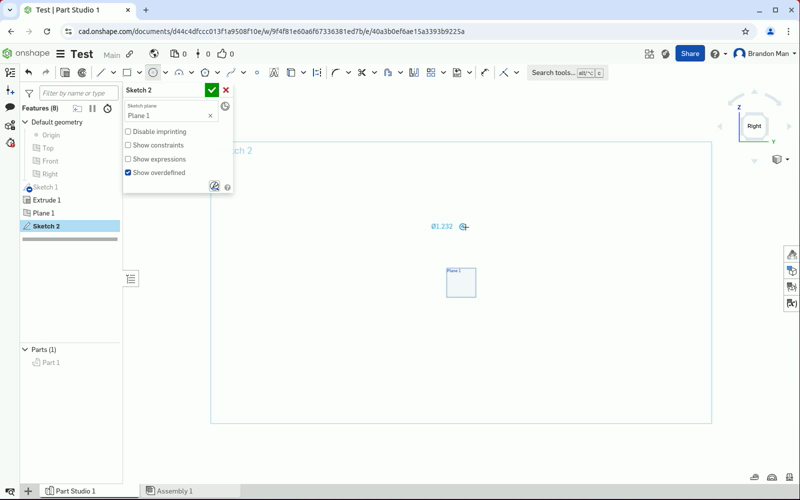
key(esc)
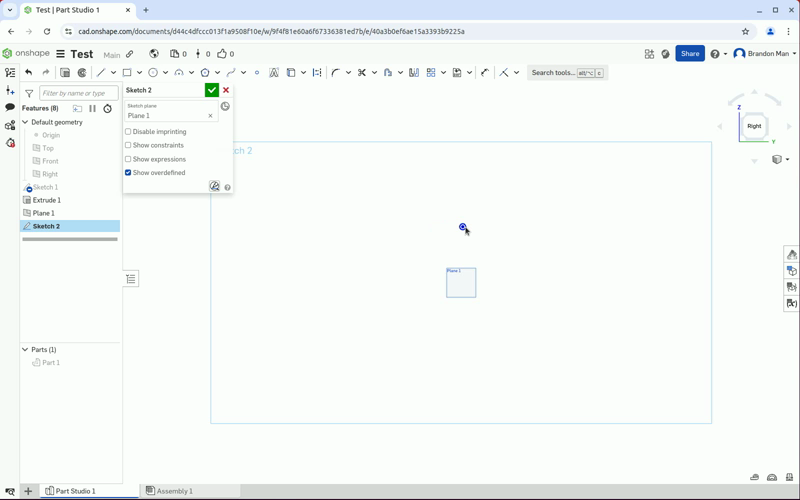
mouse_move(462, 228)
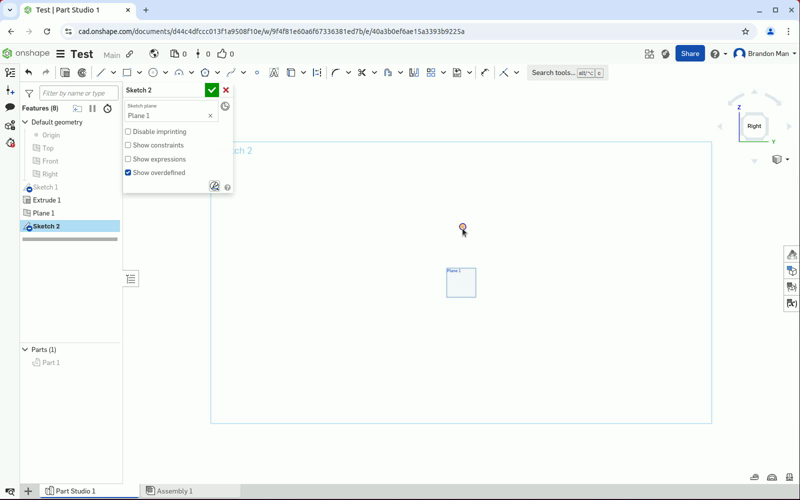
scroll(6)
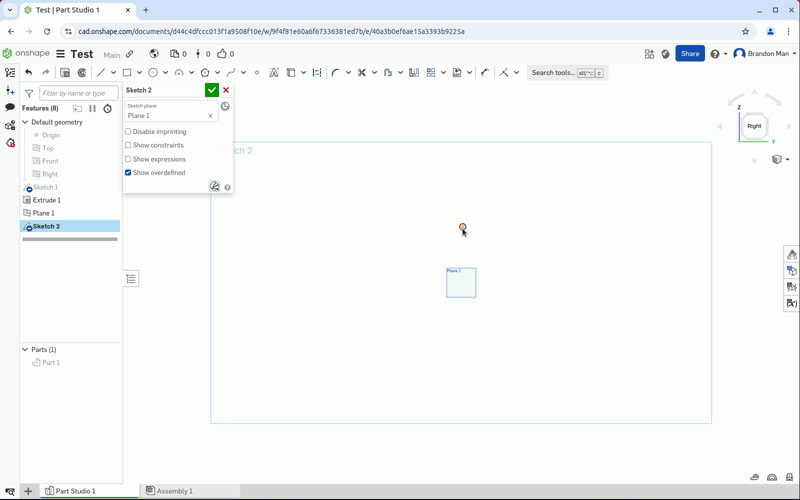
scroll(6)
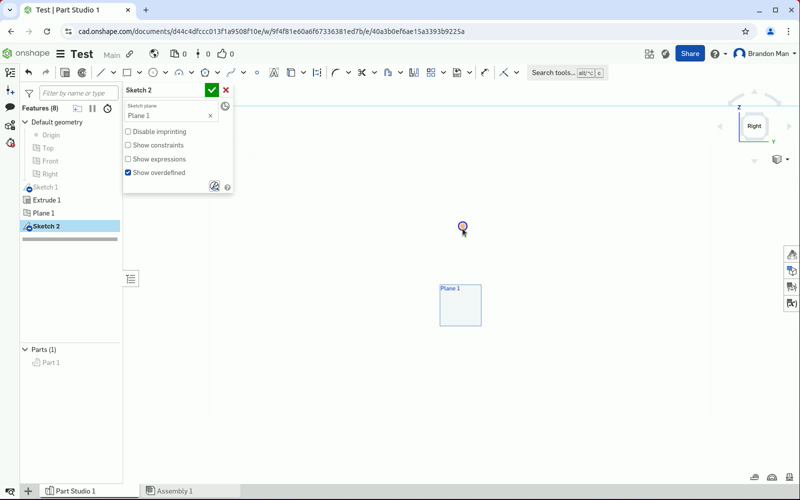
scroll(6)
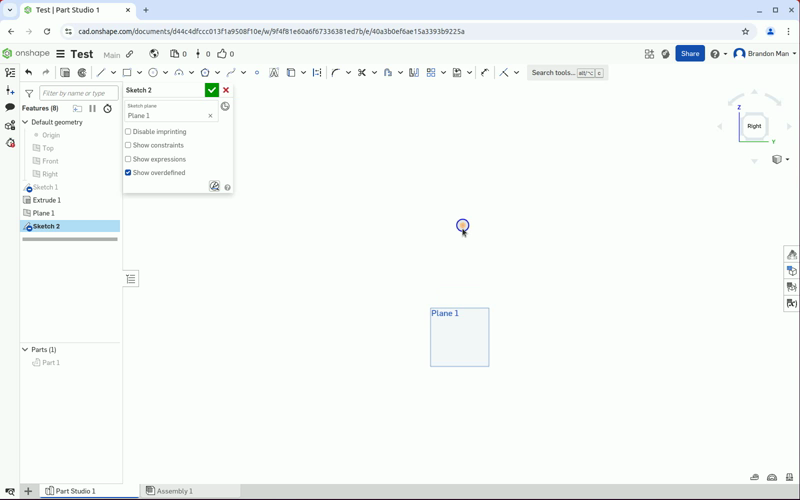
scroll(6)
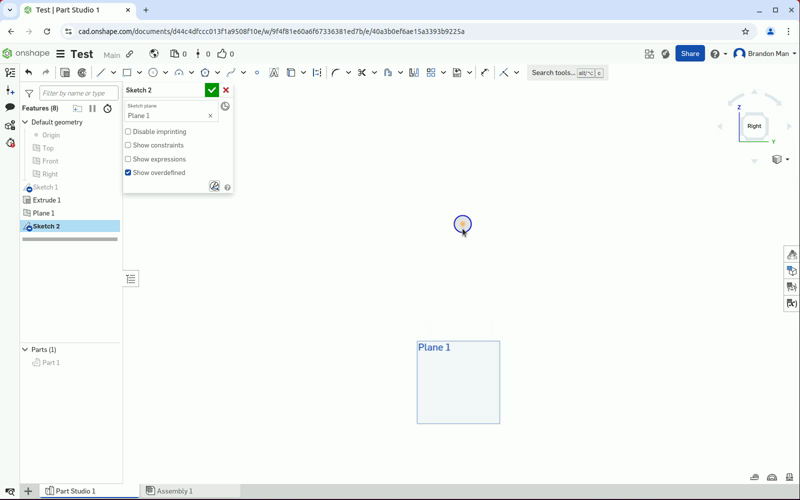
scroll(6)
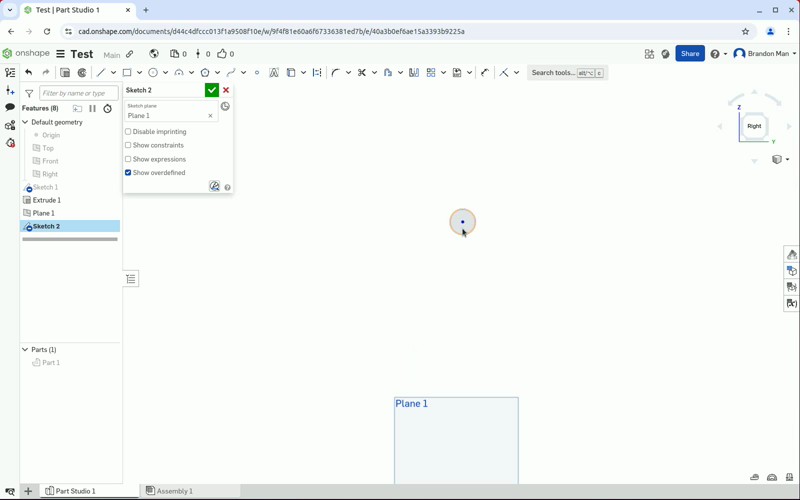
scroll(6)
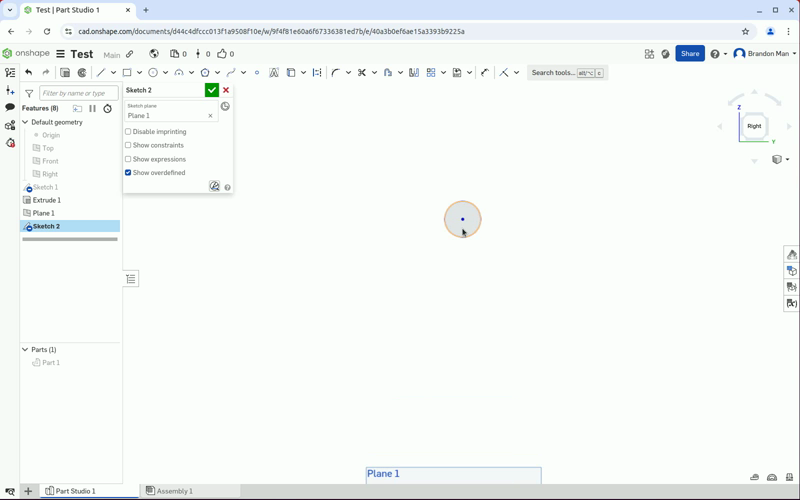
scroll(6)
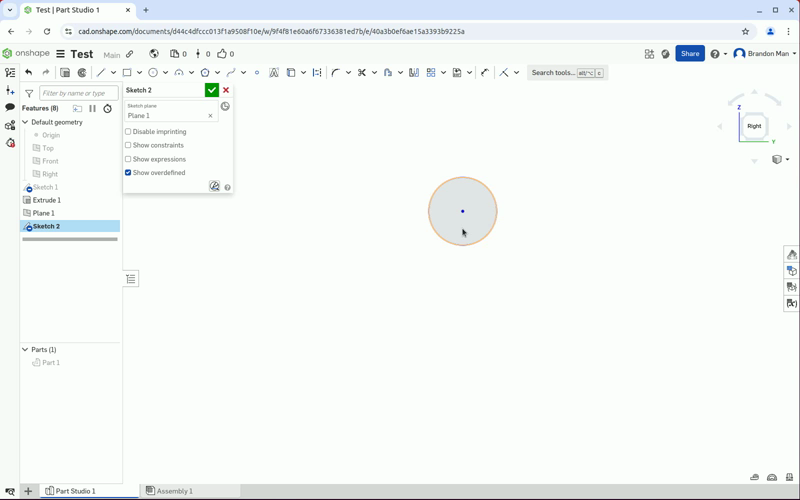
click(462, 228)
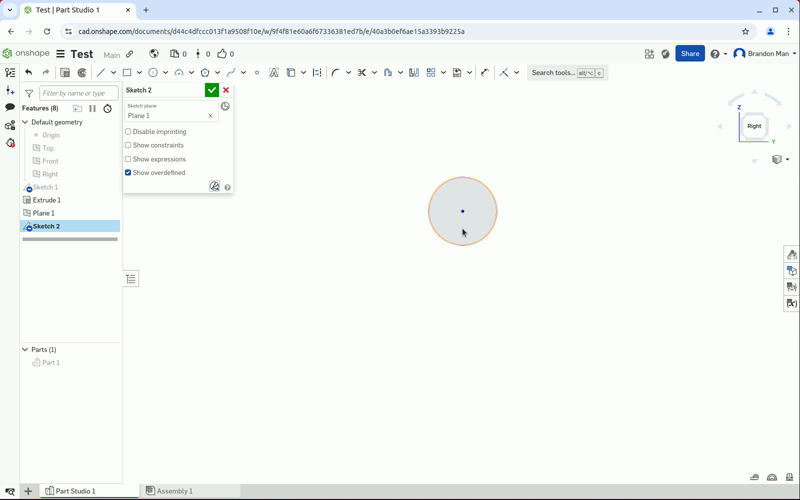
scroll(-6)
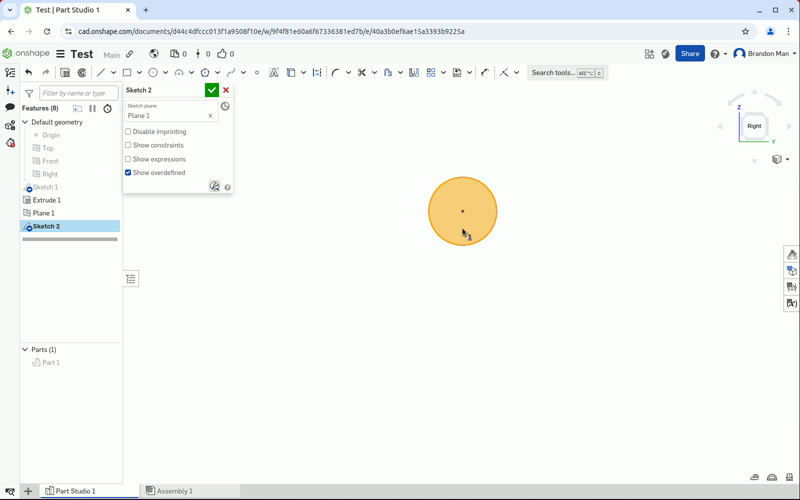
scroll(-6)
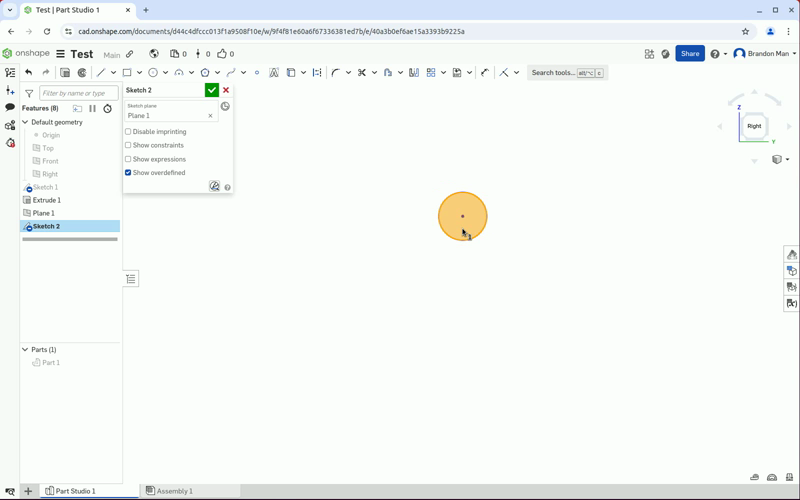
scroll(-6)
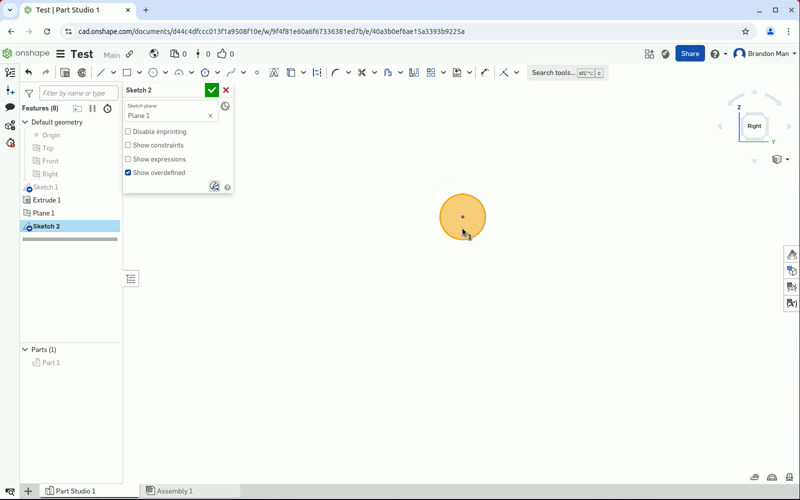
scroll(-6)
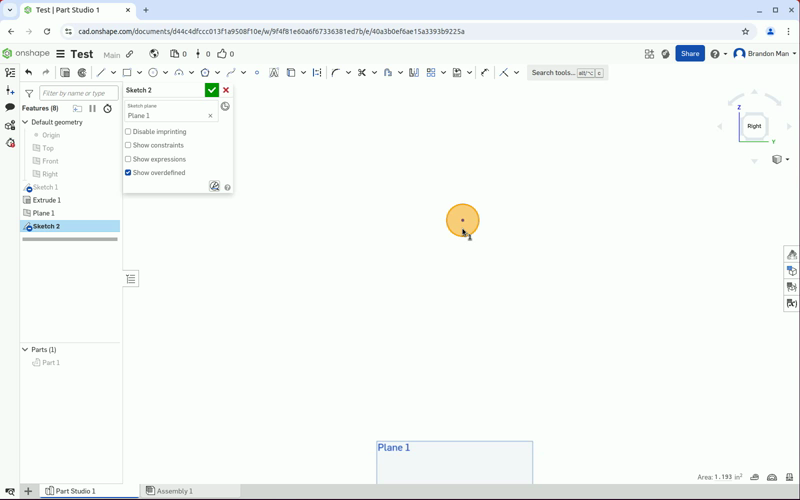
scroll(-6)
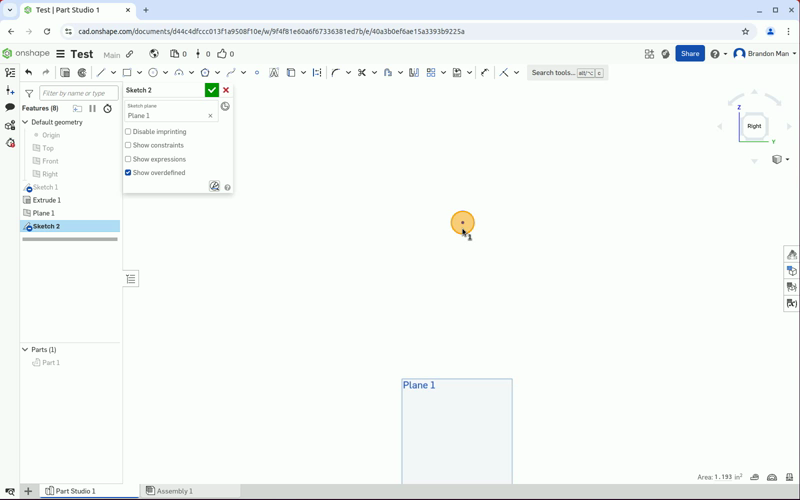
scroll(-6)
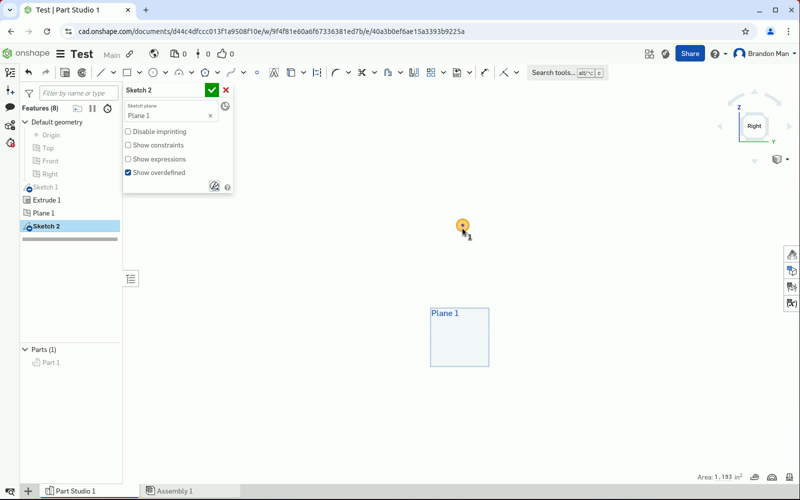
scroll(-6)
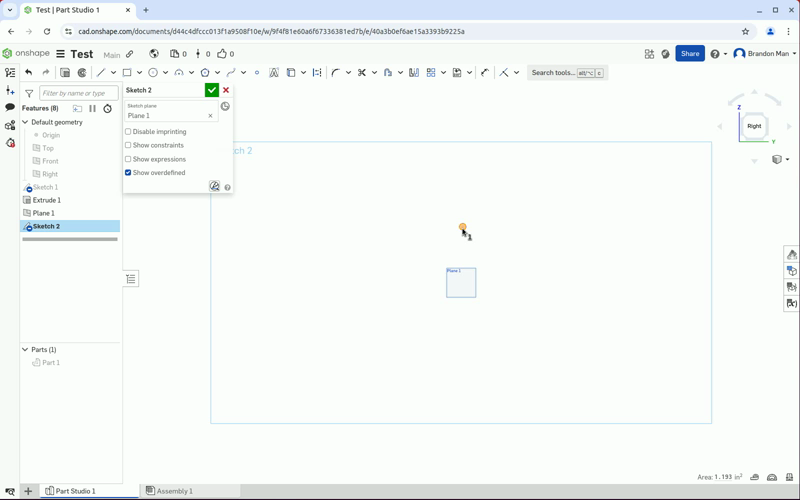
mouse_move(73, 352)
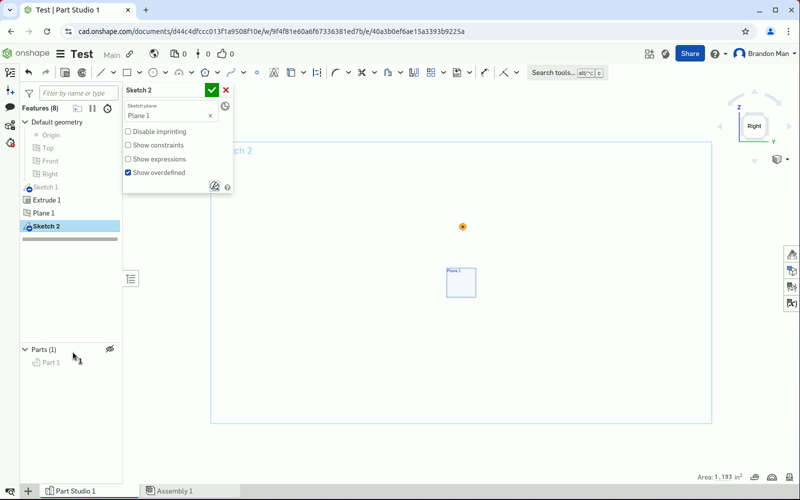
key(shift+y)
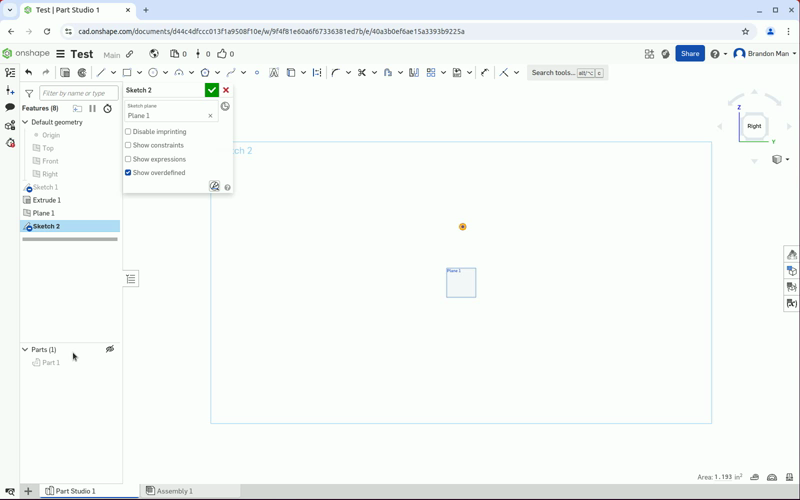
key(shift+e)
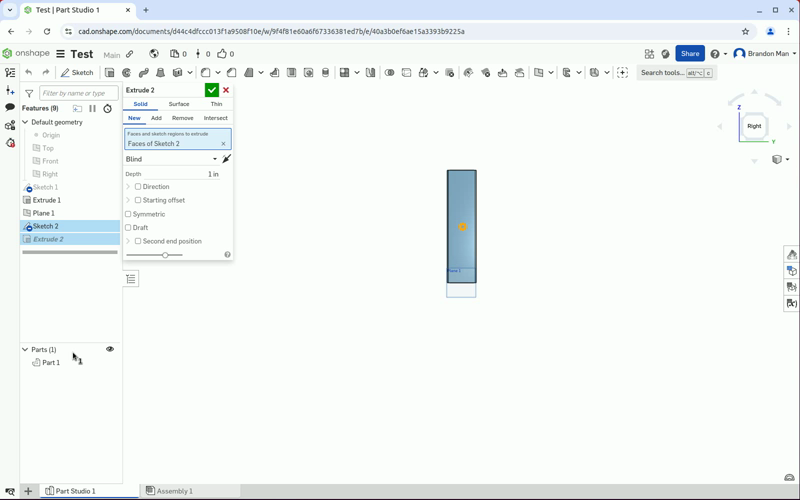
mouse_move(143, 106)
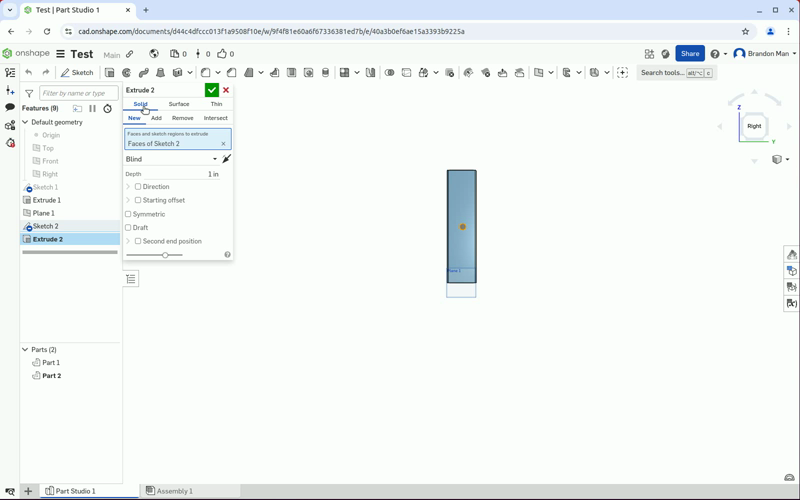
click(143, 106)
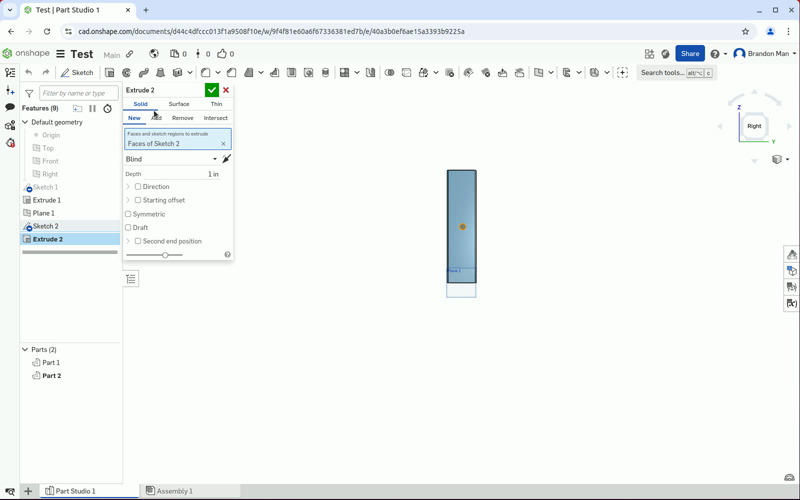
mouse_move(186, 120)
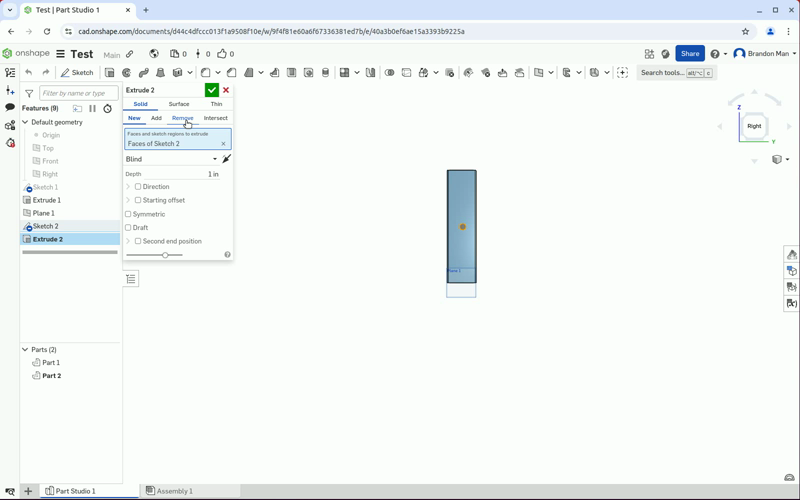
click(186, 120)
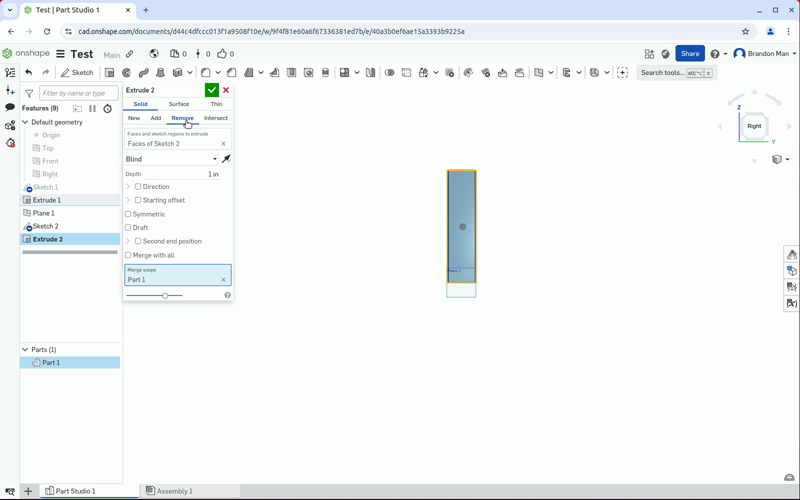
key(tab, 4)
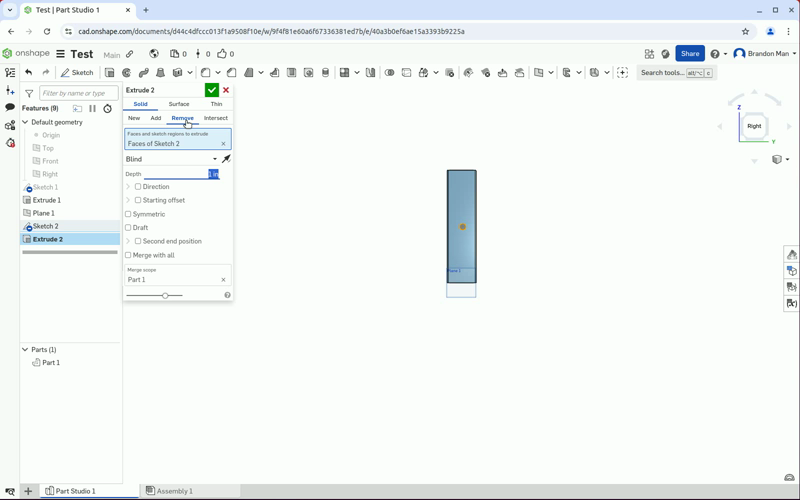
text(3.851)
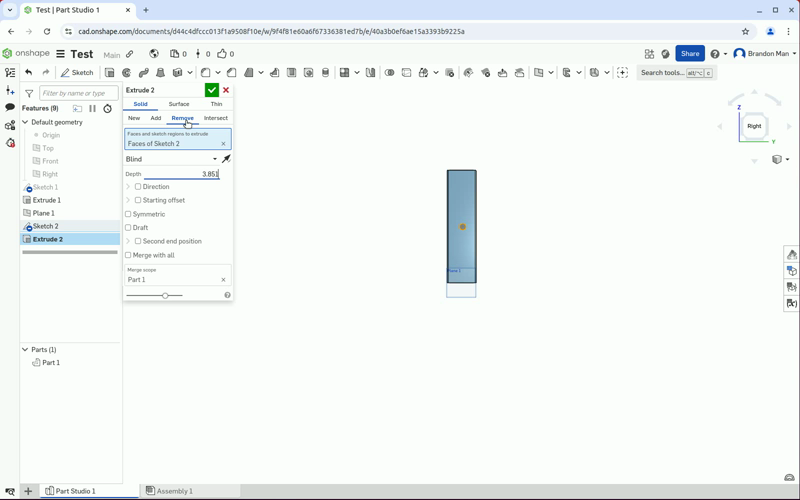
key(tab, 6)
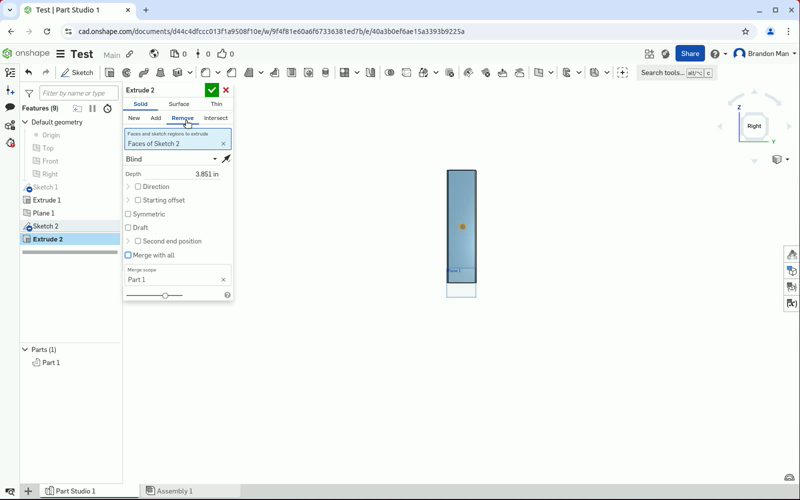
key(space)
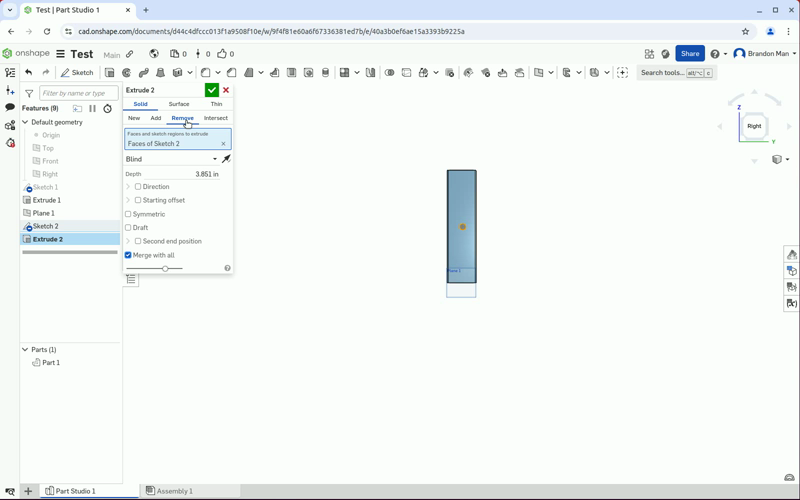
key(enter)
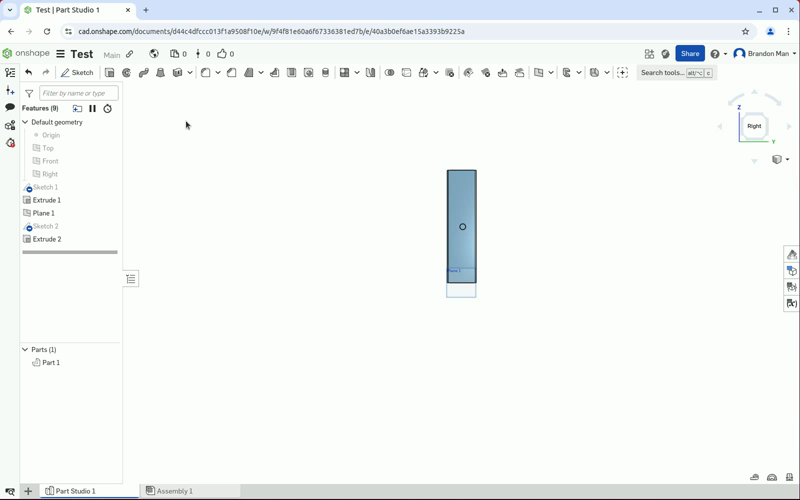
key(shift+h)
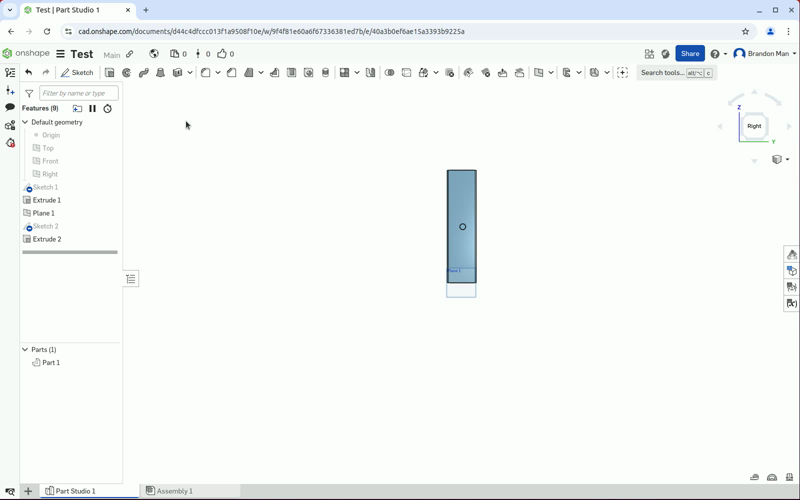
key(shift+h)
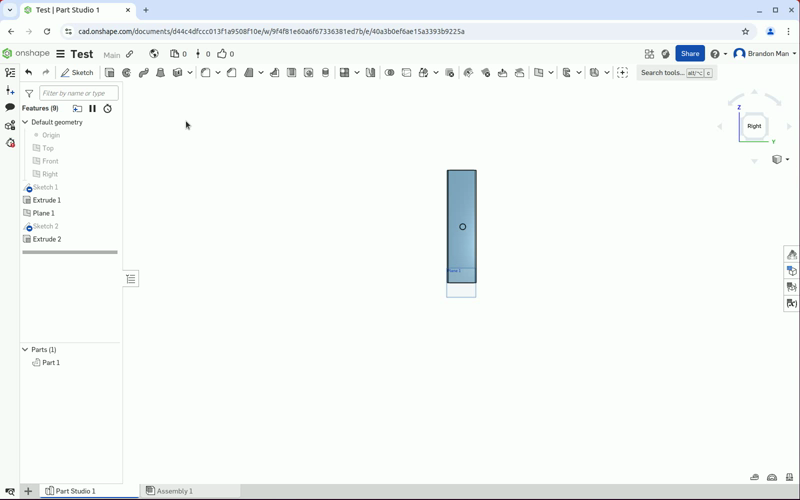
key(shift+7)
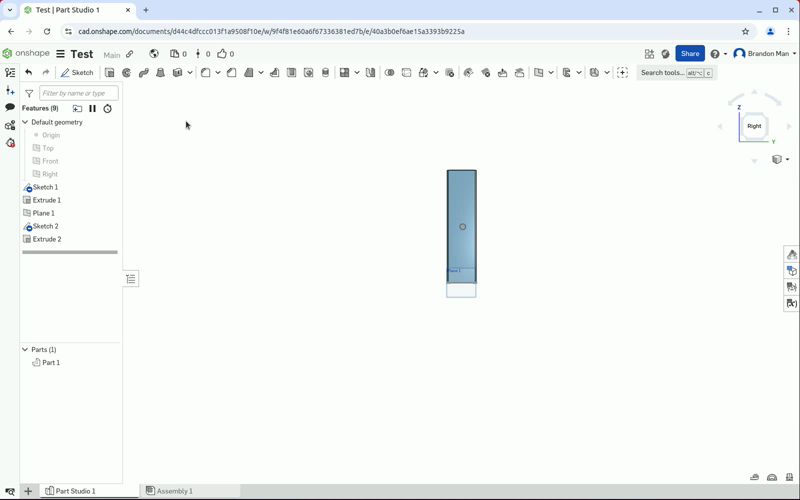
key(right, 2)
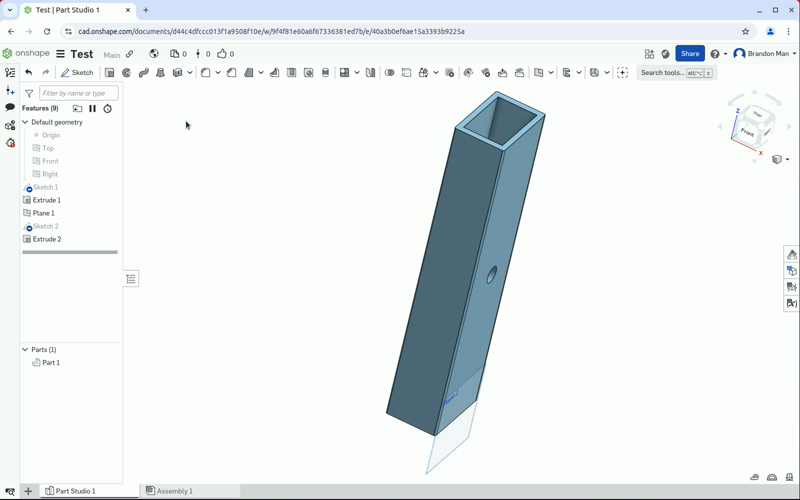
key(down, 2)
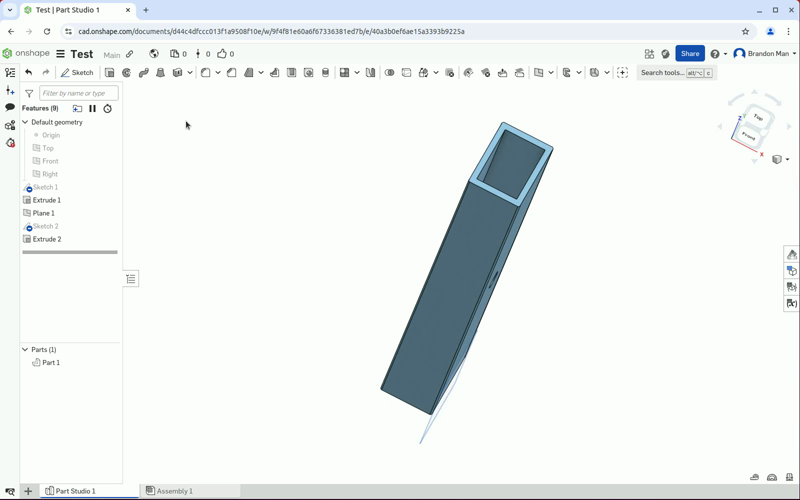
key(up, 2)
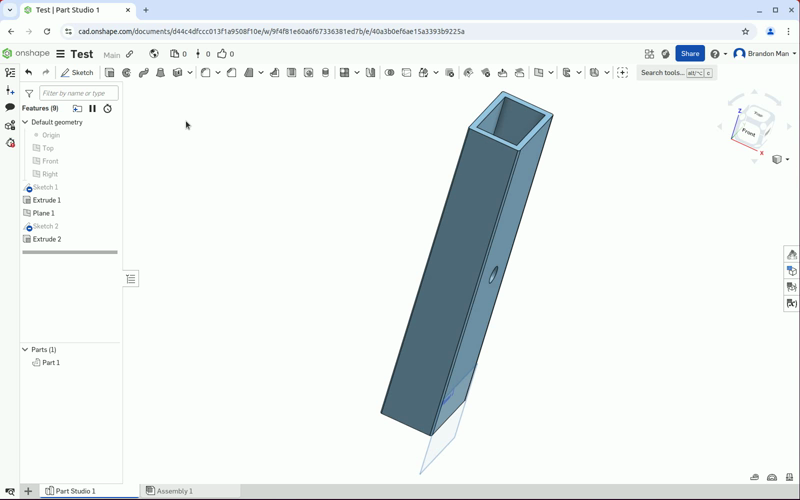
key(left, 2)
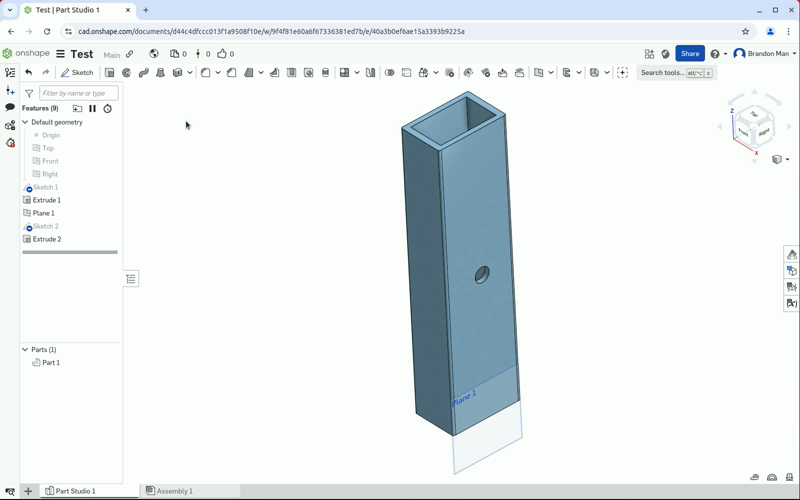
mouse_move(73, 189)
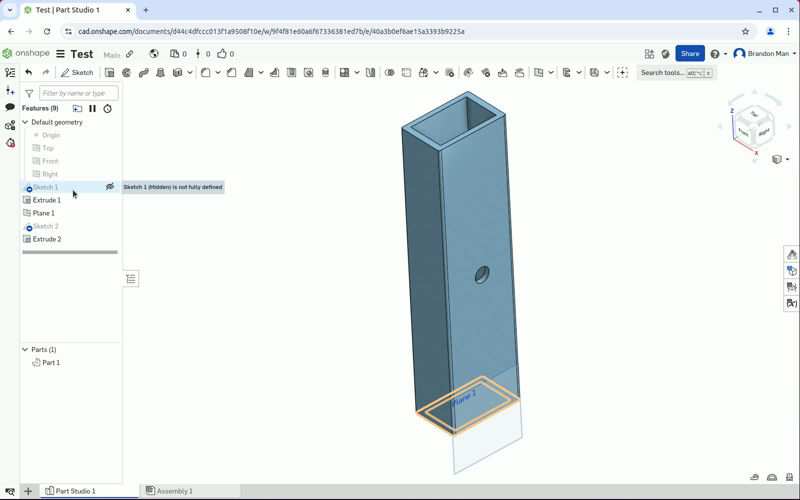
click(73, 189)